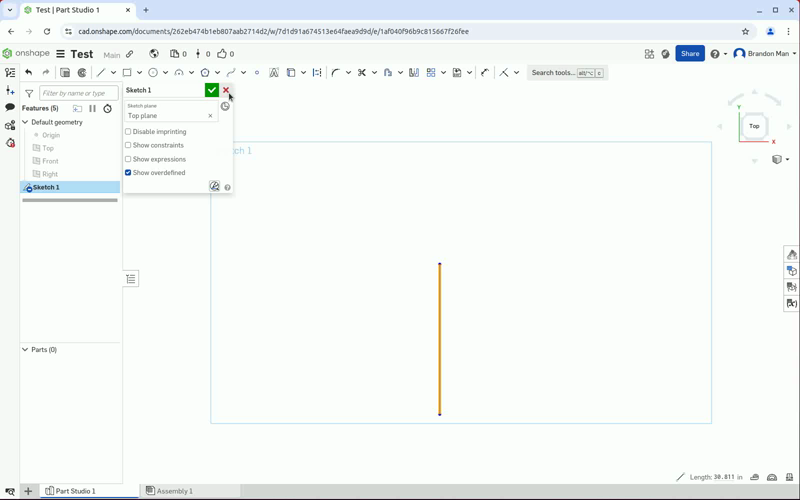
key(shift+h)
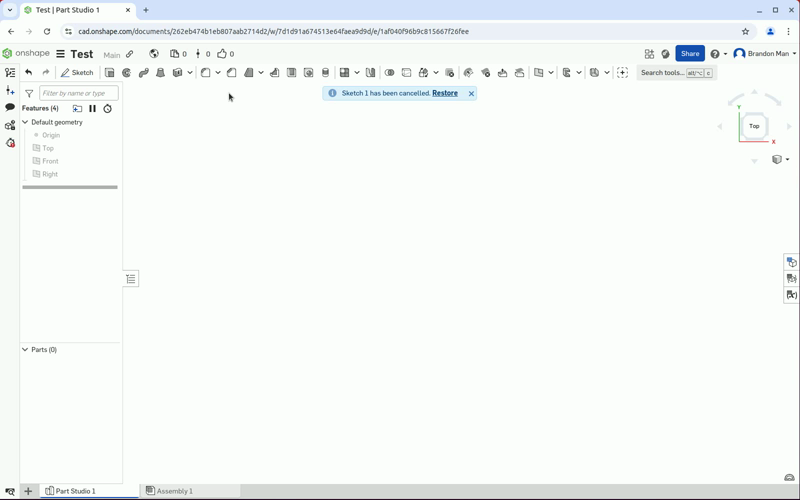
mouse_move(73, 352)
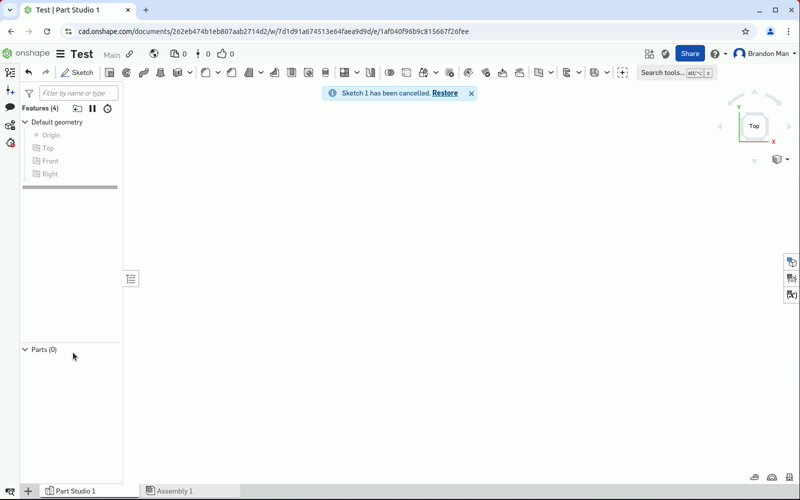
key(y)
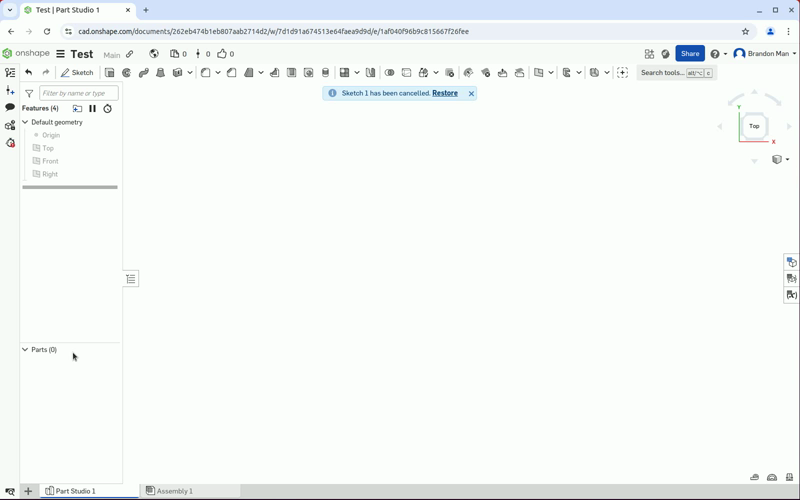
key(shift+p)
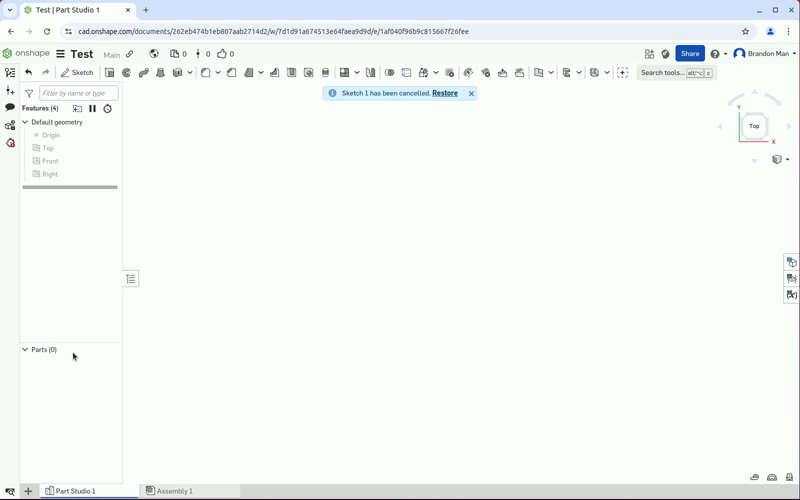
key(space)
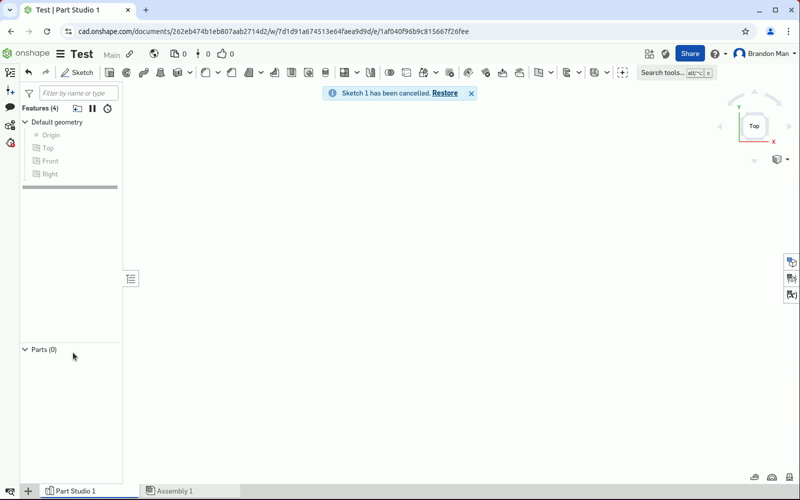
key_down(shift)
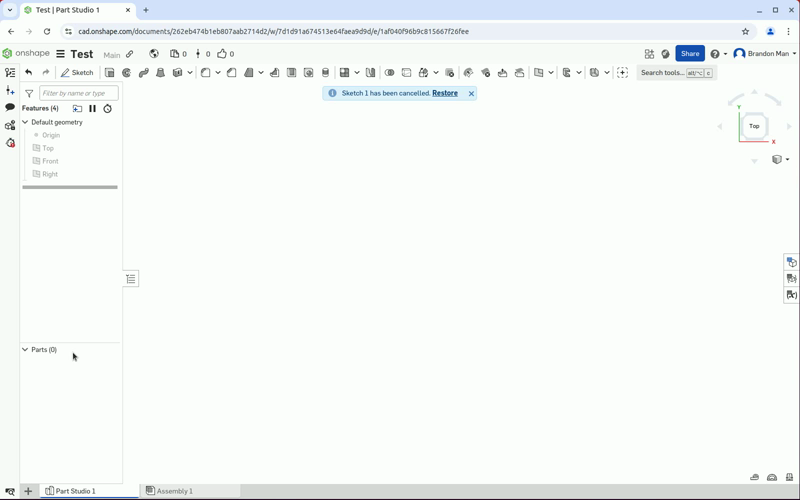
key(up)
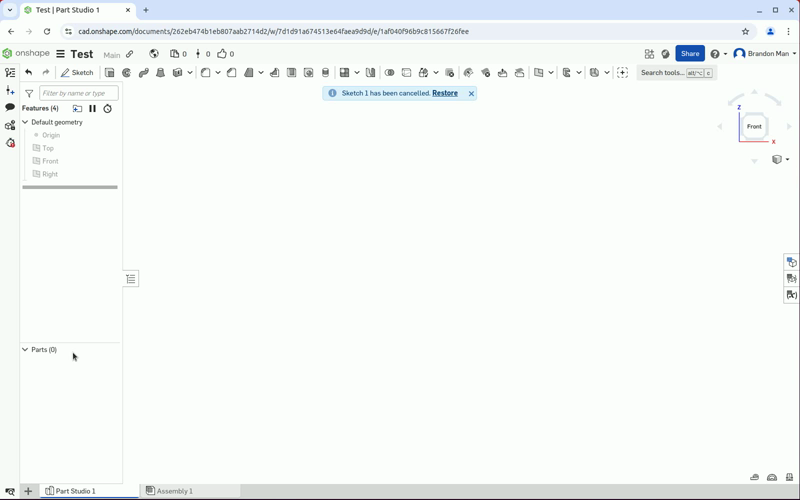
key_up(shift)
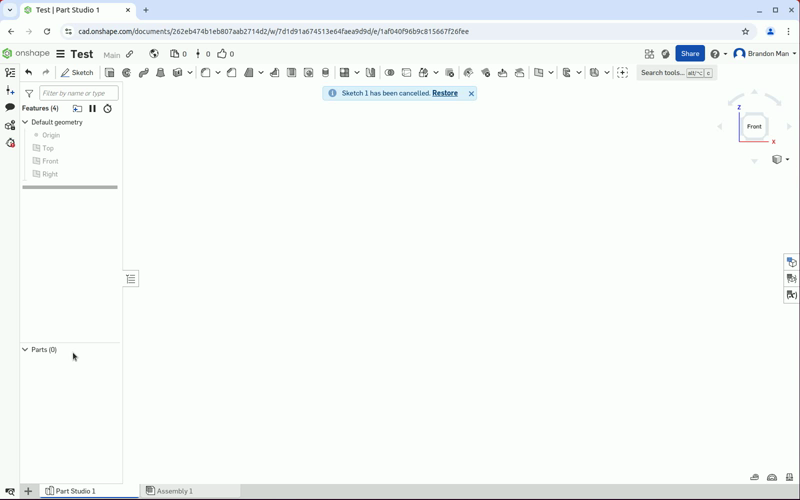
mouse_move(73, 352)
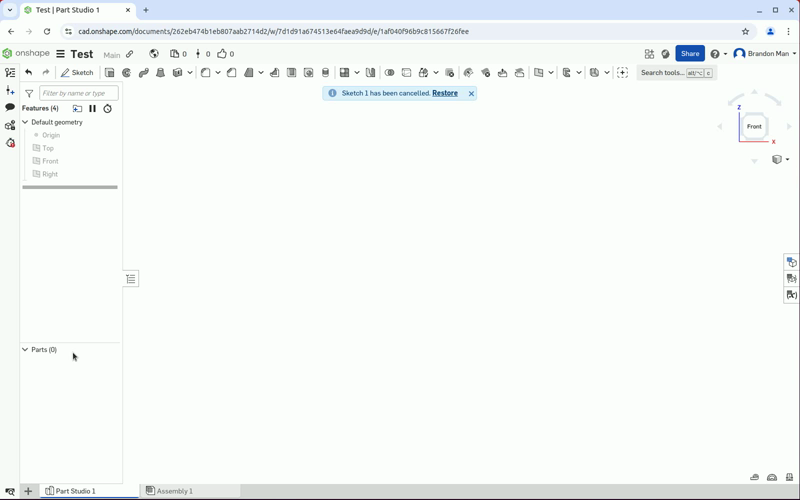
key(shift+y)
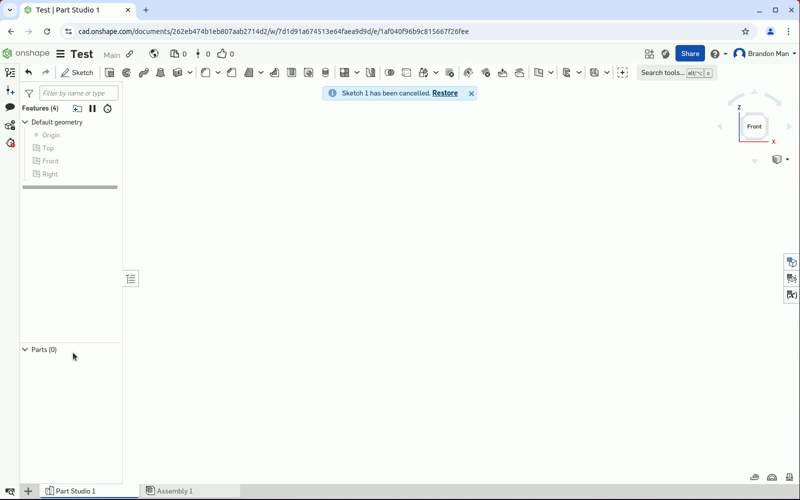
key(shift+s)
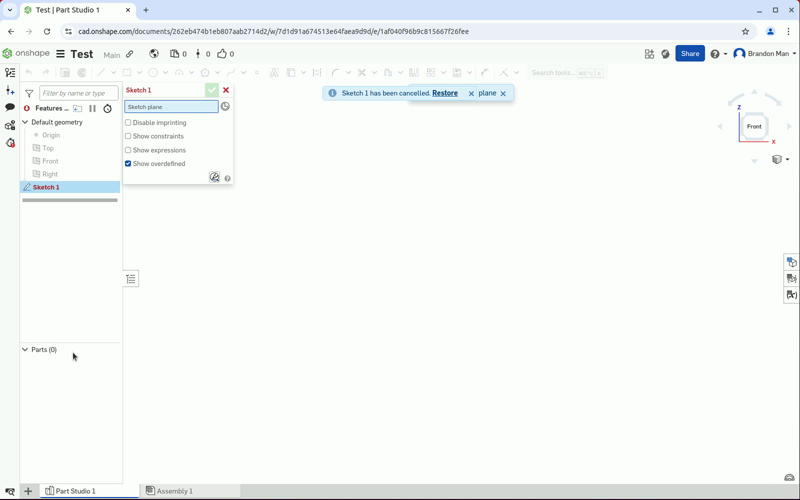
mouse_move(73, 163)
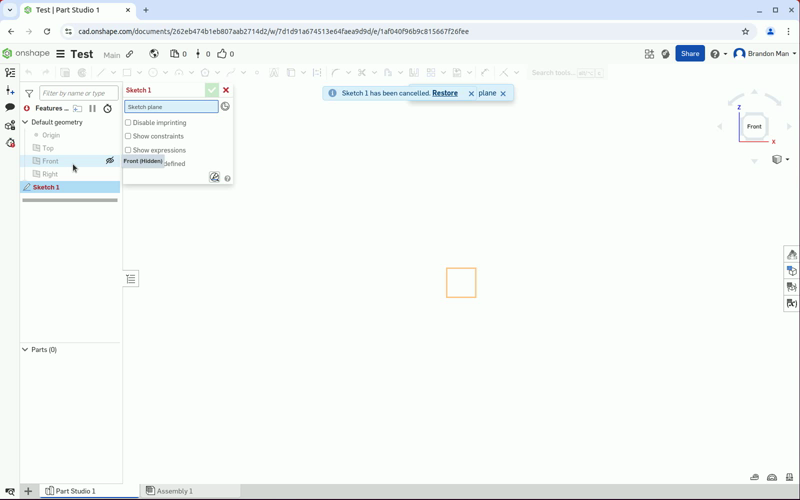
click(73, 163)
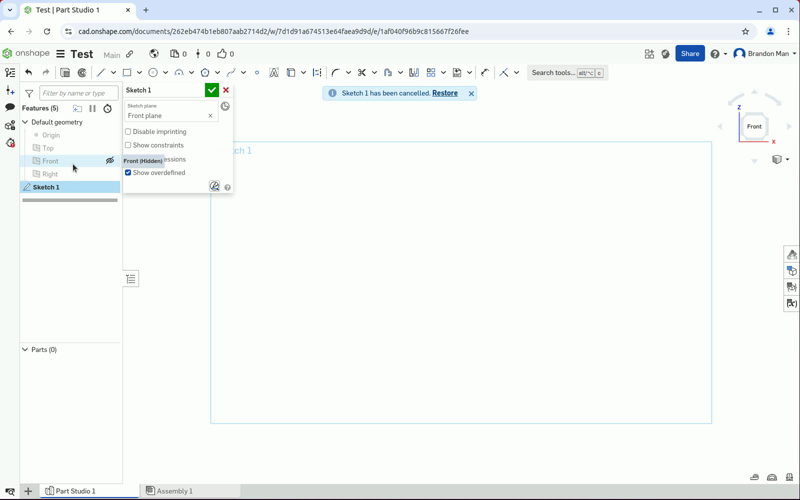
mouse_move(73, 352)
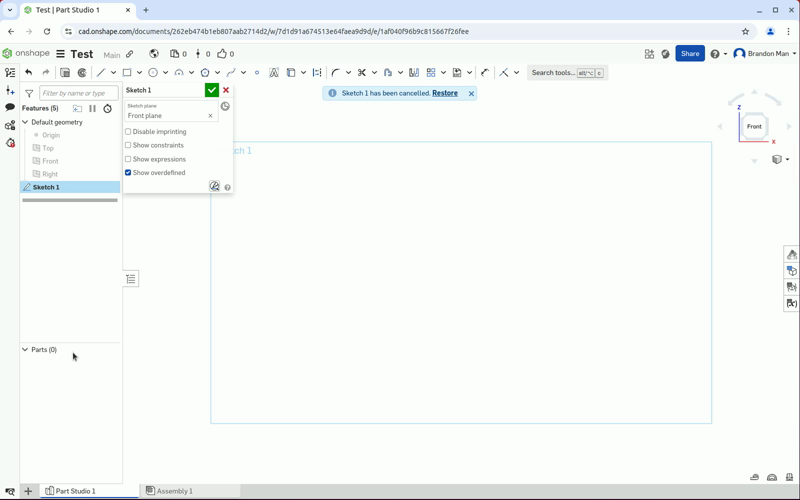
key(y)
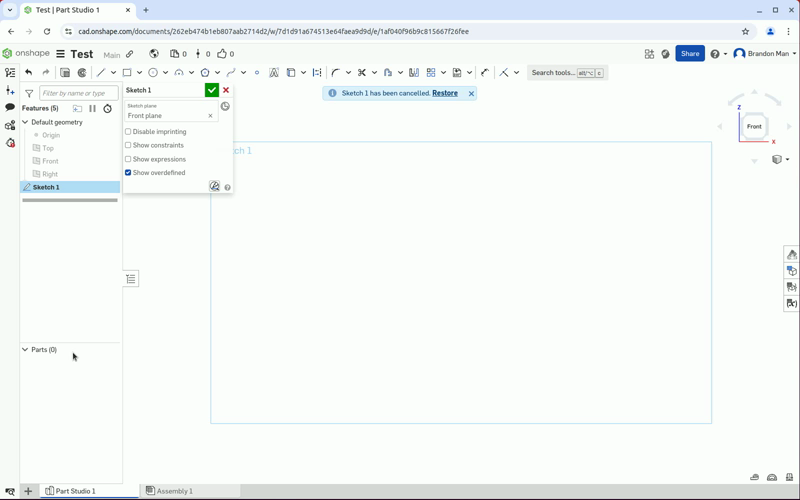
key(l)
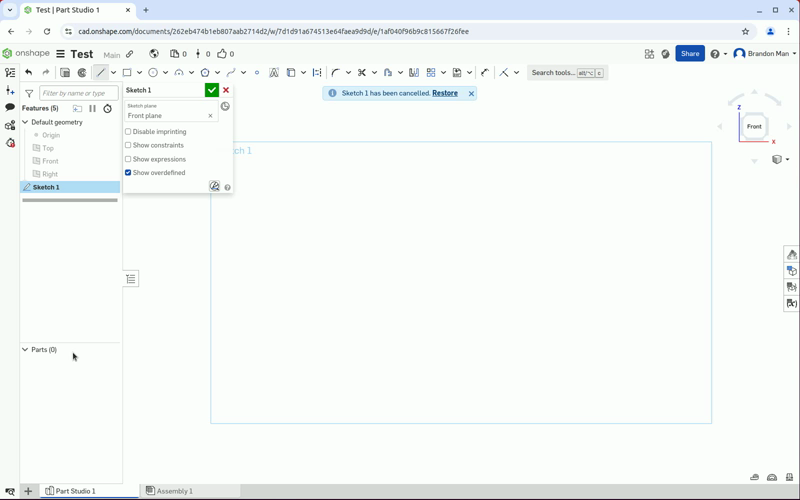
key_down(shift)
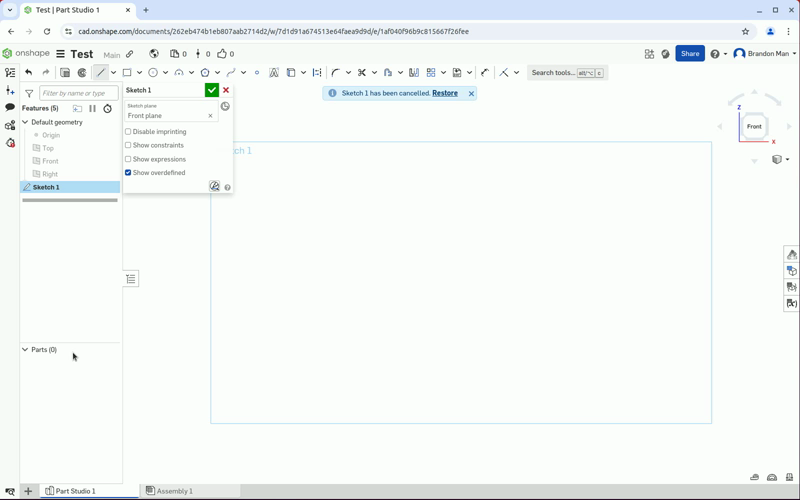
mouse_move(374, 304)
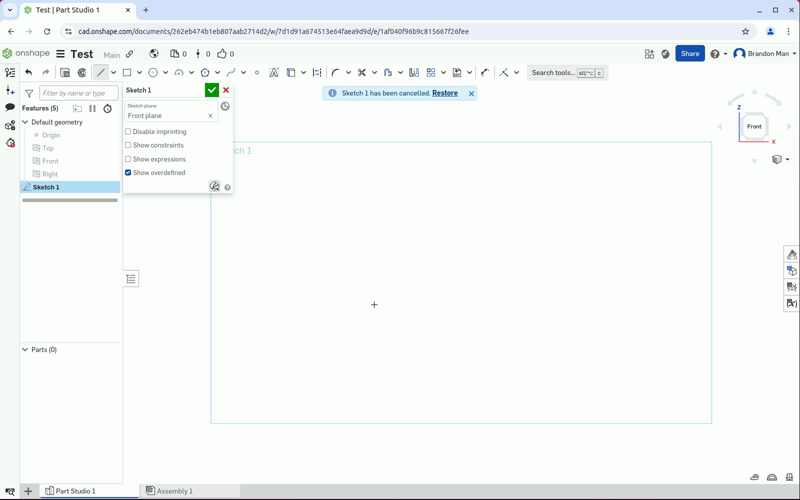
click(374, 304)
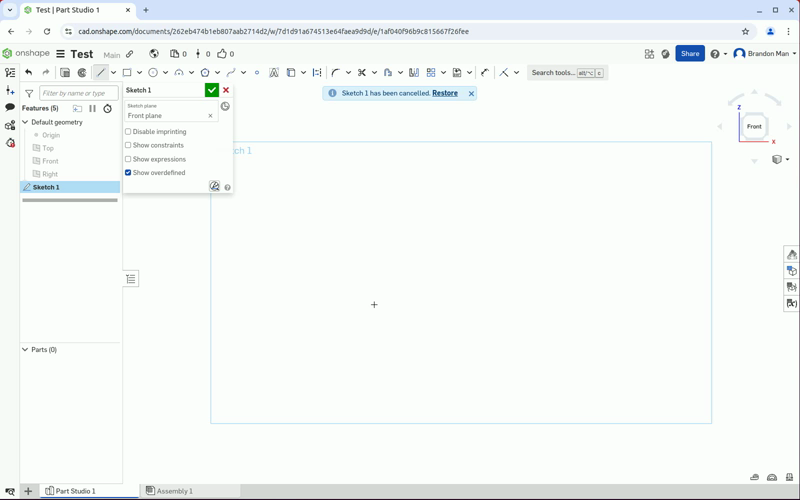
key_up(shift)
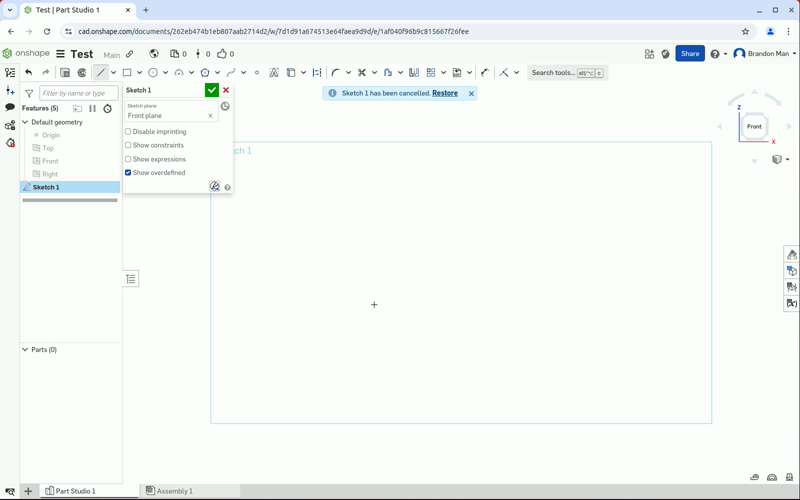
key_down(shift)
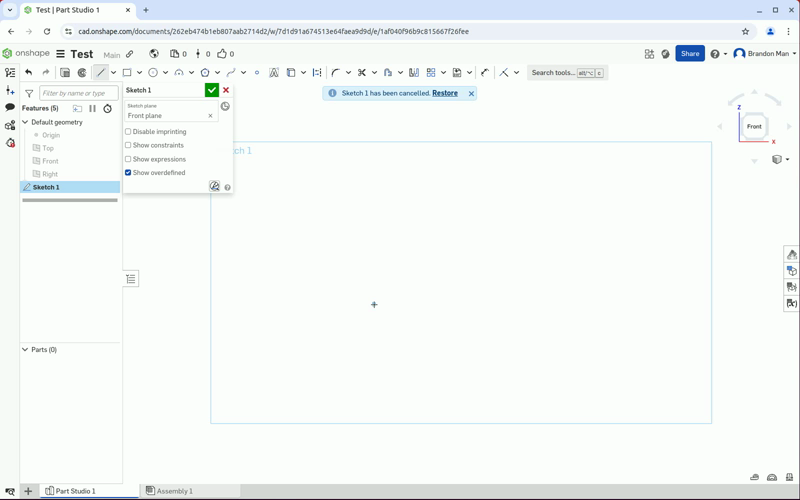
mouse_move(404, 304)
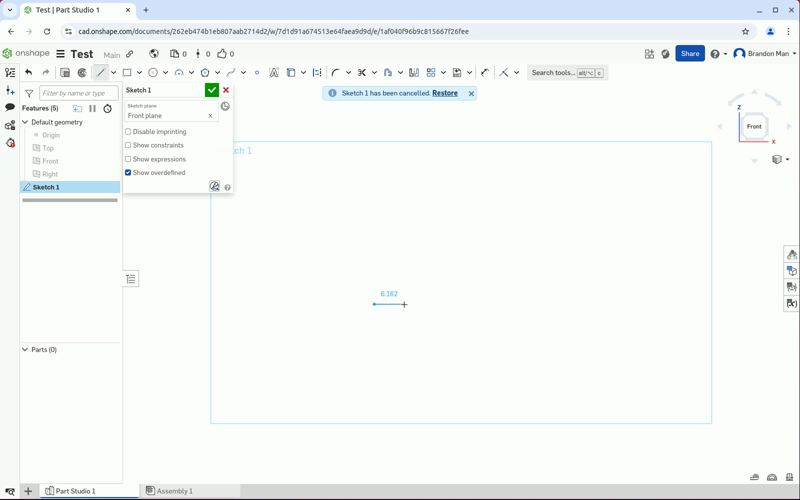
mouse_move(406, 304)
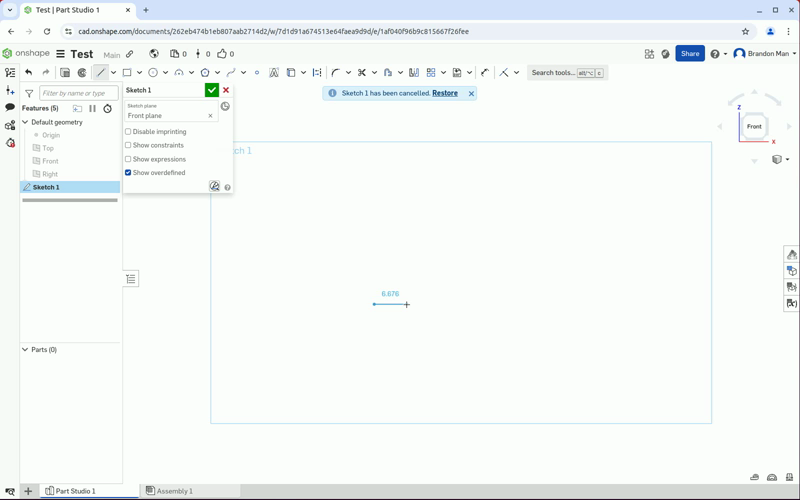
click(406, 304)
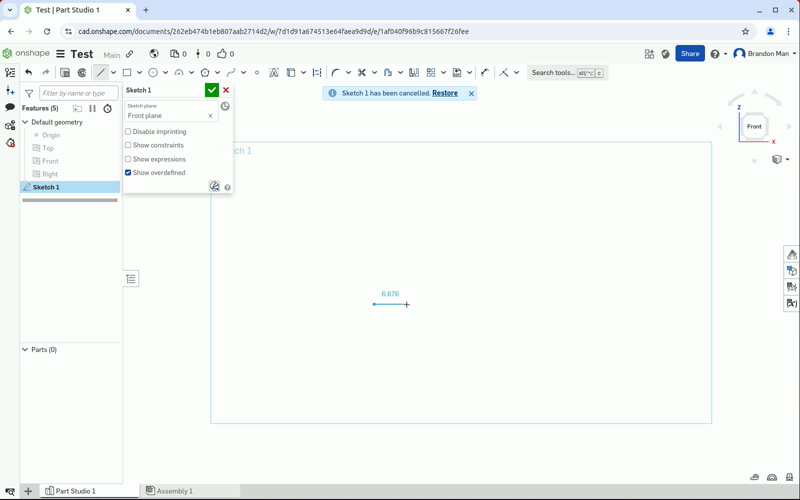
key_up(shift)
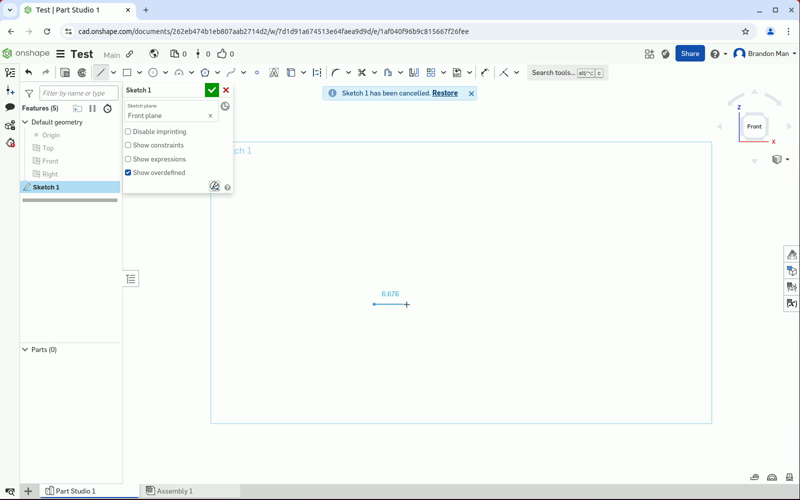
key_down(shift)
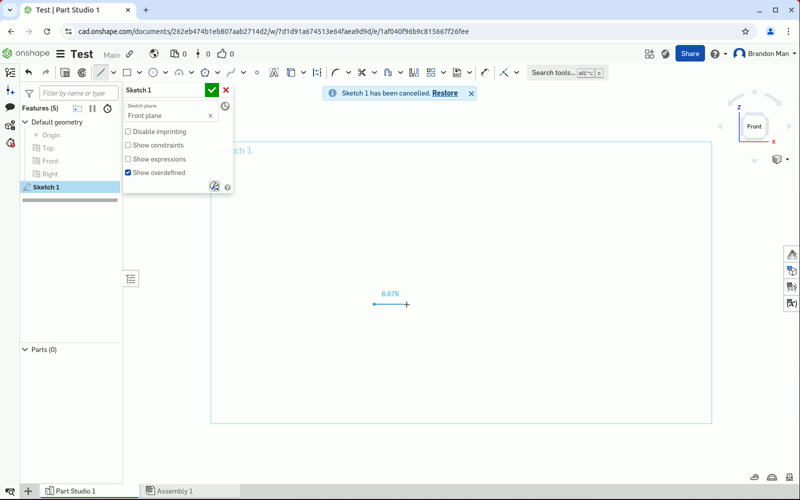
mouse_move(524, 304)
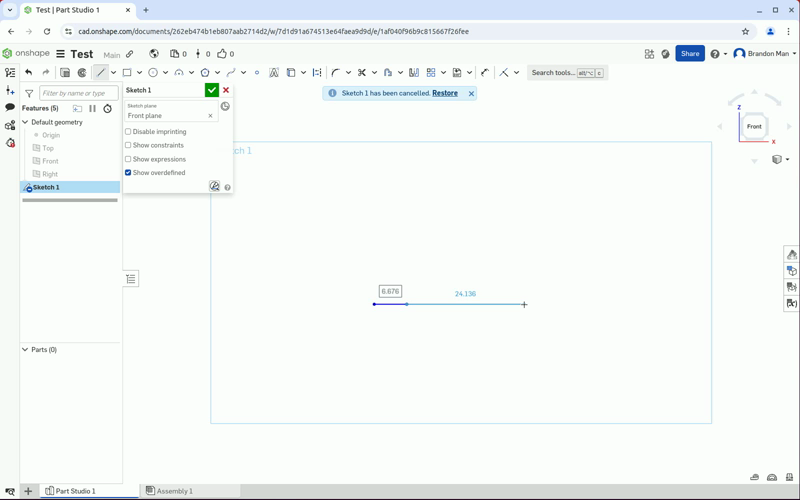
click(524, 304)
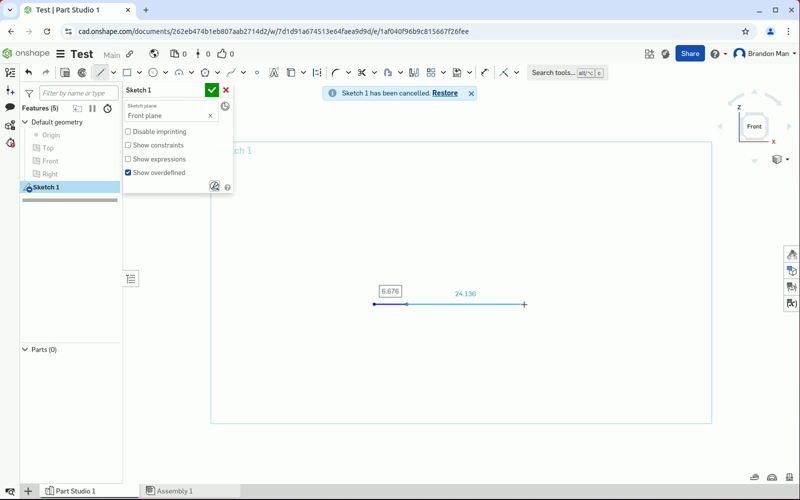
key_up(shift)
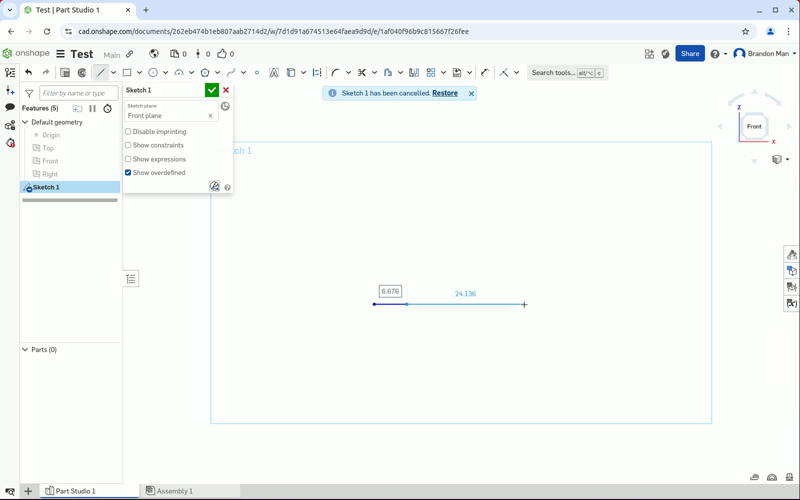
key_down(shift)
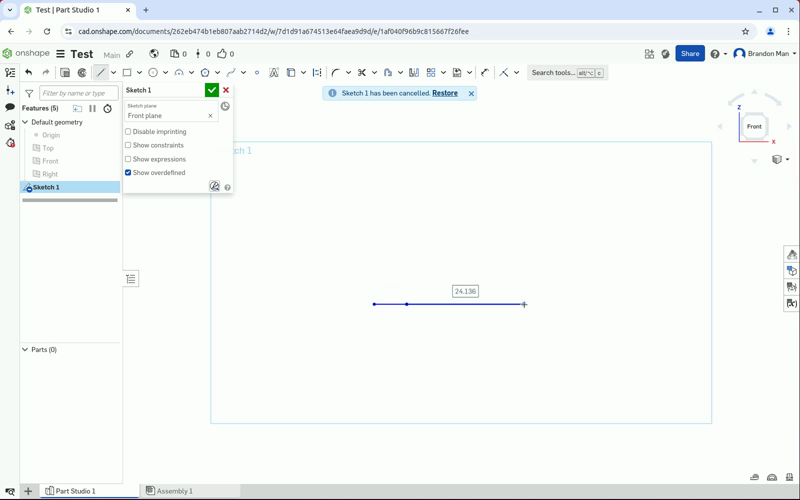
mouse_move(554, 304)
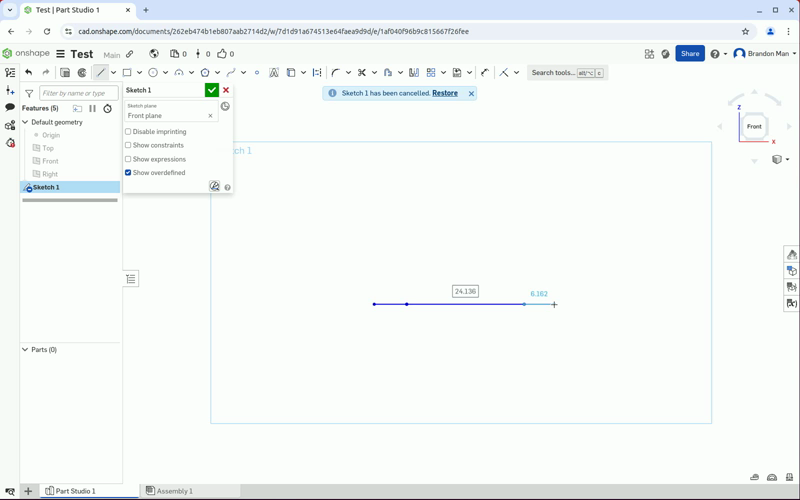
mouse_move(557, 304)
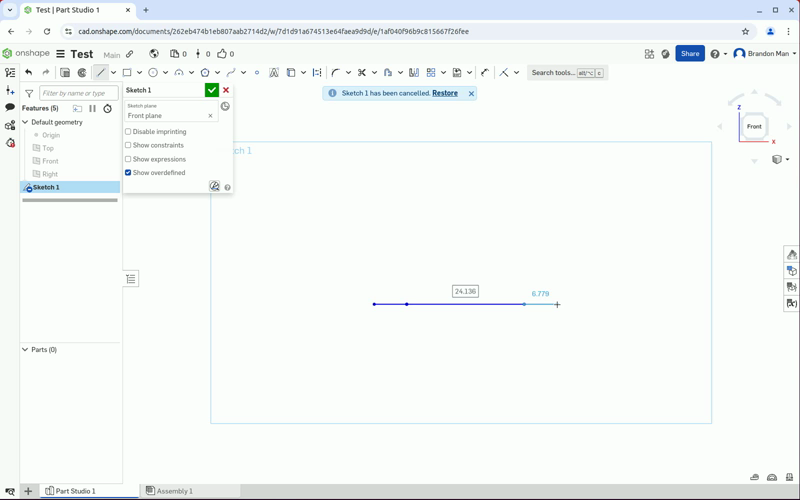
click(557, 304)
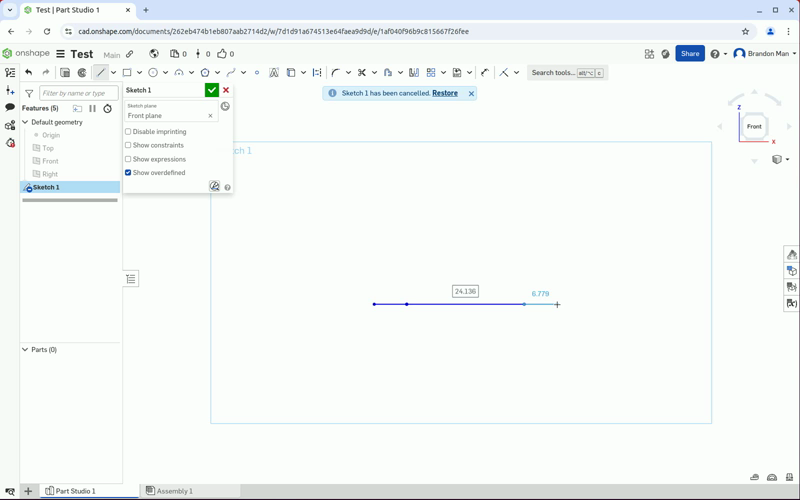
key_up(shift)
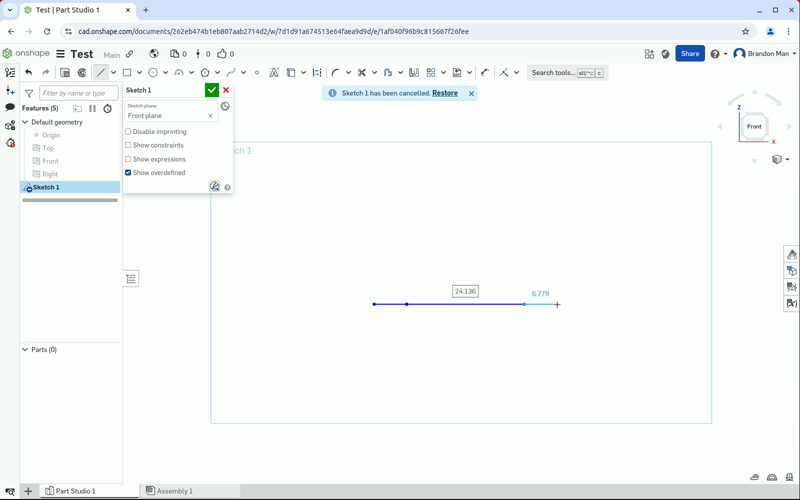
key_down(shift)
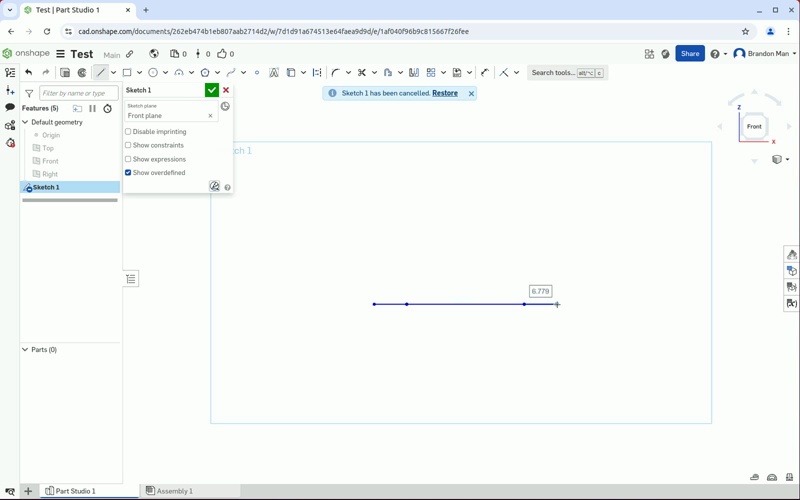
mouse_move(557, 170)
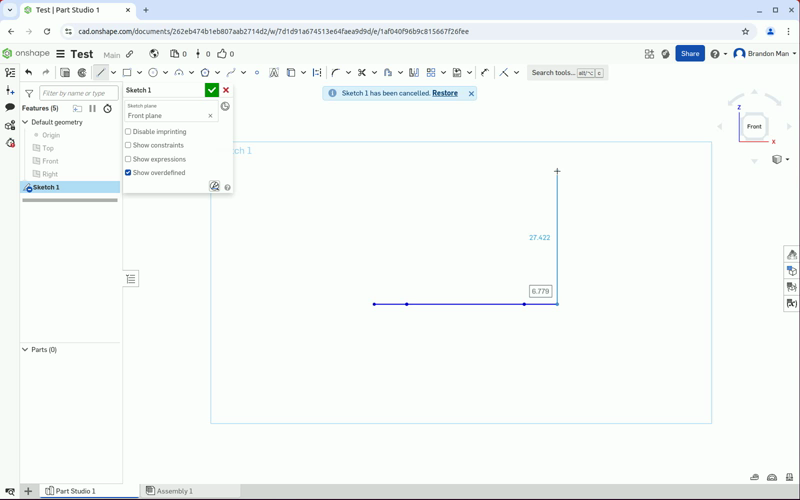
click(557, 170)
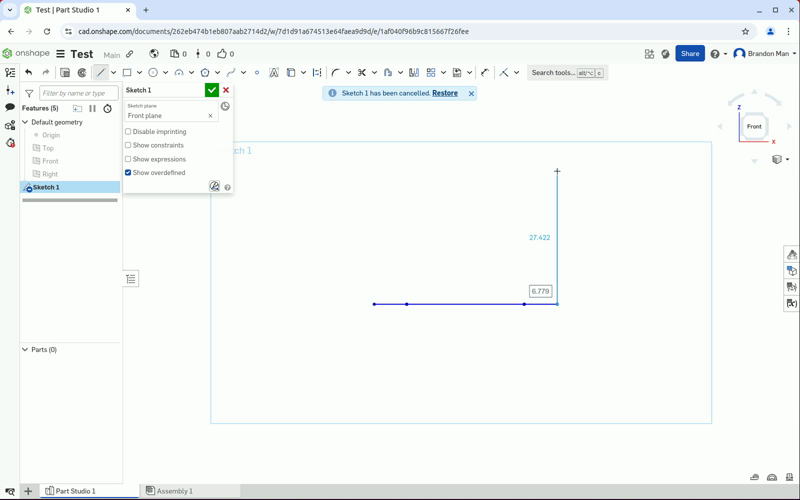
key_up(shift)
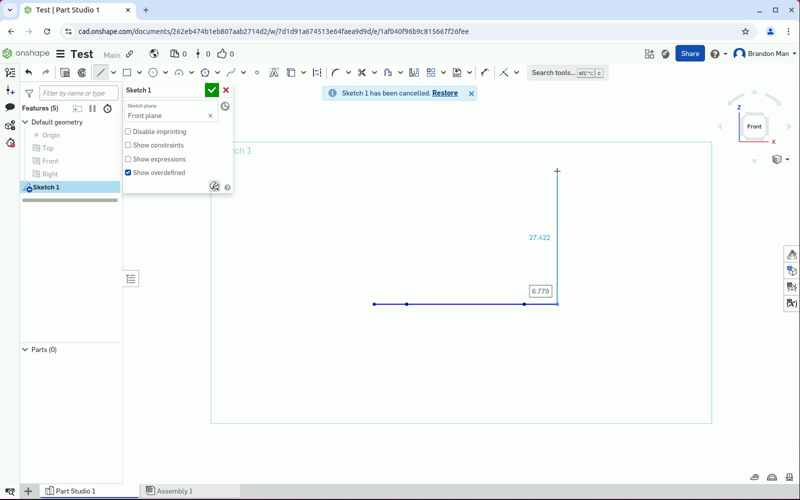
key_down(shift)
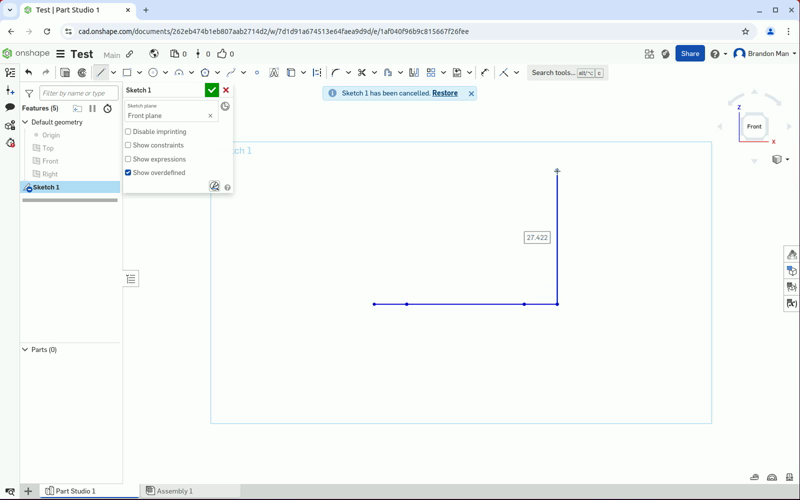
mouse_move(374, 170)
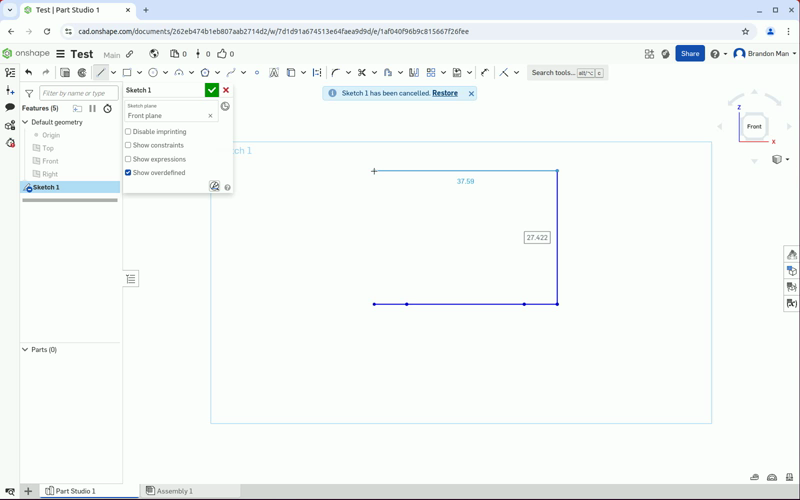
click(374, 170)
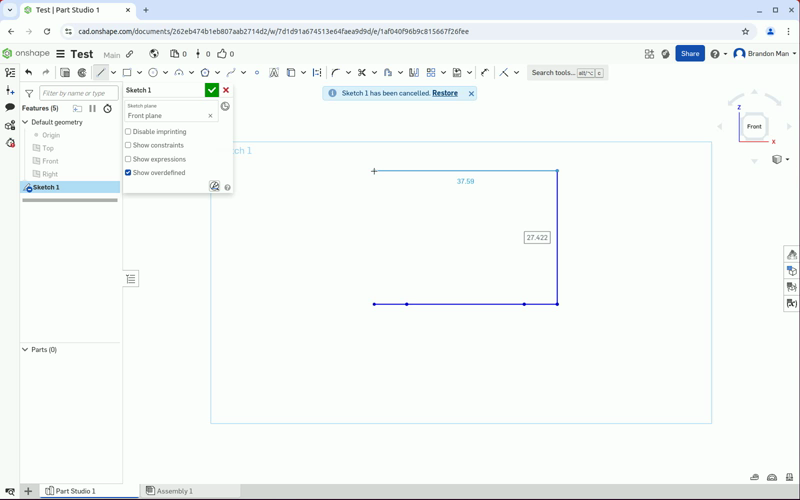
key_up(shift)
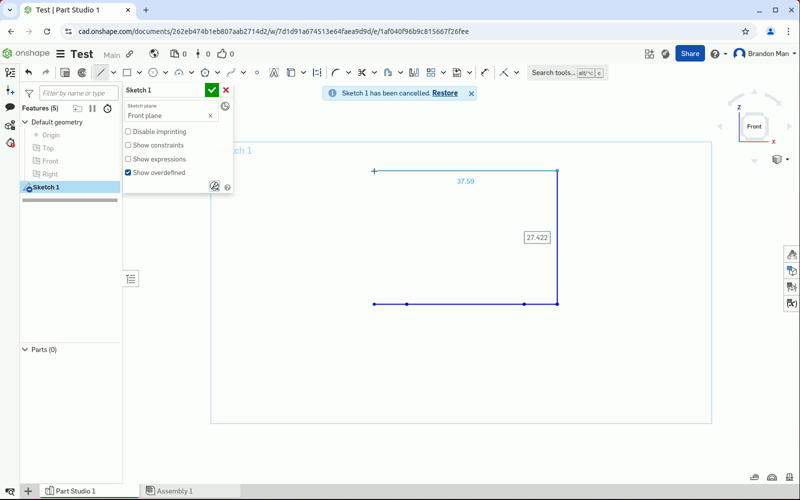
key_down(shift)
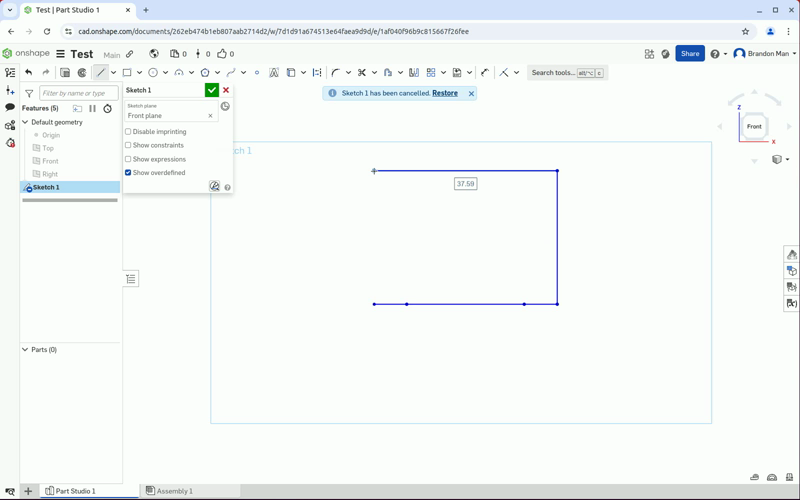
mouse_move(374, 304)
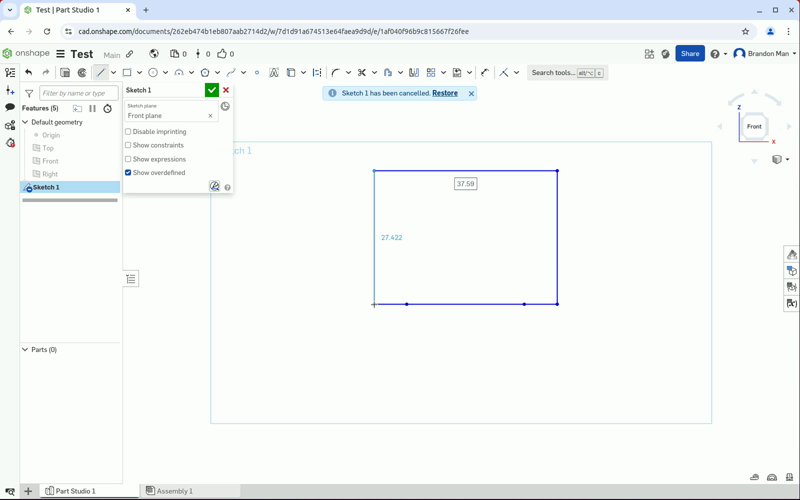
key_up(shift)
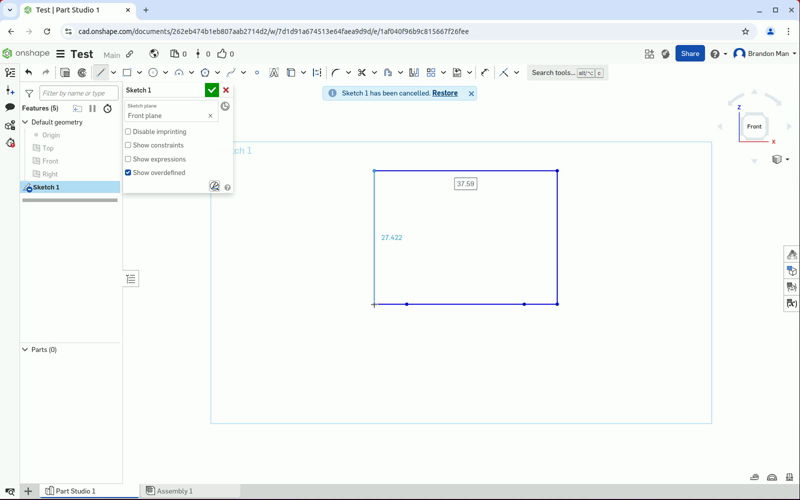
click(374, 304)
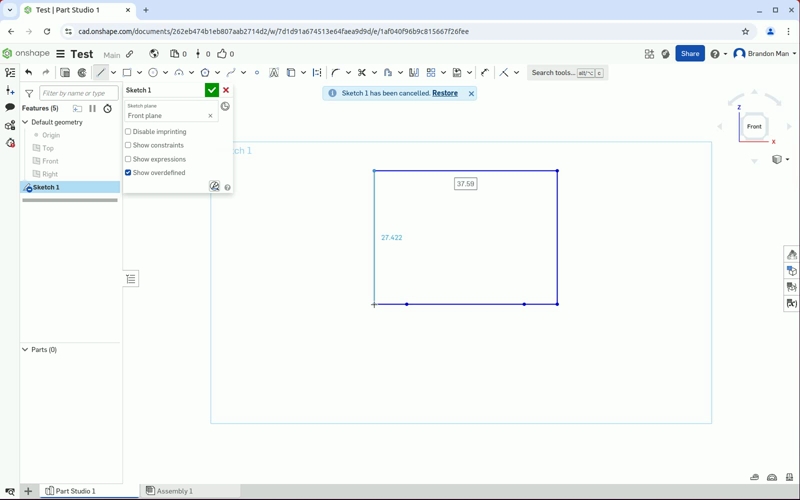
key(esc)
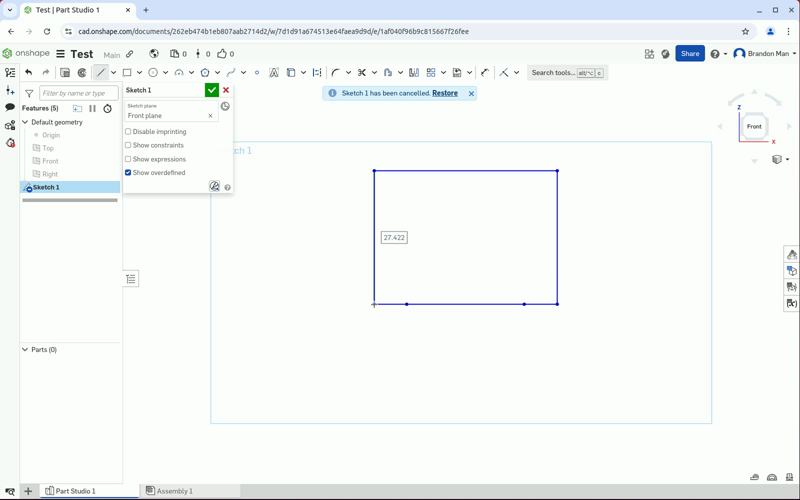
key(c)
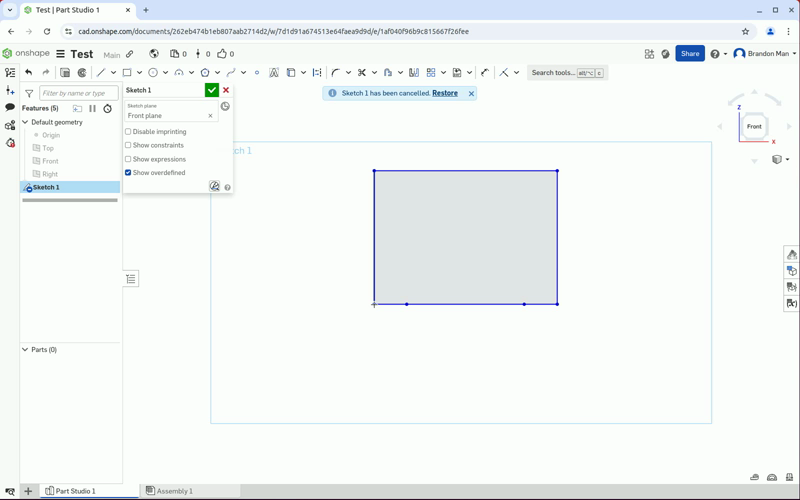
key_down(shift)
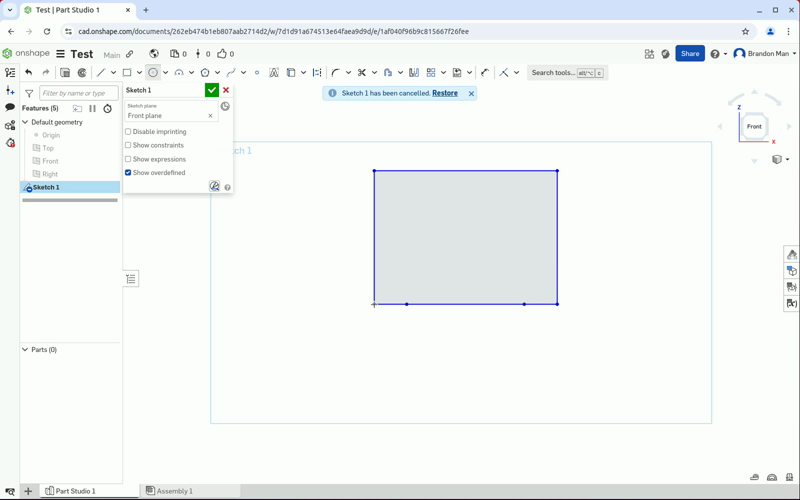
mouse_move(406, 286)
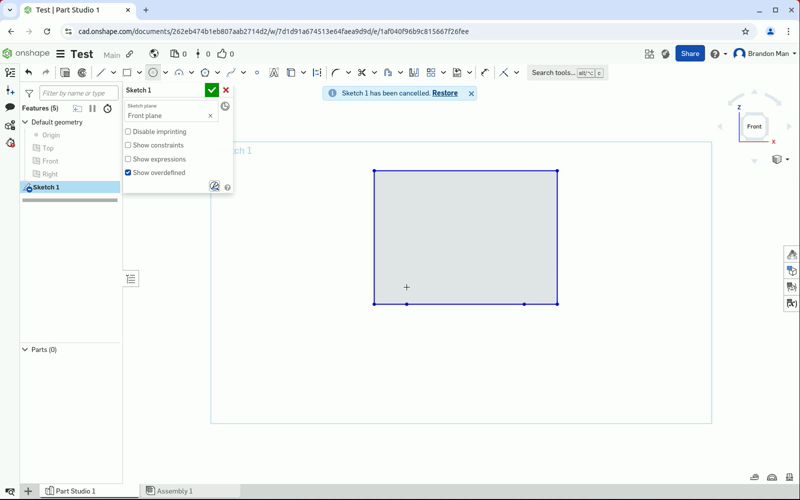
click(406, 286)
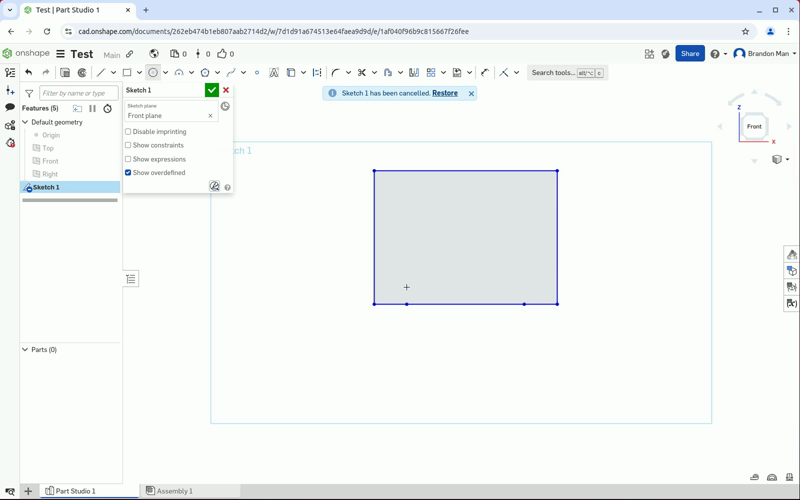
key_up(shift)
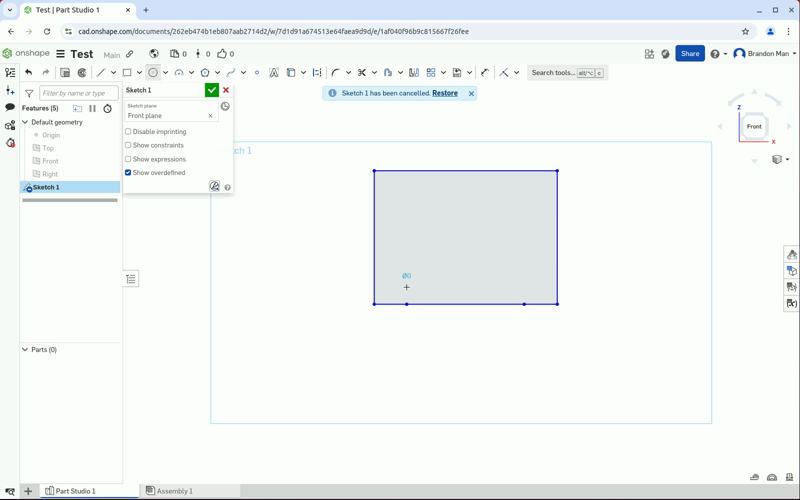
mouse_move(424, 286)
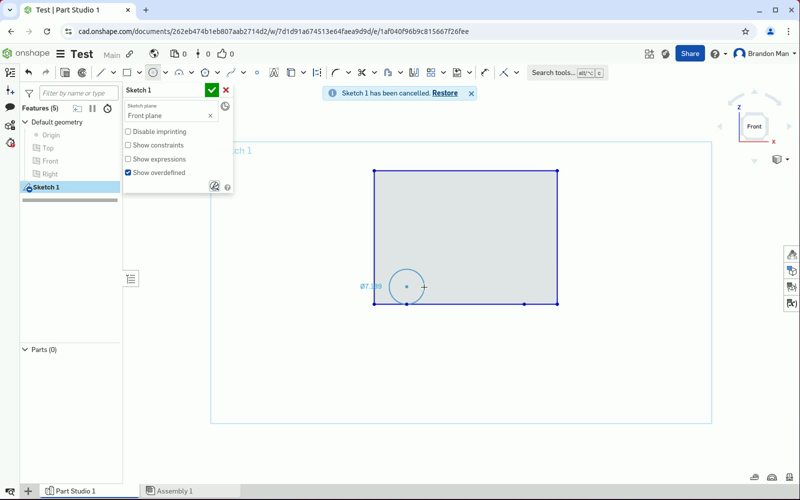
click(424, 286)
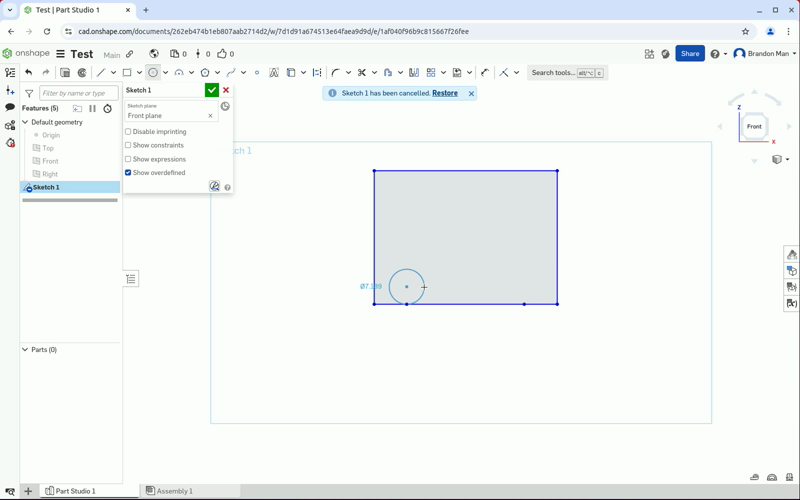
key(esc)
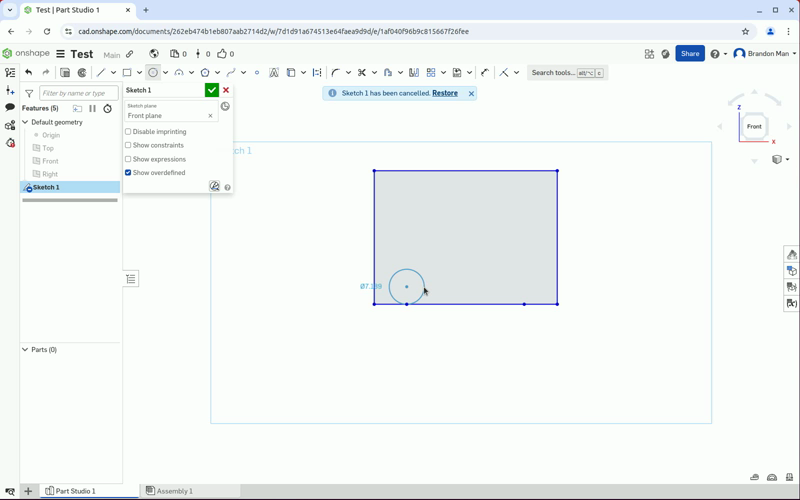
key(c)
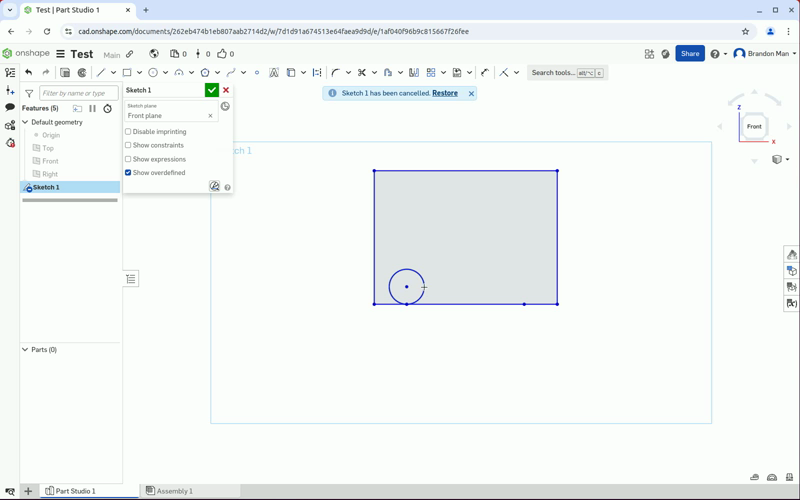
key_down(shift)
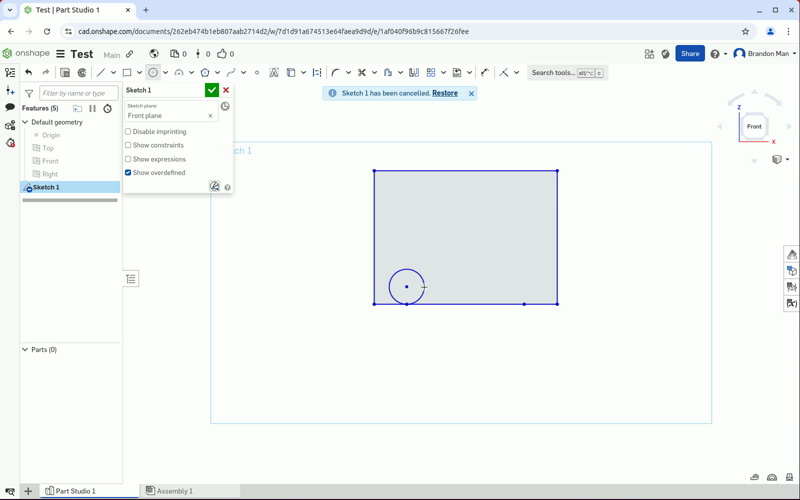
mouse_move(524, 286)
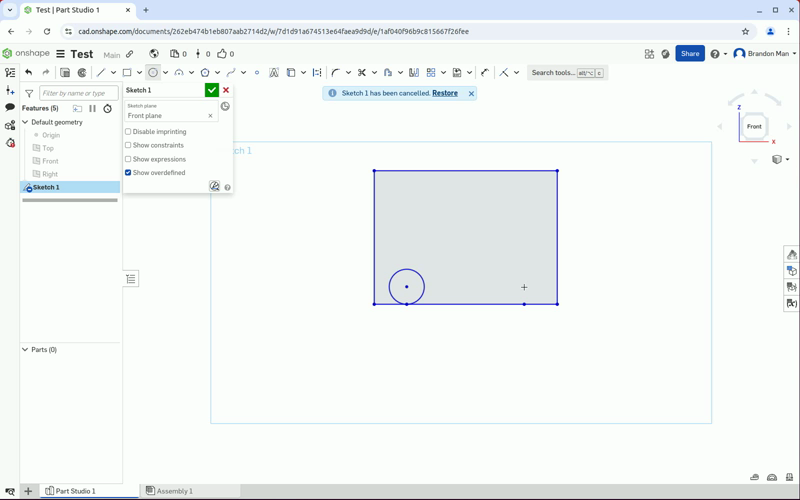
click(524, 286)
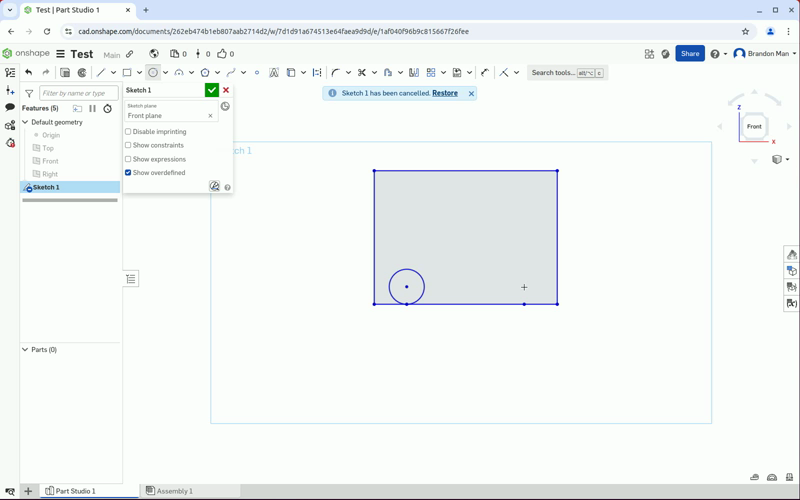
key_up(shift)
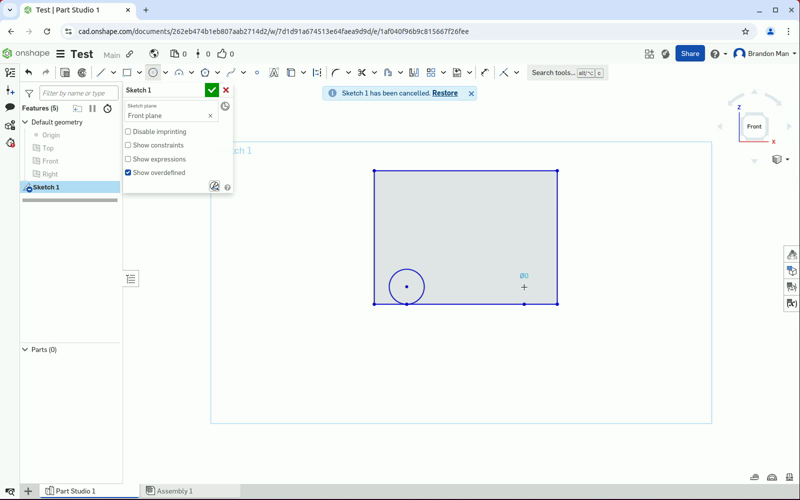
mouse_move(541, 286)
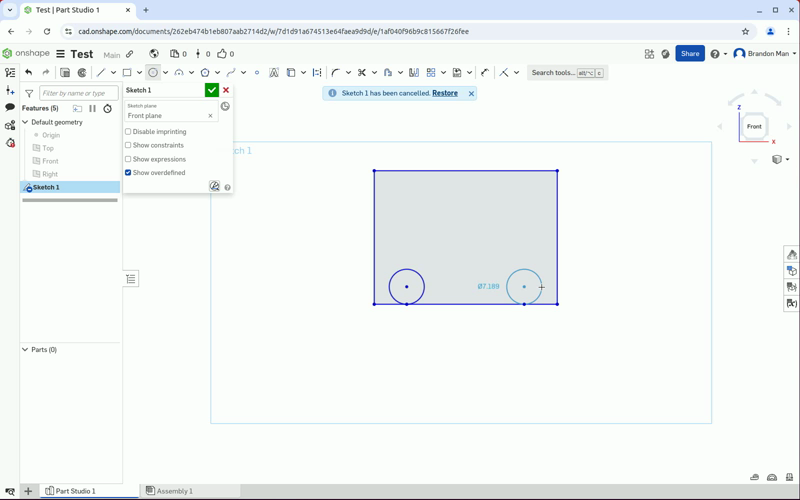
click(541, 286)
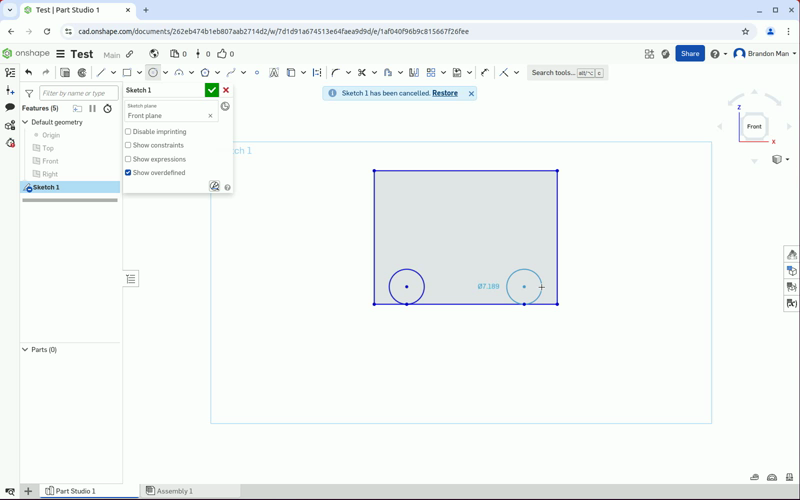
key(esc)
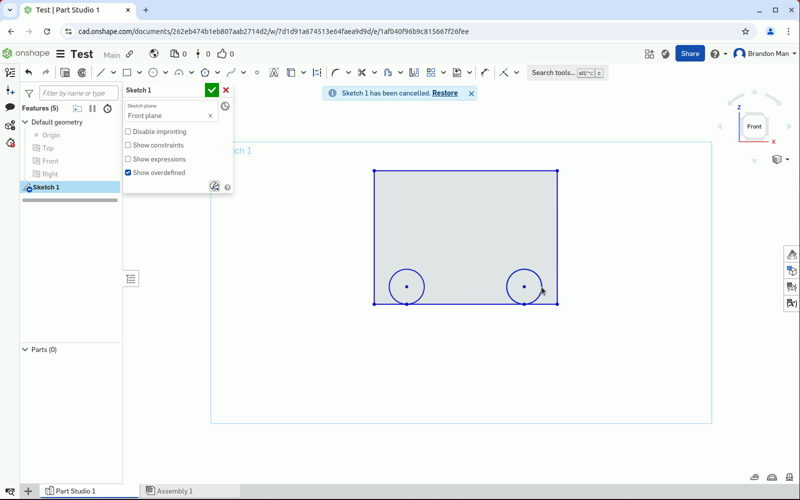
mouse_move(409, 248)
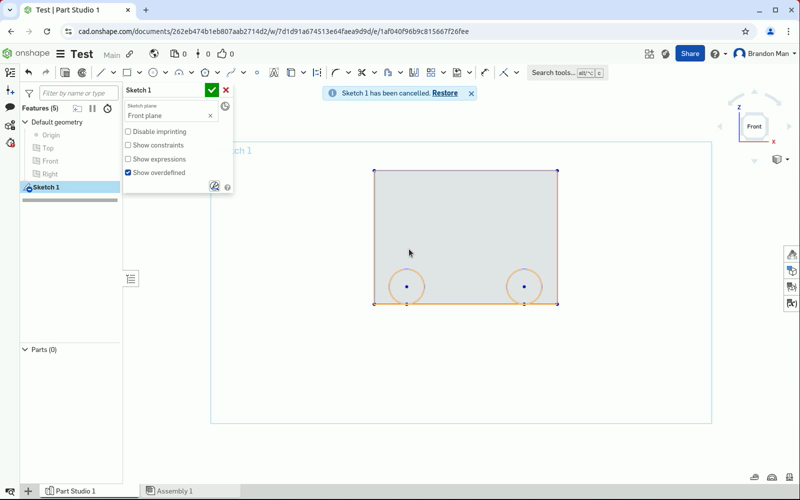
click(409, 248)
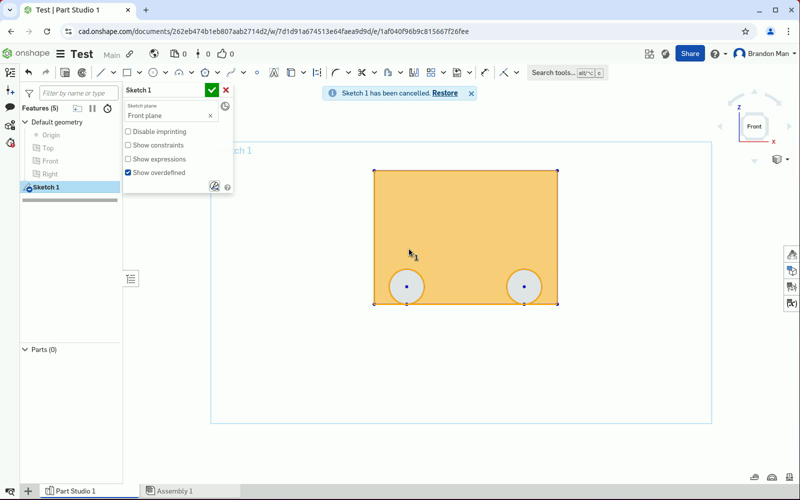
mouse_move(73, 352)
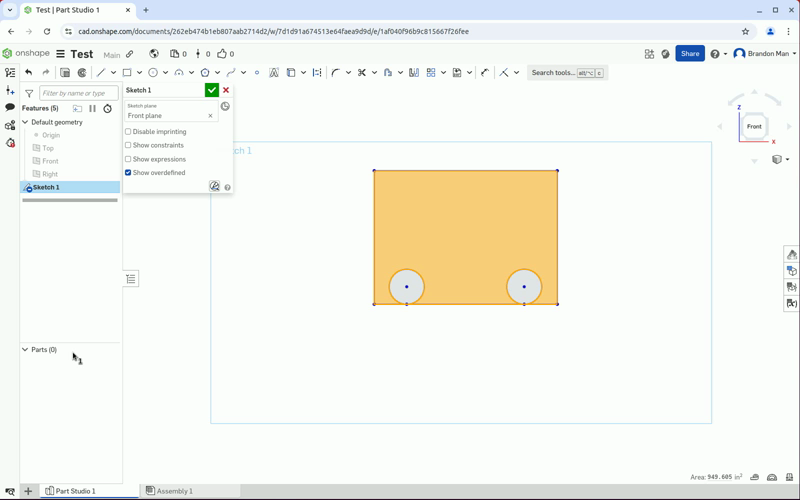
key(shift+y)
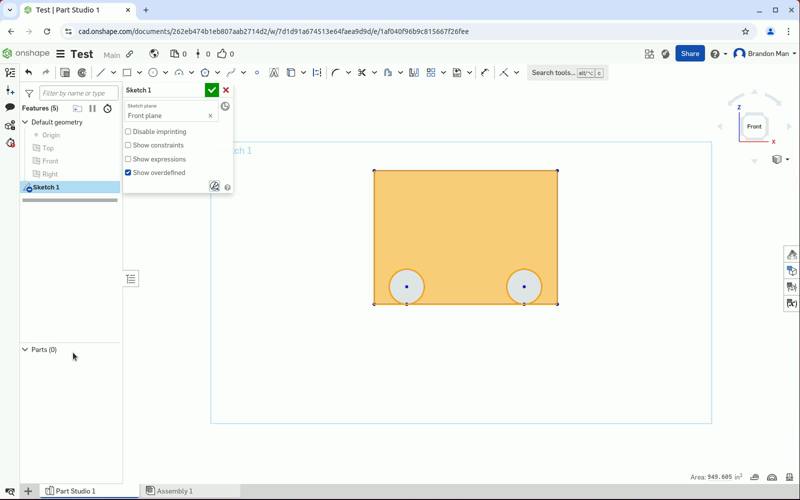
key(shift+e)
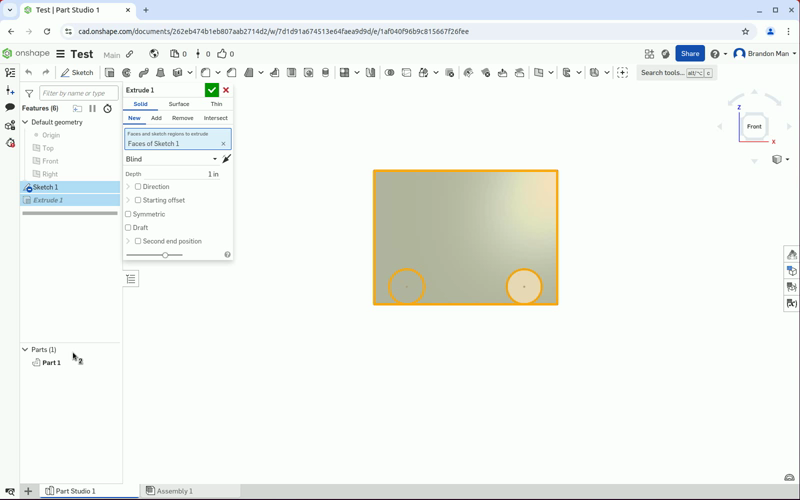
mouse_move(143, 106)
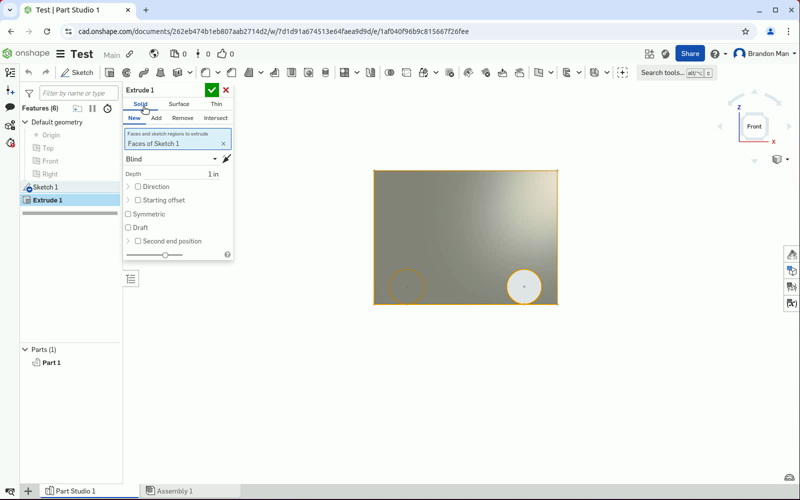
click(143, 106)
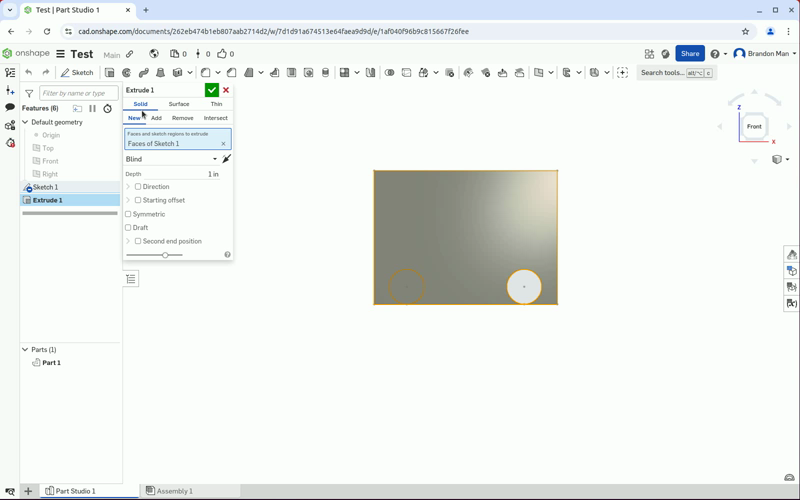
mouse_move(137, 120)
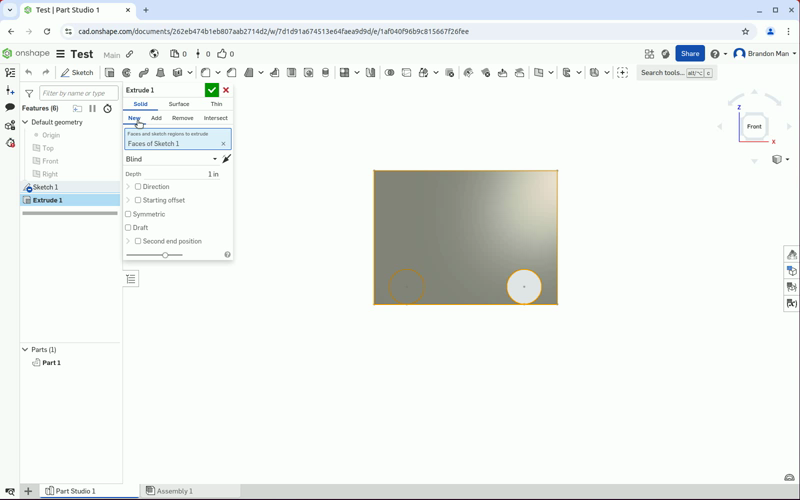
click(137, 120)
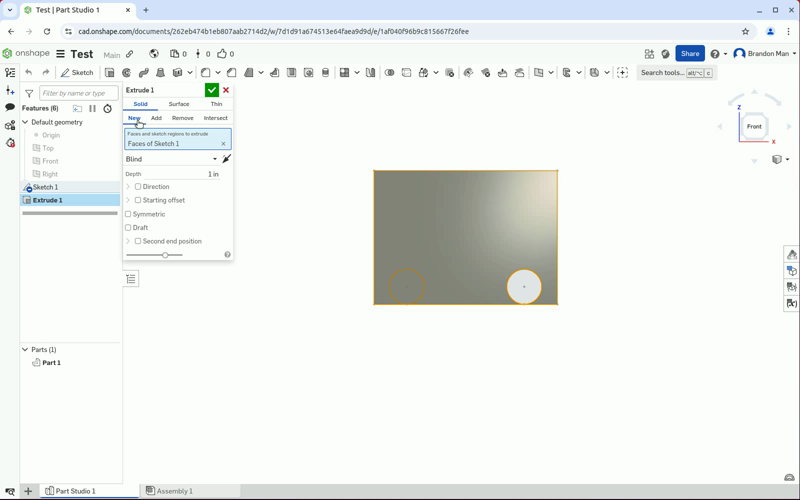
key(tab, 4)
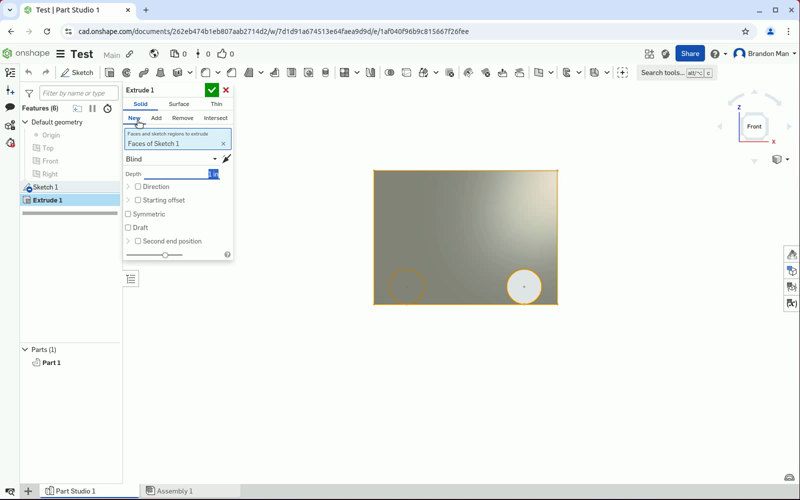
text(6.981)
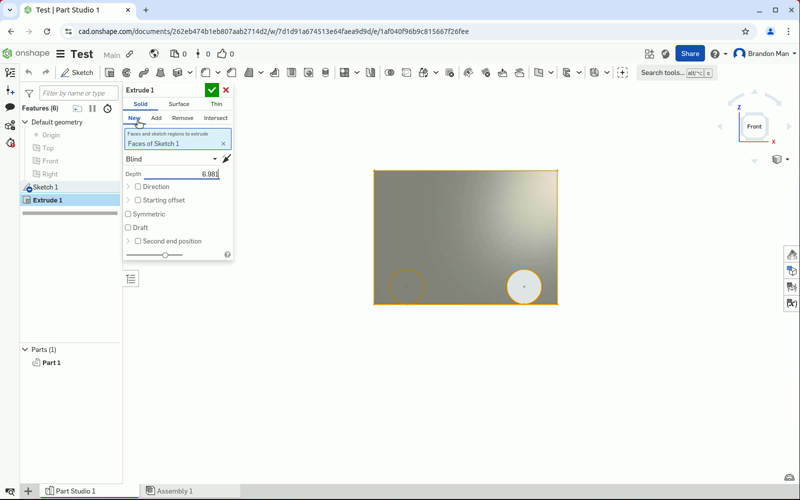
key(enter)
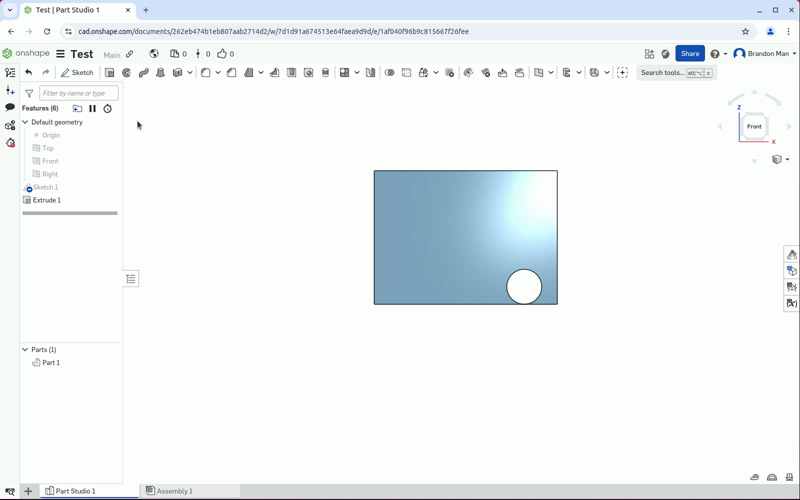
key(shift+h)
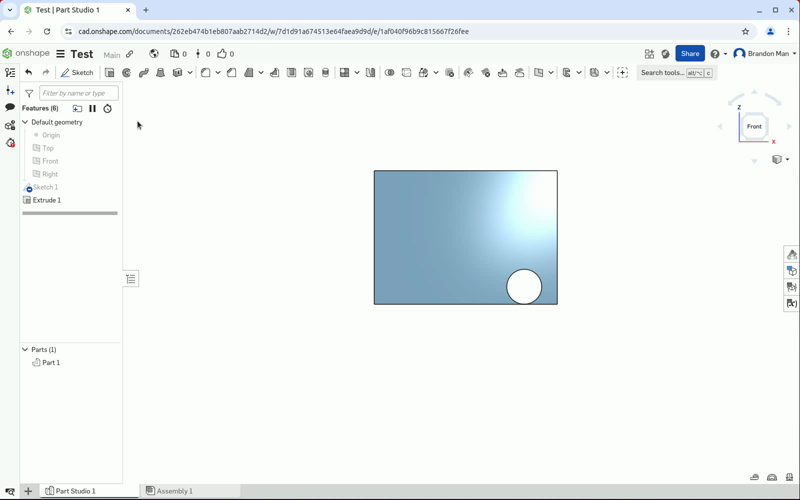
key(shift+h)
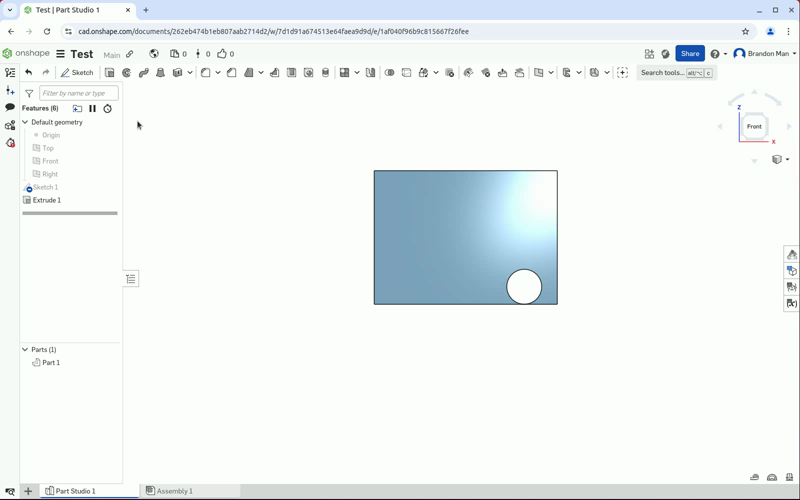
mouse_move(73, 189)
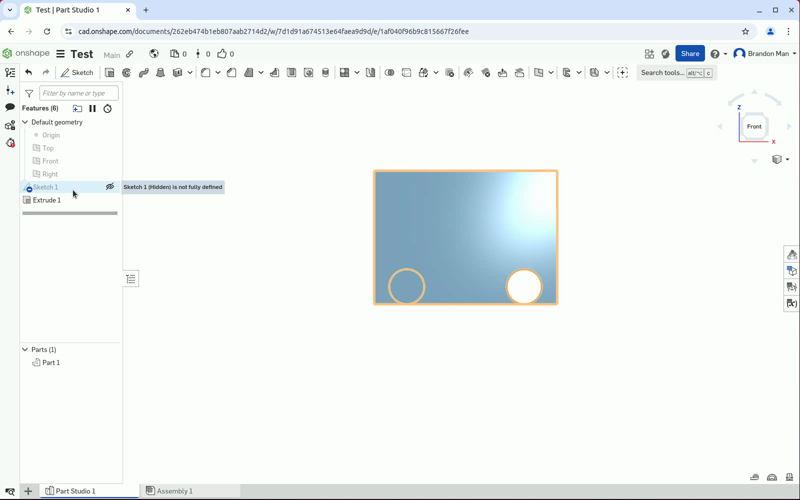
click(73, 189)
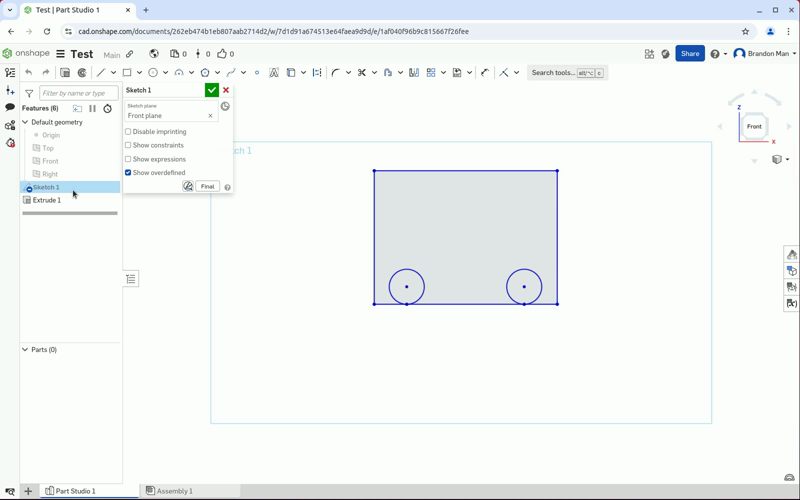
mouse_move(229, 92)
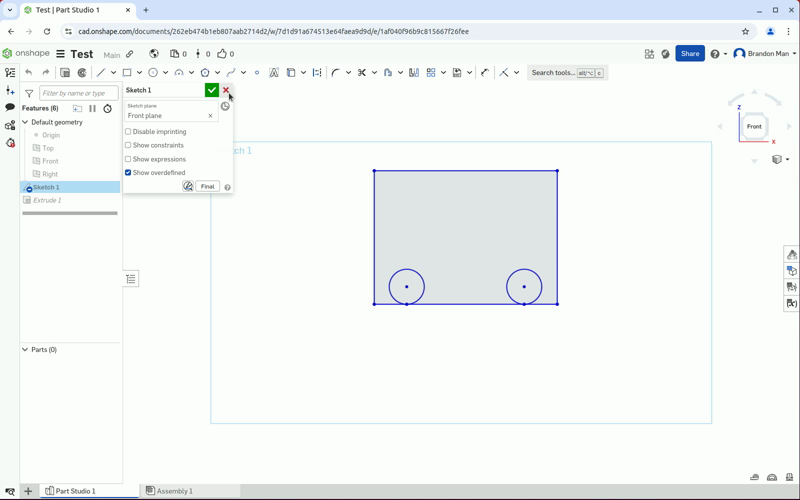
click(229, 92)
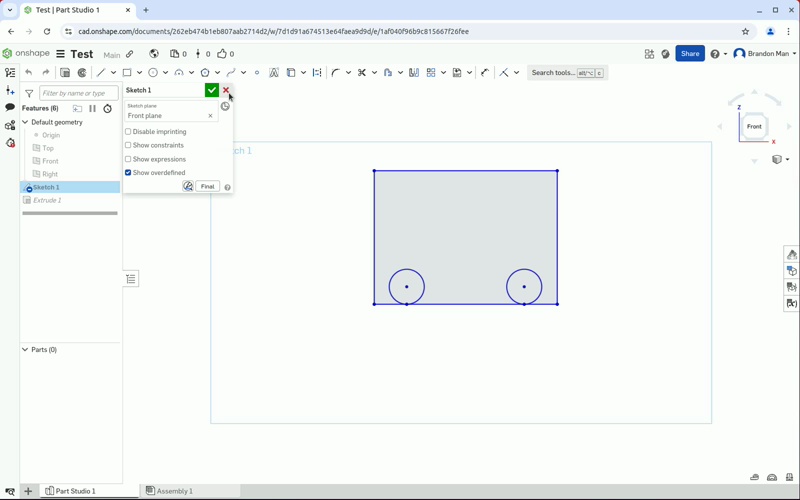
key(shift+s)
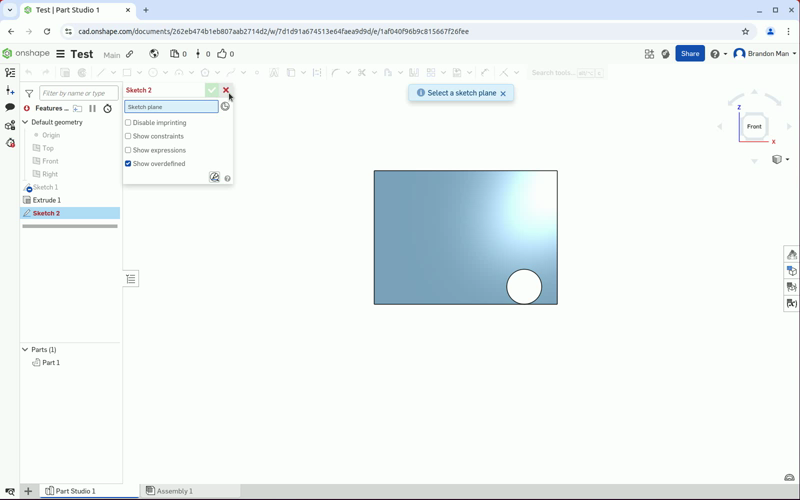
mouse_move(73, 163)
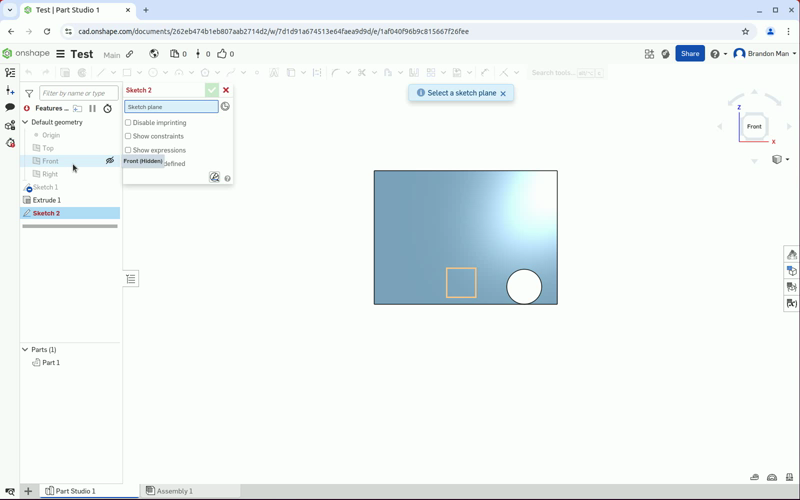
click(73, 163)
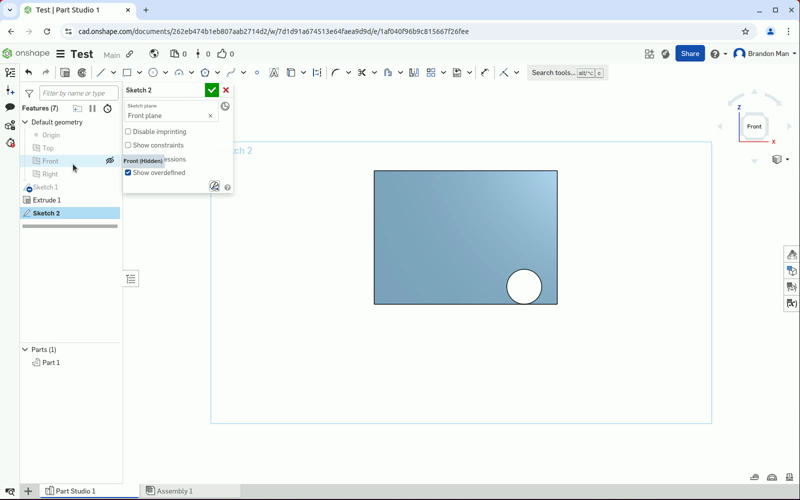
mouse_move(73, 352)
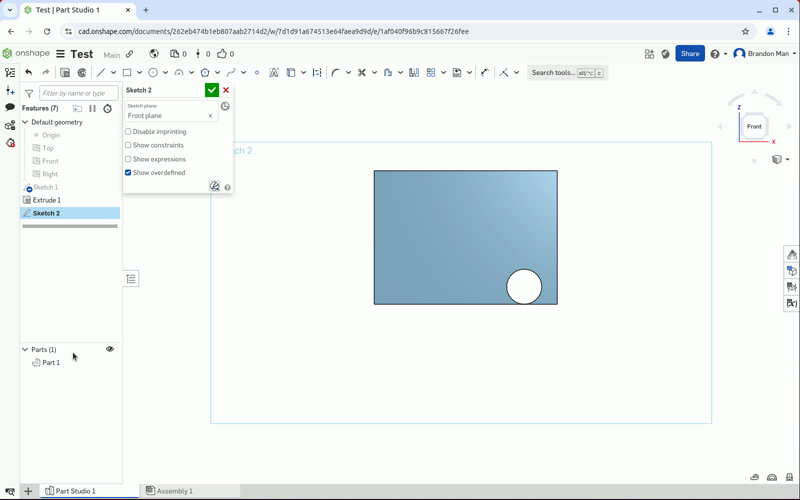
key(y)
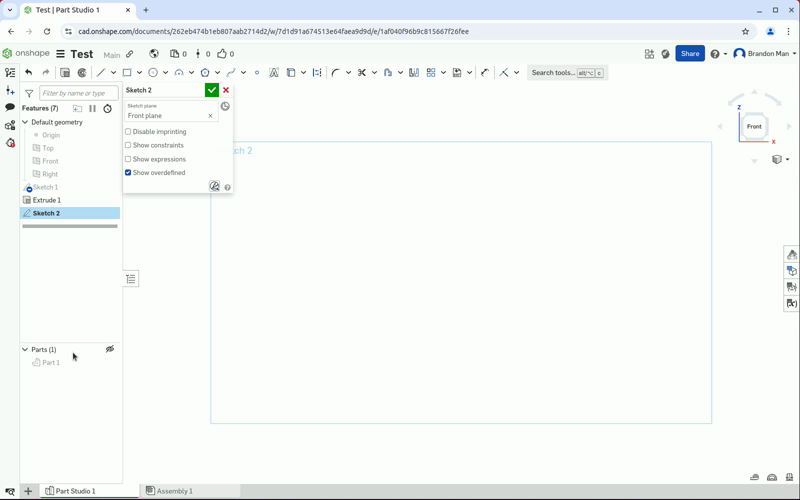
key(l)
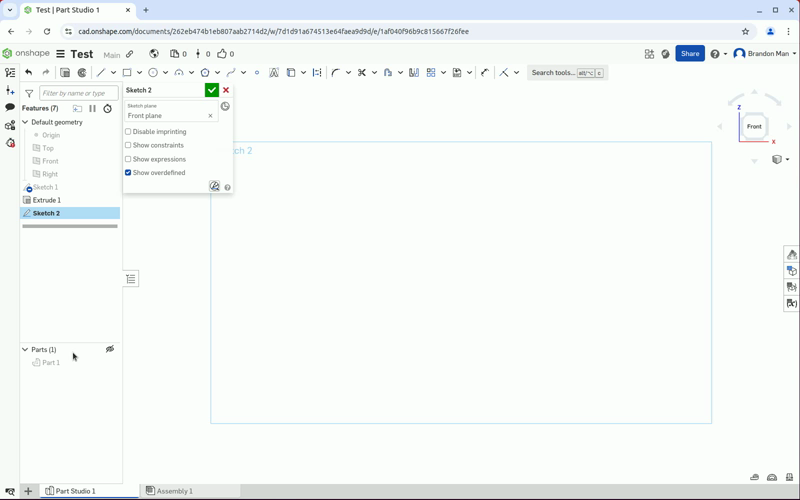
key_down(shift)
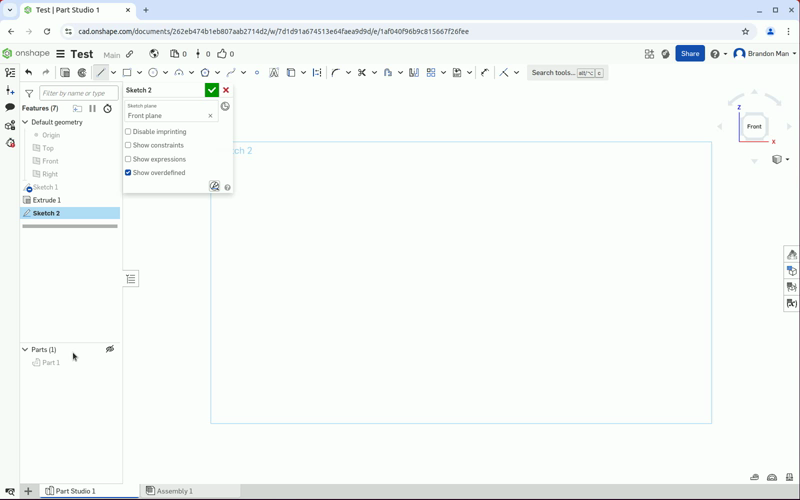
mouse_move(374, 312)
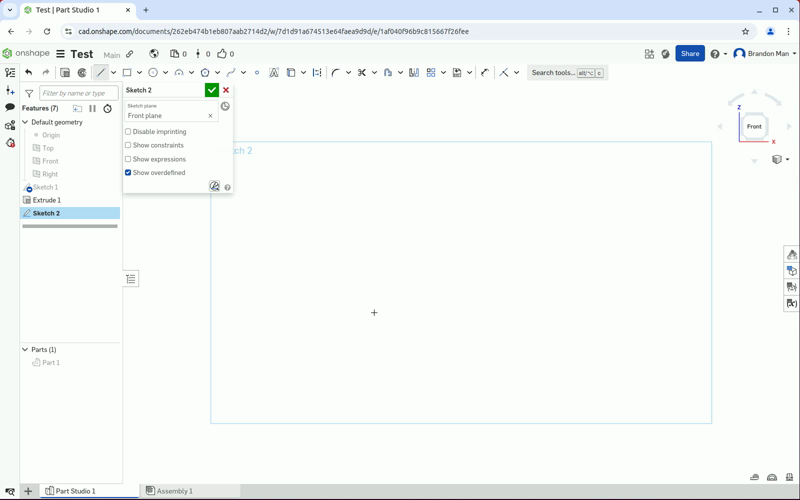
click(374, 312)
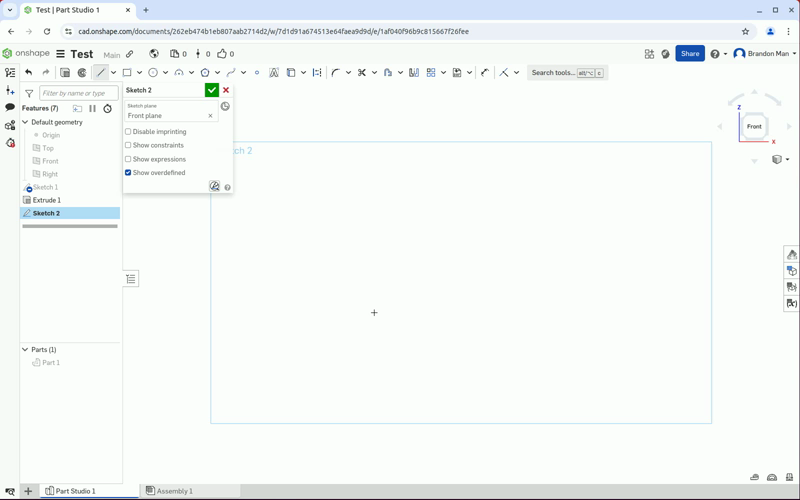
key_up(shift)
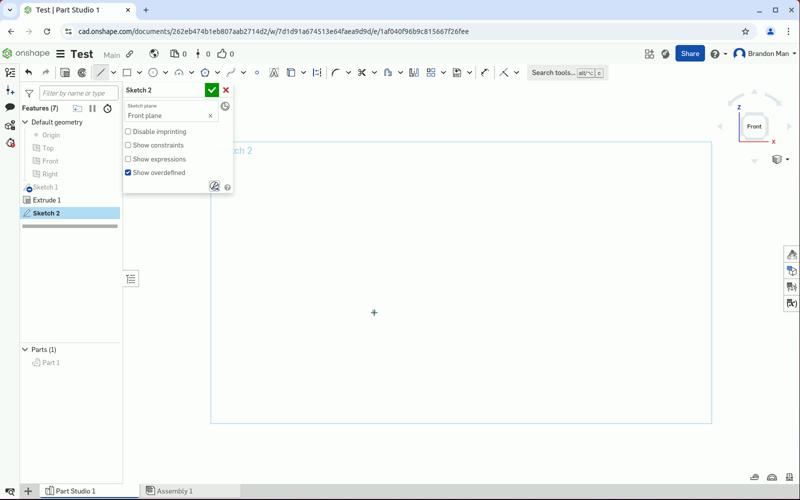
key_down(shift)
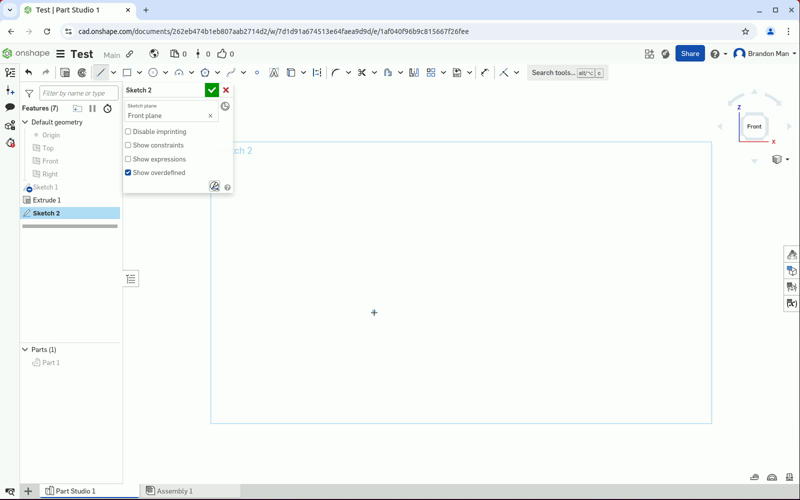
mouse_move(404, 312)
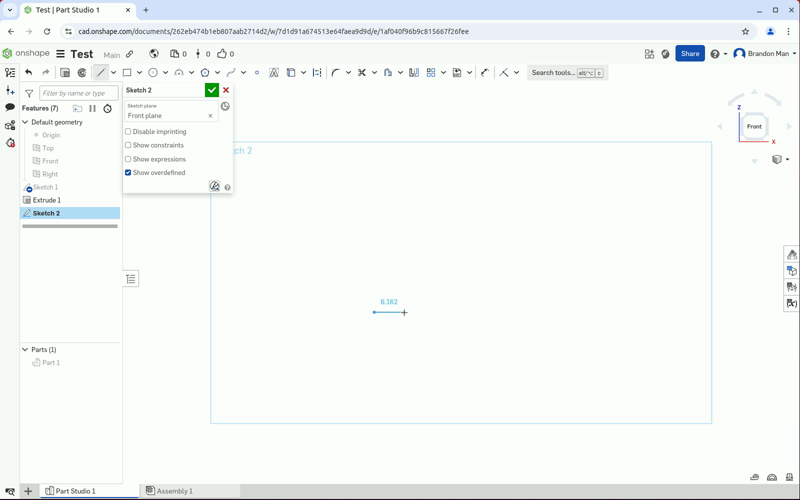
mouse_move(408, 312)
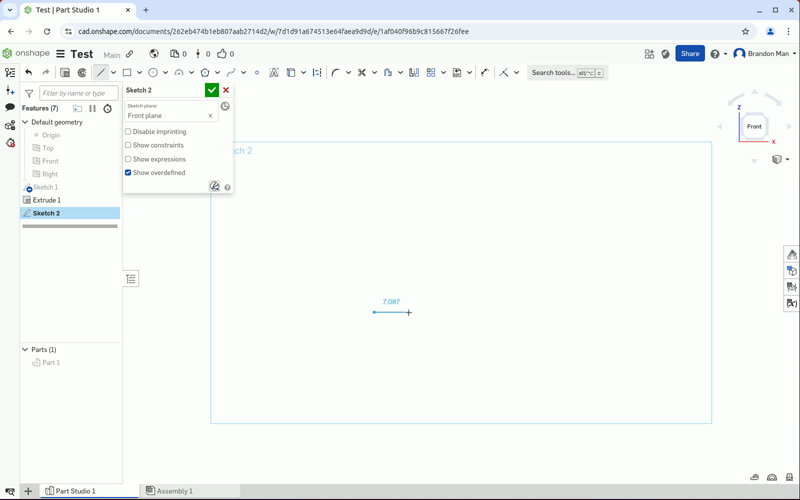
click(408, 312)
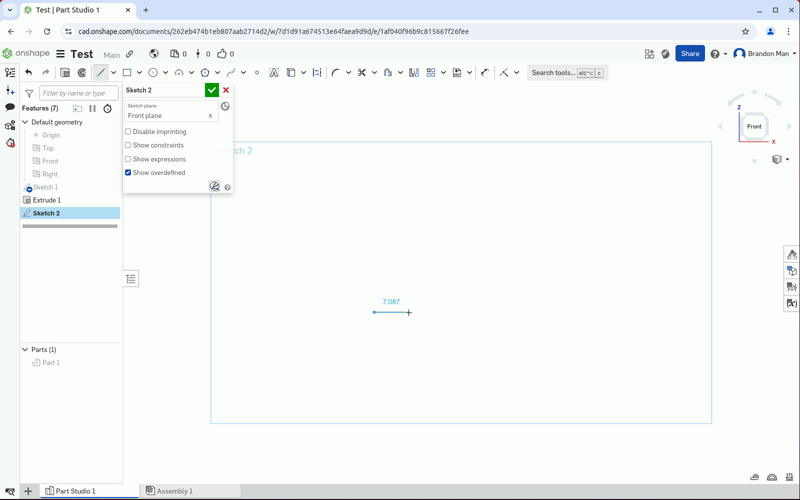
key_up(shift)
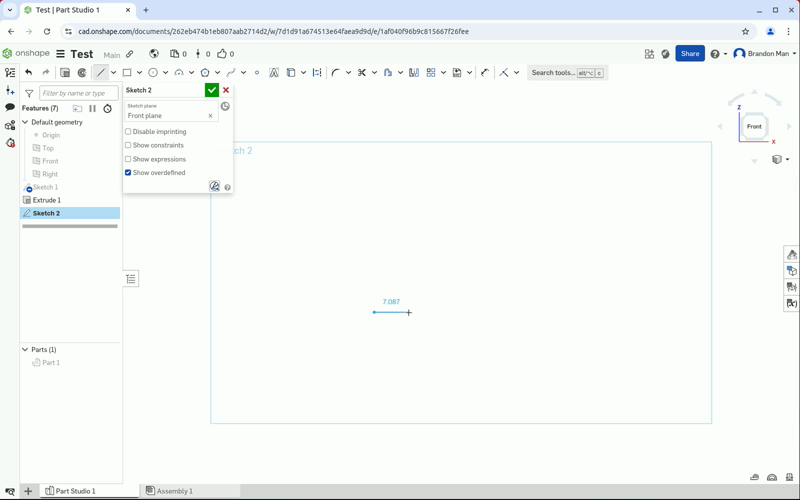
key_down(shift)
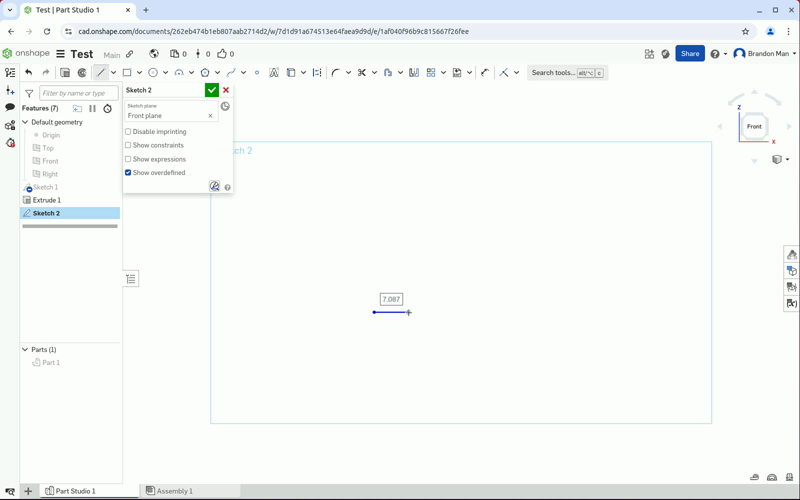
mouse_move(438, 312)
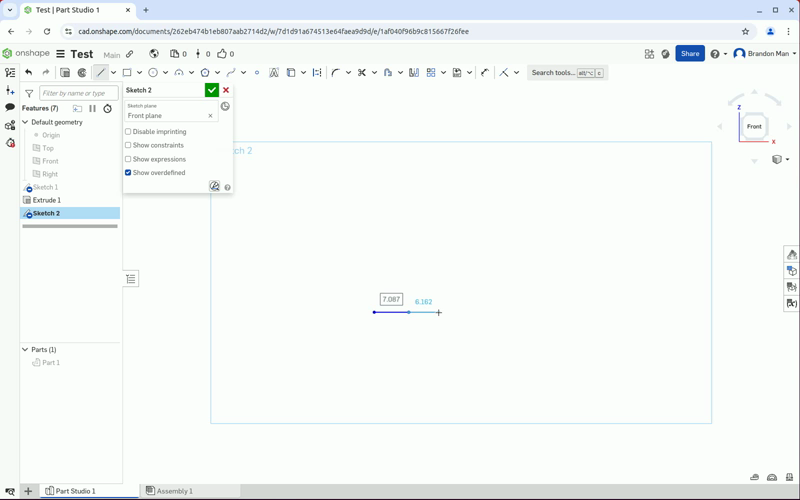
mouse_move(408, 303)
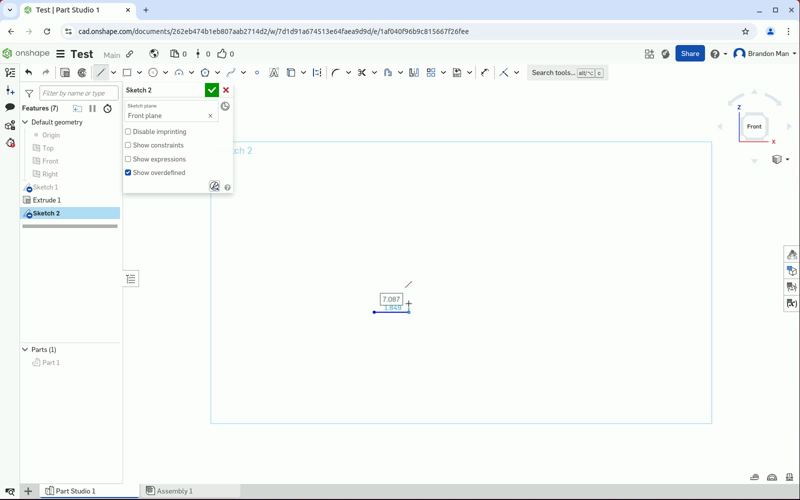
click(408, 303)
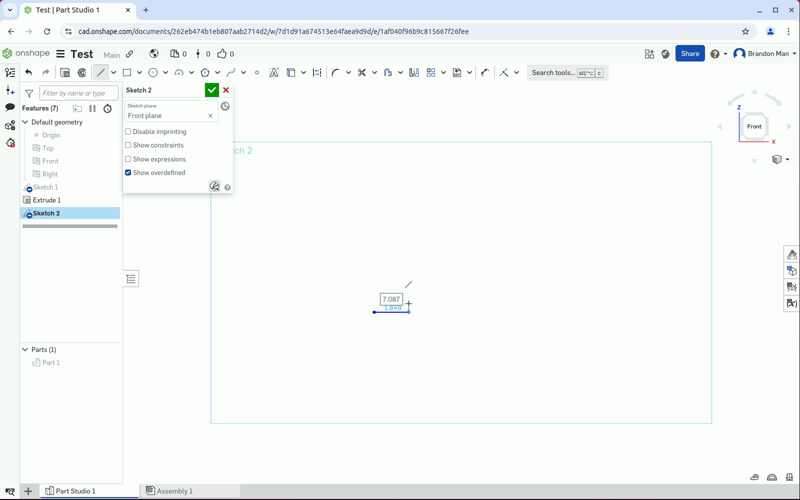
key_up(shift)
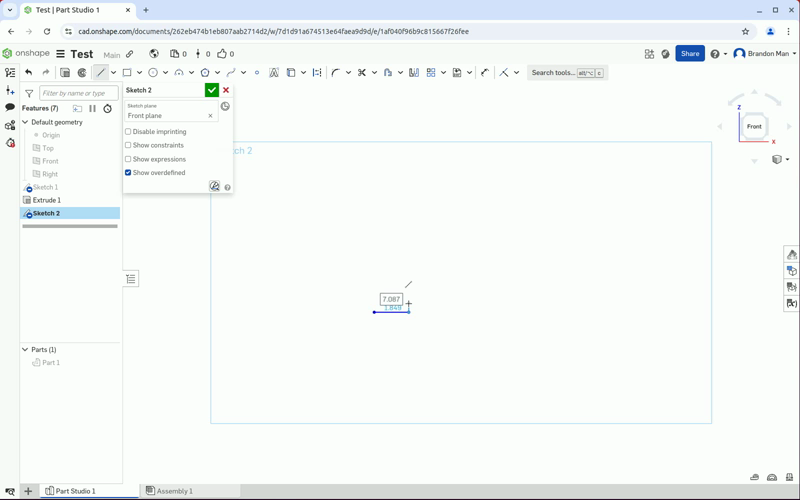
key_down(shift)
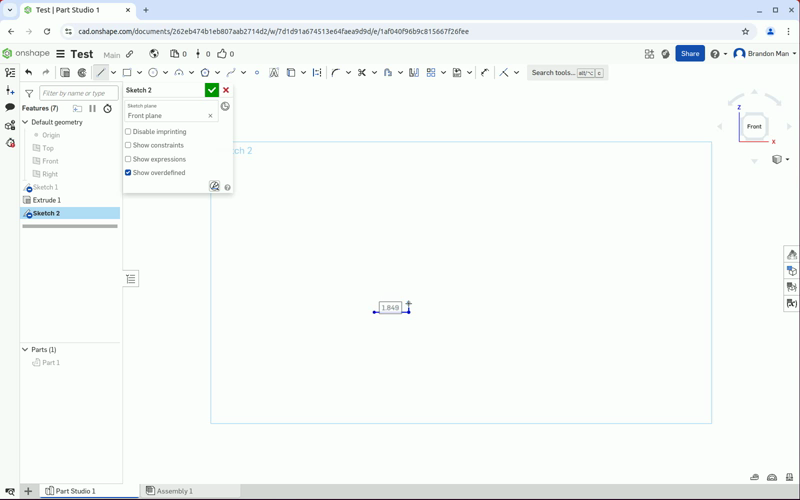
mouse_move(438, 303)
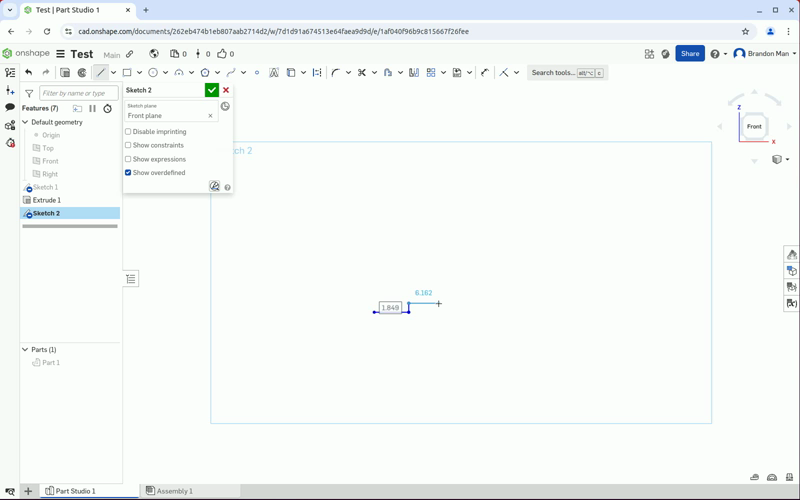
mouse_move(374, 303)
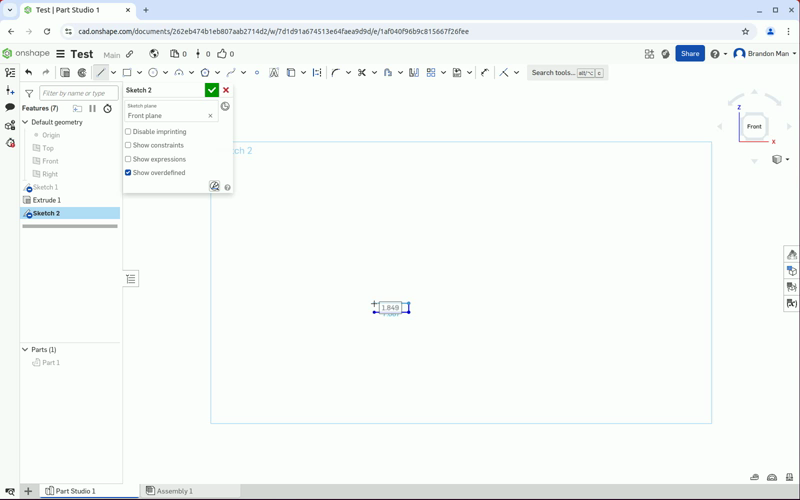
click(374, 303)
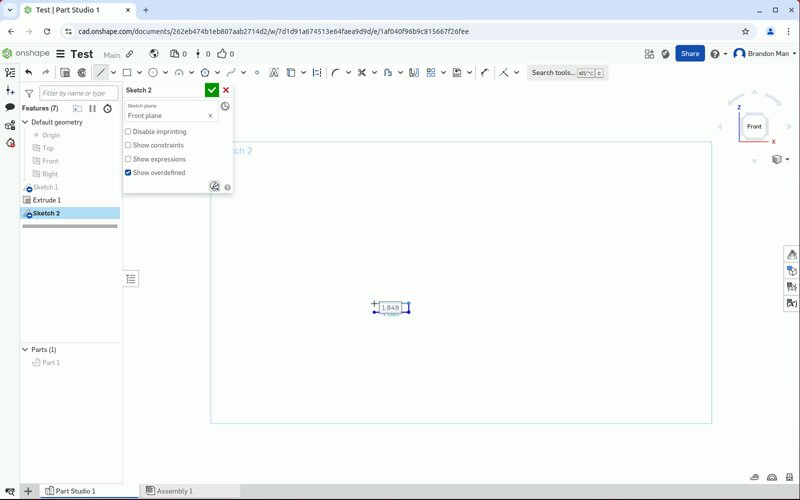
key_up(shift)
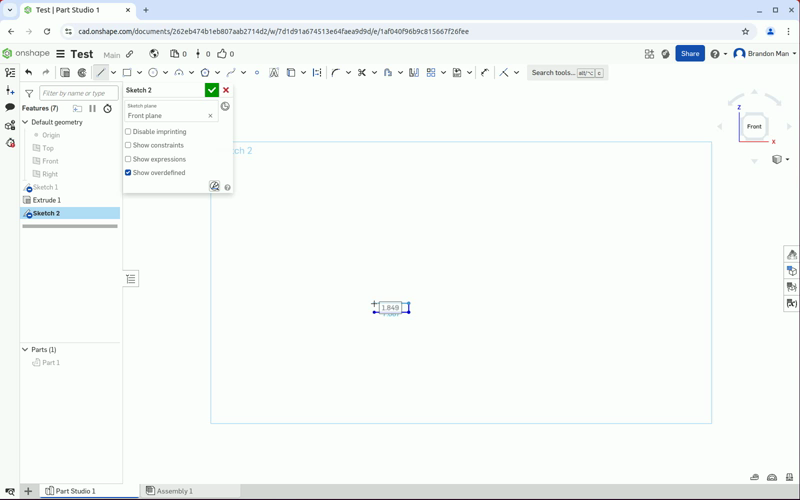
mouse_move(404, 303)
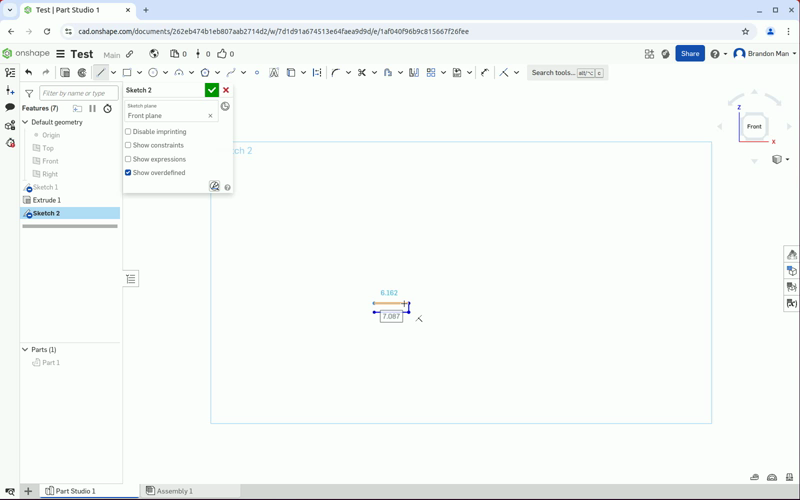
key_down(shift)
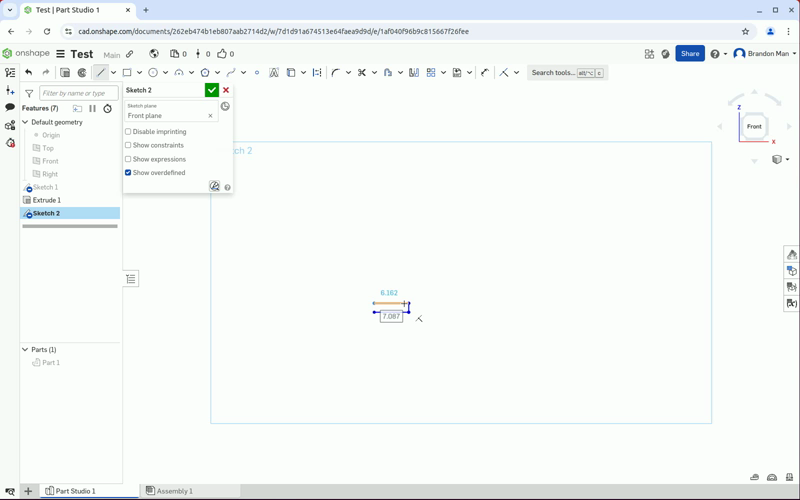
mouse_move(374, 312)
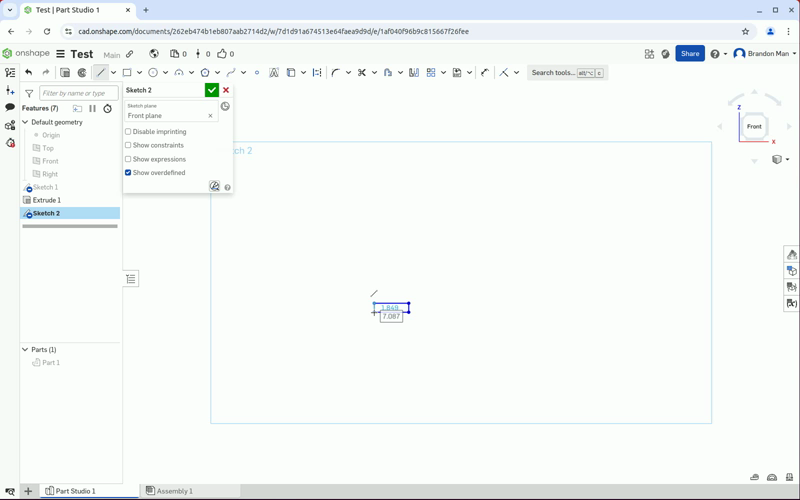
key_up(shift)
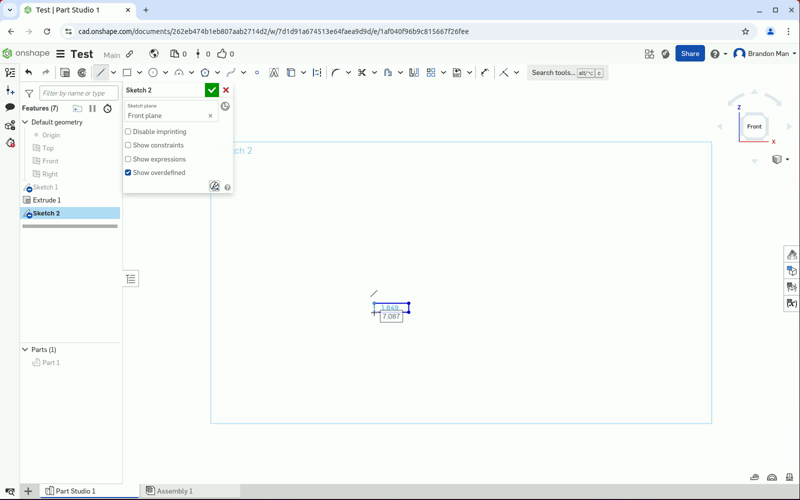
click(374, 312)
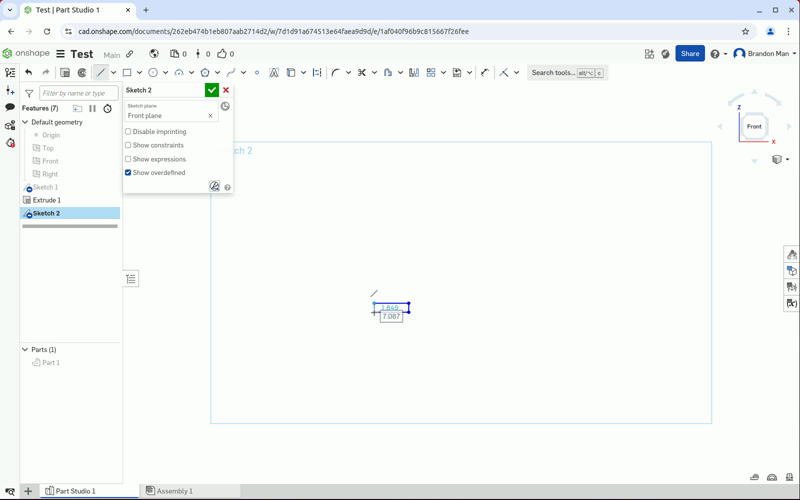
key(esc)
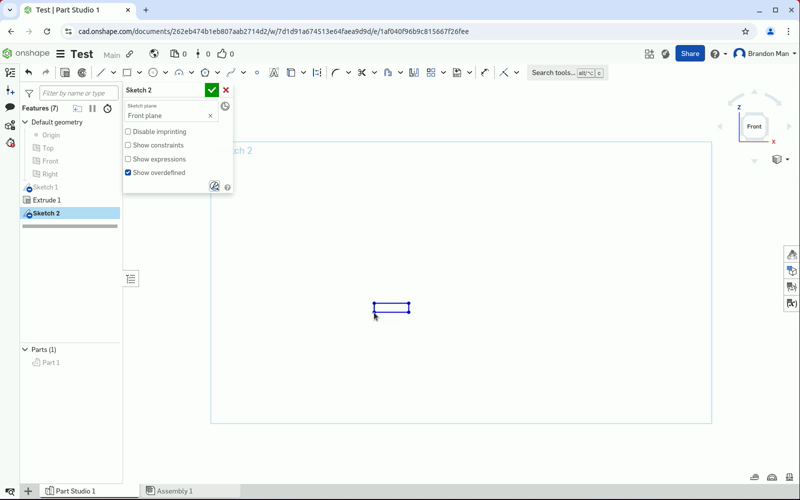
mouse_move(397, 311)
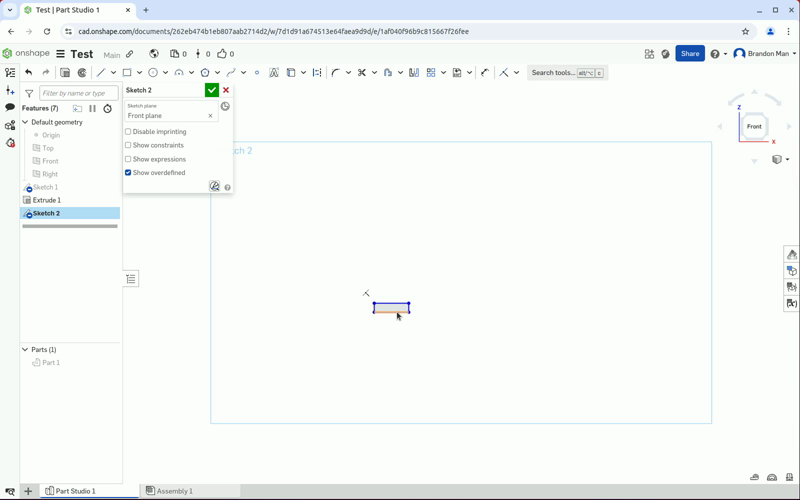
scroll(6)
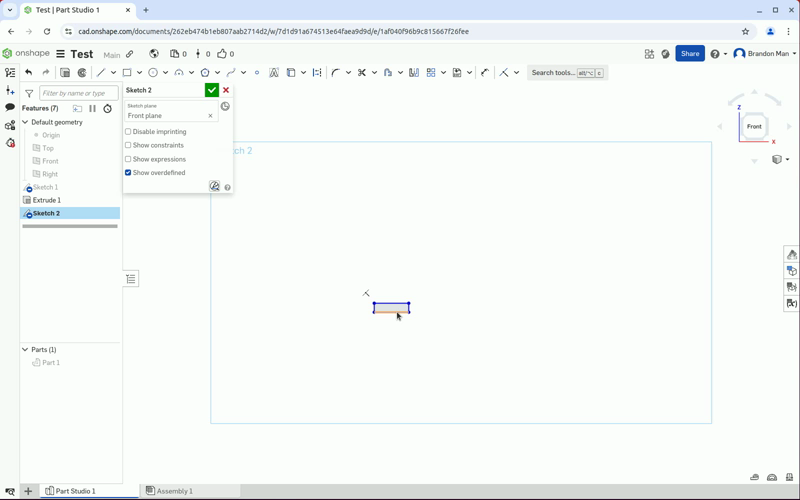
scroll(6)
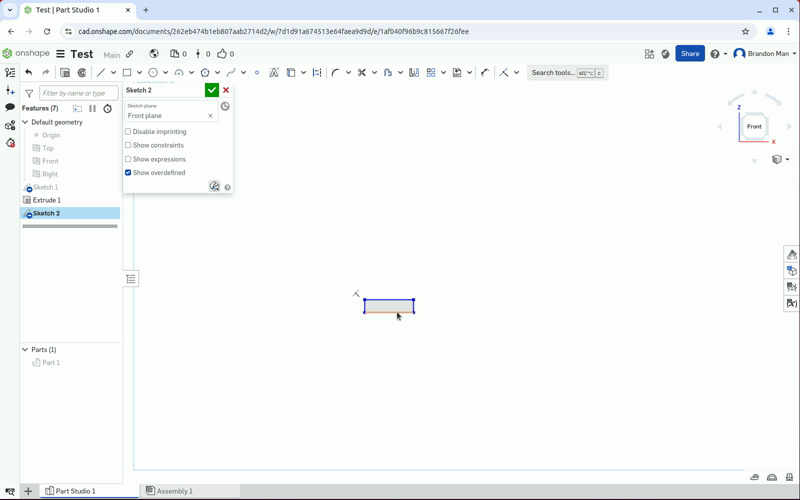
scroll(6)
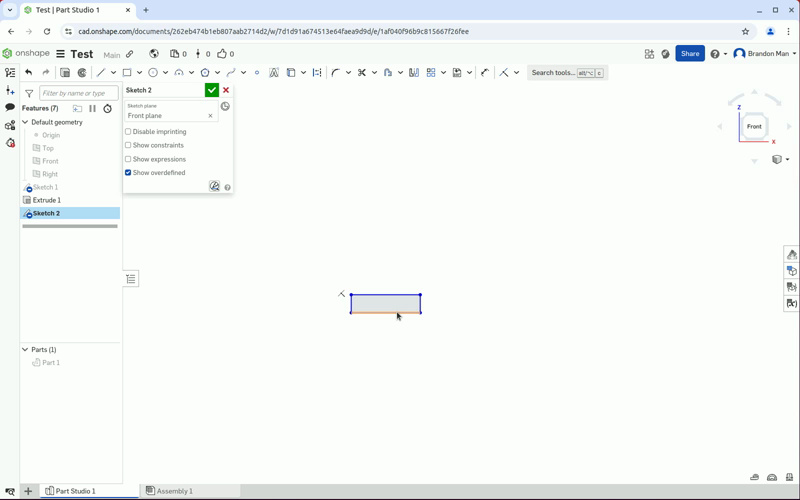
scroll(6)
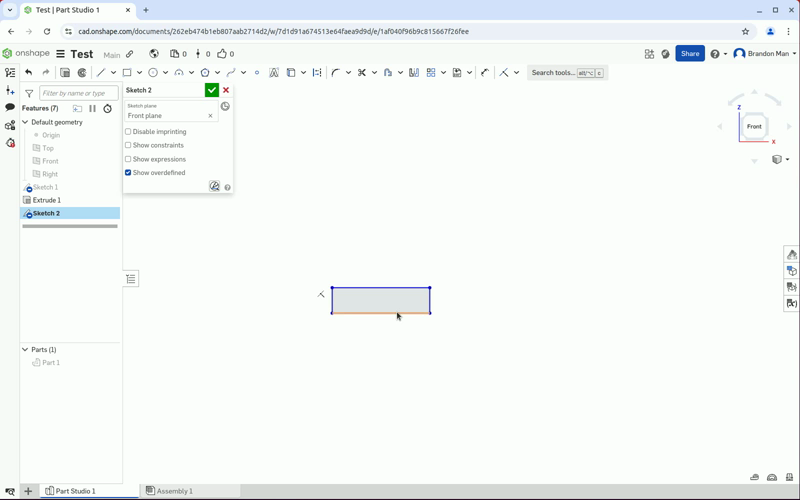
scroll(6)
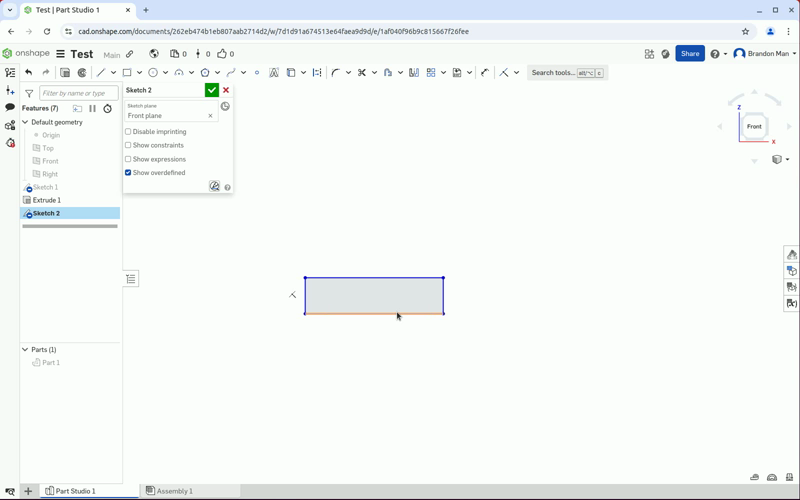
scroll(6)
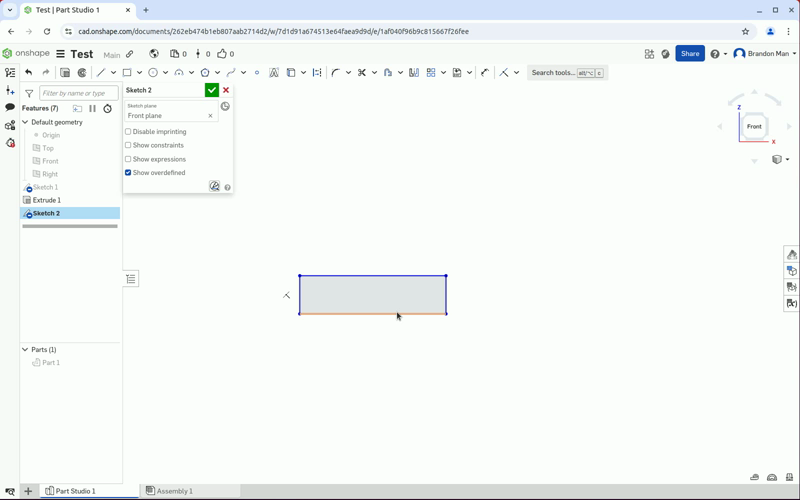
scroll(6)
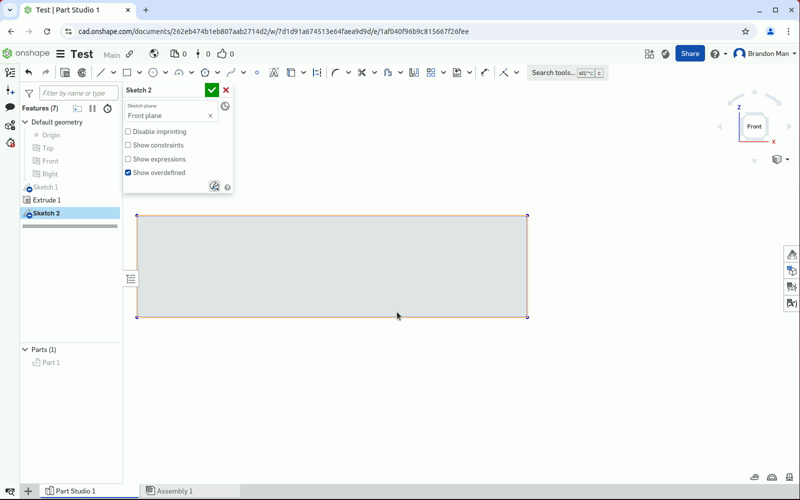
click(397, 311)
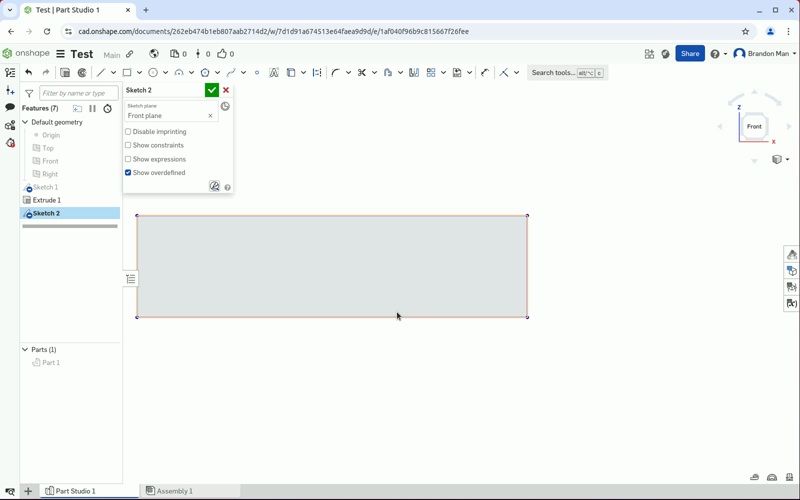
scroll(-6)
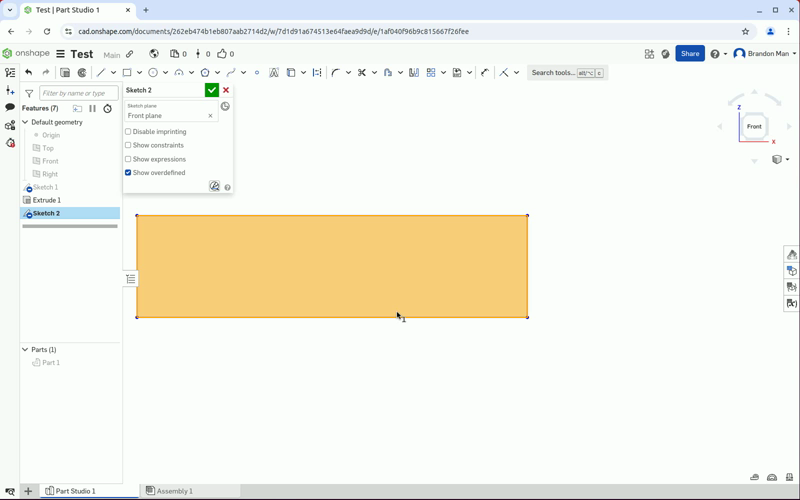
scroll(-6)
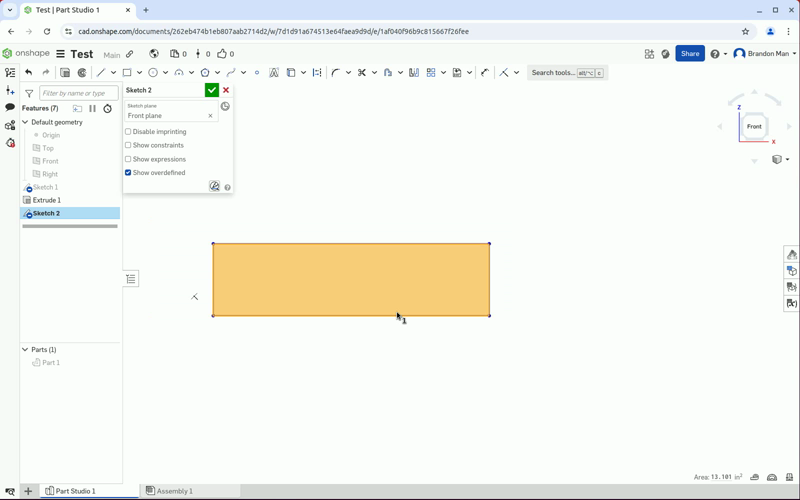
scroll(-6)
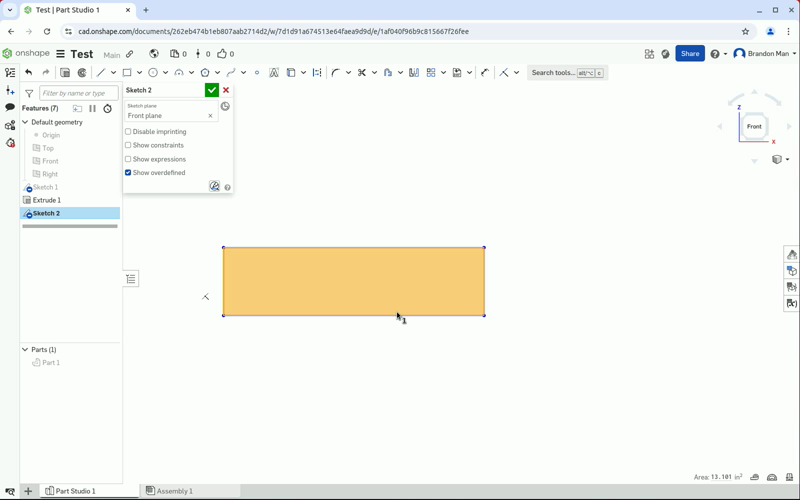
scroll(-6)
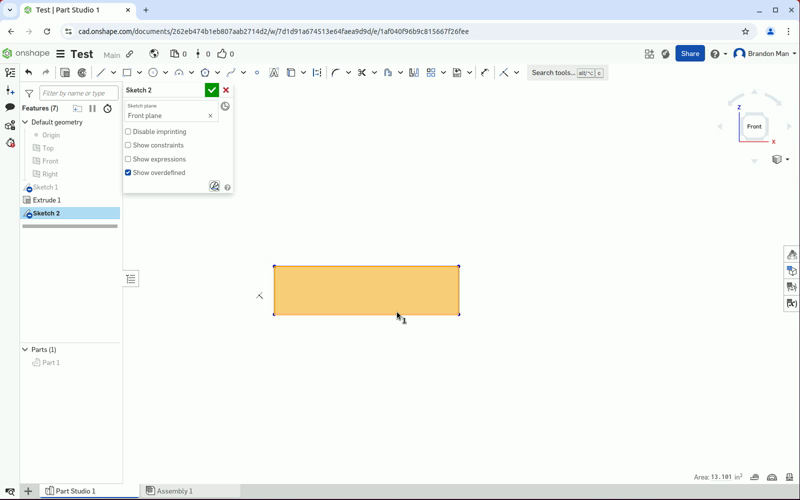
scroll(-6)
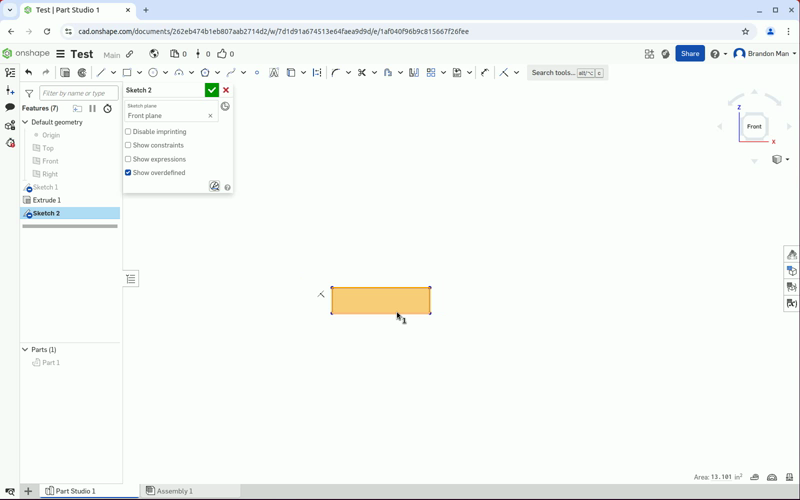
scroll(-6)
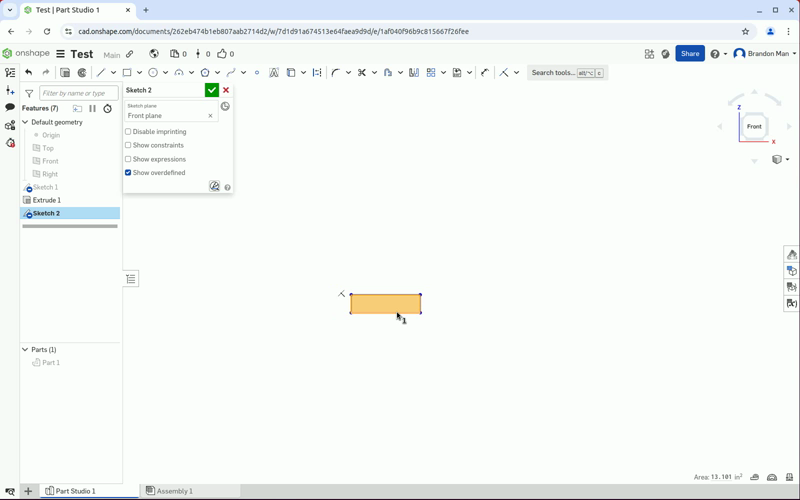
scroll(-6)
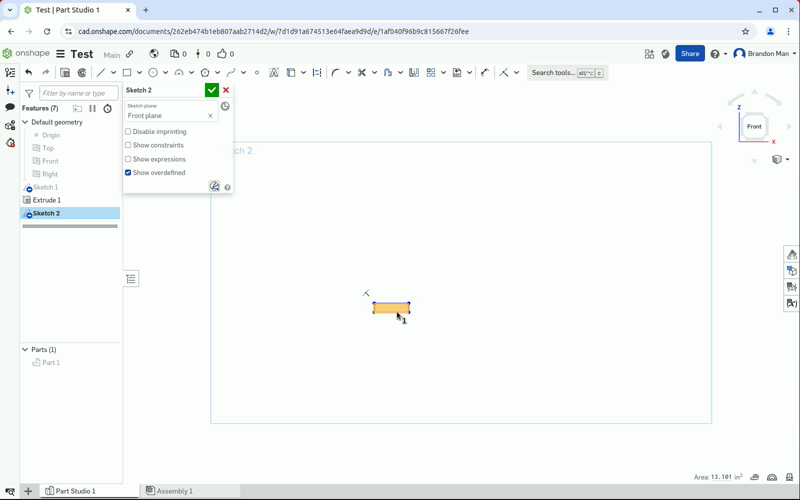
mouse_move(73, 352)
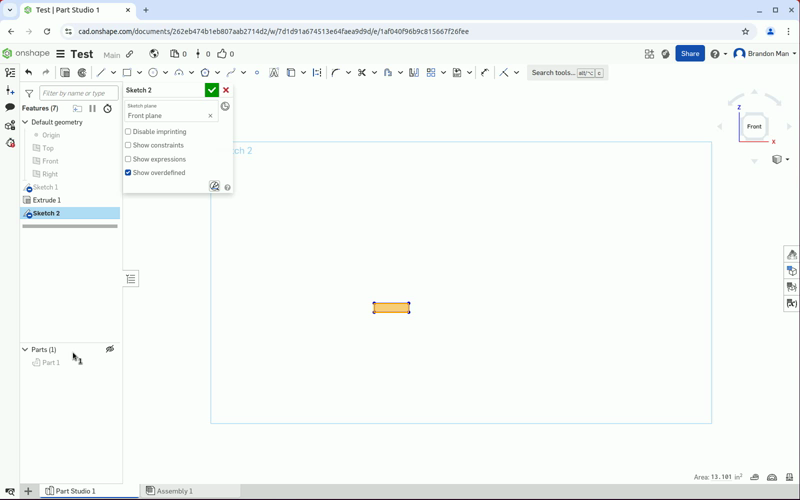
key(shift+y)
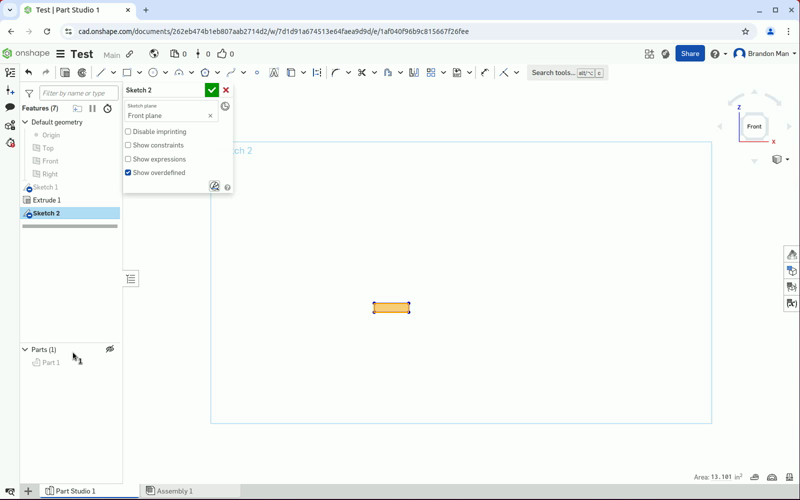
key(shift+e)
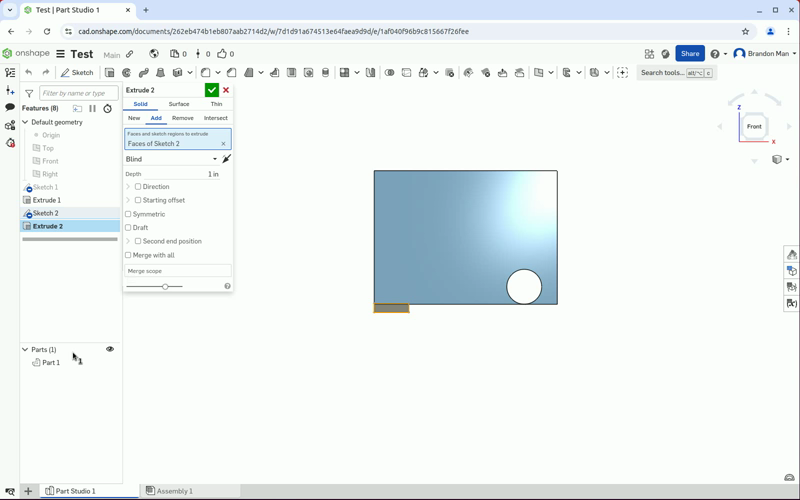
mouse_move(143, 106)
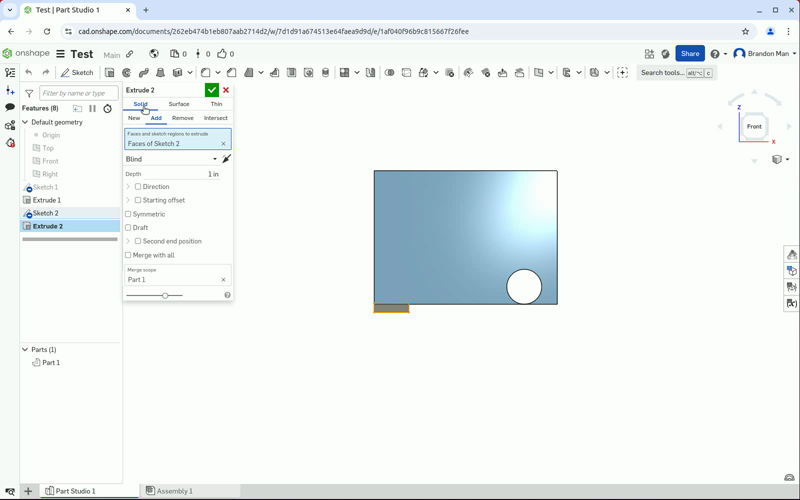
click(143, 106)
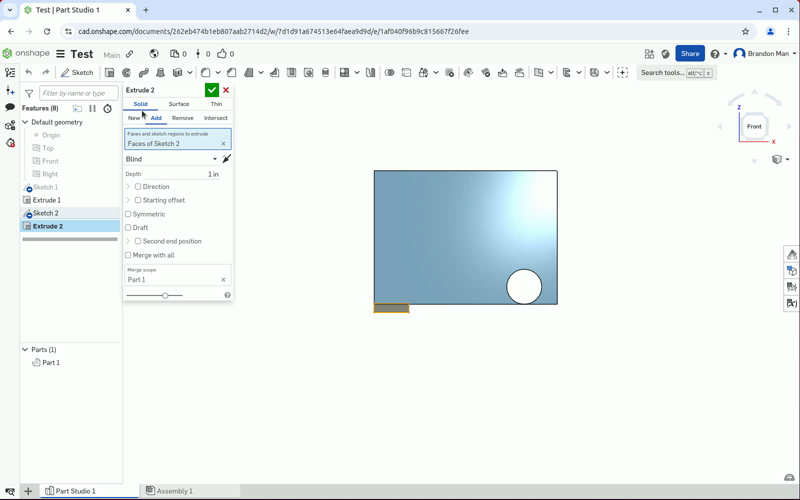
mouse_move(137, 120)
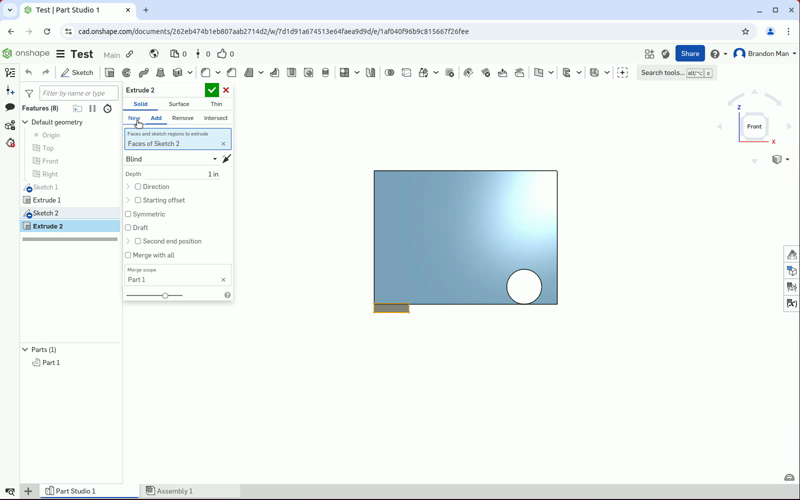
click(137, 120)
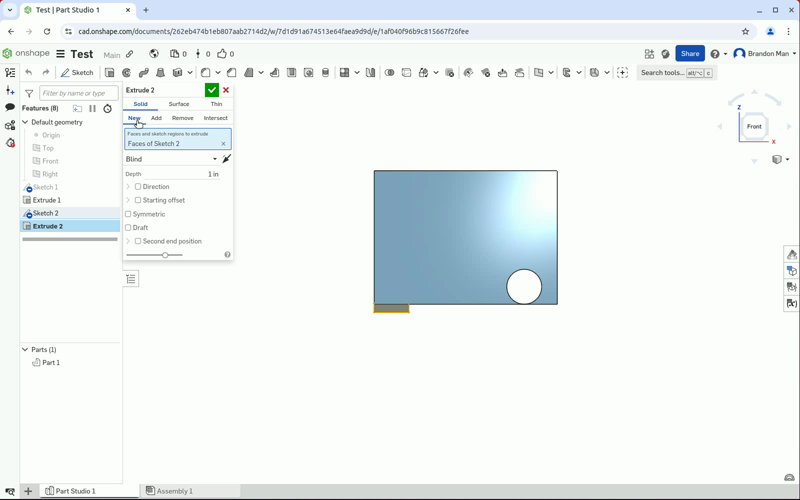
key(tab, 4)
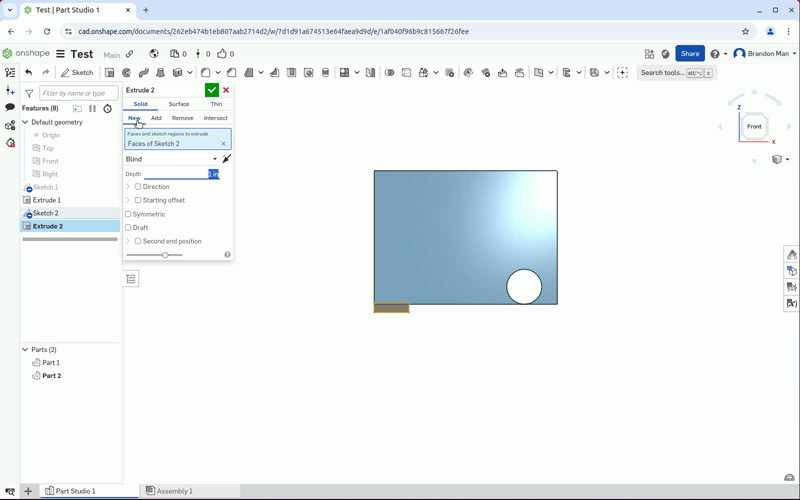
text(6.981)
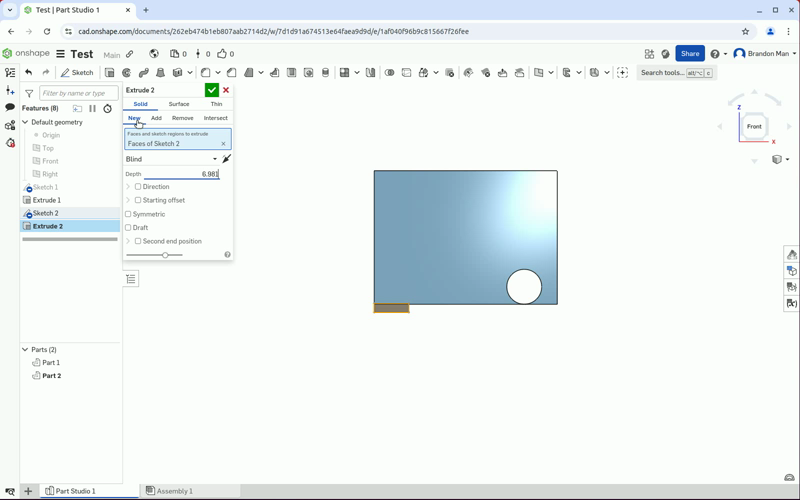
key(enter)
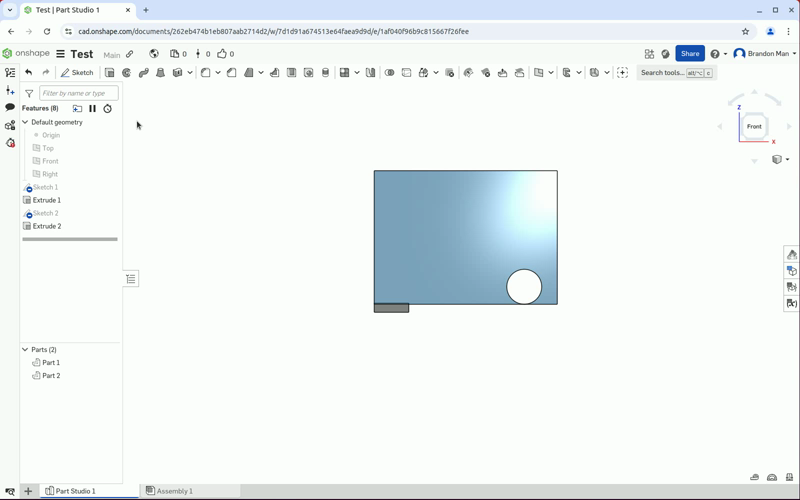
key(shift+h)
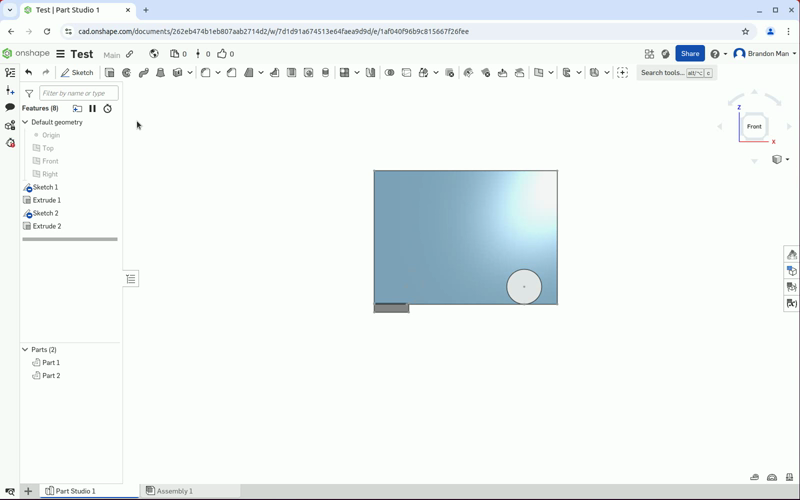
key(shift+h)
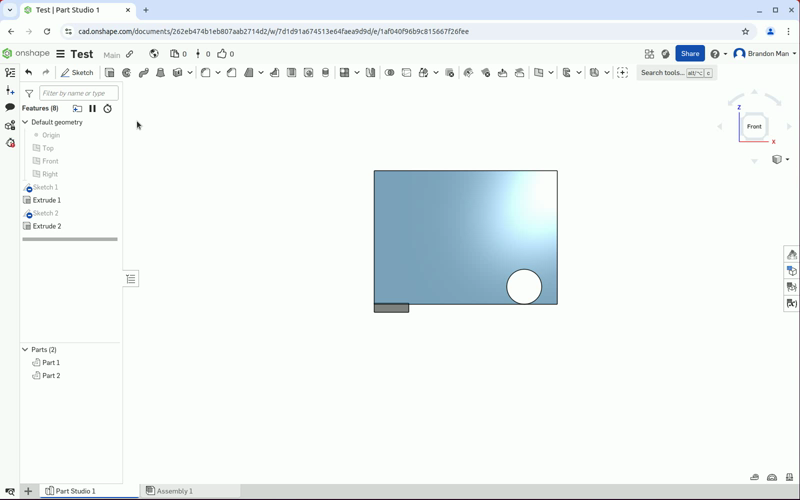
mouse_move(73, 189)
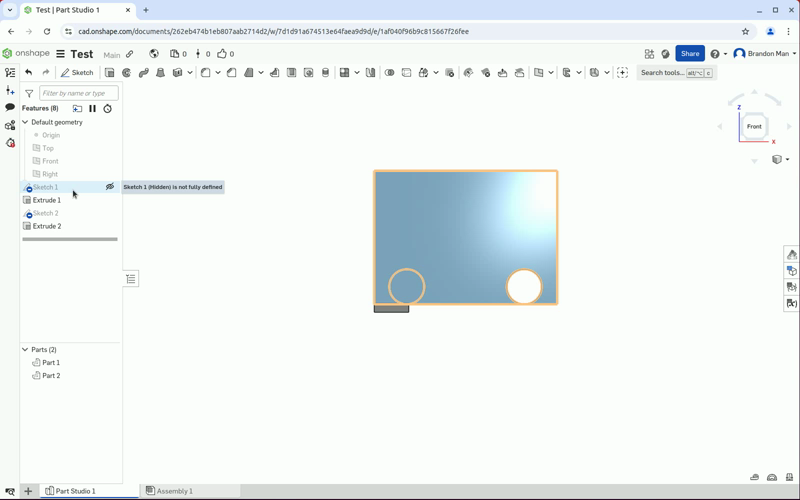
click(73, 189)
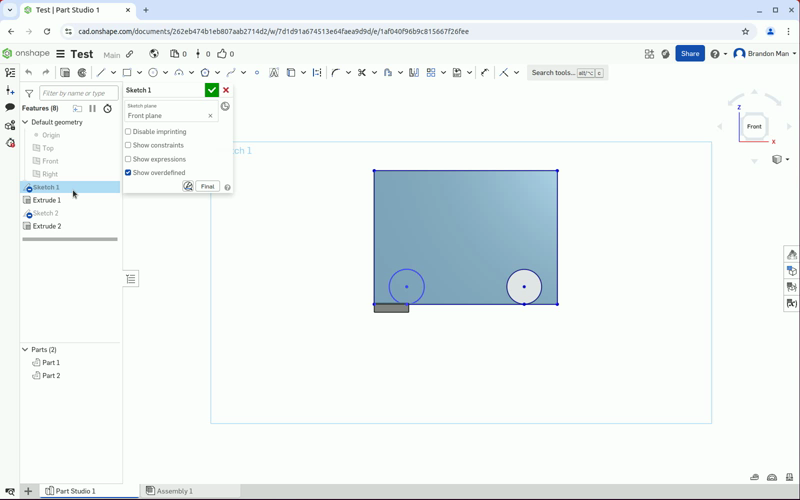
mouse_move(229, 92)
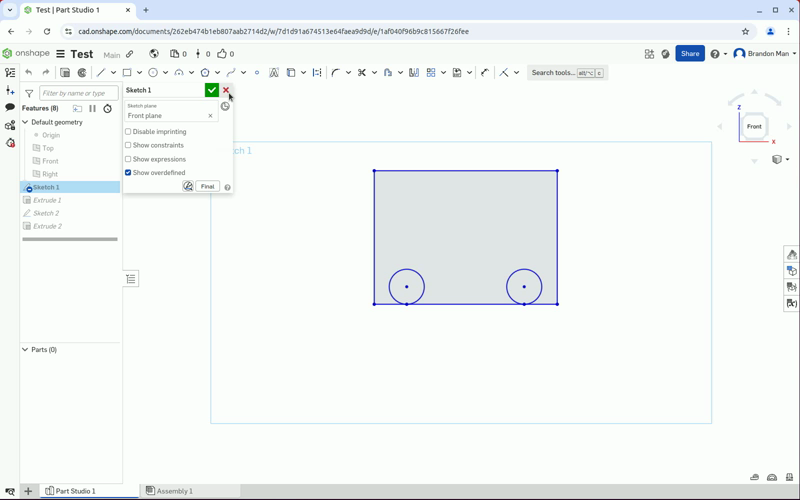
click(229, 92)
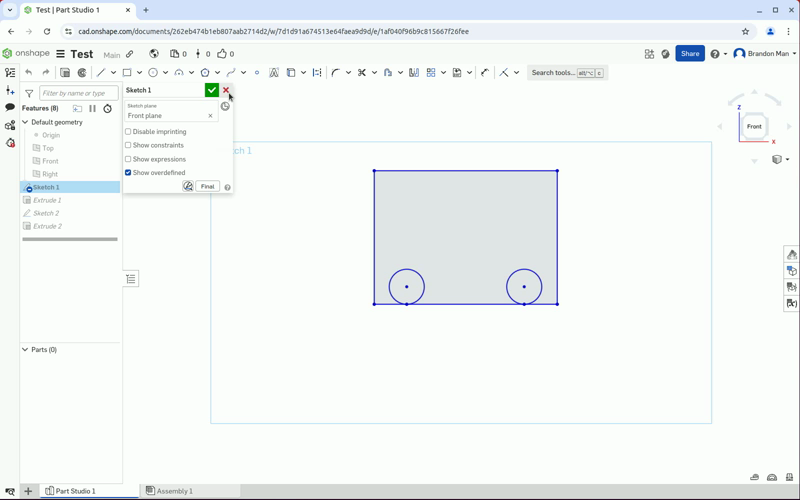
key(shift+s)
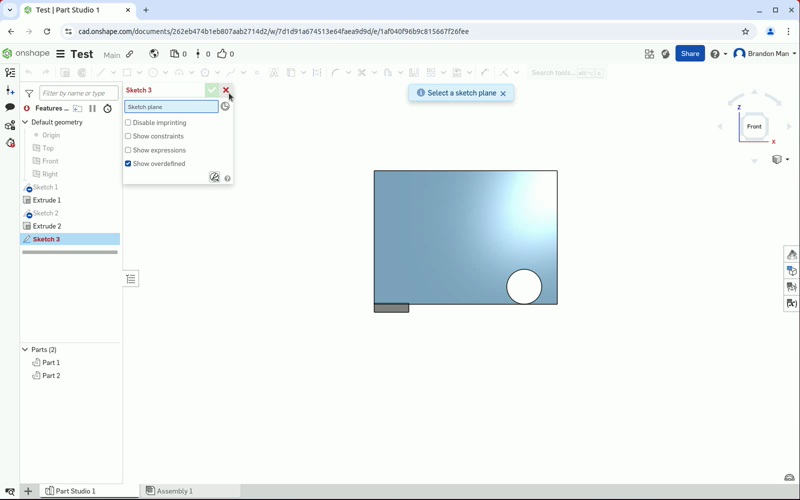
mouse_move(73, 163)
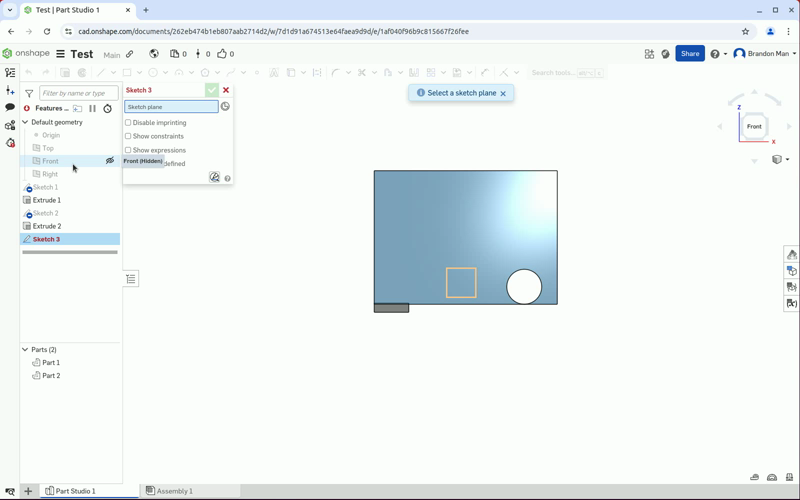
click(73, 163)
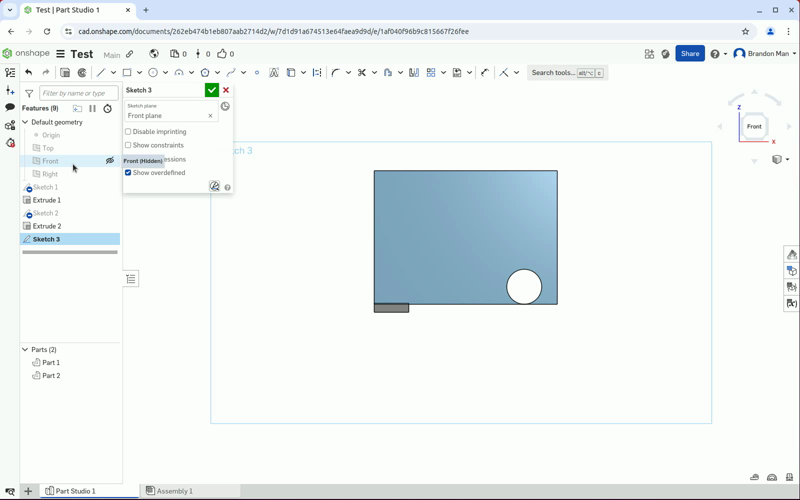
mouse_move(73, 352)
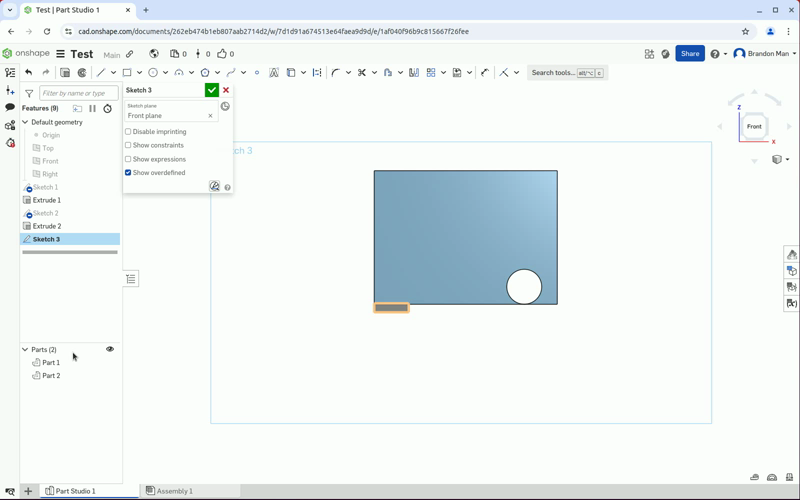
key(y)
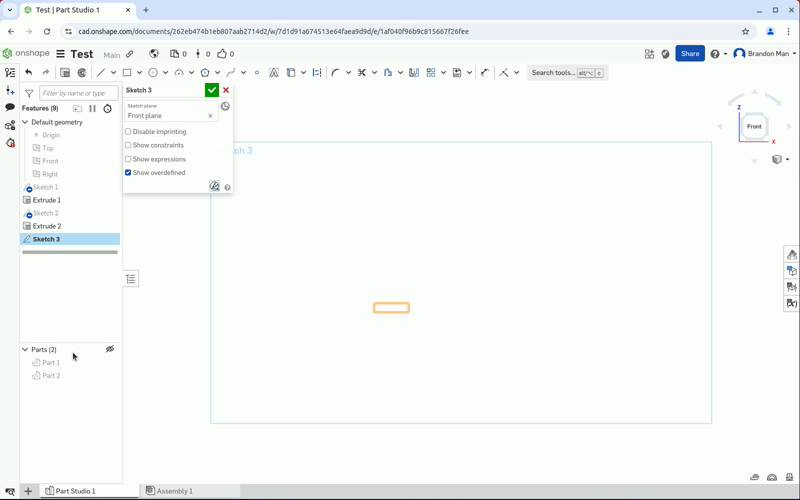
key(l)
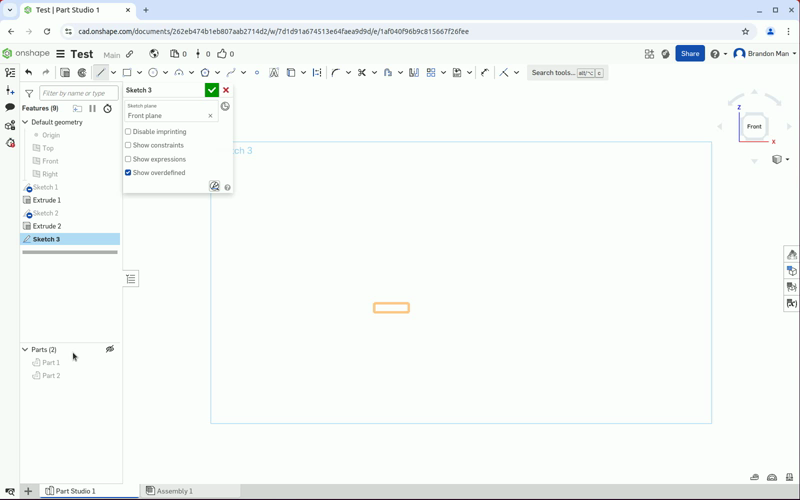
key_down(shift)
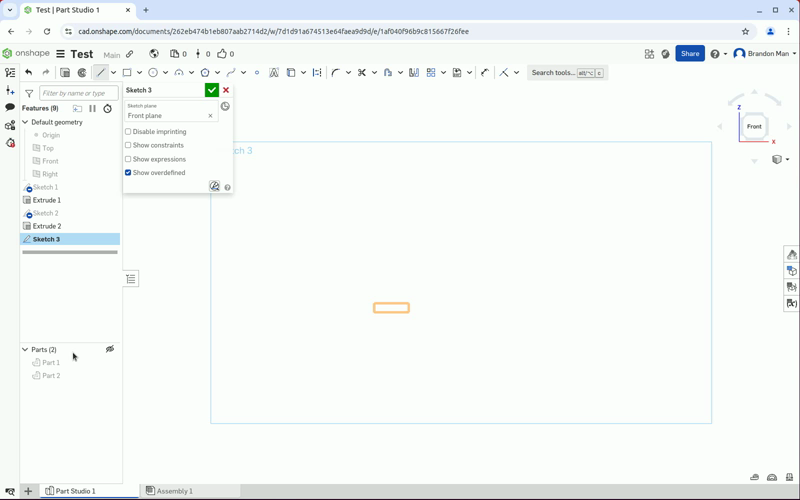
mouse_move(406, 312)
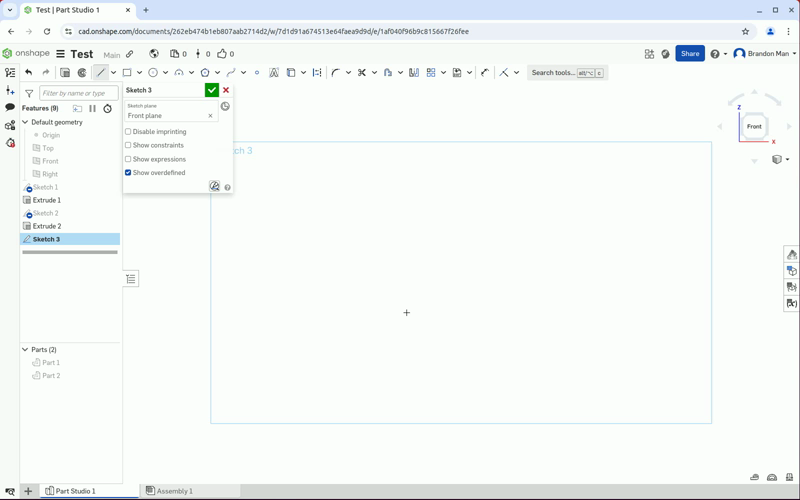
click(406, 312)
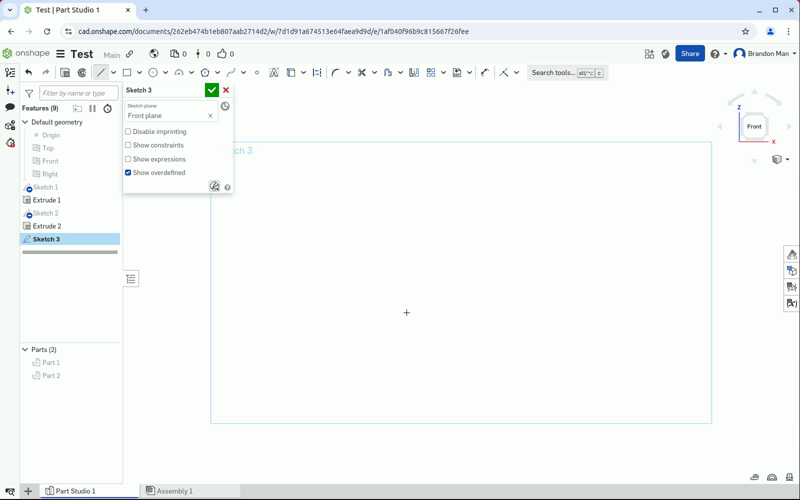
key_up(shift)
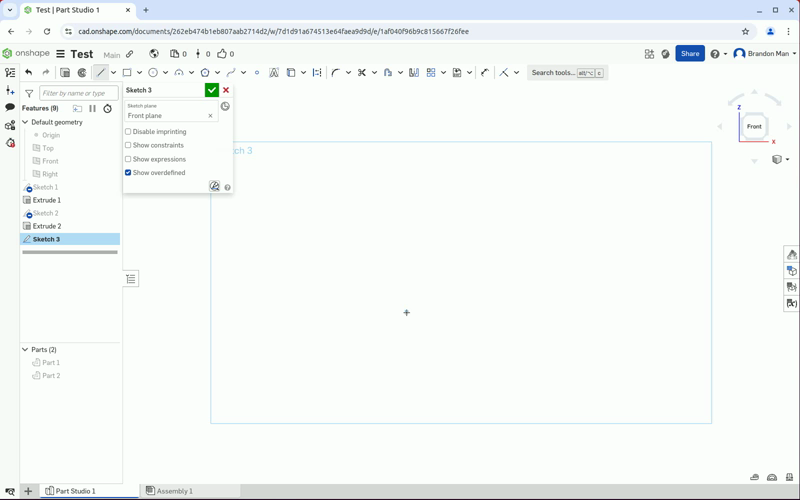
key_down(shift)
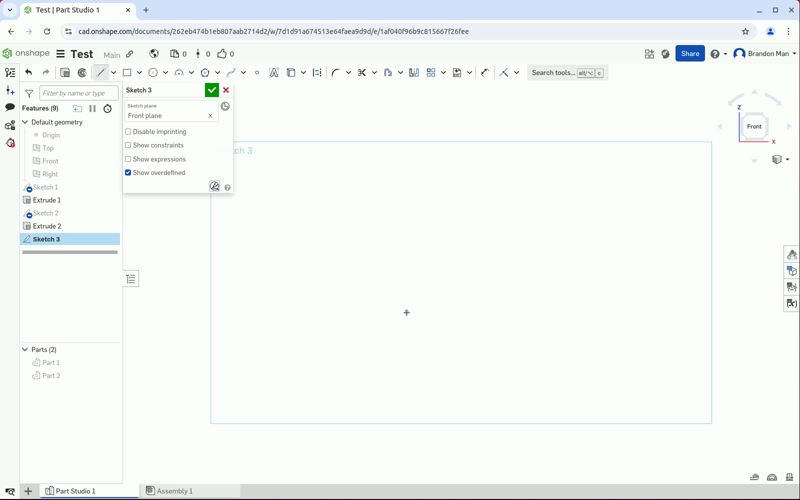
mouse_move(524, 312)
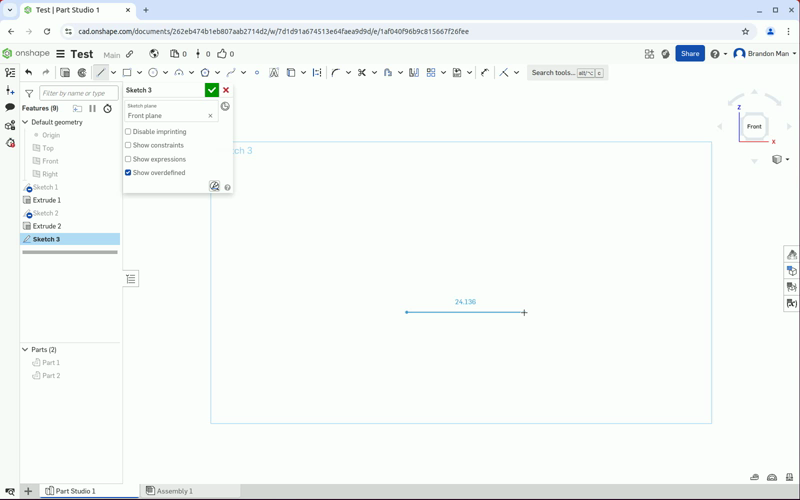
click(524, 312)
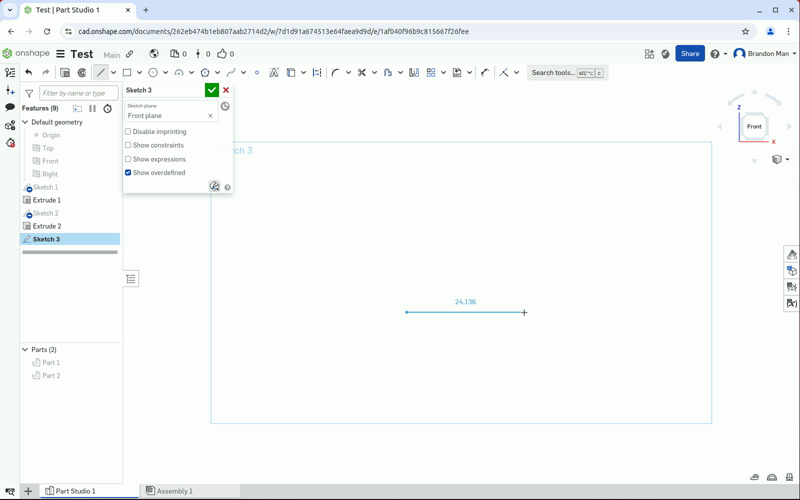
key_up(shift)
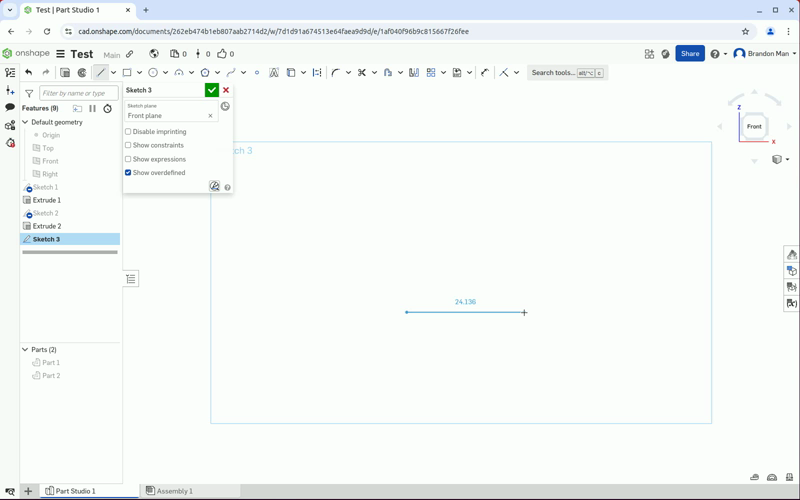
key_down(shift)
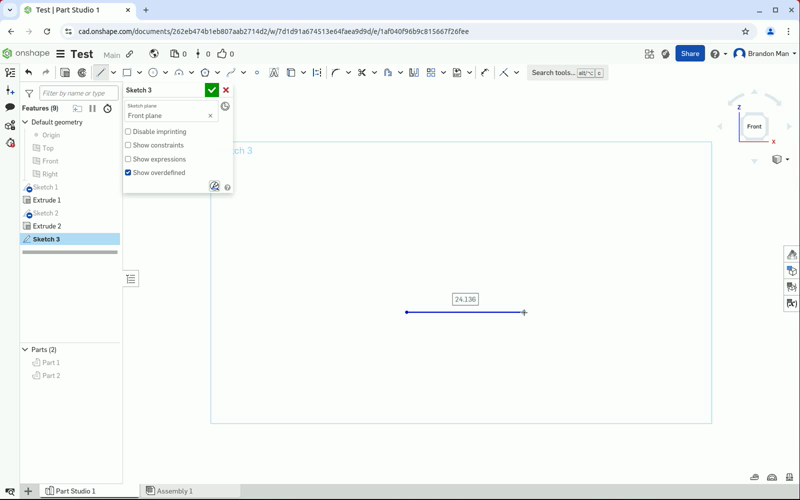
mouse_move(554, 312)
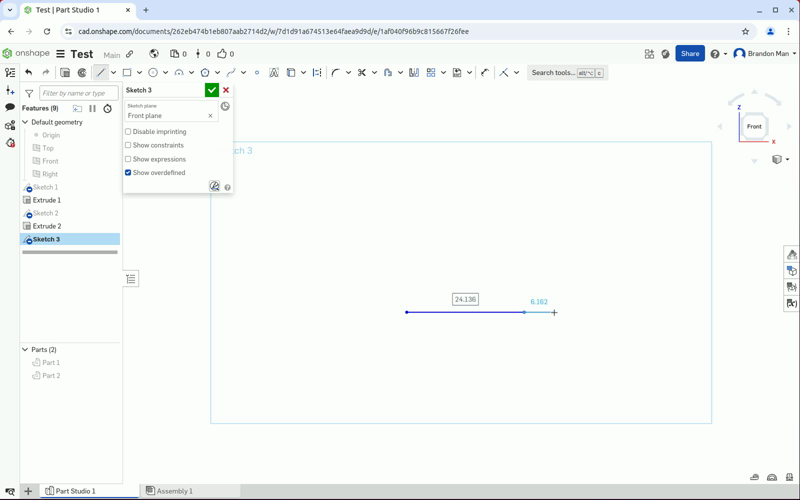
mouse_move(524, 303)
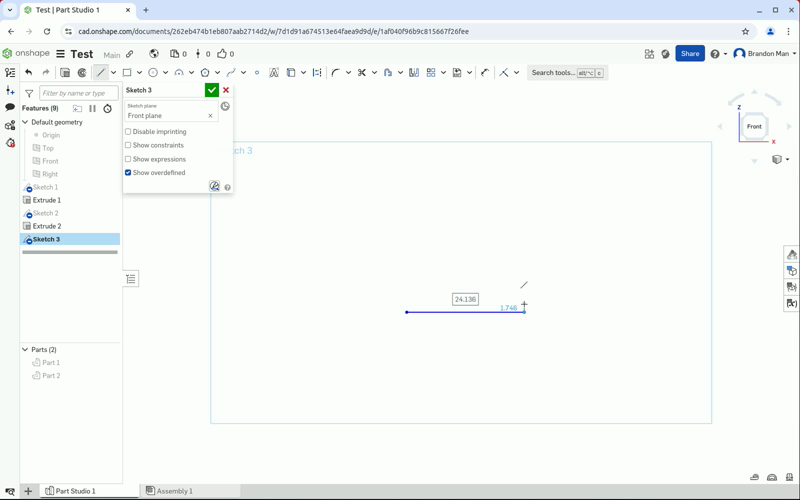
click(524, 303)
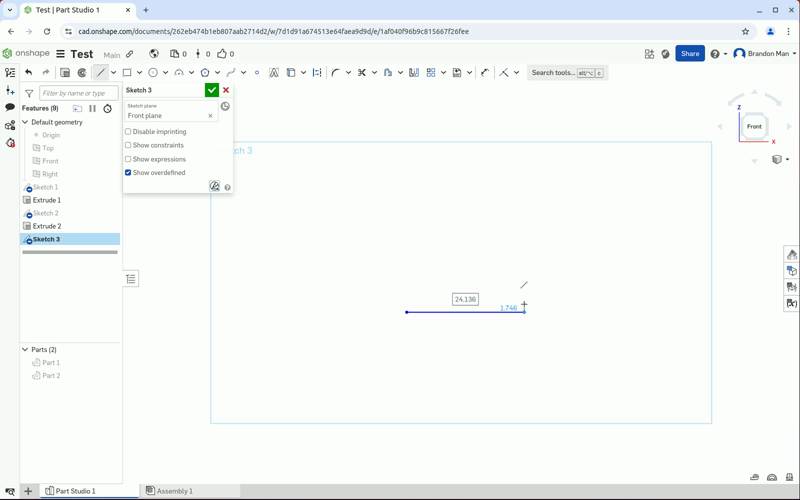
key_up(shift)
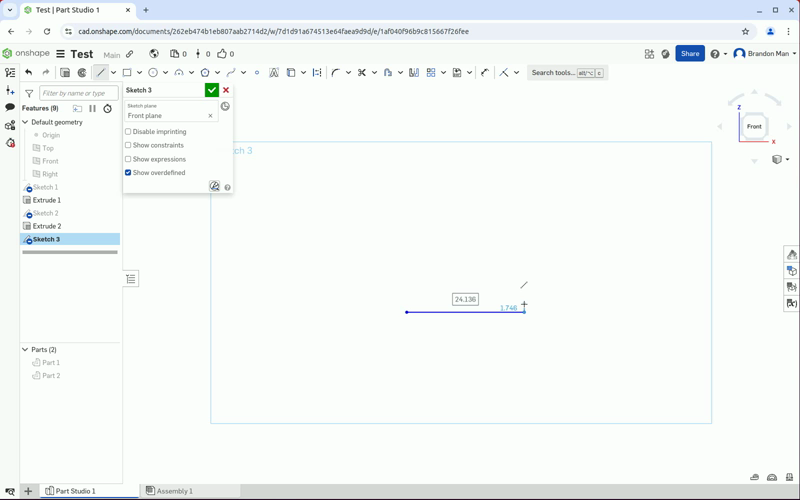
key_down(shift)
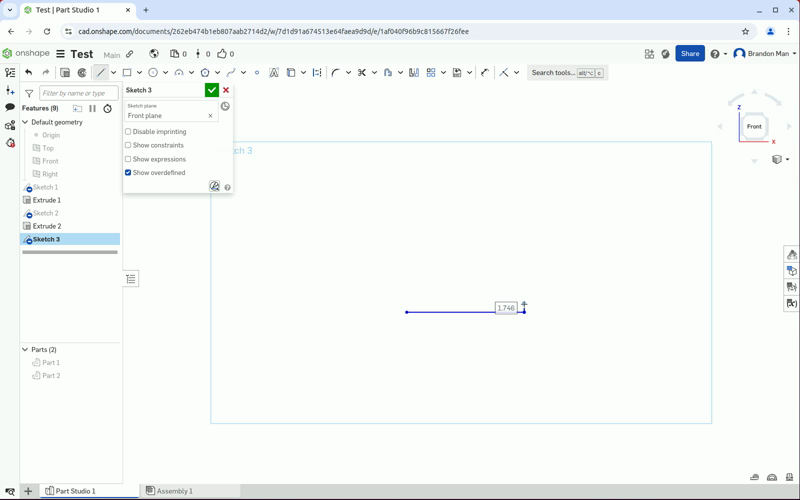
mouse_move(406, 303)
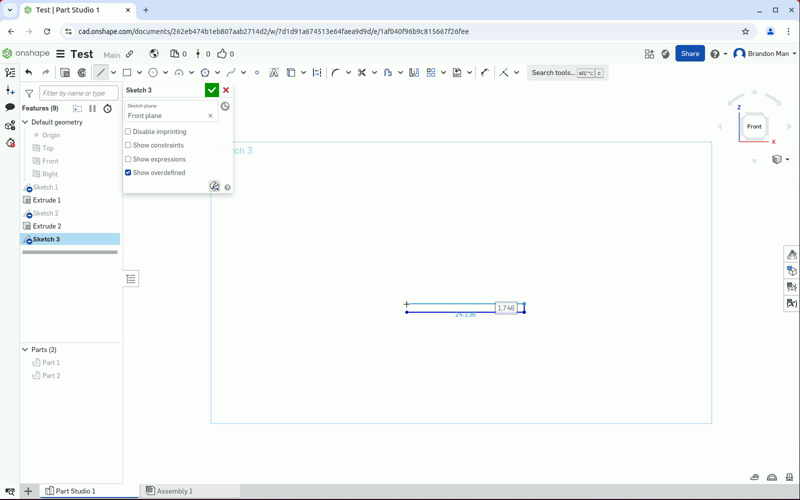
click(406, 303)
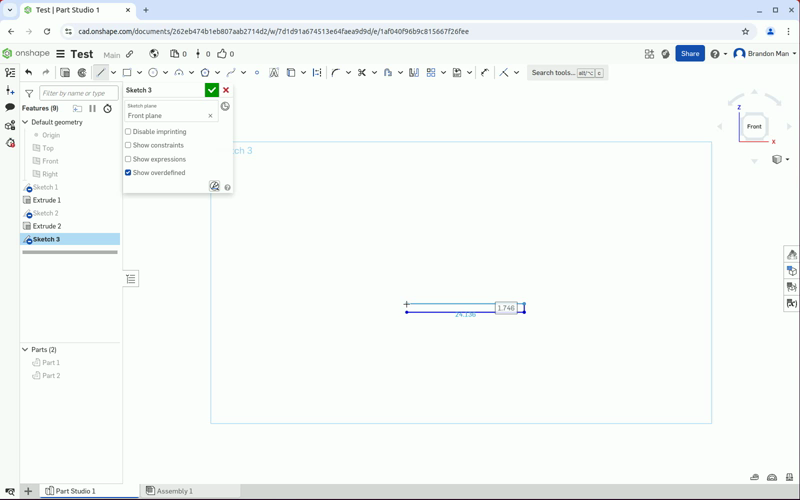
key_up(shift)
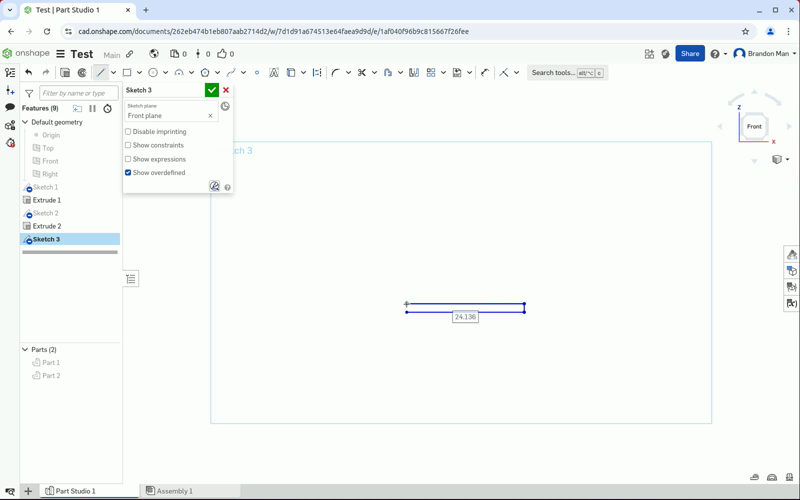
mouse_move(436, 303)
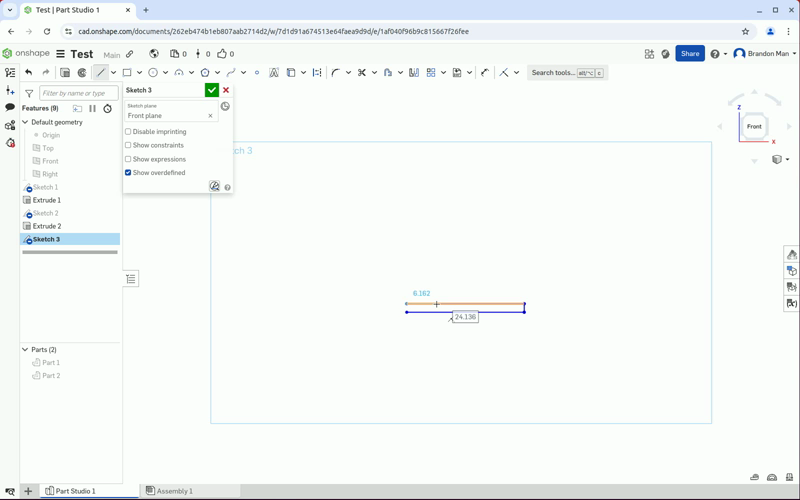
key_down(shift)
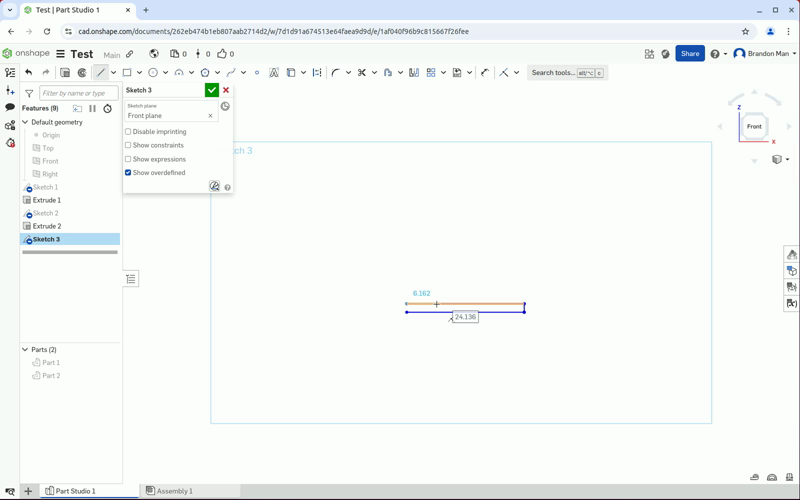
mouse_move(406, 312)
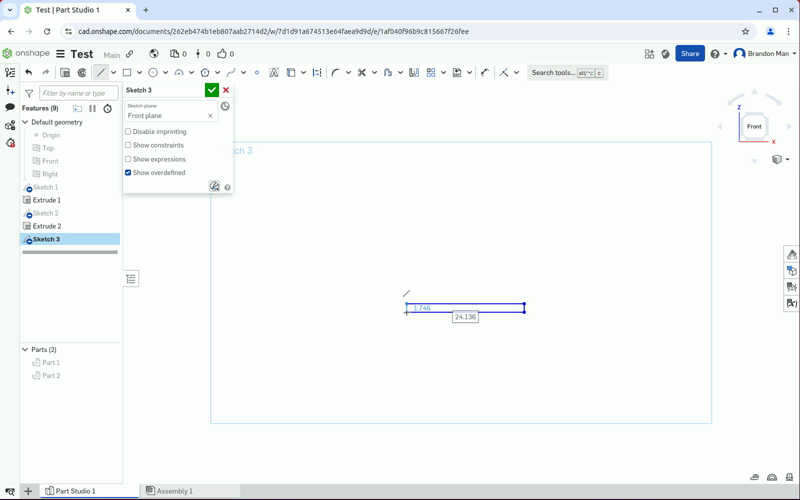
key_up(shift)
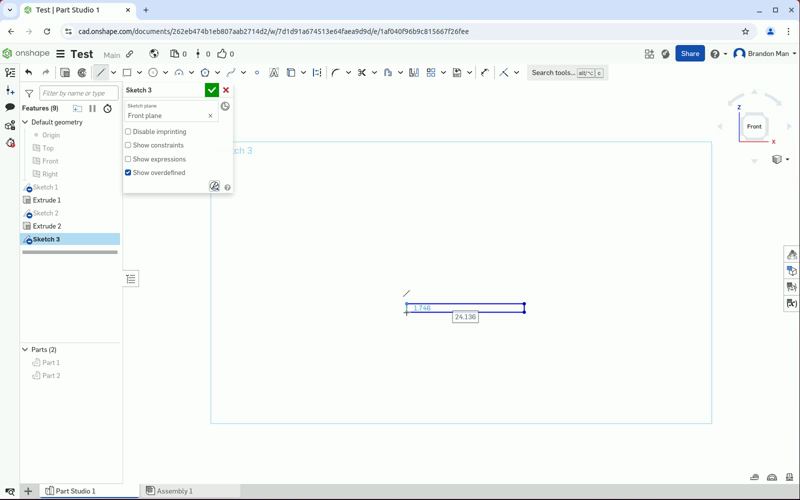
click(406, 312)
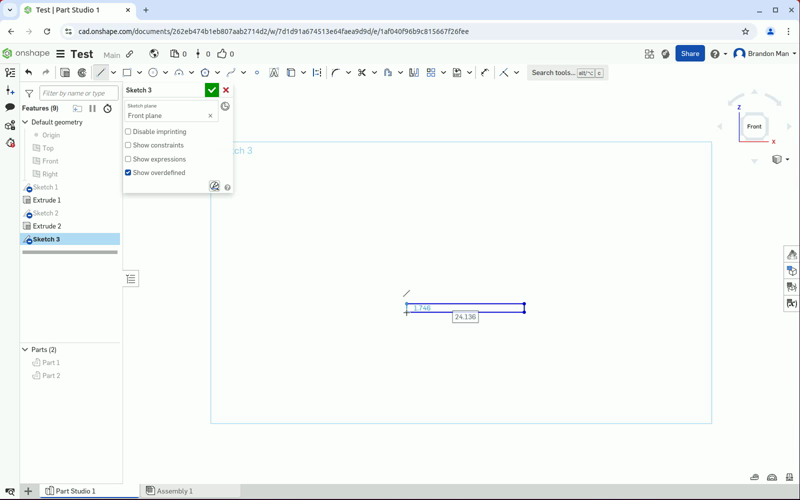
key(esc)
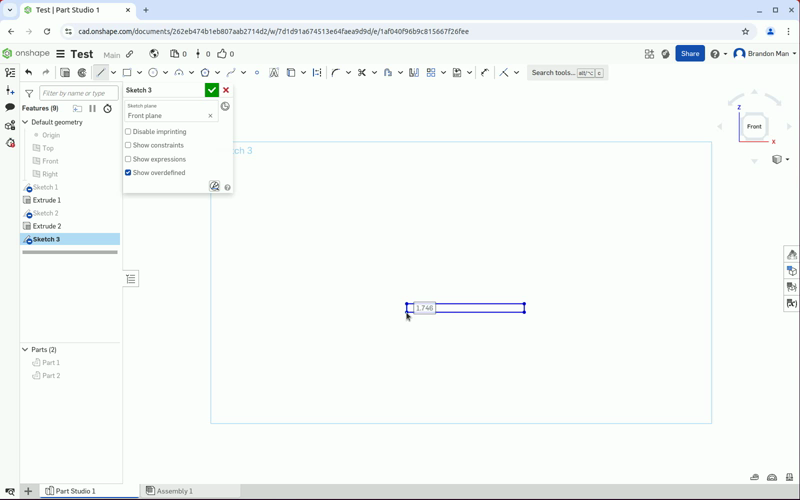
mouse_move(442, 307)
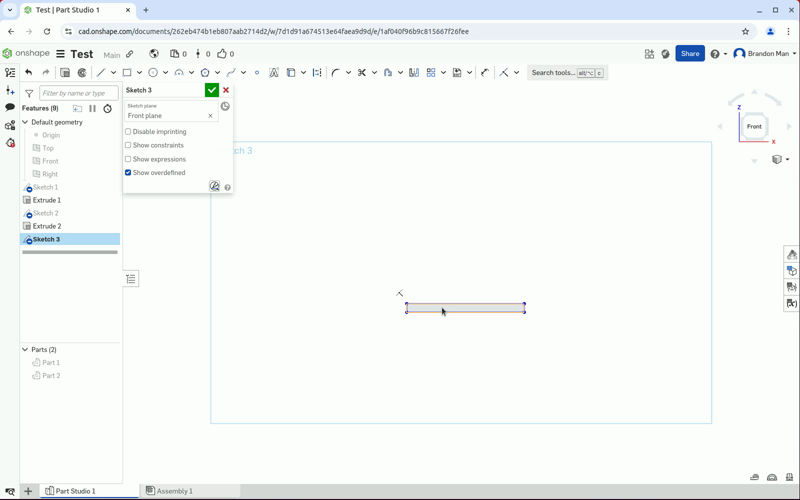
scroll(6)
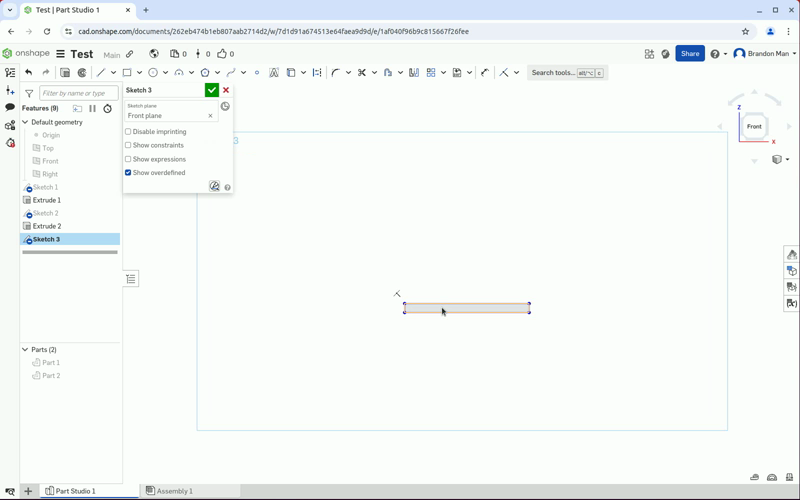
scroll(6)
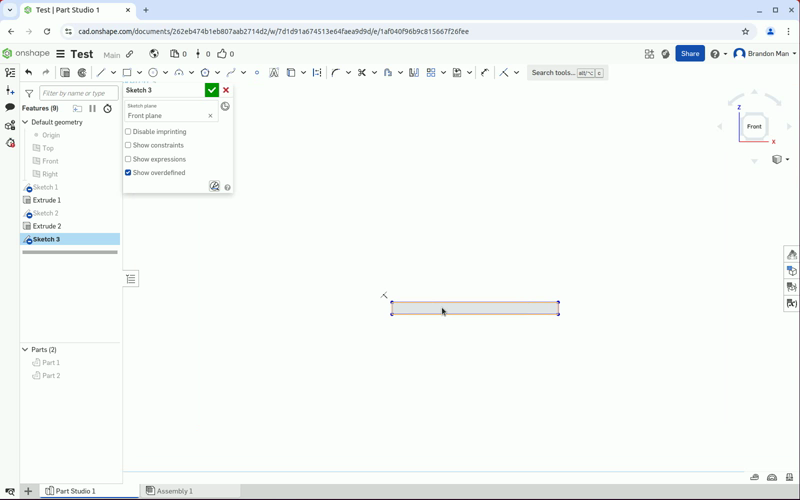
scroll(6)
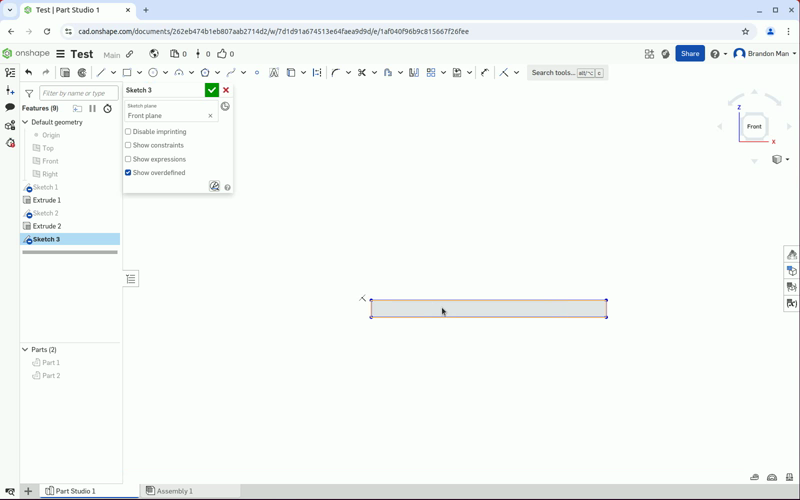
scroll(6)
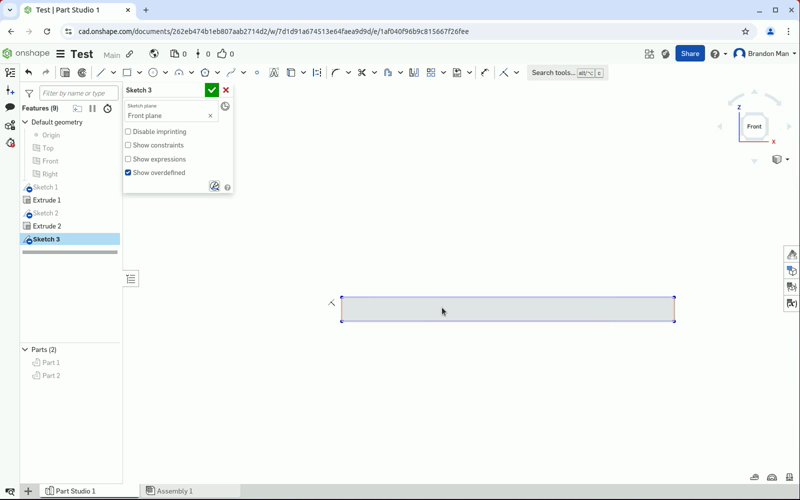
scroll(6)
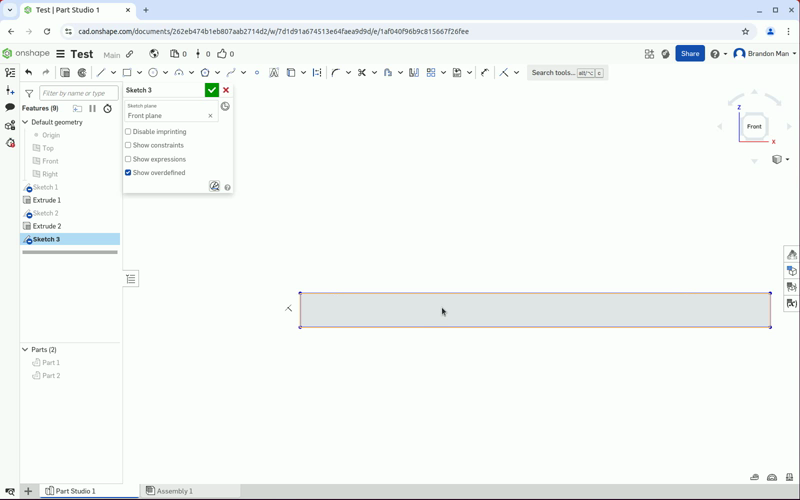
scroll(6)
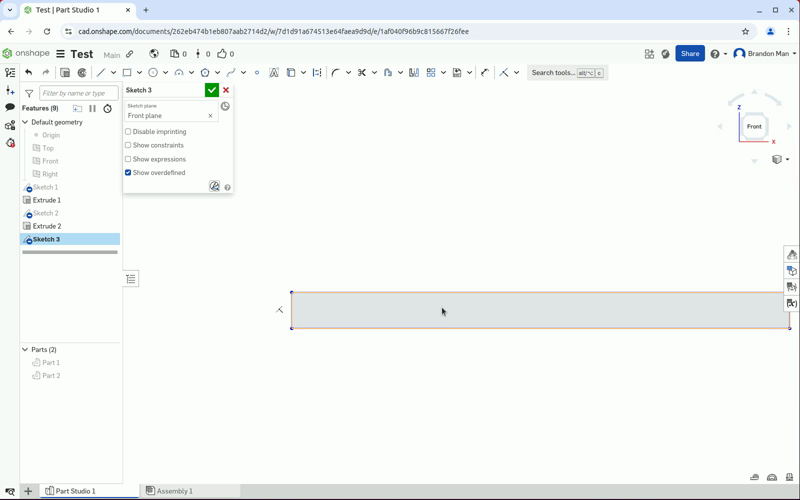
scroll(6)
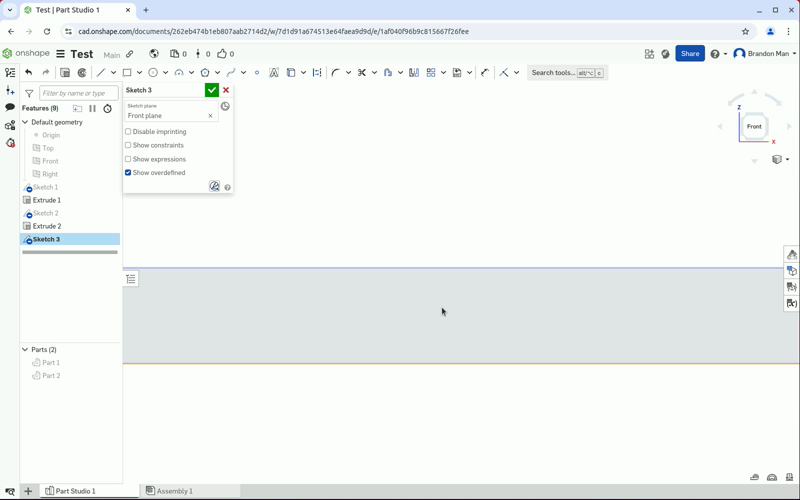
click(442, 307)
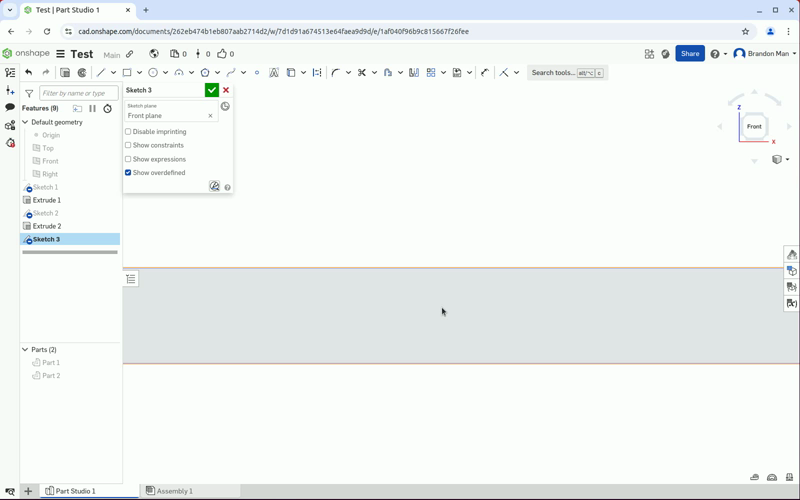
scroll(-6)
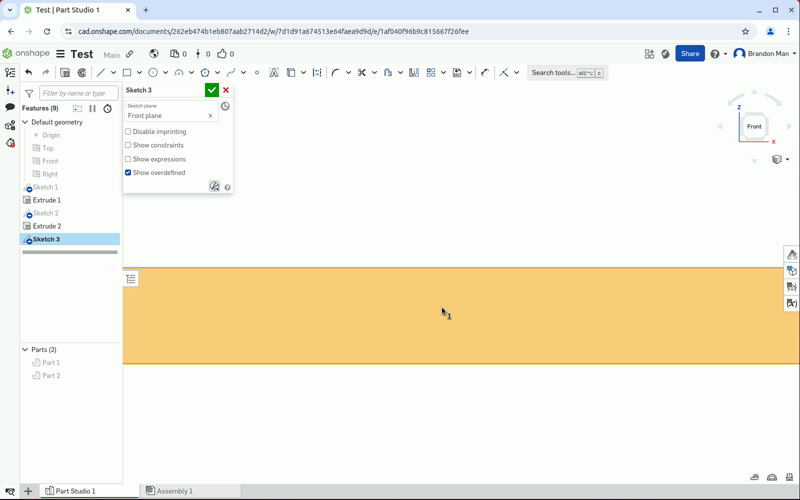
scroll(-6)
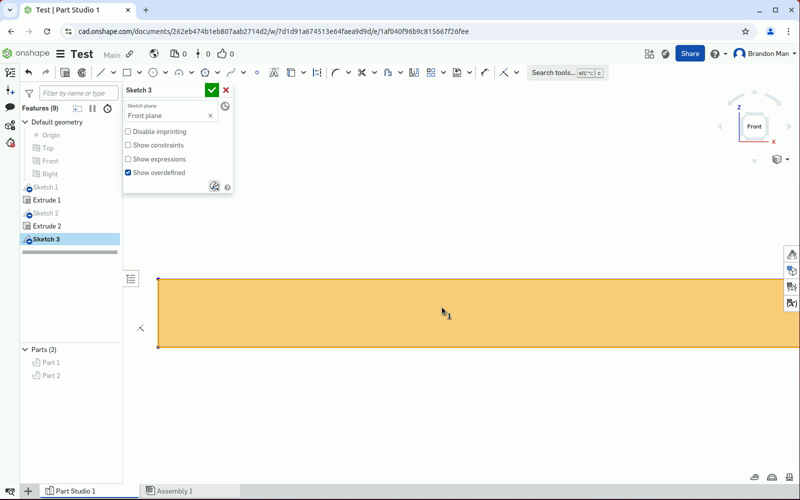
scroll(-6)
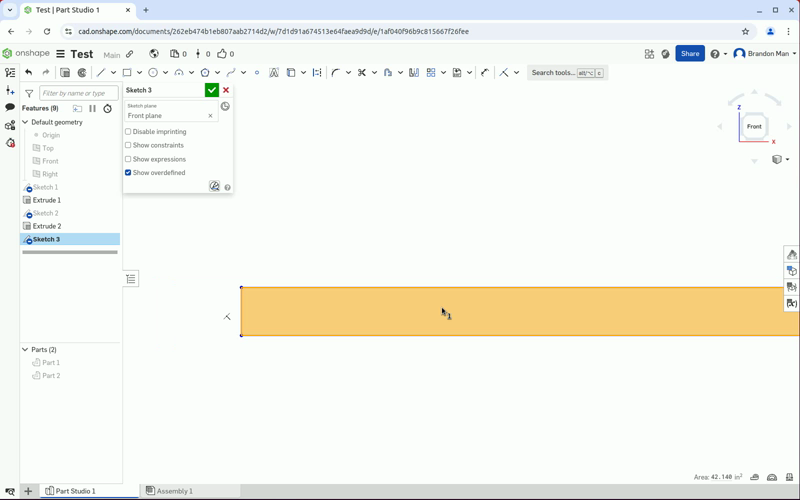
scroll(-6)
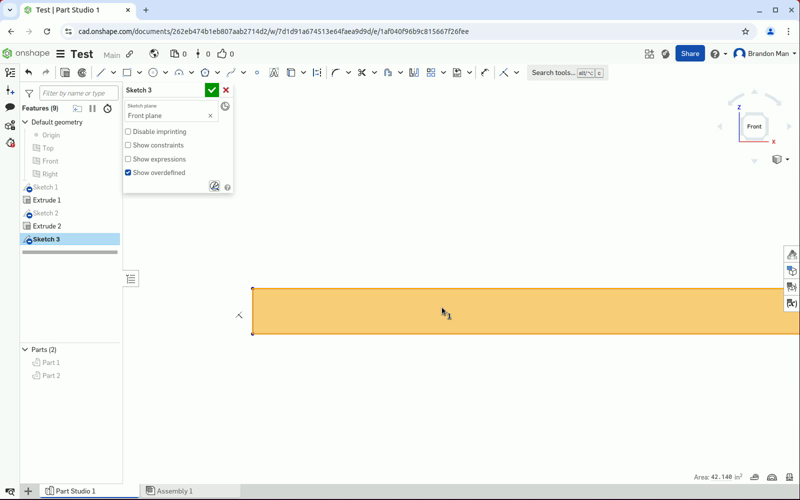
scroll(-6)
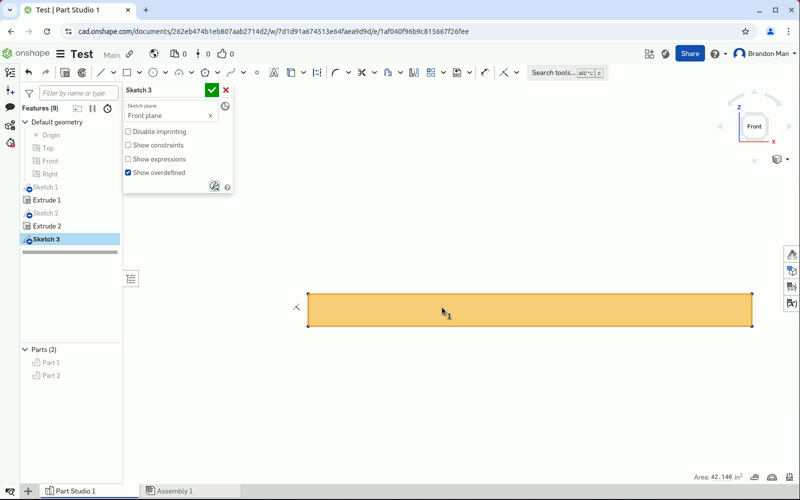
scroll(-6)
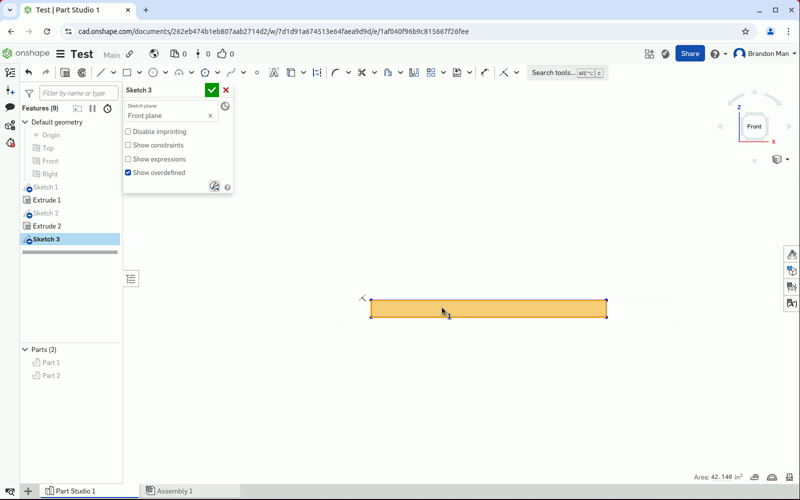
scroll(-6)
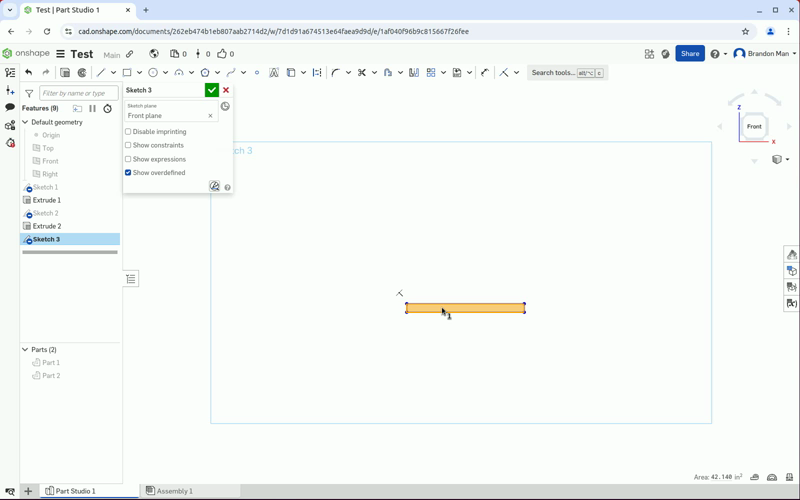
mouse_move(73, 352)
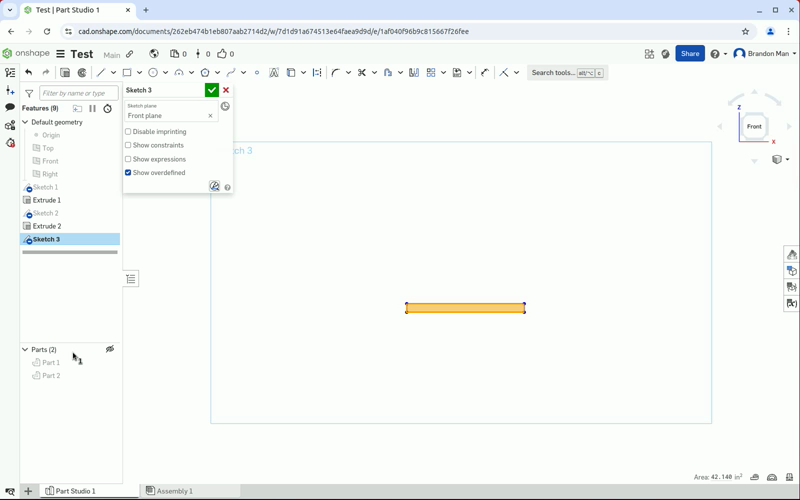
key(shift+y)
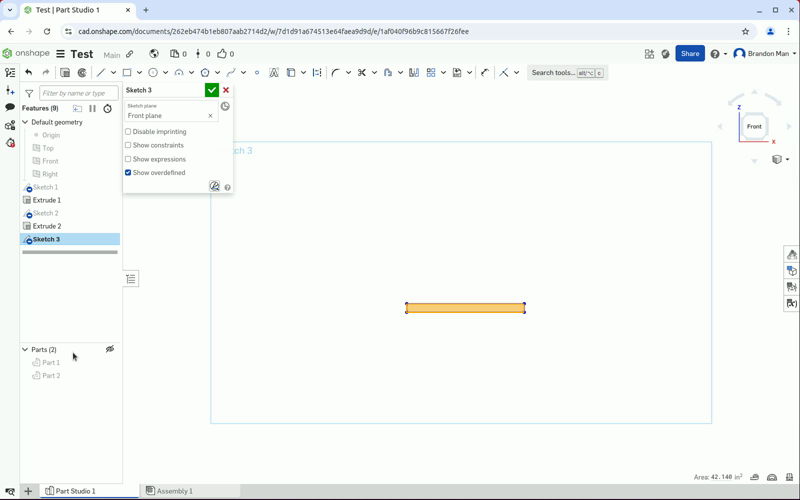
key(shift+e)
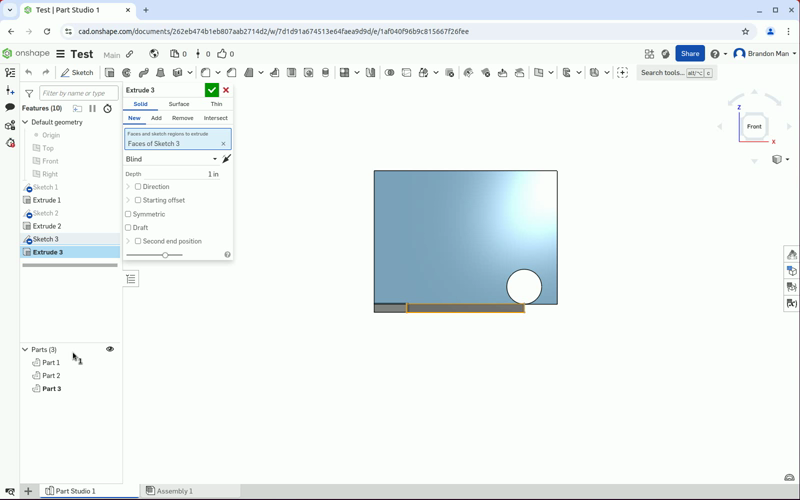
mouse_move(143, 106)
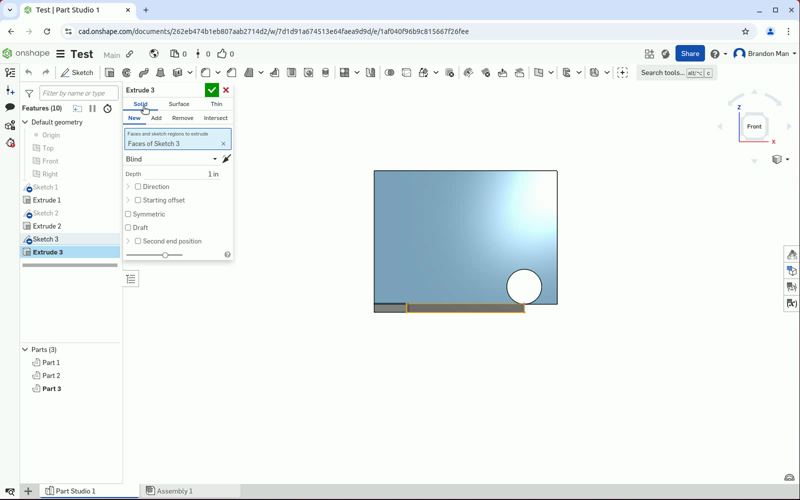
click(143, 106)
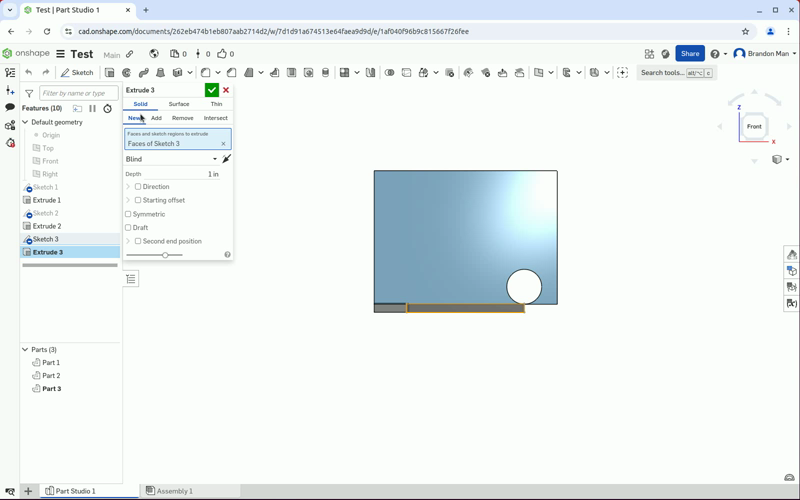
mouse_move(137, 120)
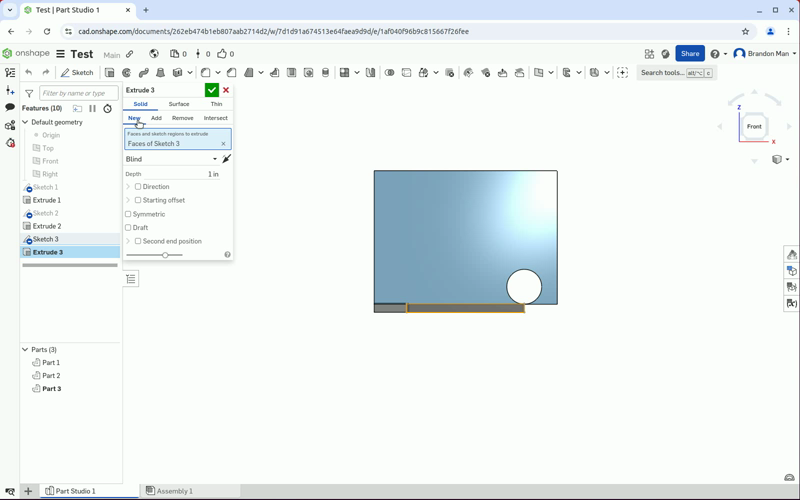
click(137, 120)
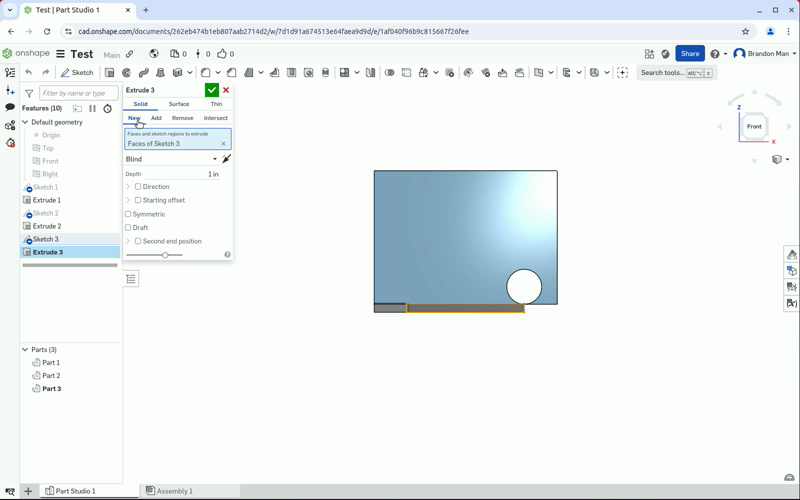
key(tab, 4)
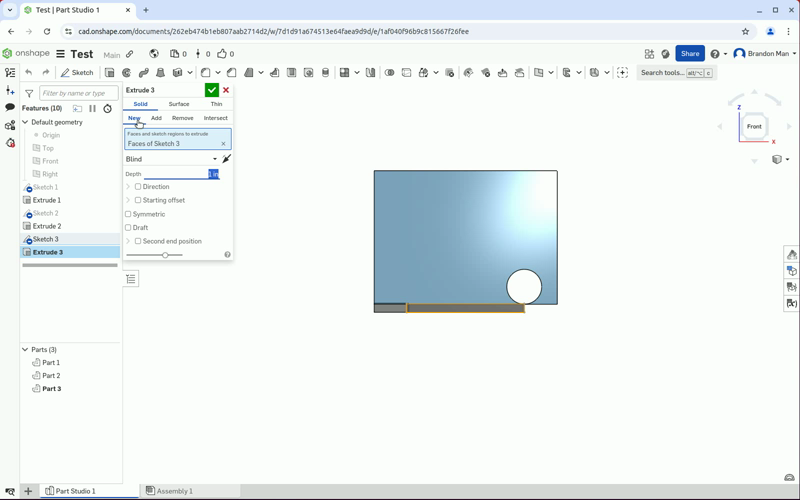
text(6.981)
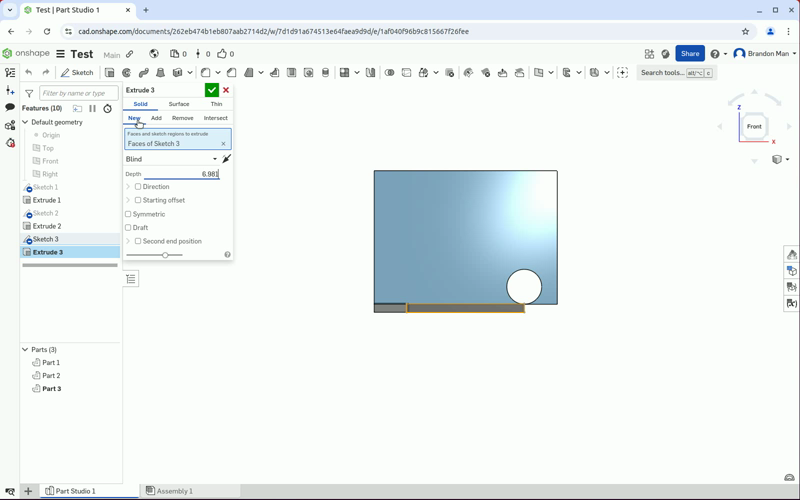
key(enter)
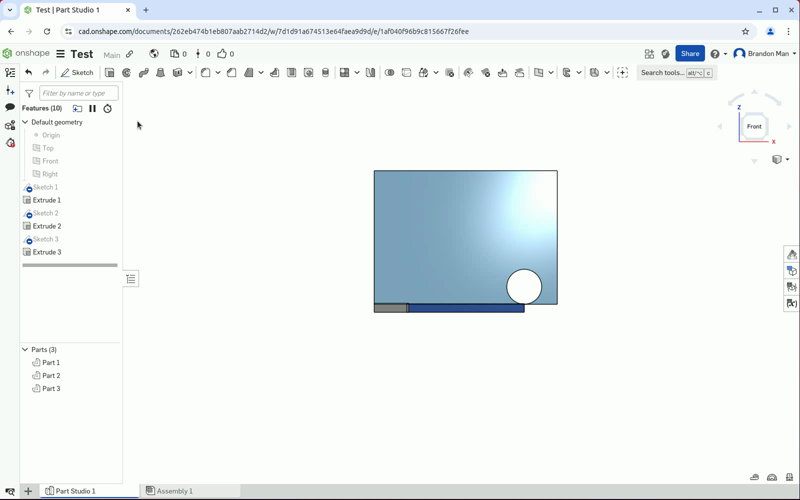
key(shift+h)
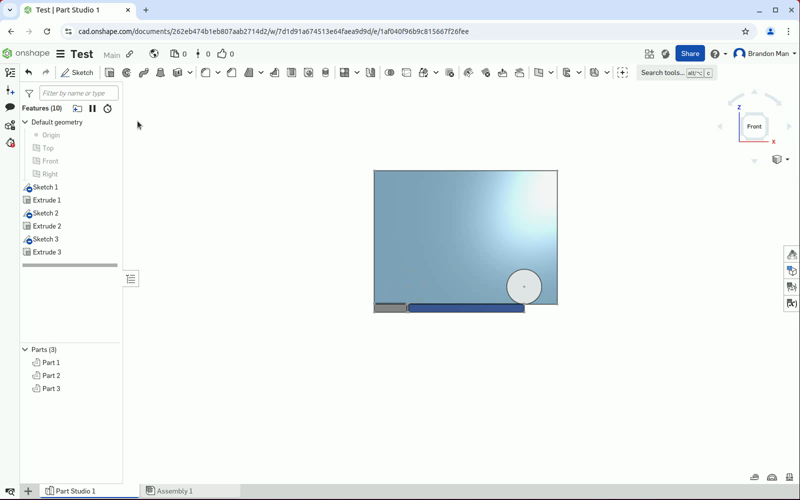
key(shift+h)
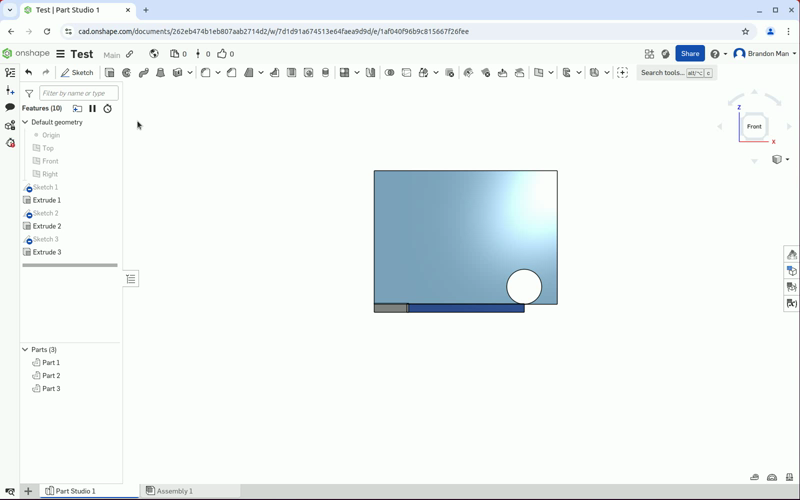
mouse_move(73, 189)
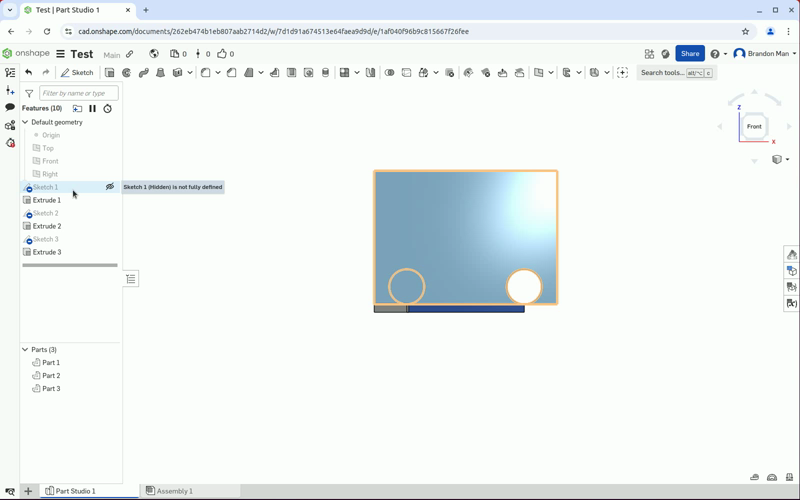
click(73, 189)
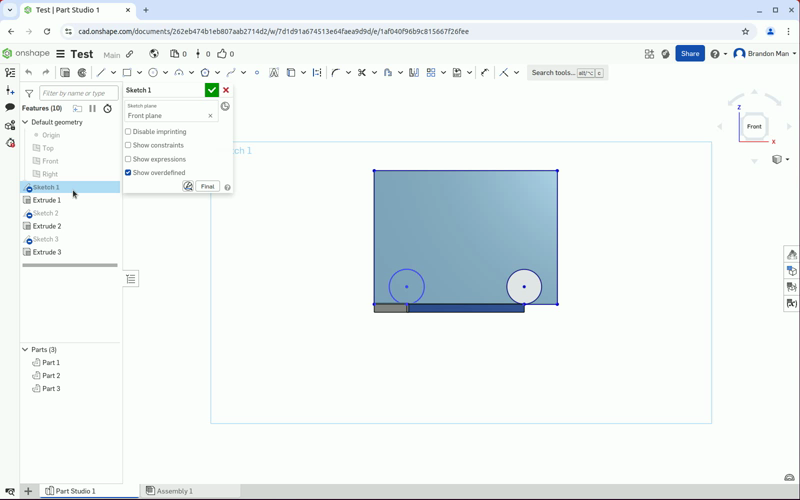
mouse_move(229, 92)
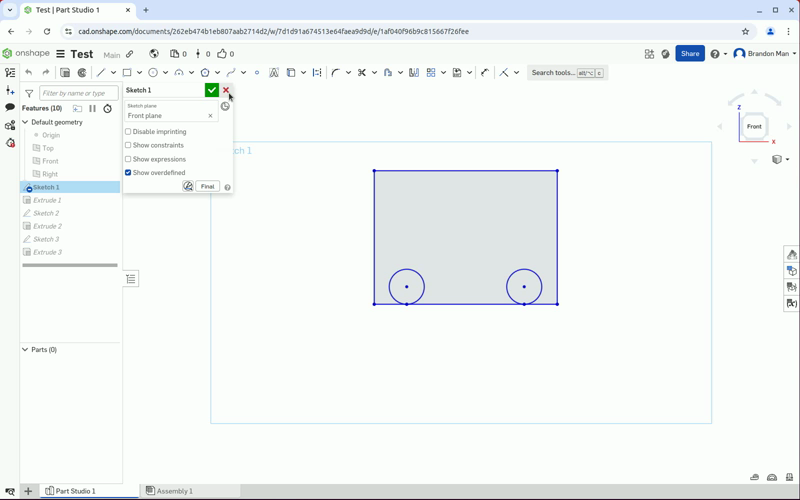
click(229, 92)
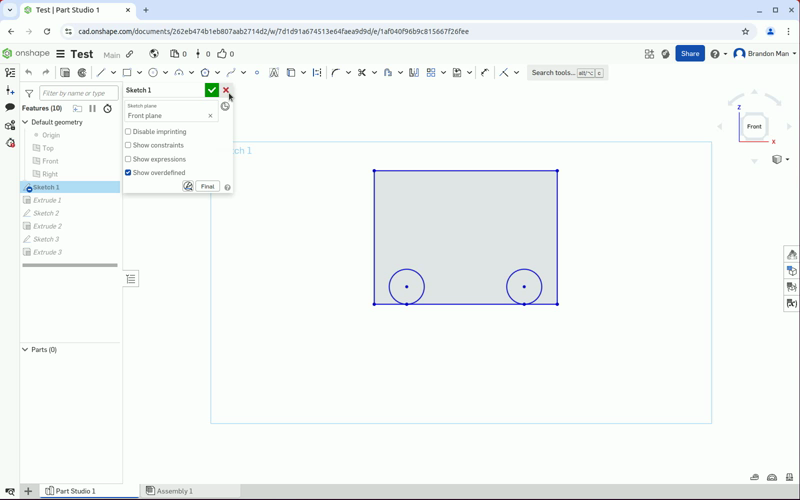
key(shift+s)
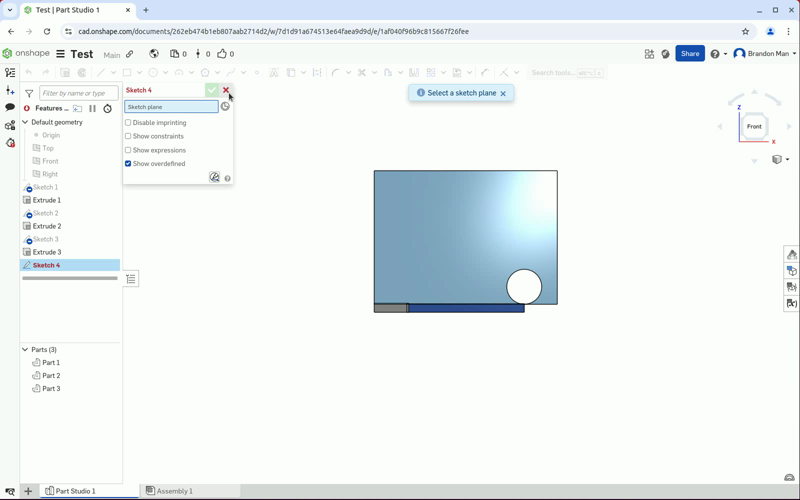
mouse_move(73, 163)
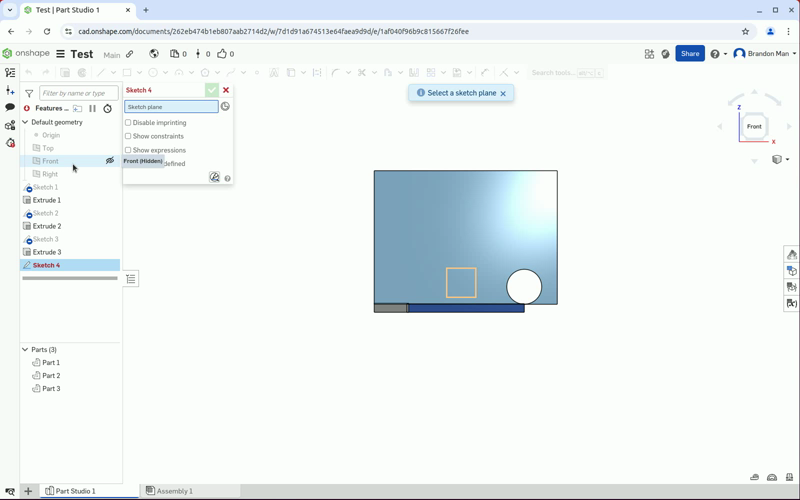
click(73, 163)
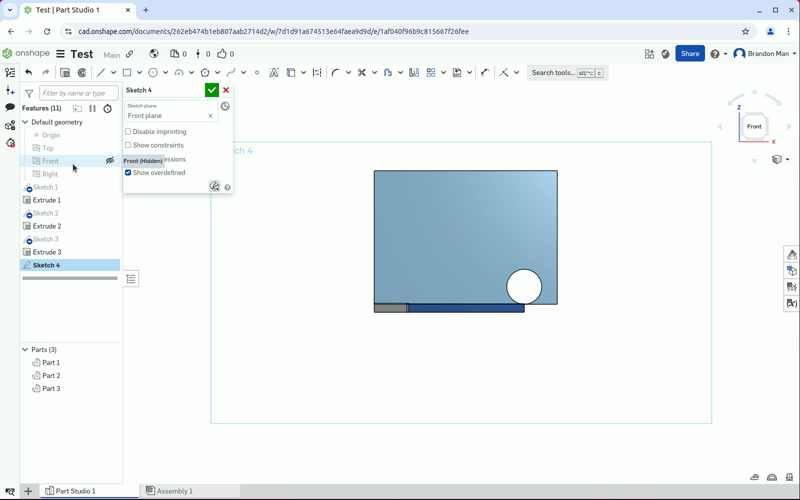
mouse_move(73, 352)
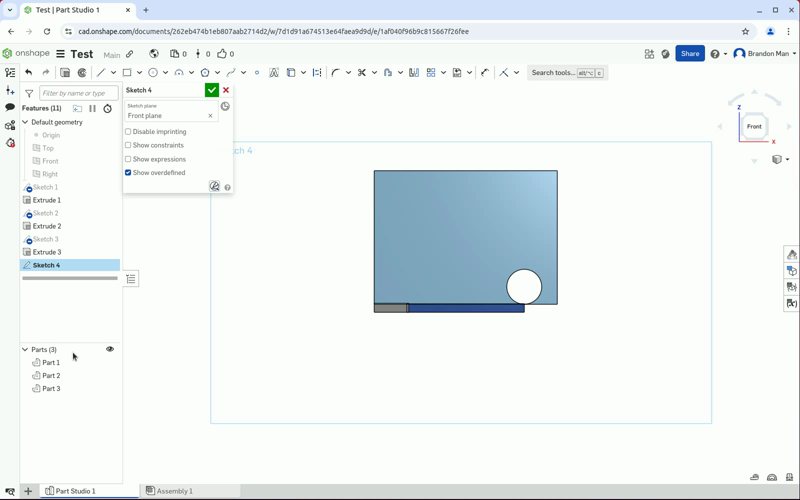
key(y)
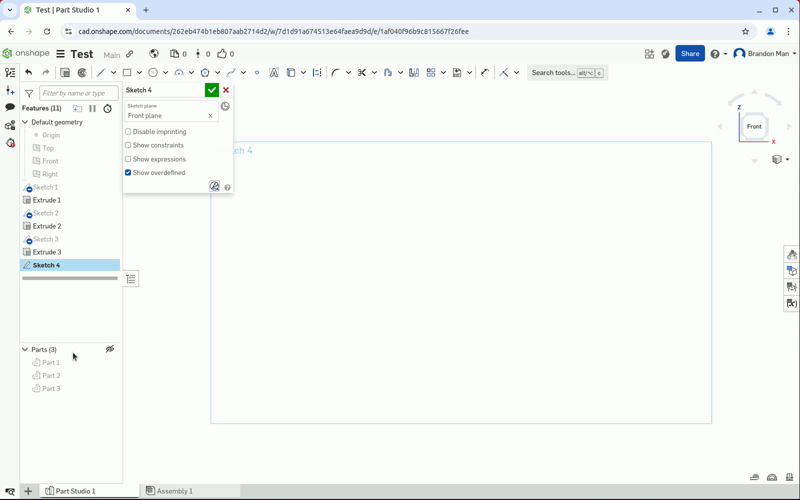
key(l)
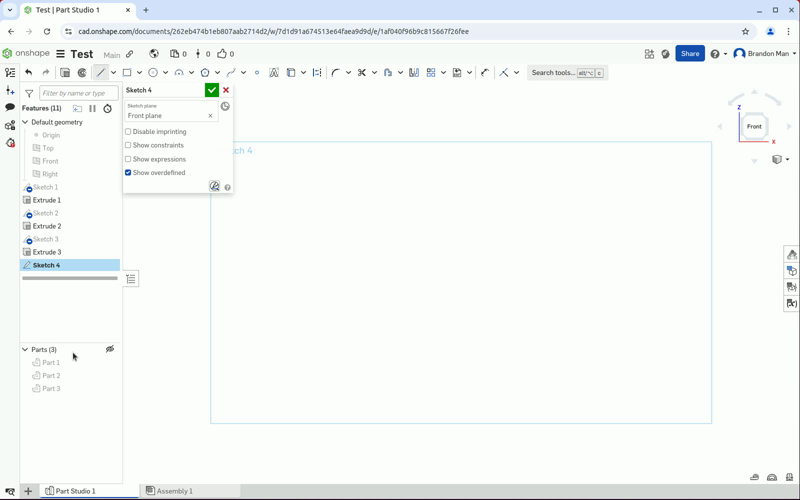
key_down(shift)
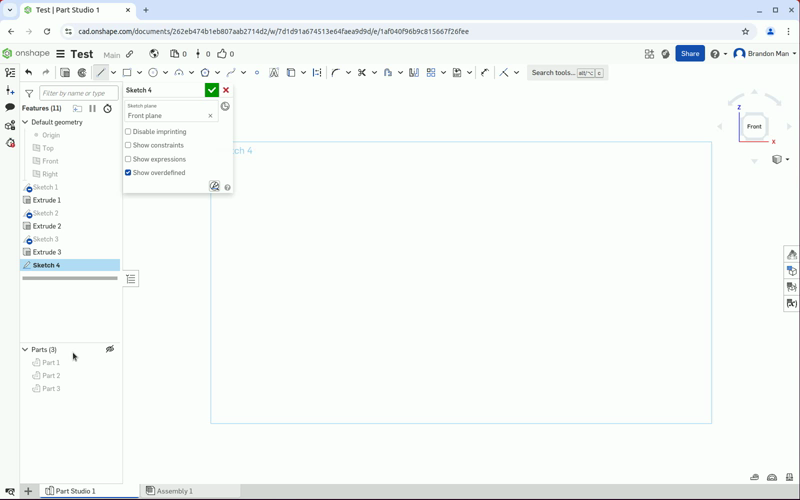
mouse_move(524, 312)
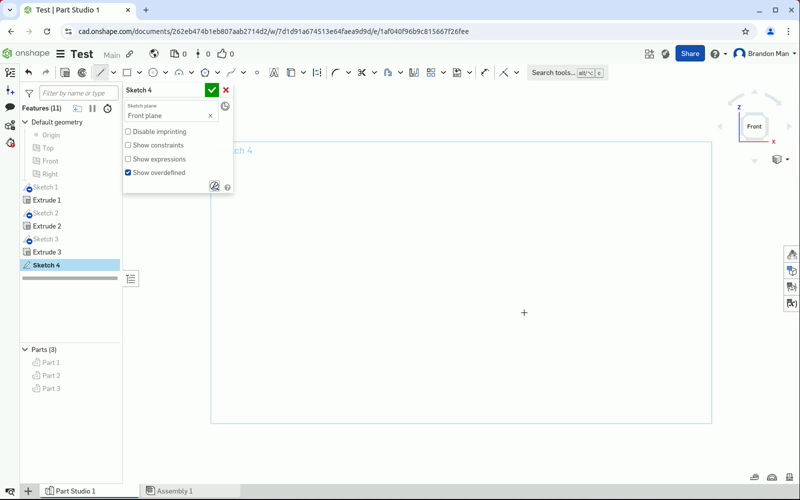
click(524, 312)
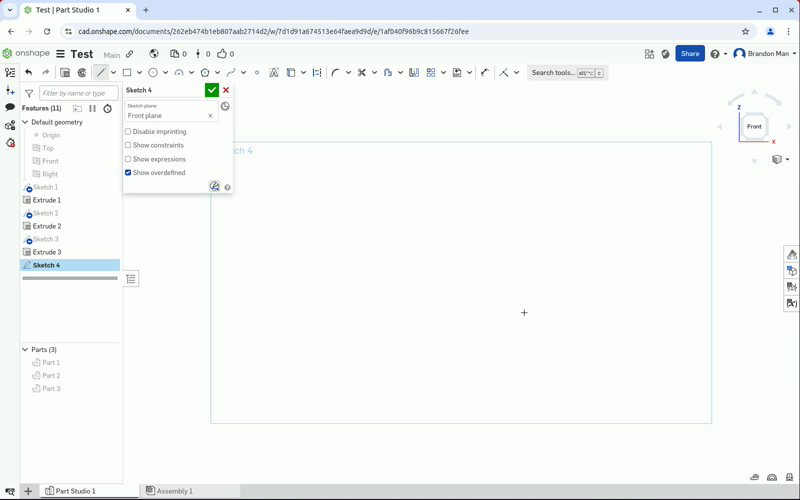
key_up(shift)
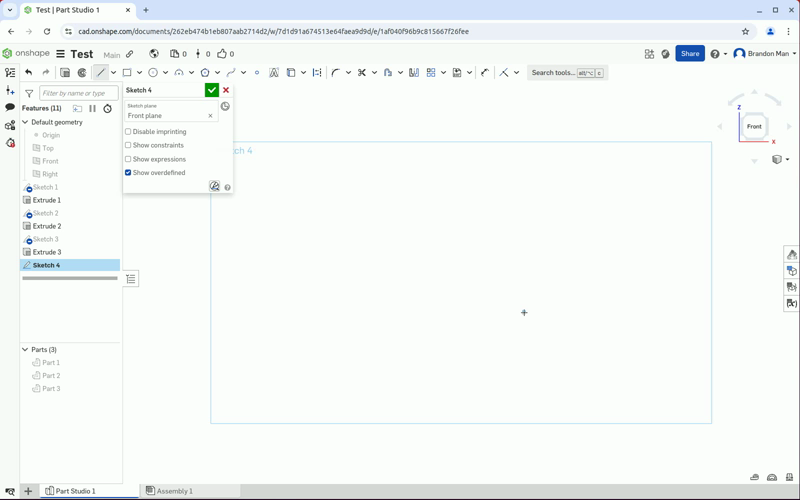
key_down(shift)
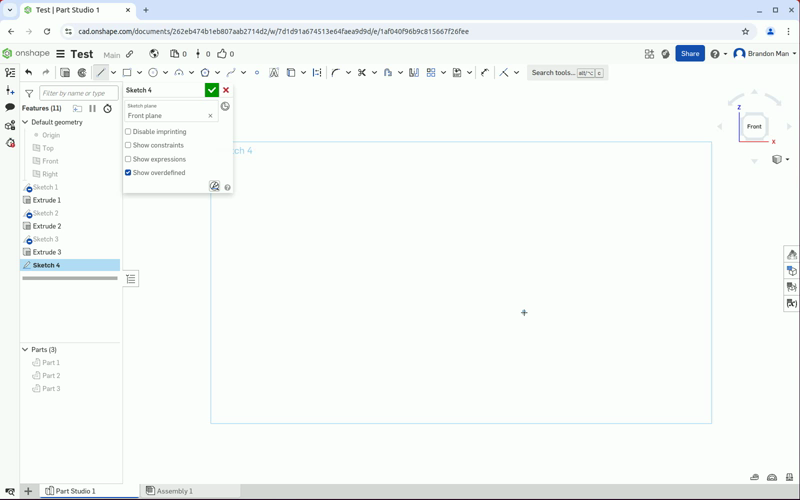
mouse_move(554, 312)
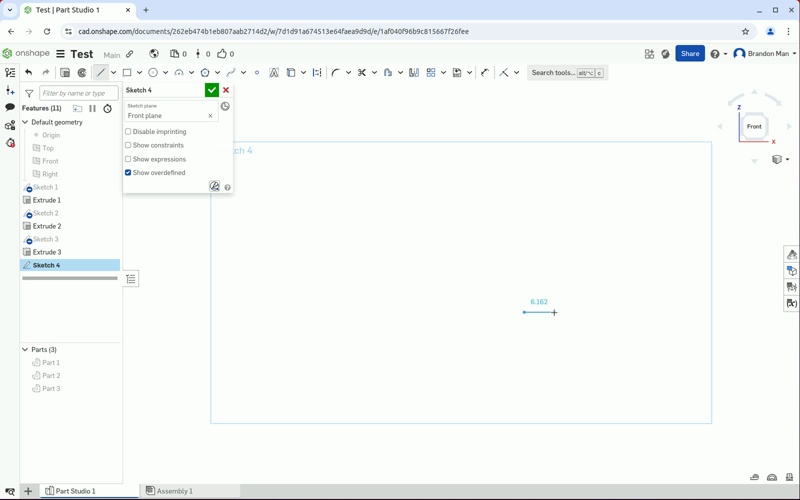
mouse_move(558, 312)
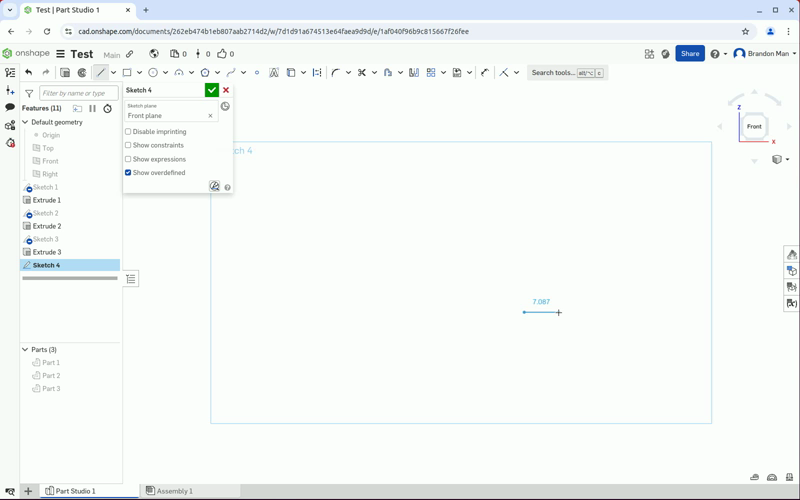
click(558, 312)
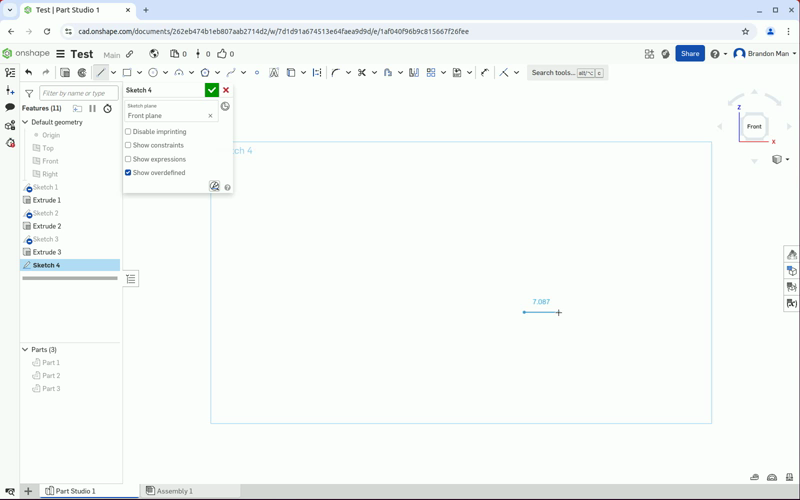
key_up(shift)
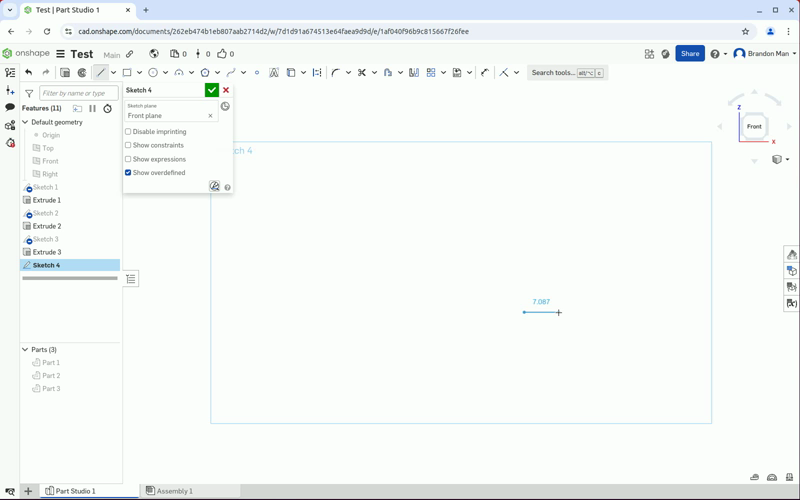
key_down(shift)
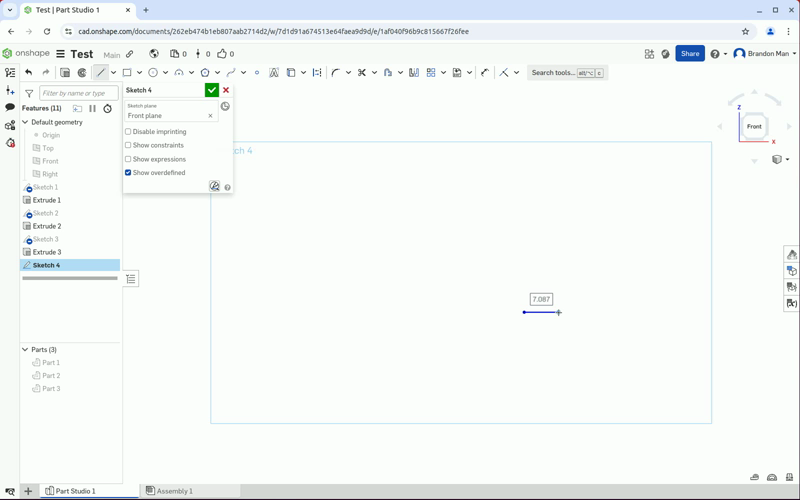
mouse_move(588, 312)
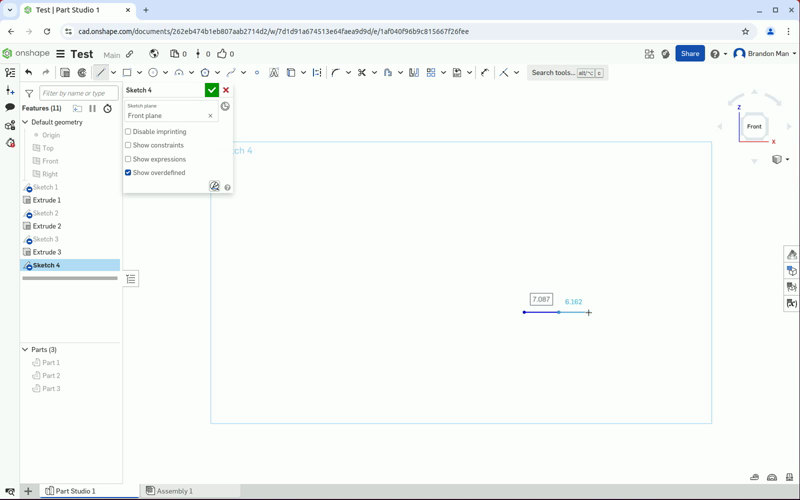
mouse_move(558, 303)
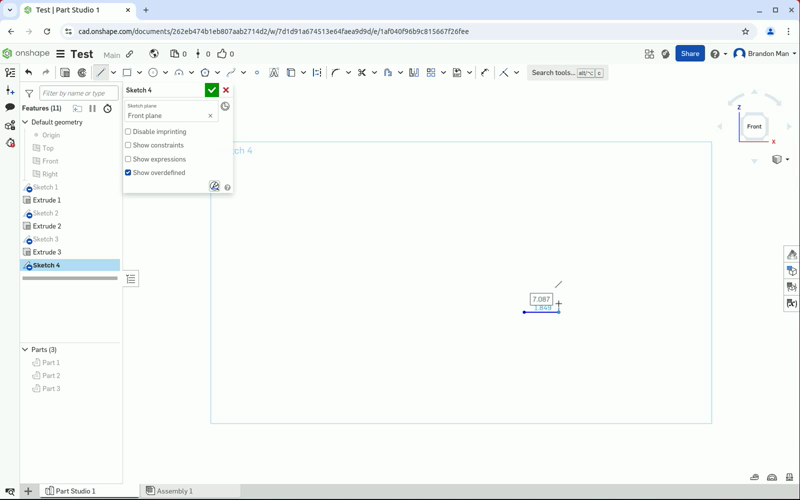
click(558, 303)
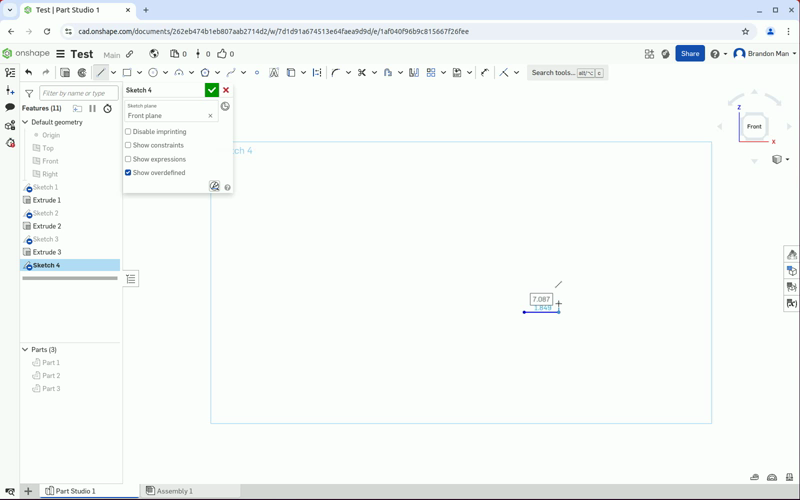
key_up(shift)
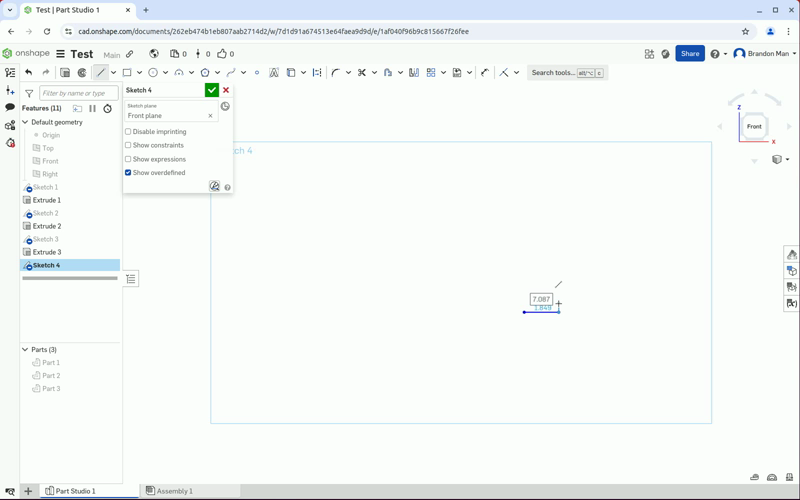
key_down(shift)
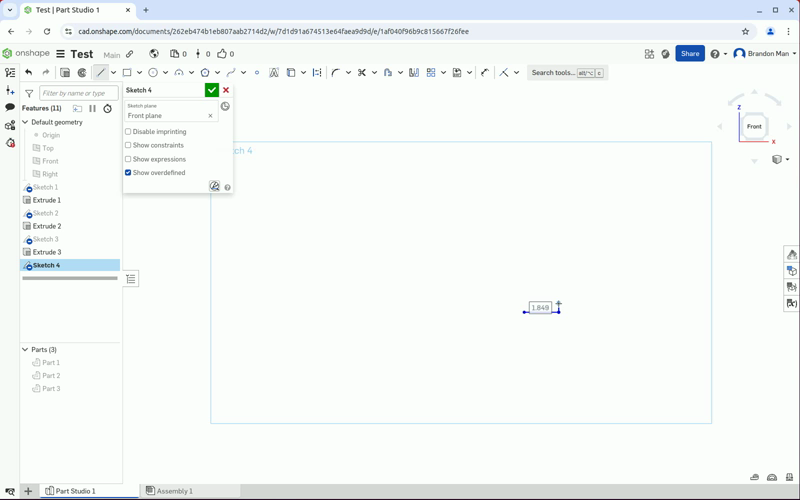
mouse_move(588, 303)
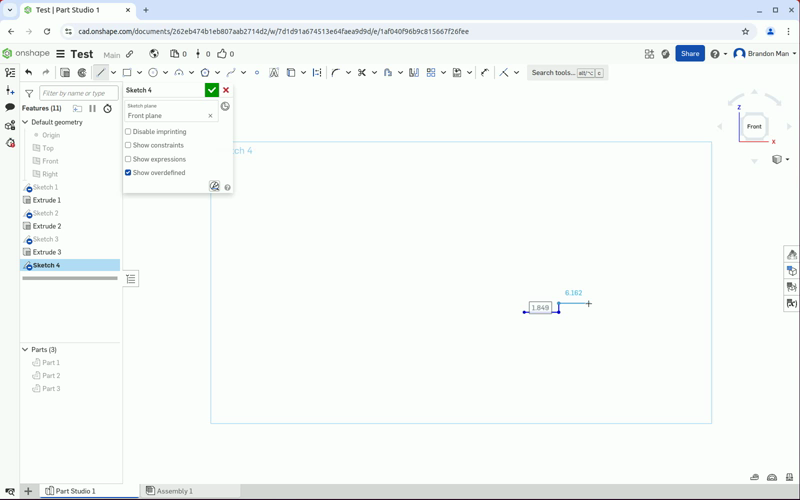
mouse_move(524, 303)
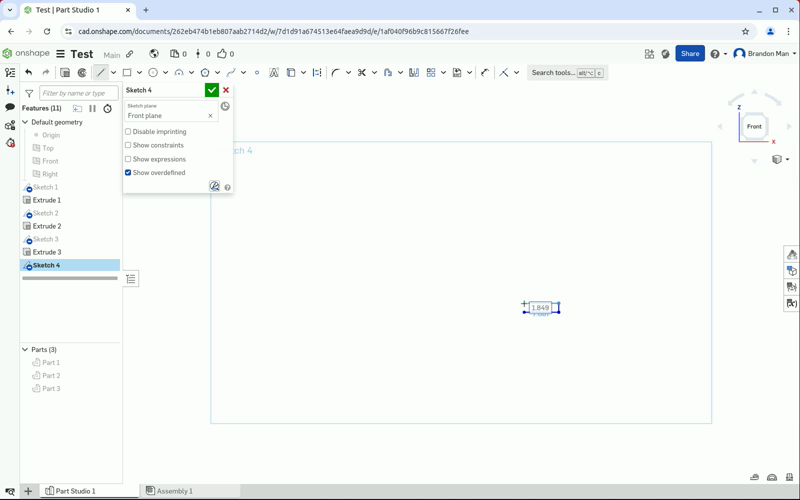
click(524, 303)
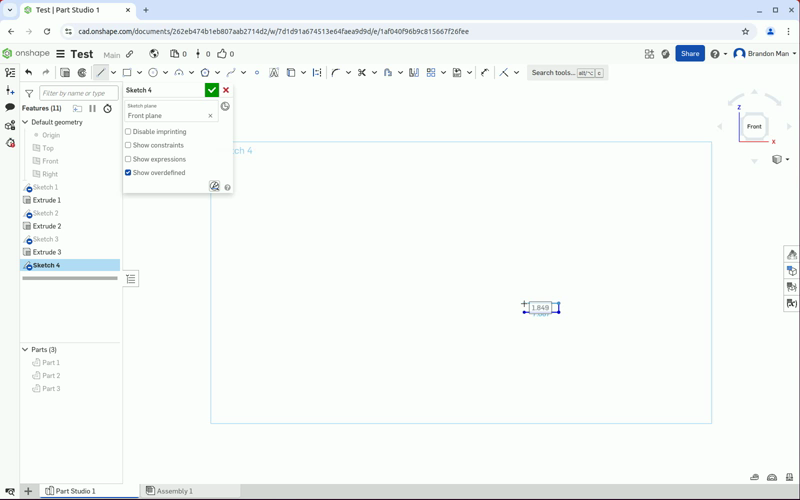
key_up(shift)
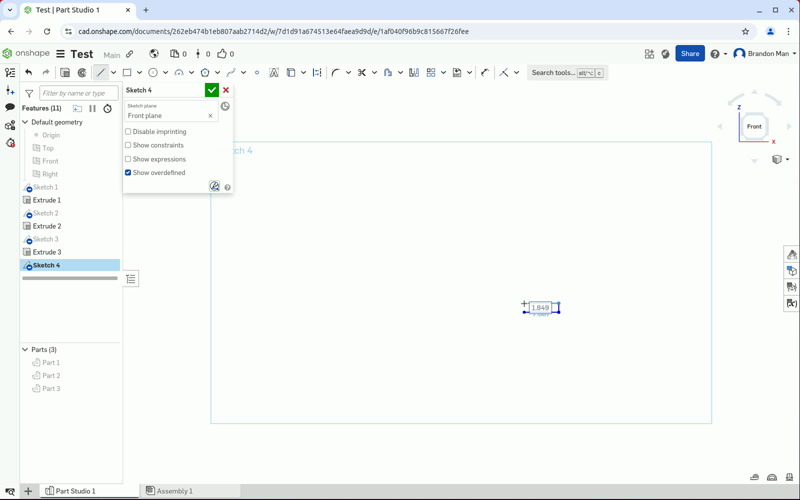
mouse_move(554, 303)
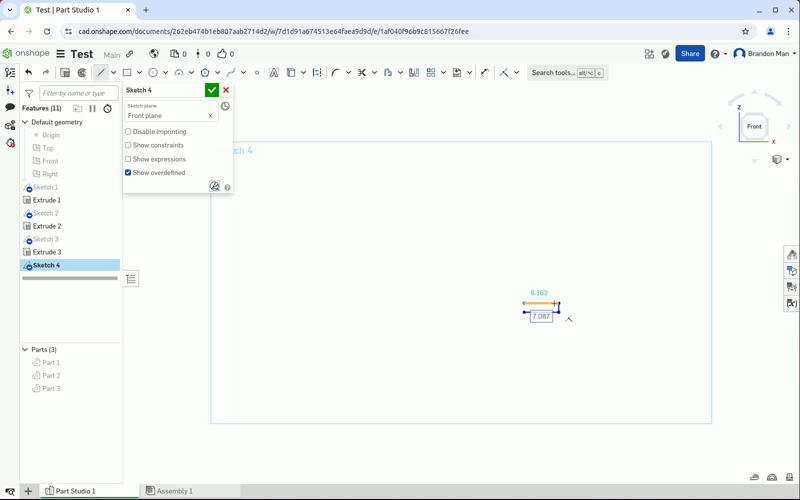
key_down(shift)
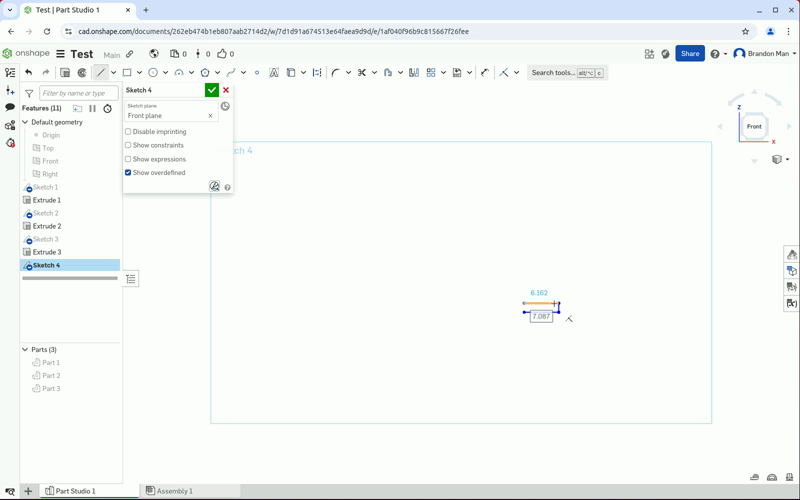
mouse_move(524, 312)
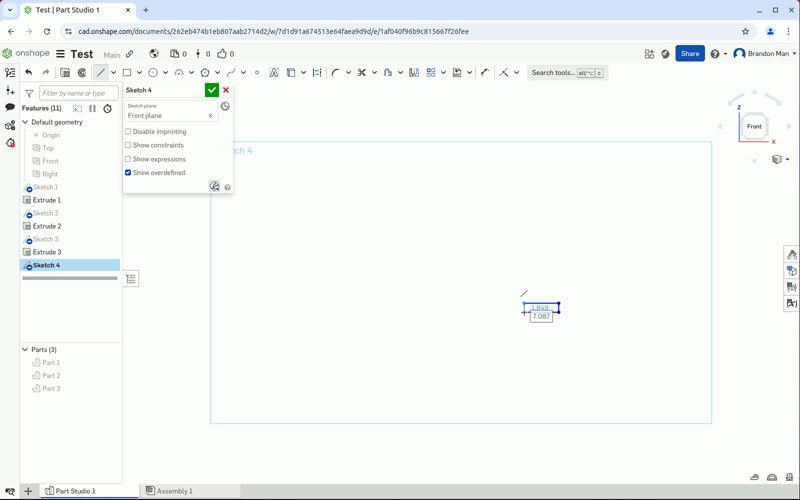
key_up(shift)
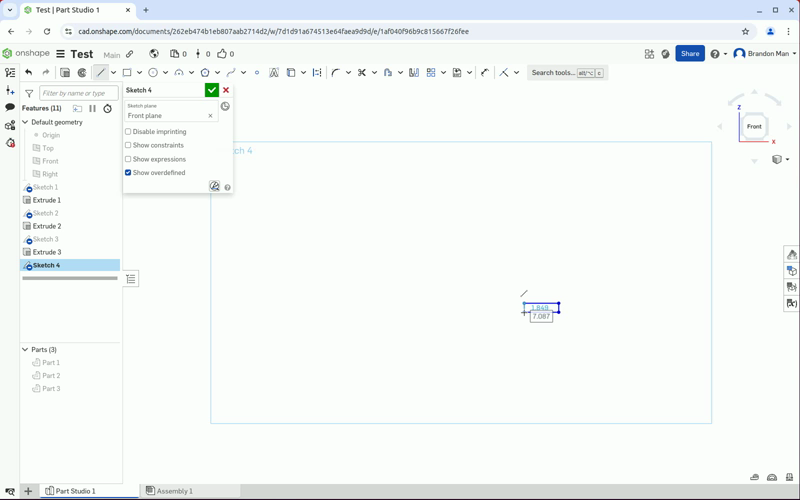
click(524, 312)
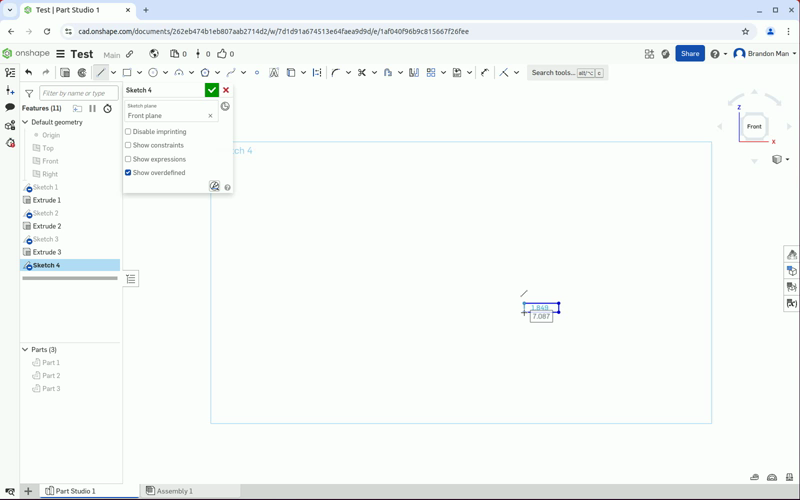
key(esc)
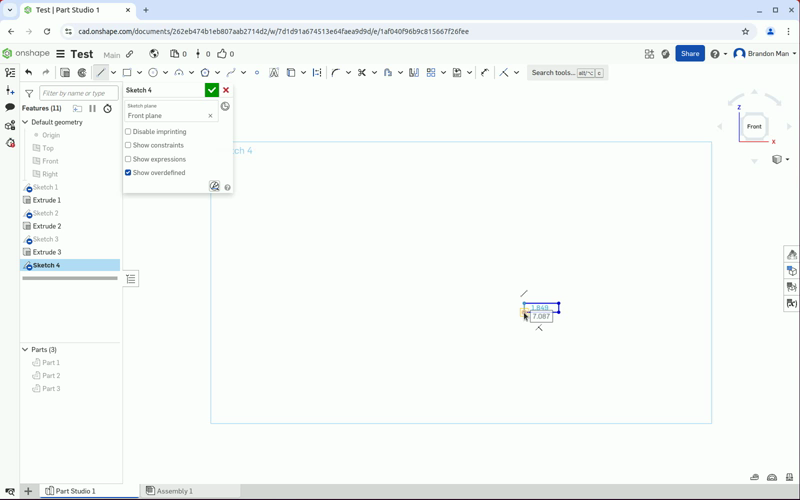
mouse_move(556, 307)
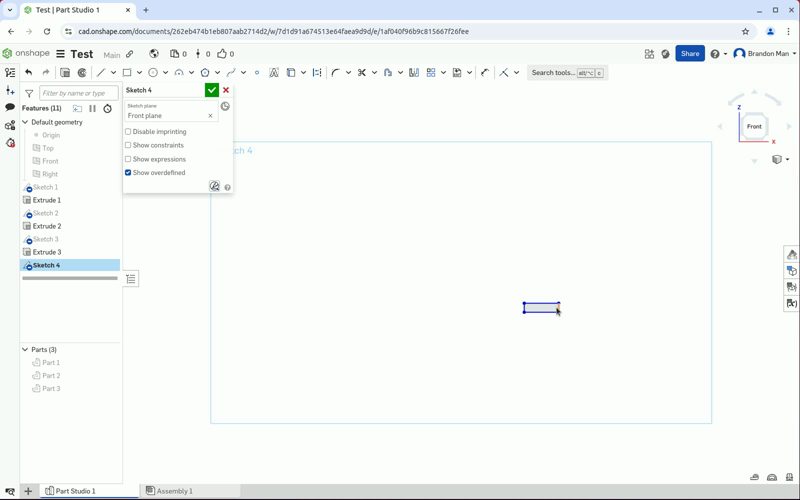
scroll(6)
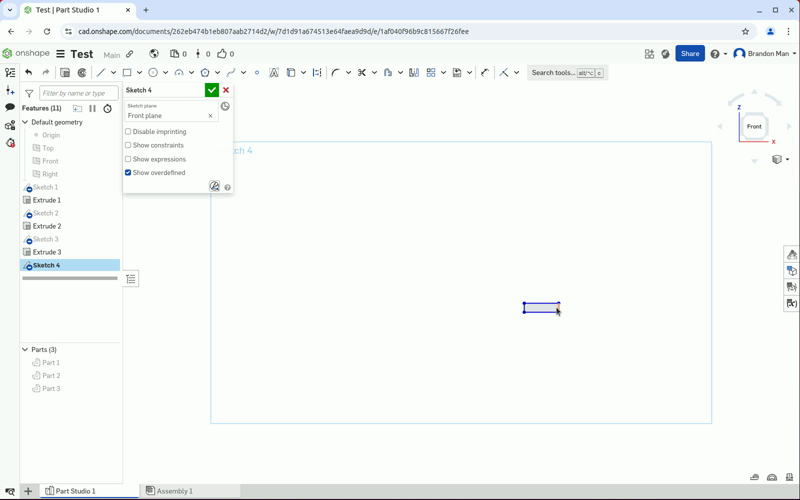
scroll(6)
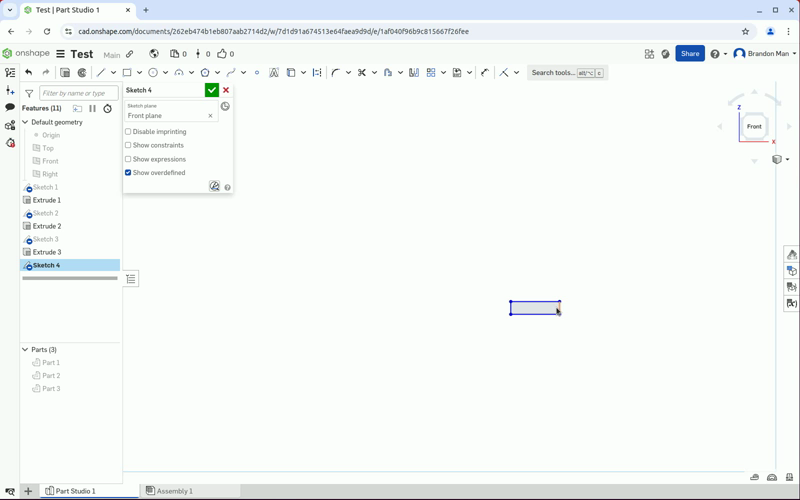
scroll(6)
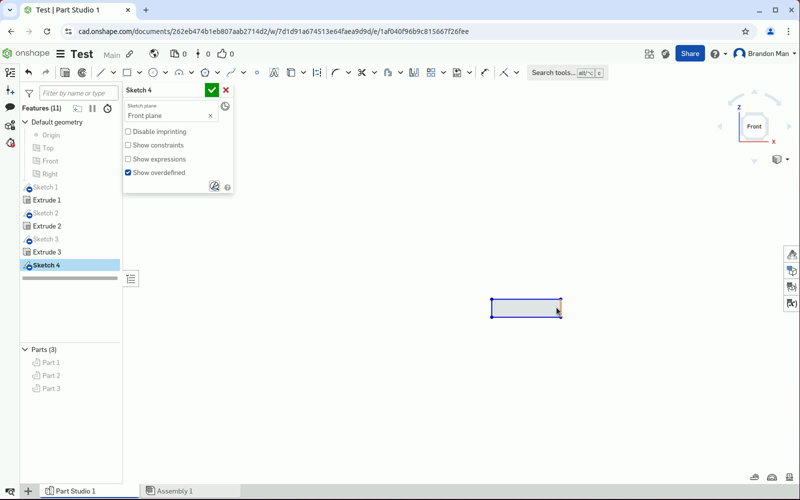
scroll(6)
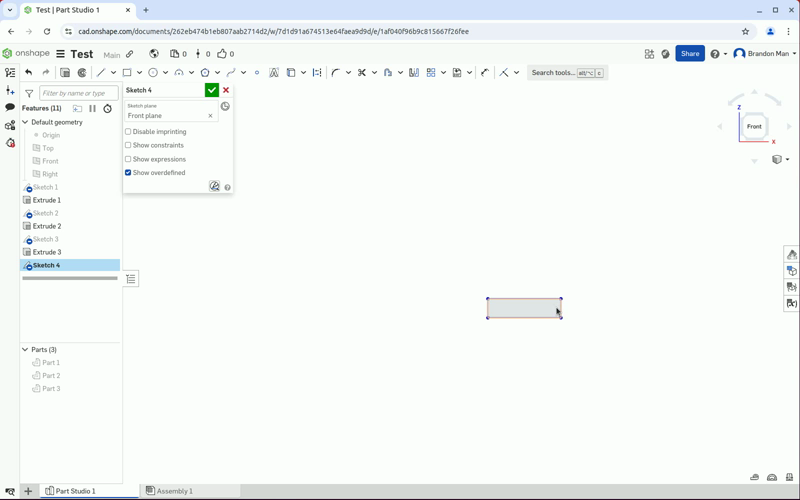
scroll(6)
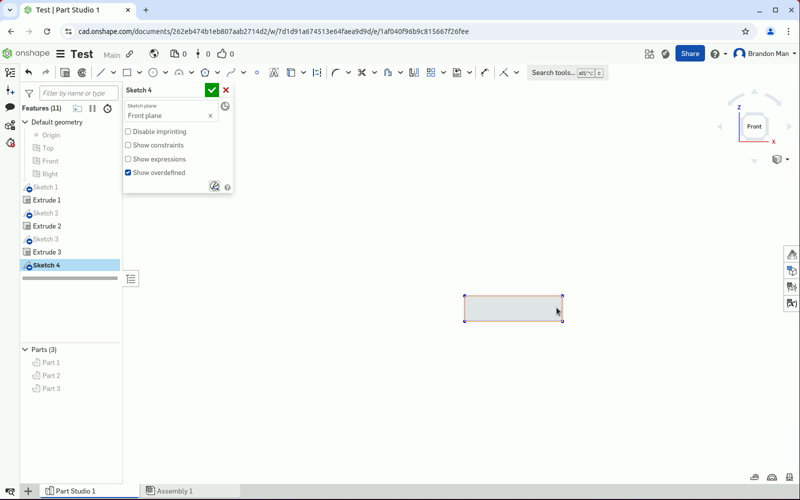
scroll(6)
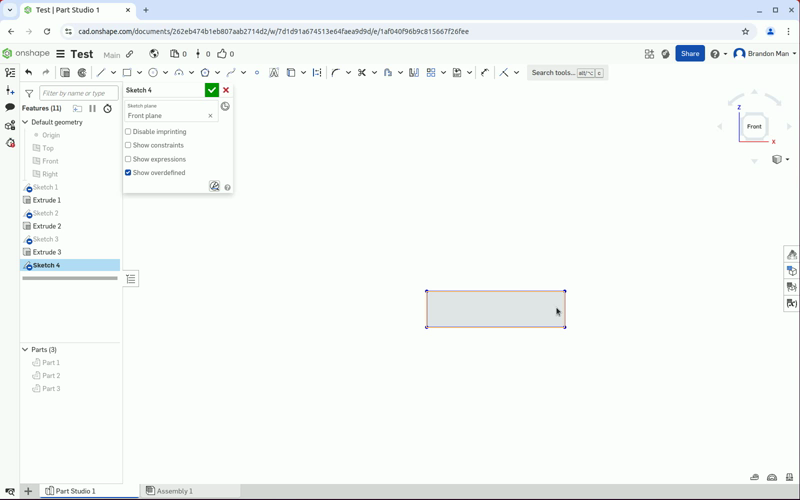
scroll(6)
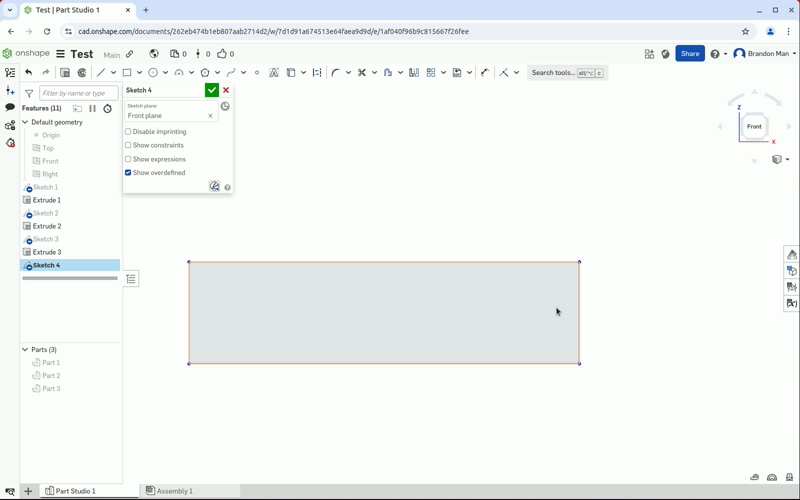
click(556, 307)
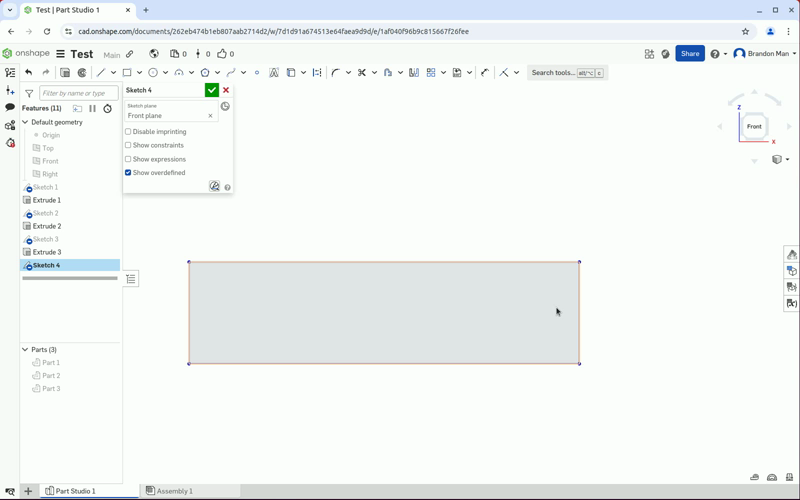
scroll(-6)
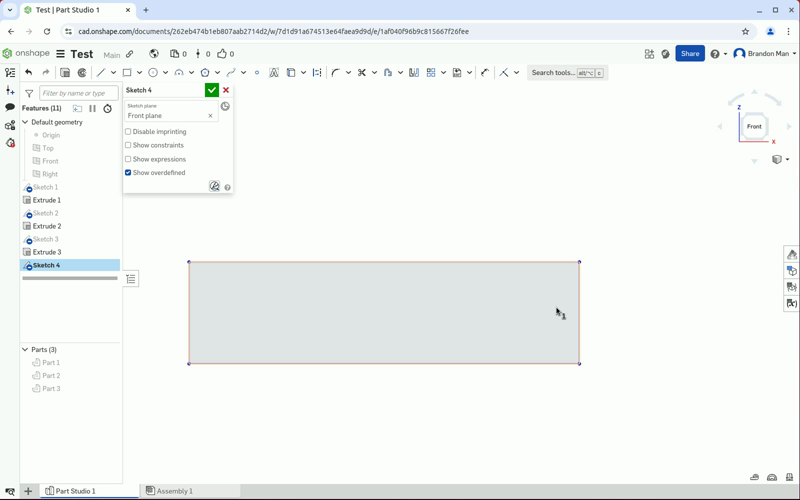
scroll(-6)
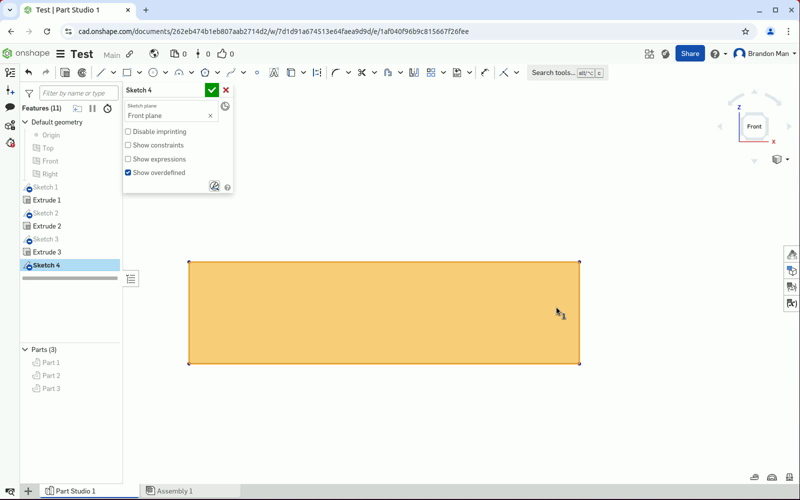
scroll(-6)
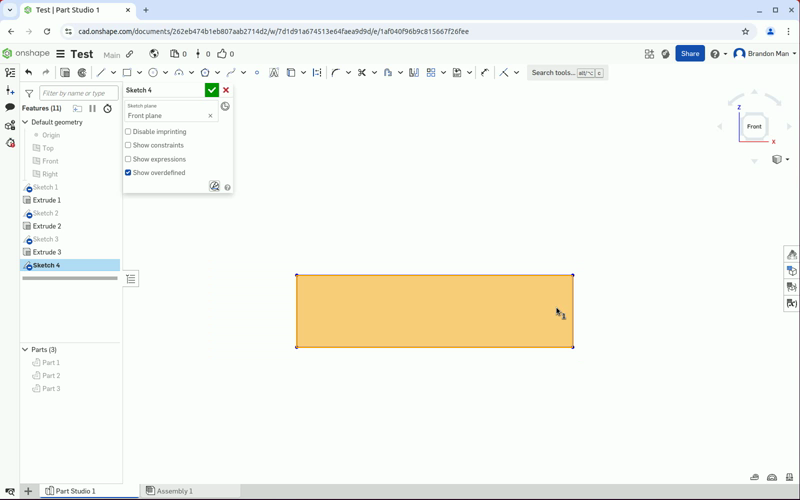
scroll(-6)
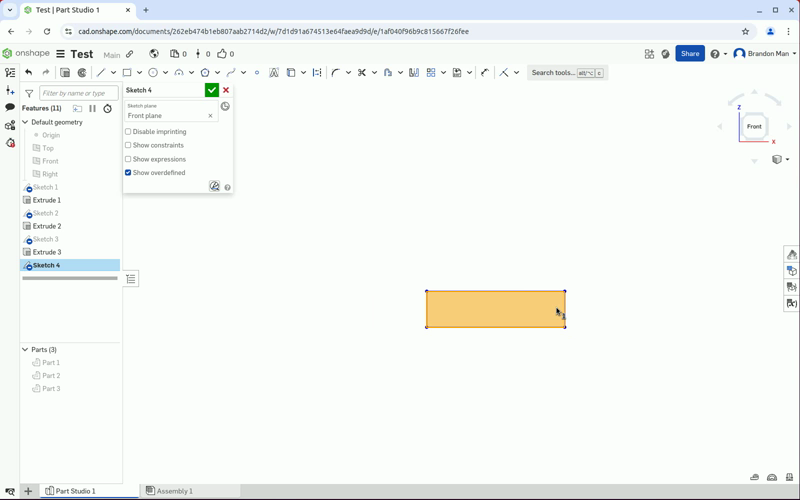
scroll(-6)
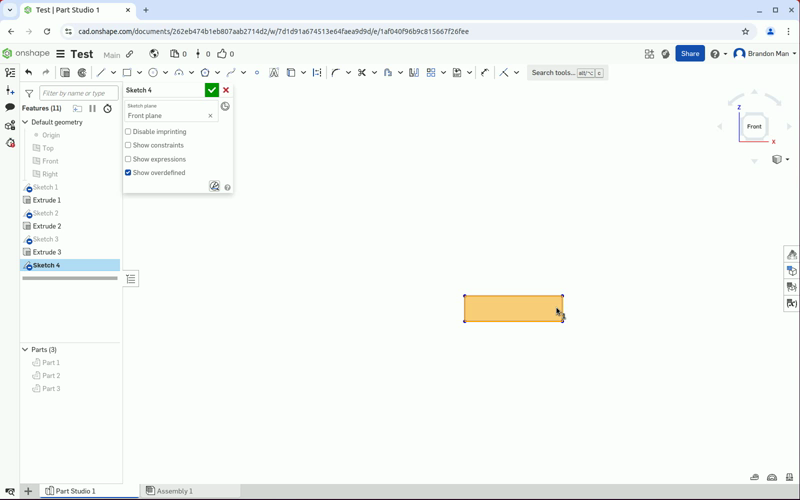
scroll(-6)
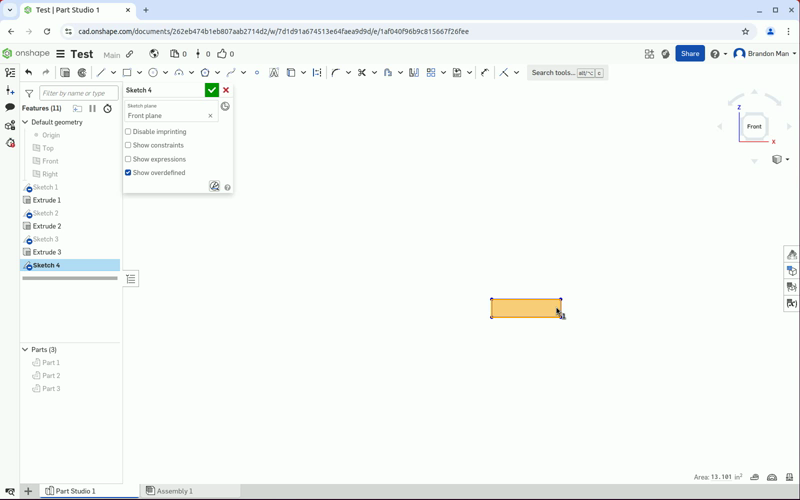
scroll(-6)
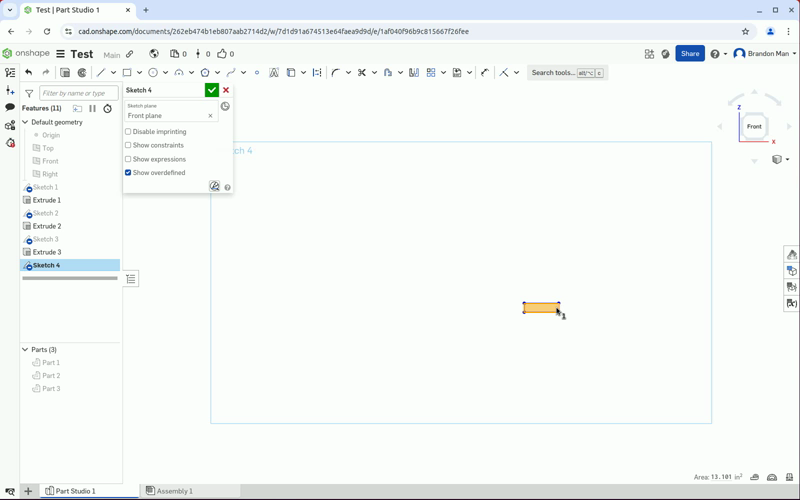
mouse_move(73, 352)
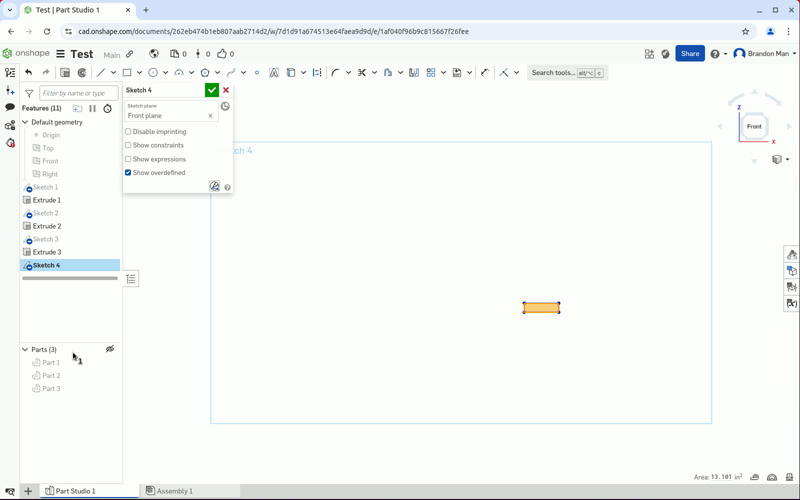
key(shift+y)
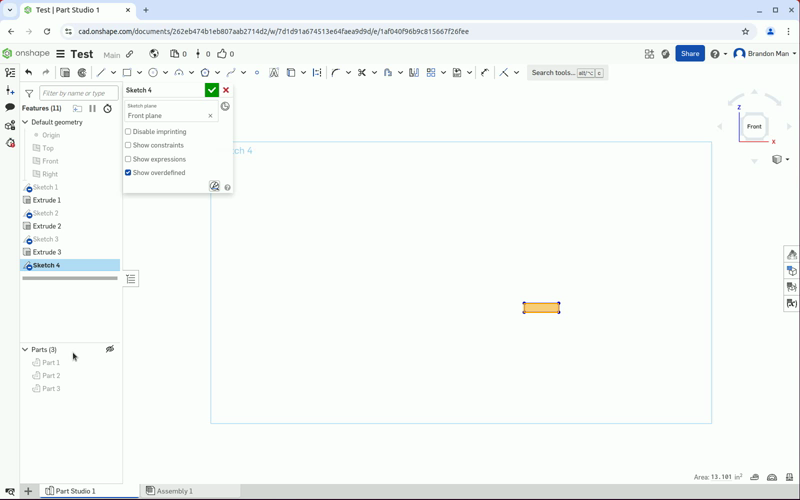
key(shift+e)
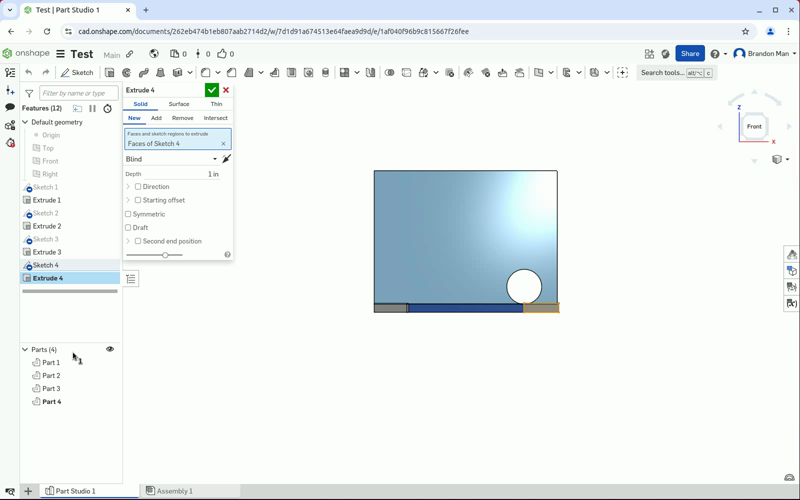
mouse_move(143, 106)
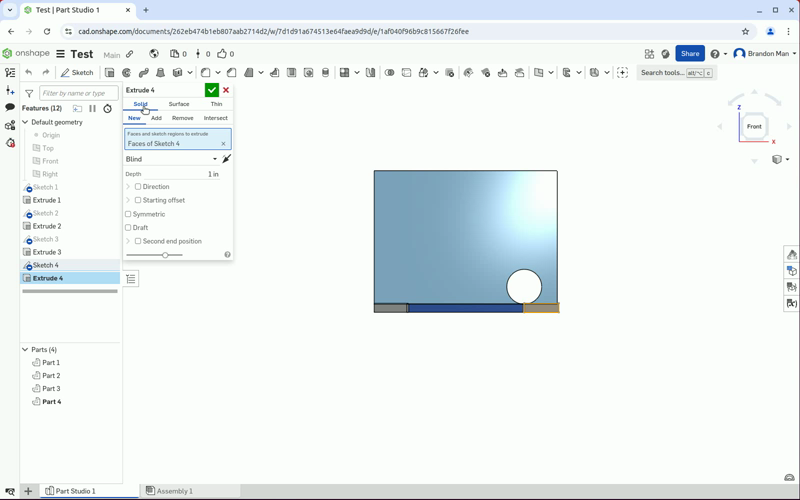
click(143, 106)
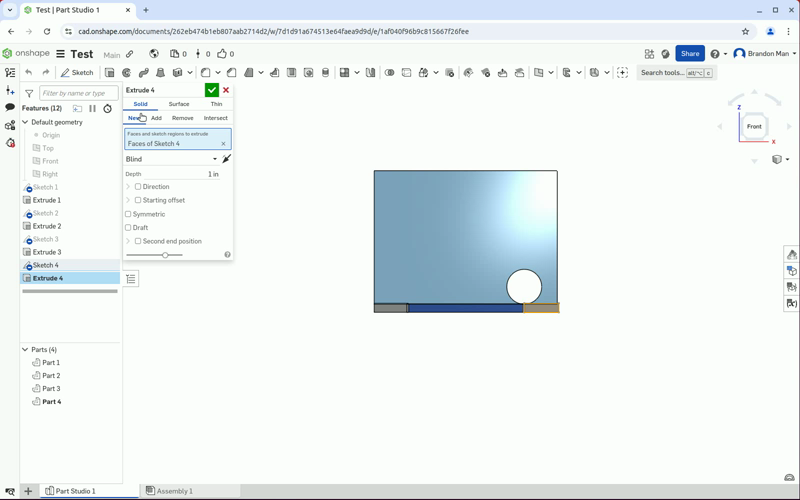
mouse_move(137, 120)
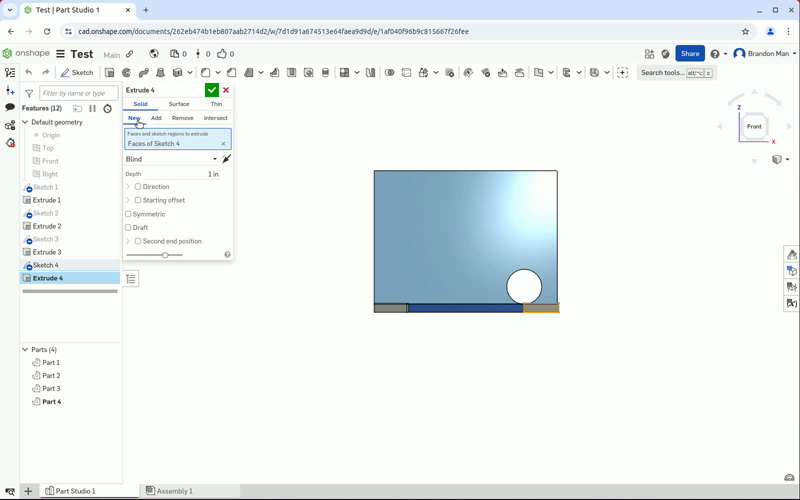
click(137, 120)
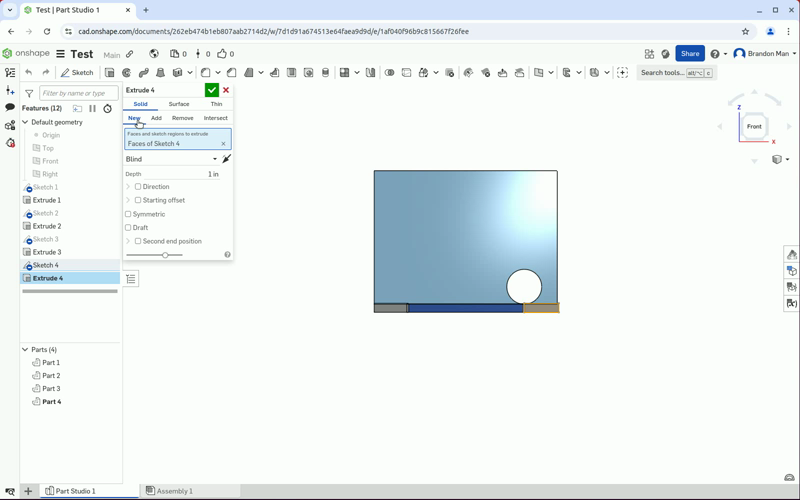
key(tab, 4)
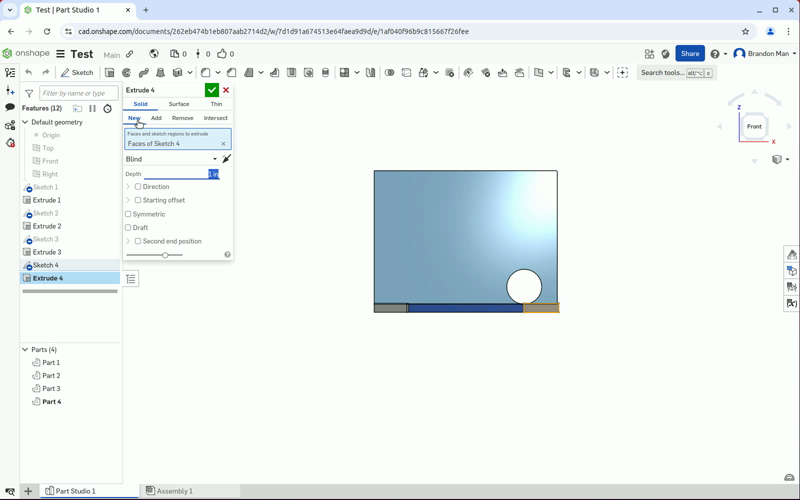
text(6.981)
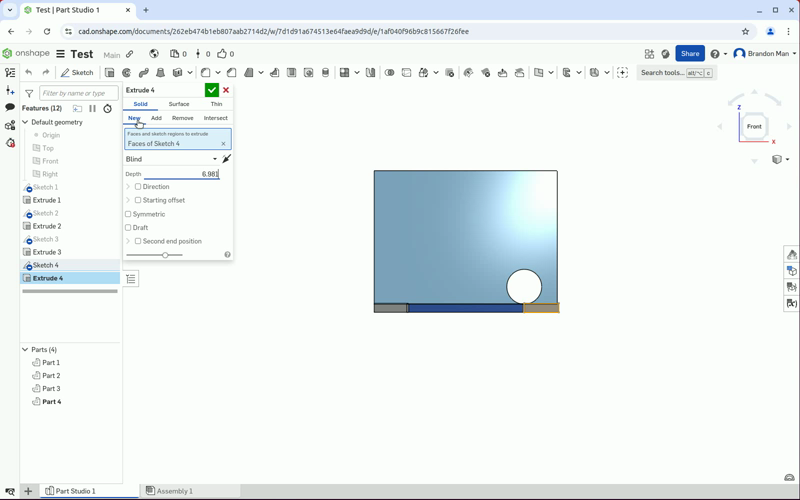
key(enter)
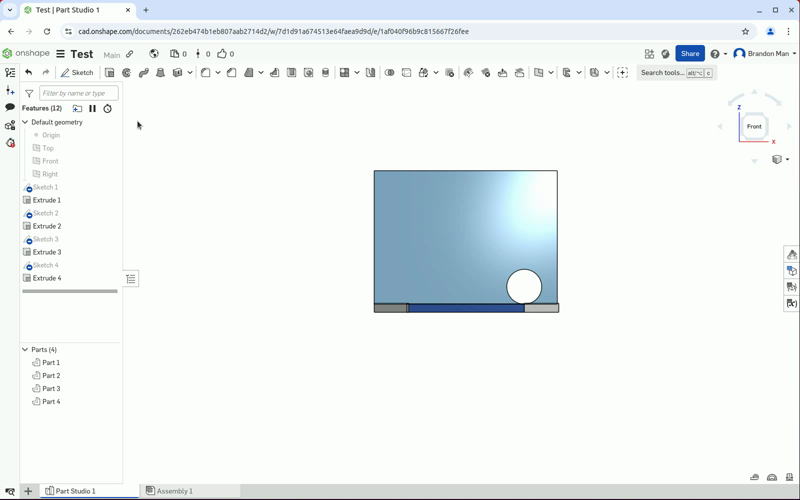
key(shift+h)
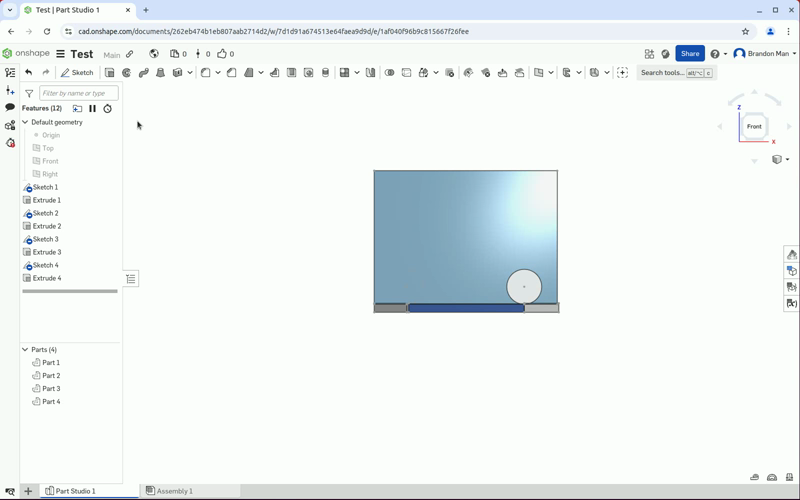
key(shift+h)
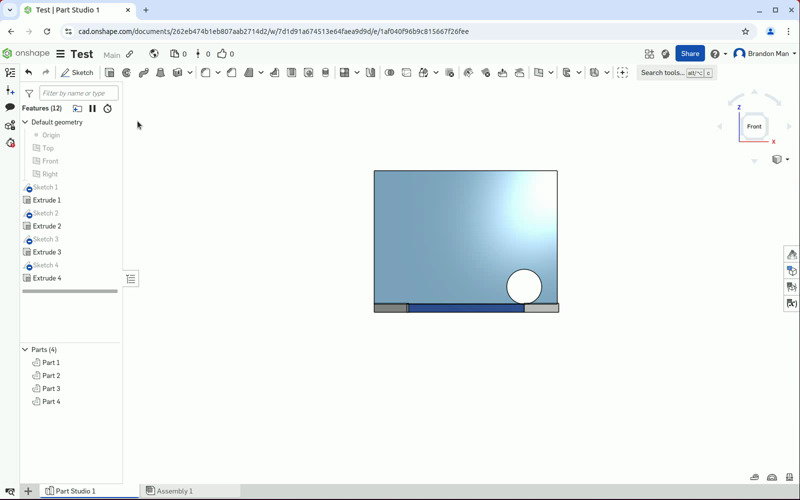
mouse_move(73, 189)
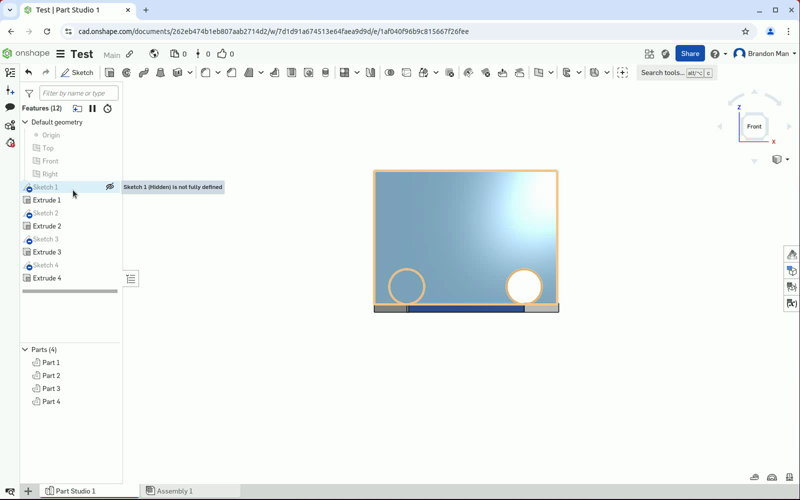
click(73, 189)
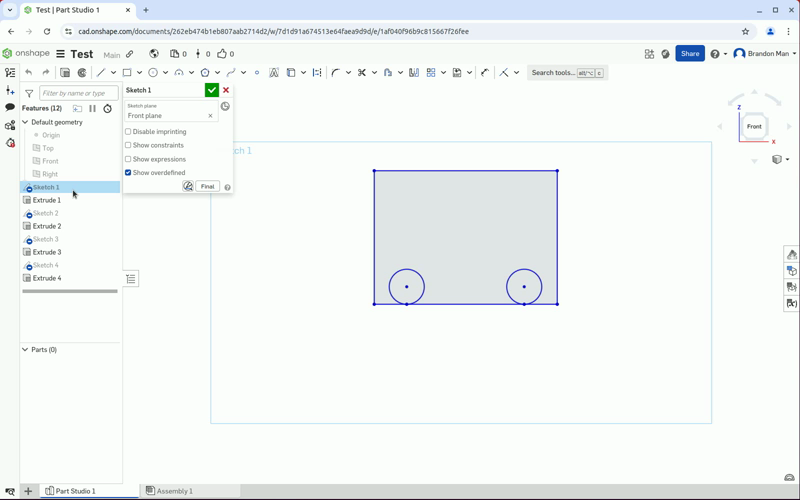
mouse_move(229, 92)
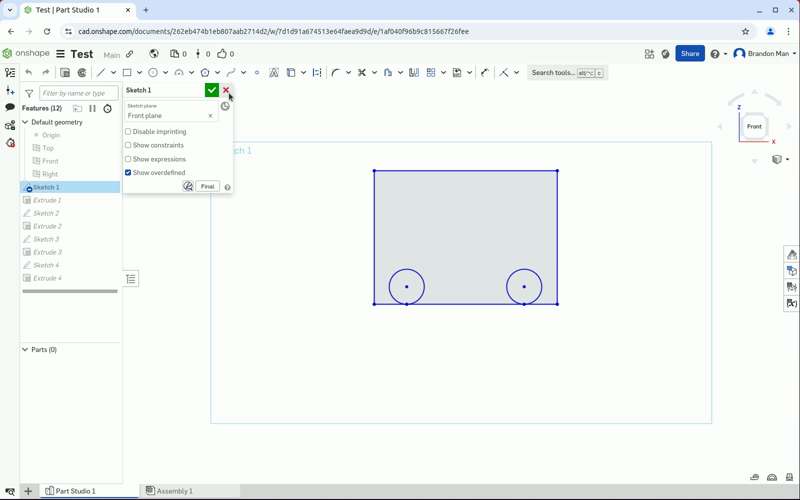
click(229, 92)
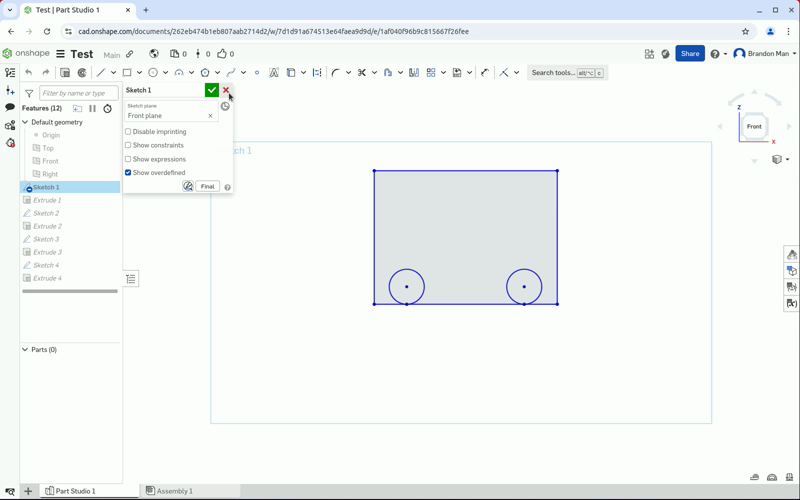
key(shift+s)
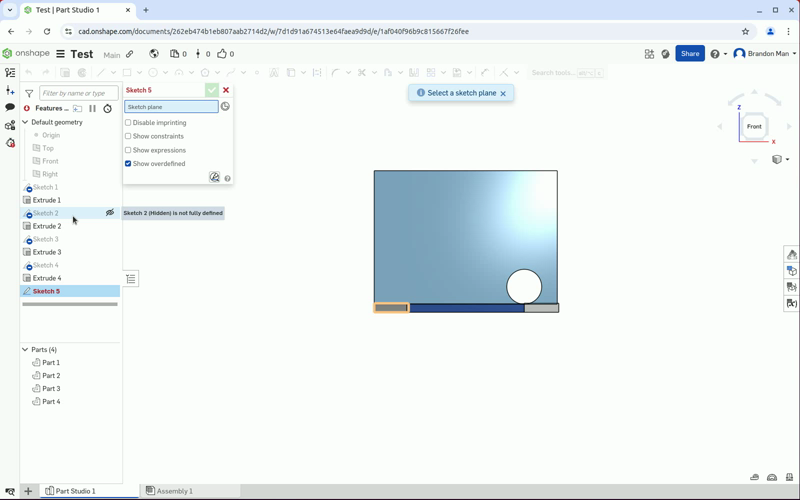
scroll(3)
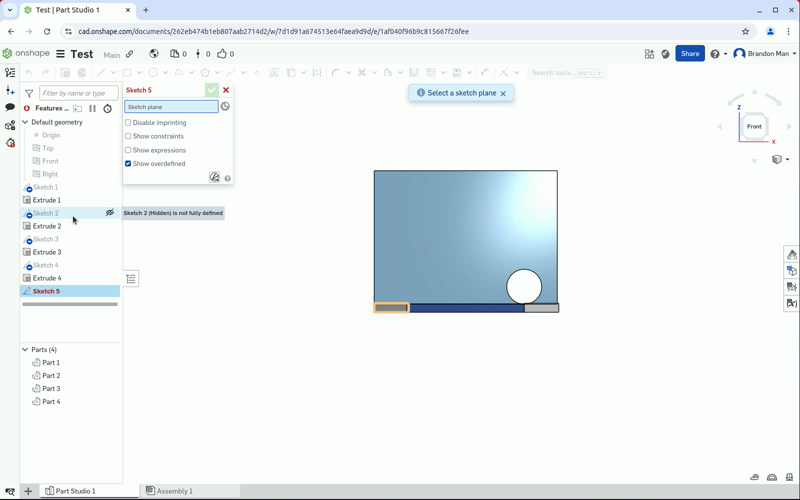
mouse_move(73, 163)
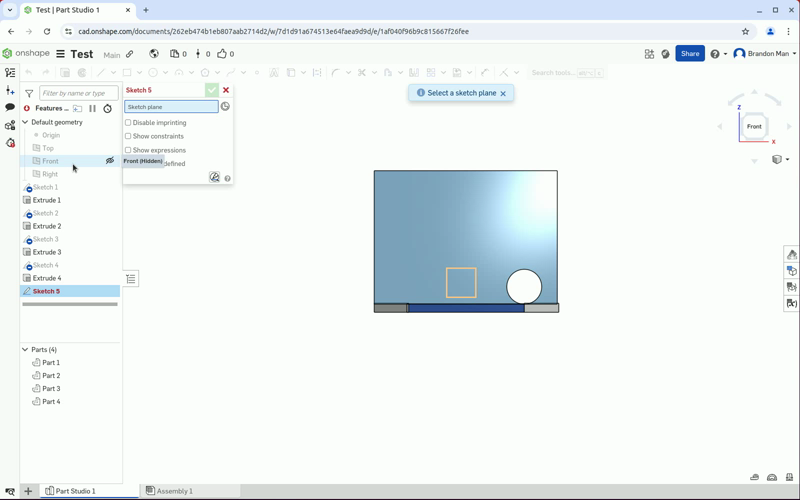
click(73, 163)
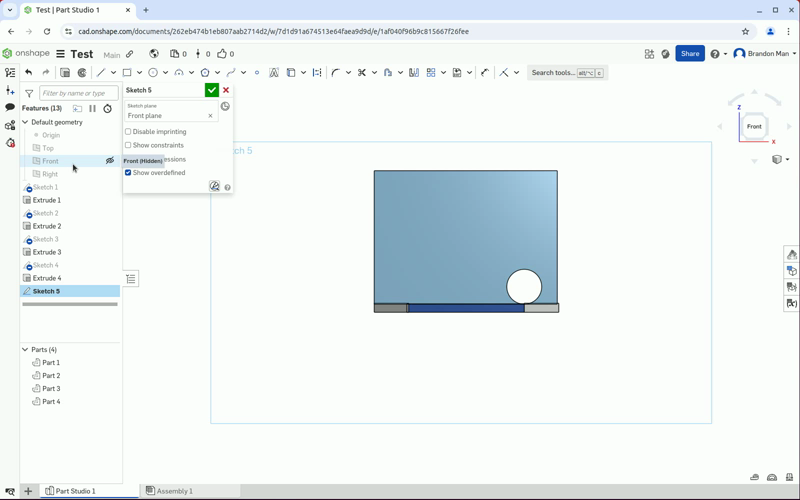
mouse_move(73, 352)
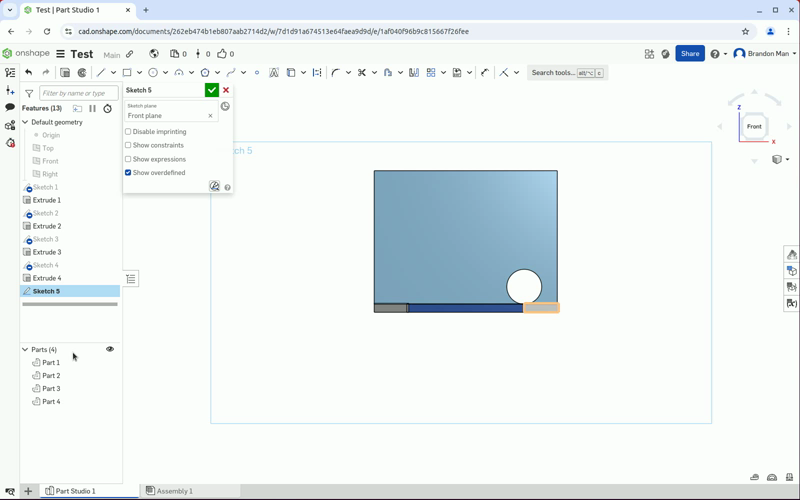
key(y)
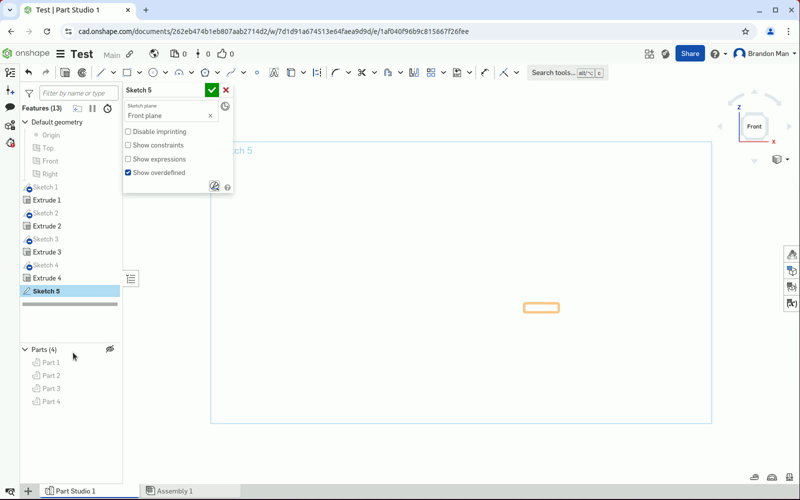
key(c)
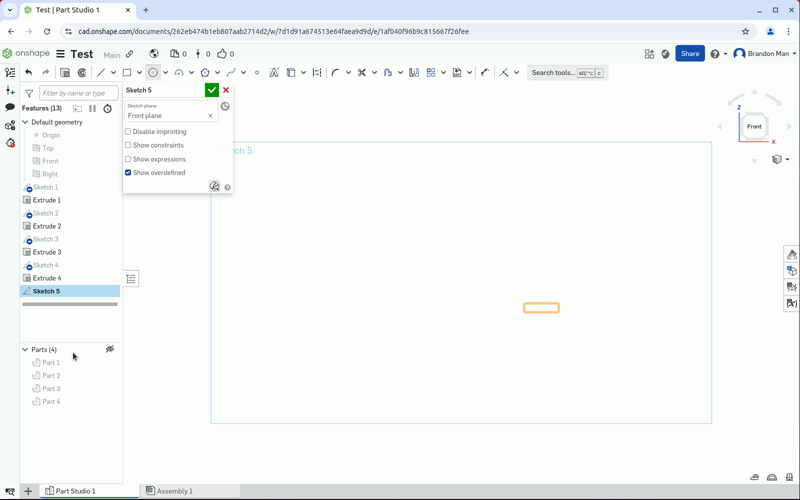
key_down(shift)
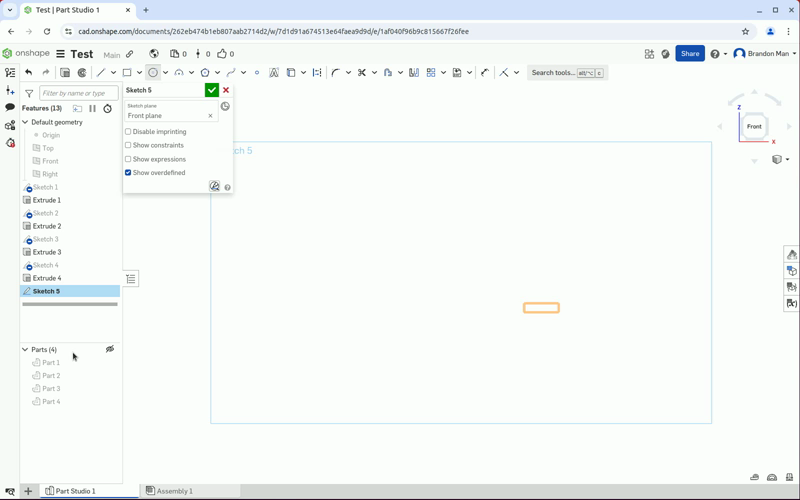
mouse_move(525, 287)
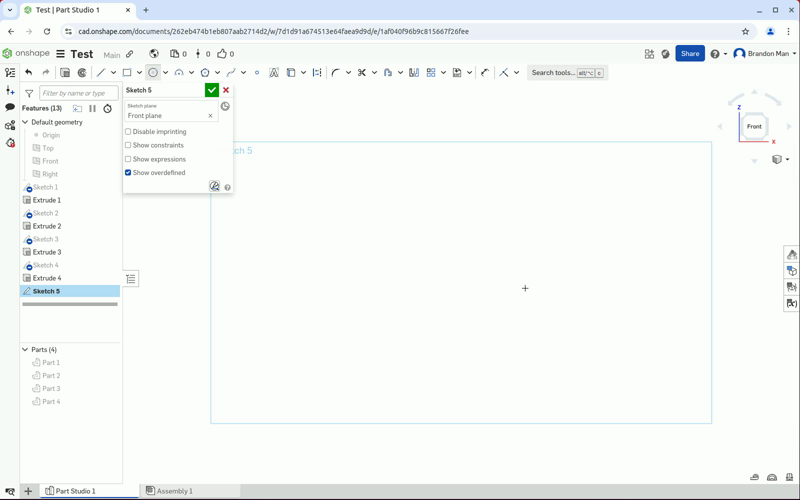
click(525, 287)
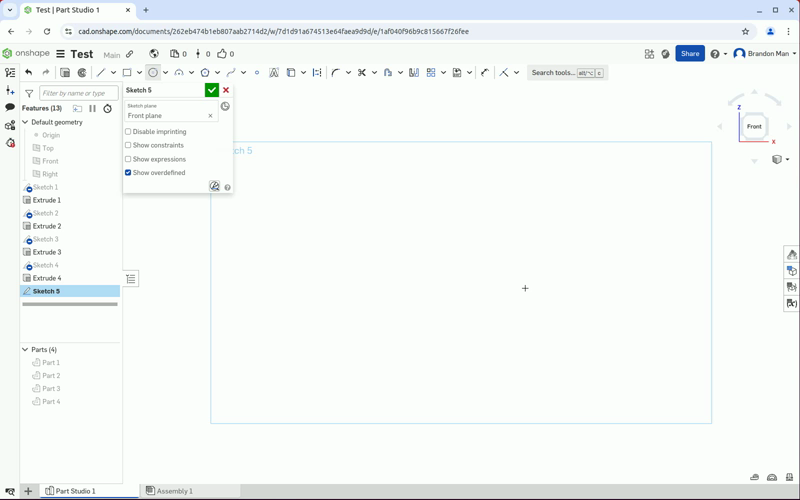
key_up(shift)
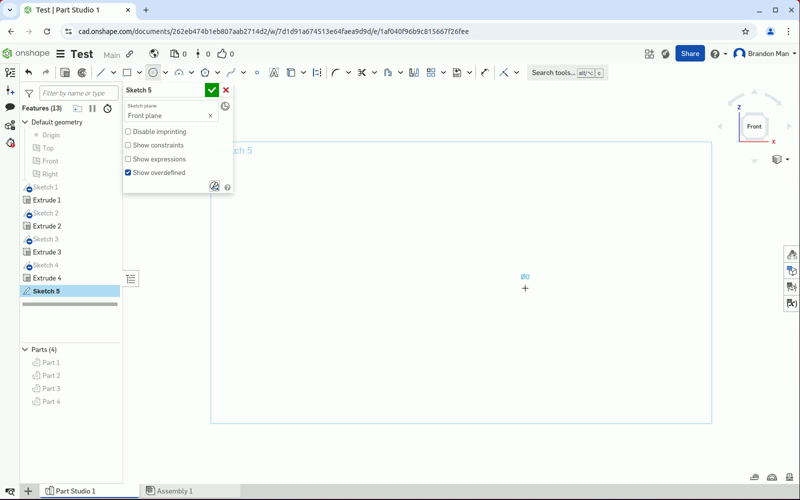
mouse_move(543, 287)
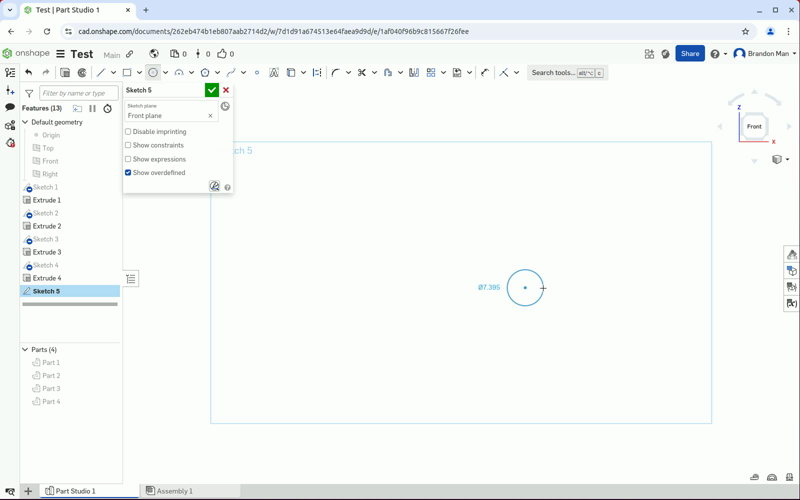
click(543, 287)
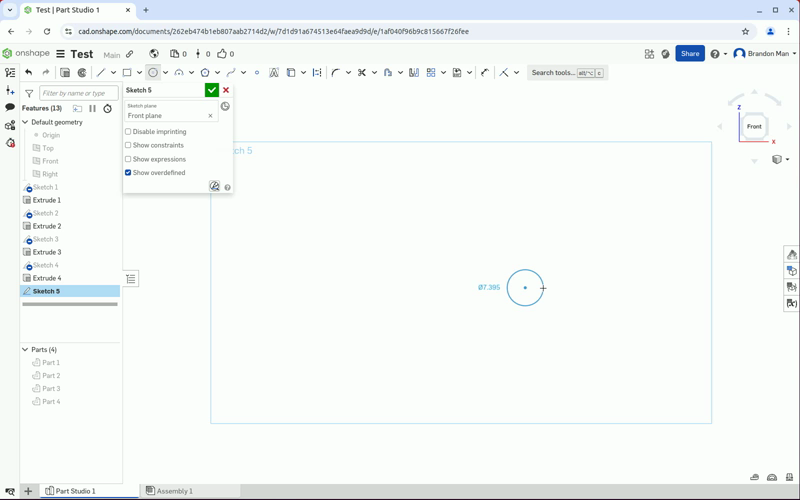
key(esc)
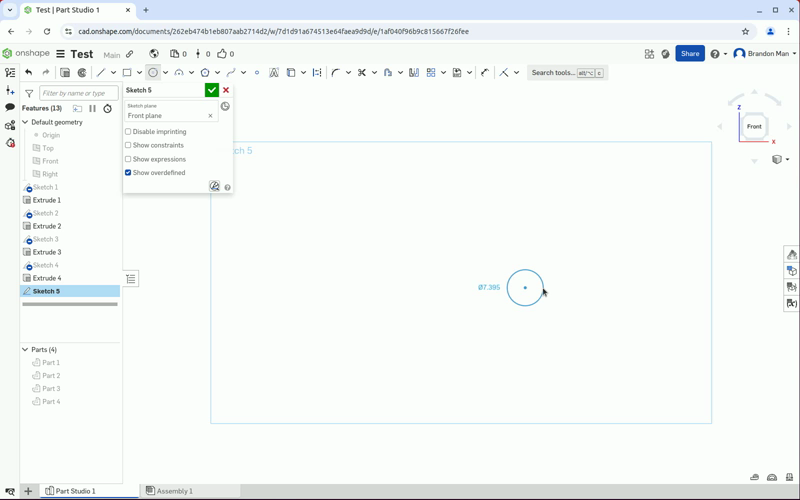
key(c)
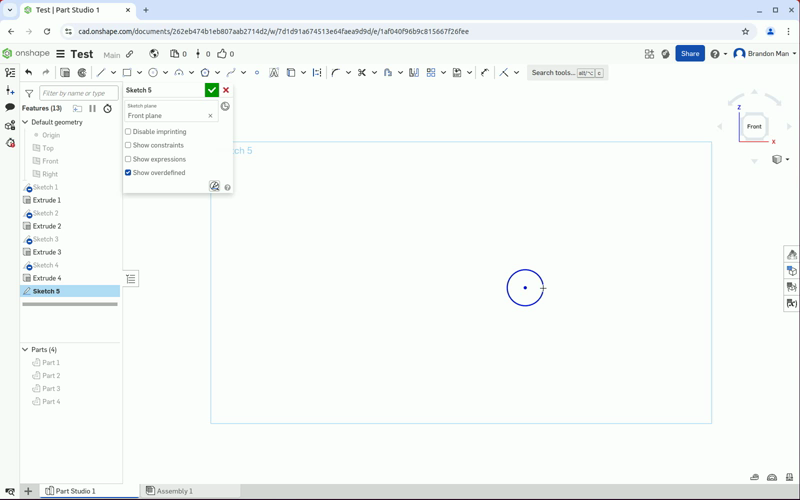
key_down(shift)
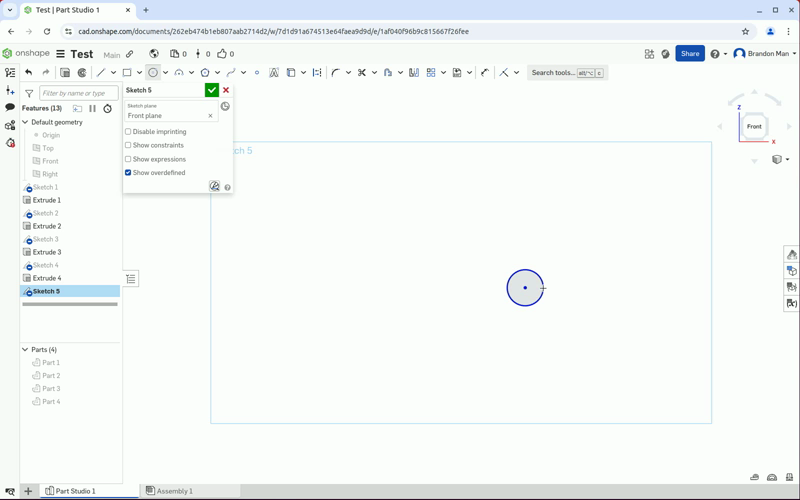
mouse_move(525, 287)
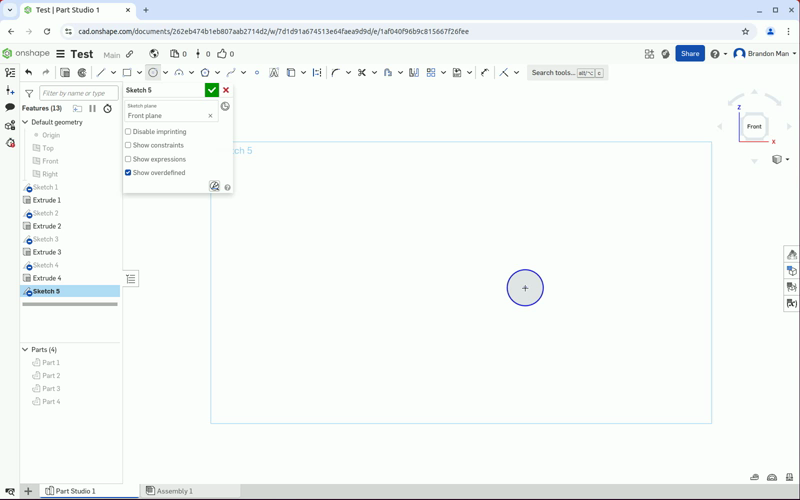
click(525, 287)
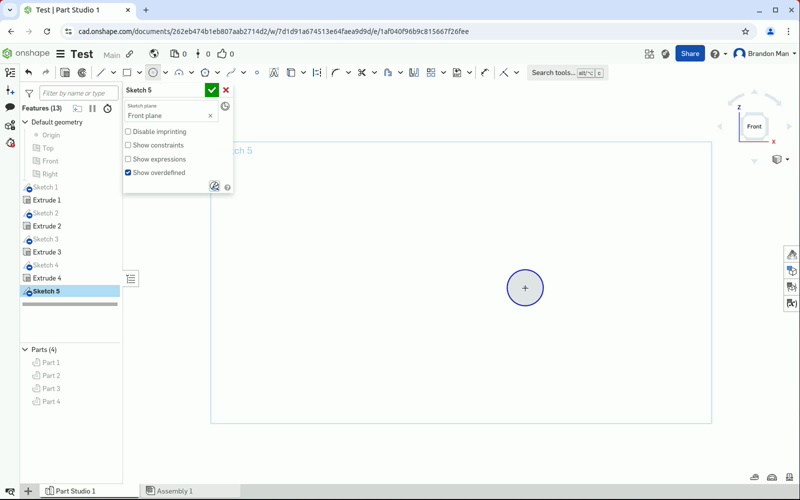
key_up(shift)
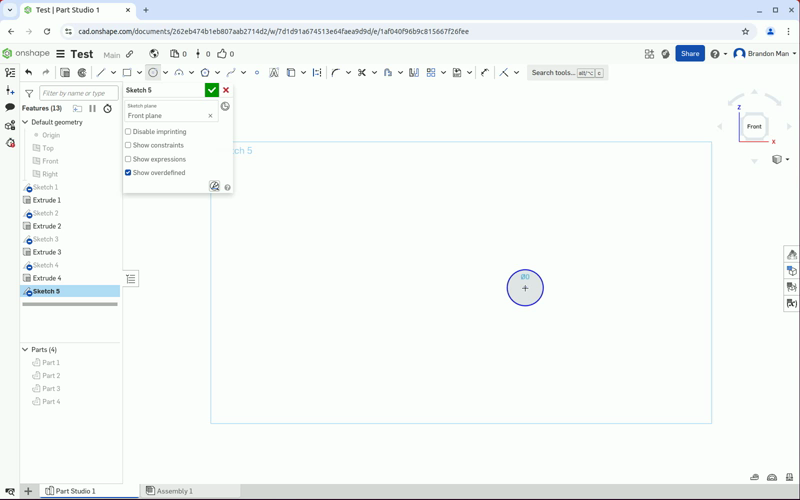
mouse_move(536, 287)
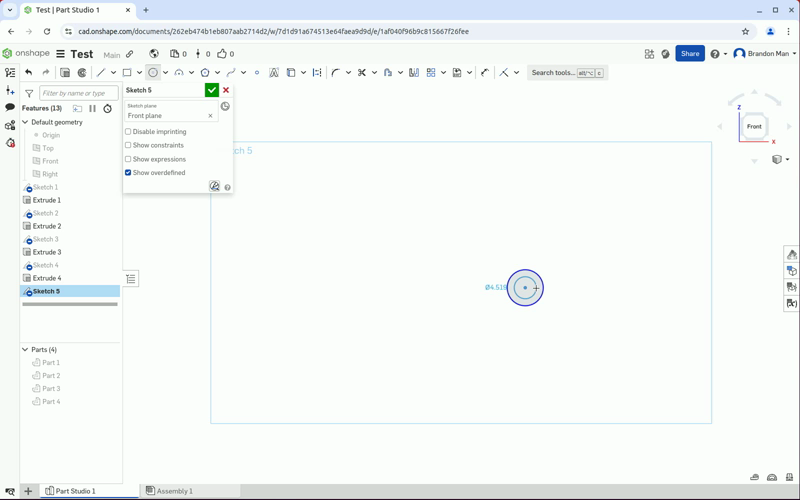
click(536, 287)
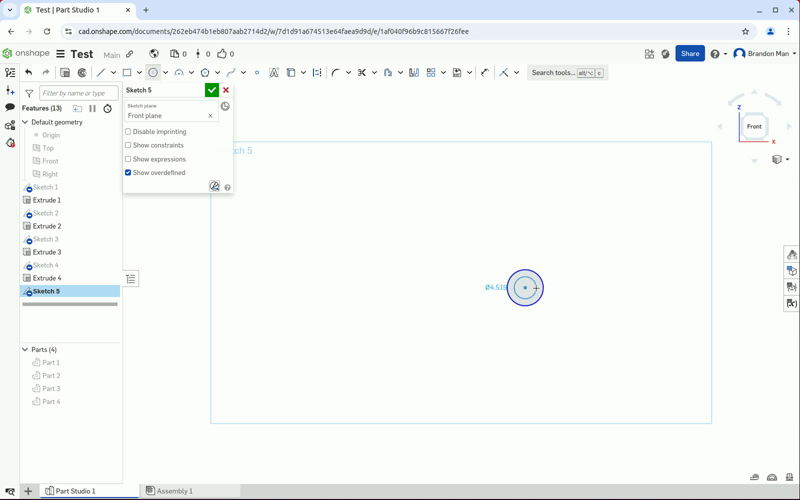
key(esc)
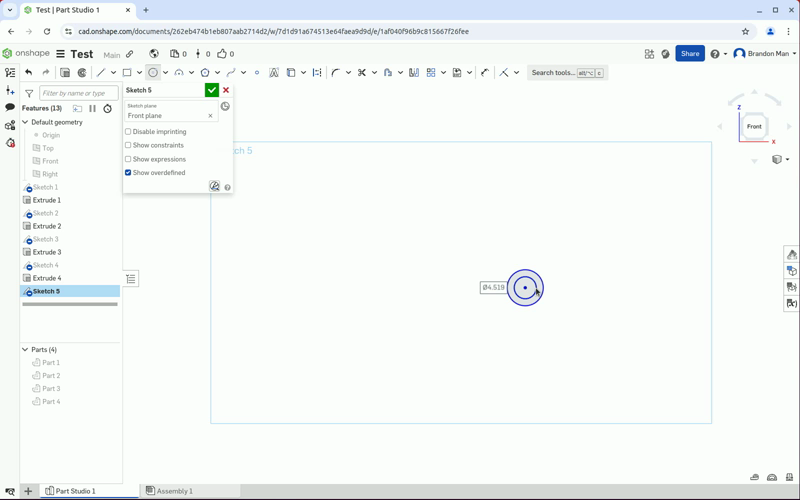
mouse_move(536, 296)
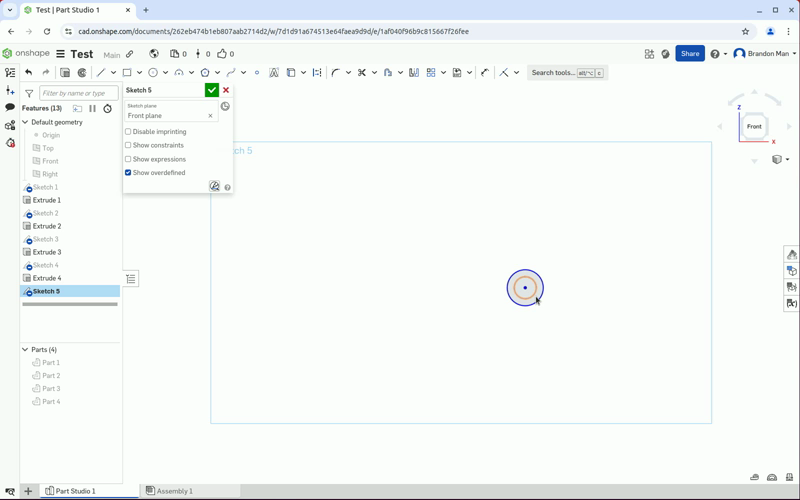
scroll(6)
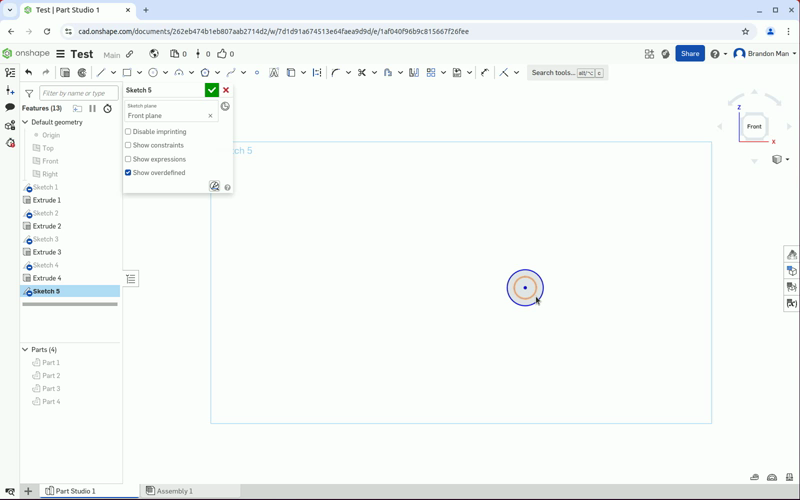
scroll(6)
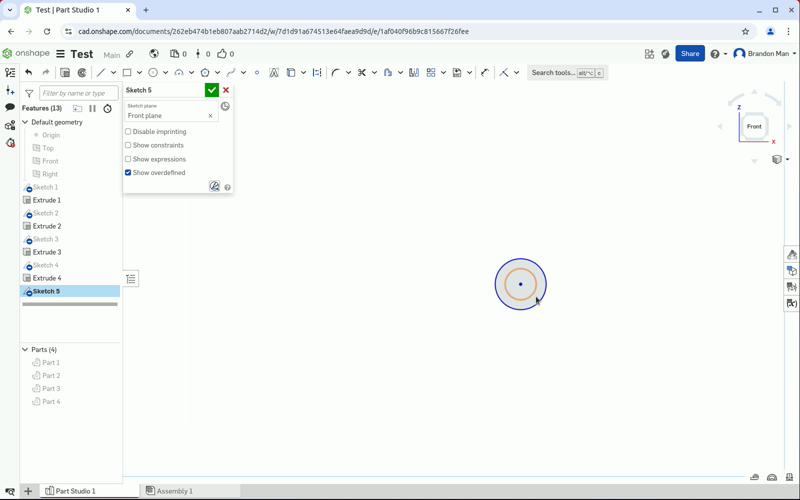
scroll(6)
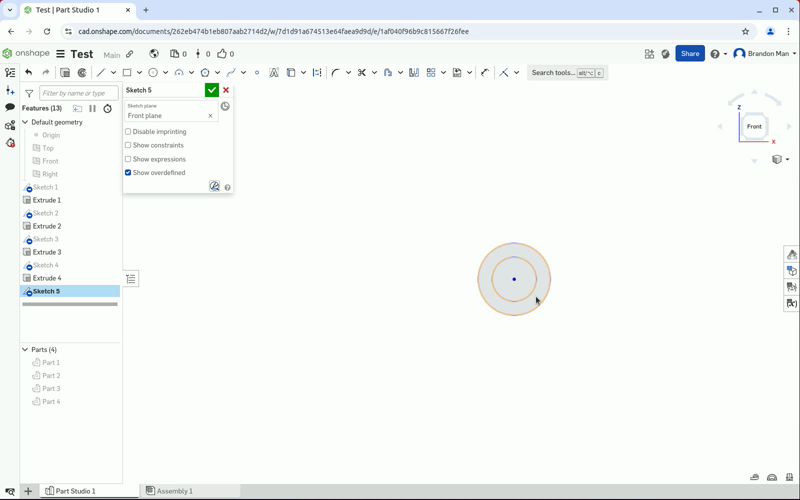
scroll(6)
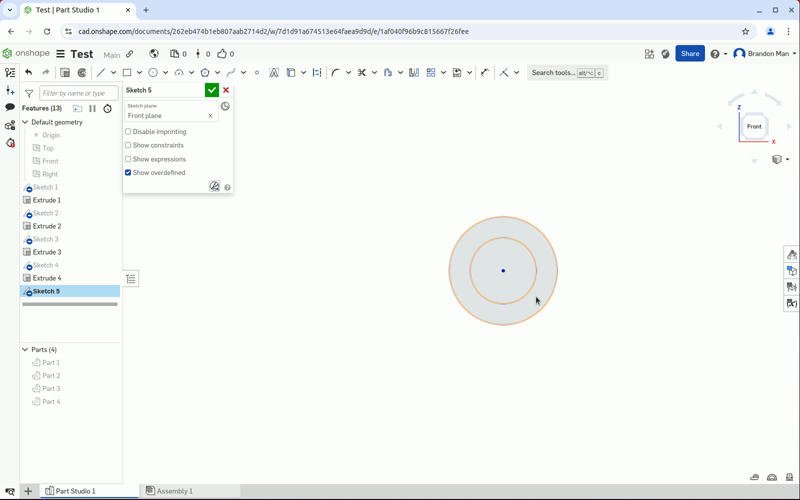
scroll(6)
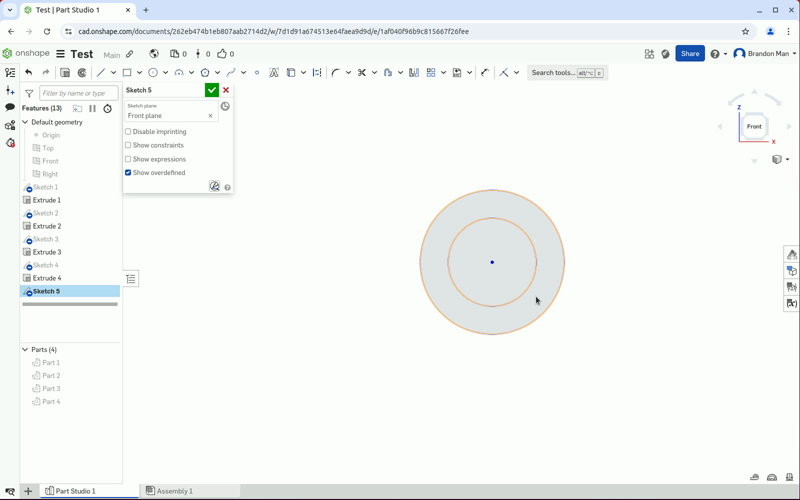
scroll(6)
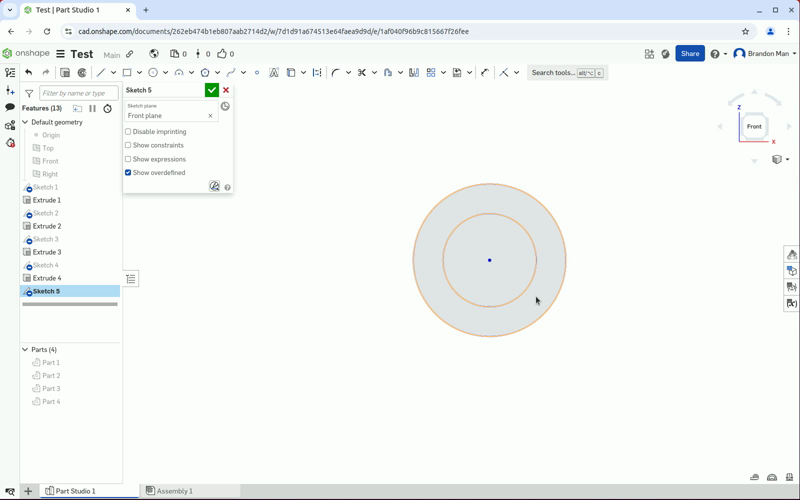
scroll(6)
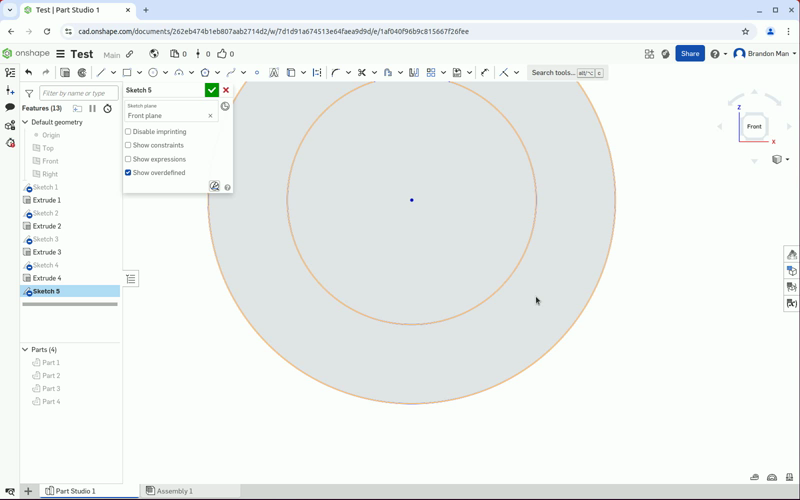
click(536, 296)
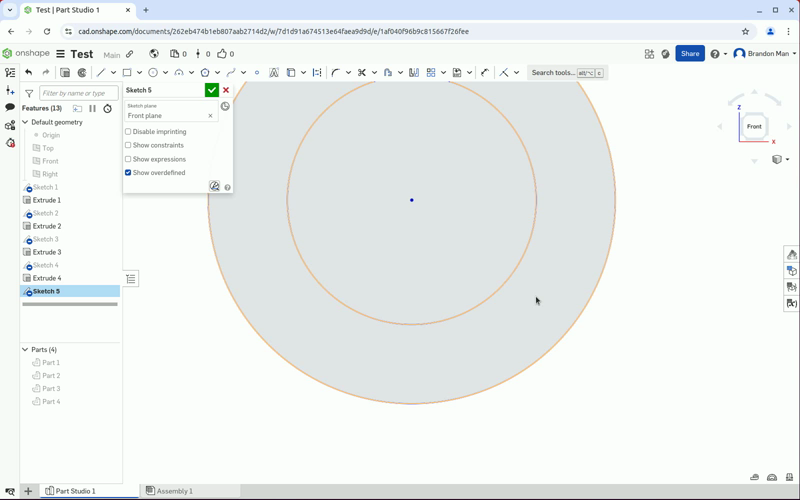
scroll(-6)
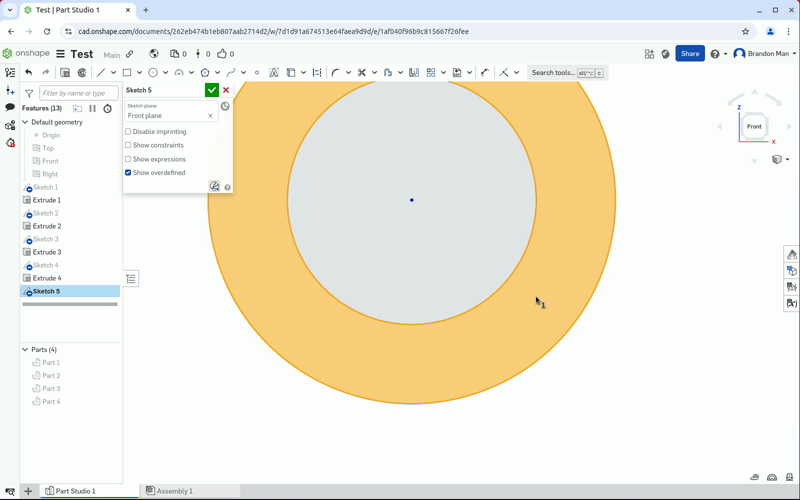
scroll(-6)
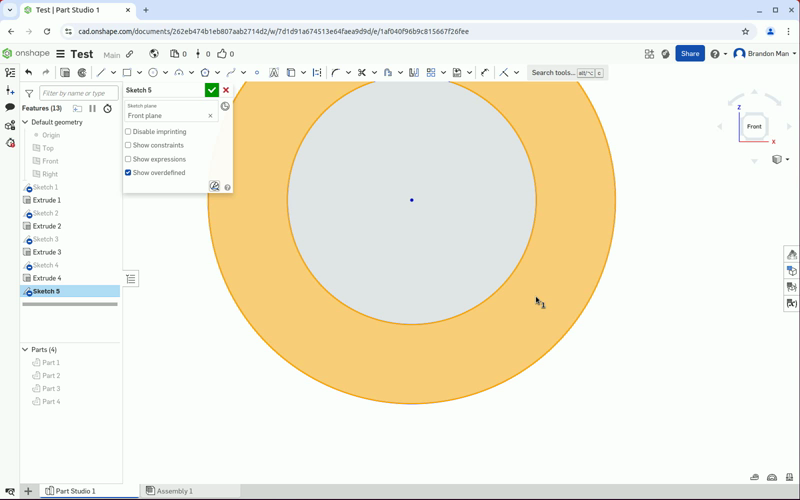
scroll(-6)
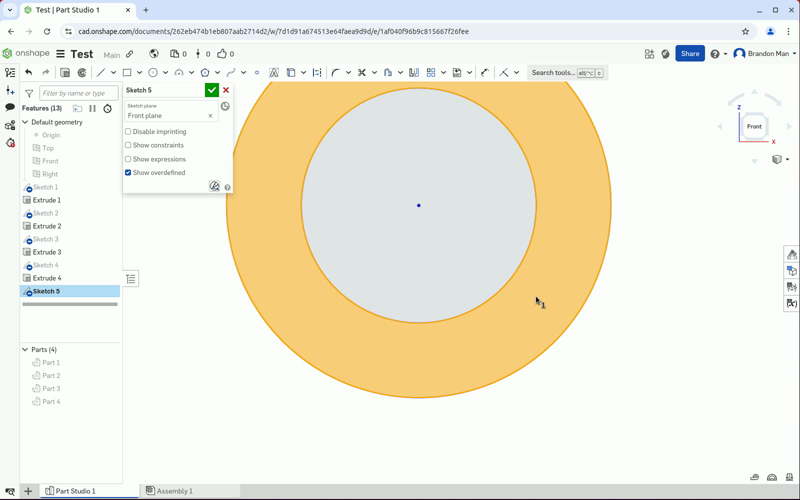
scroll(-6)
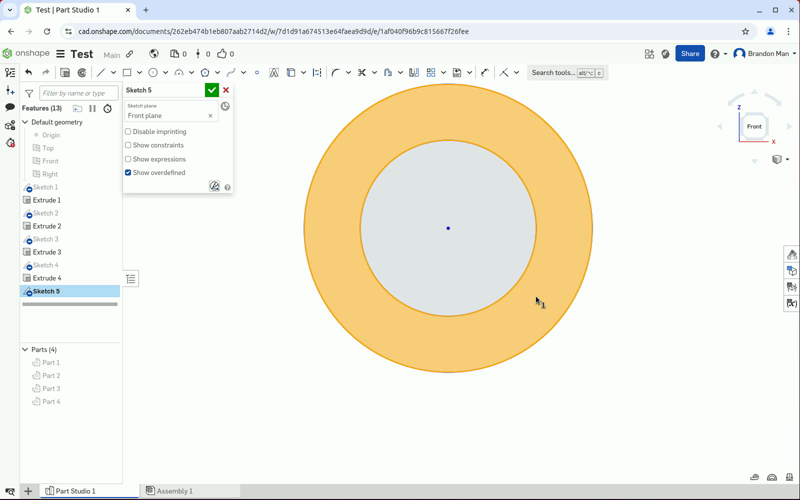
scroll(-6)
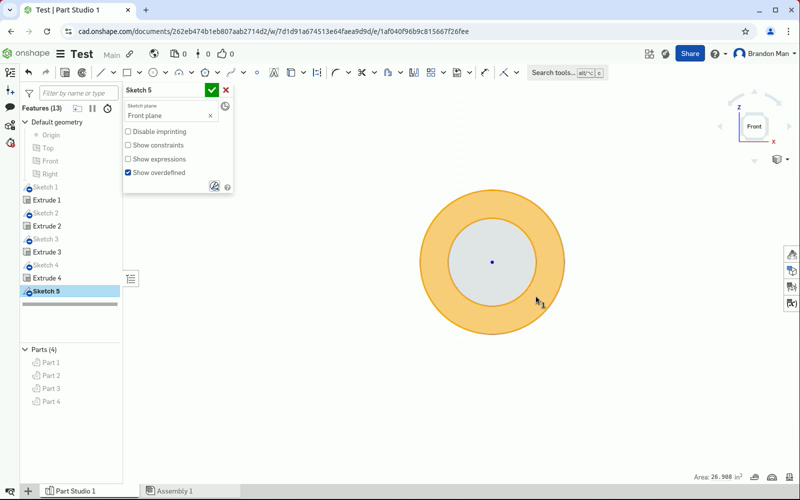
scroll(-6)
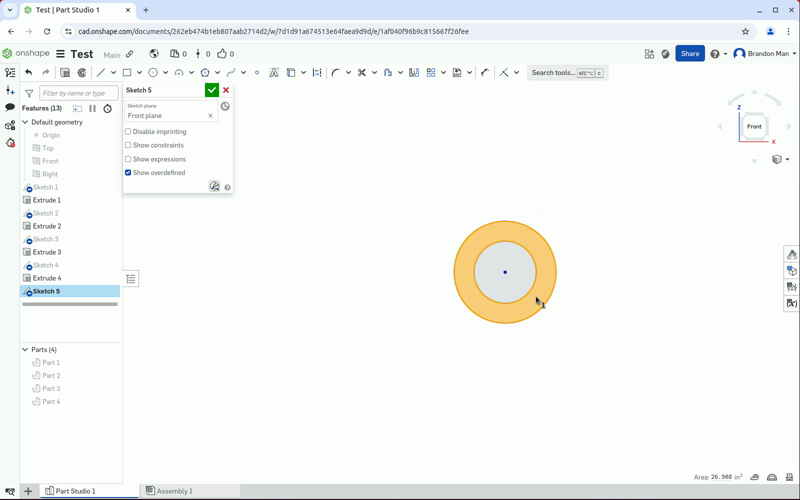
scroll(-6)
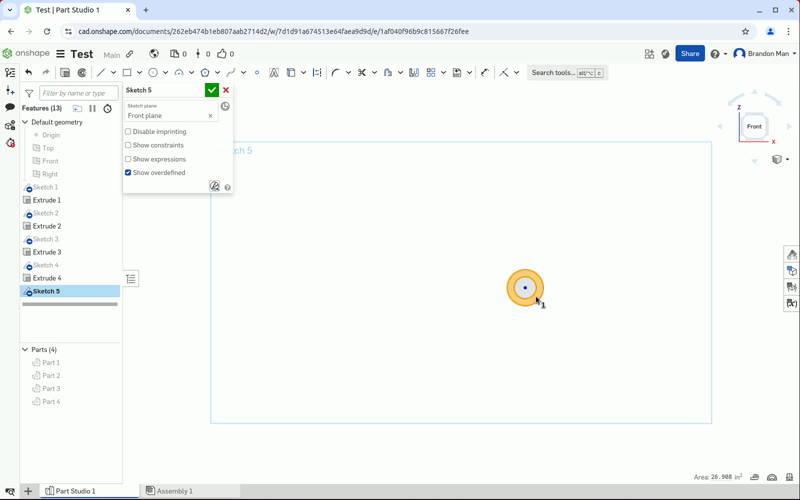
mouse_move(73, 352)
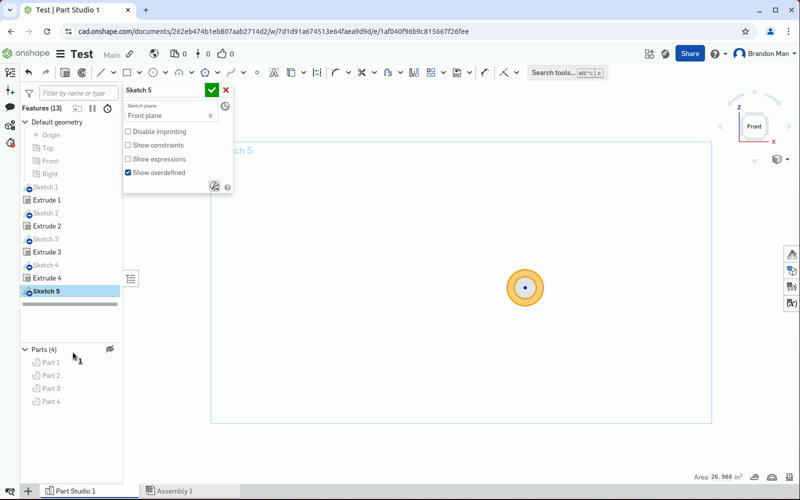
key(shift+y)
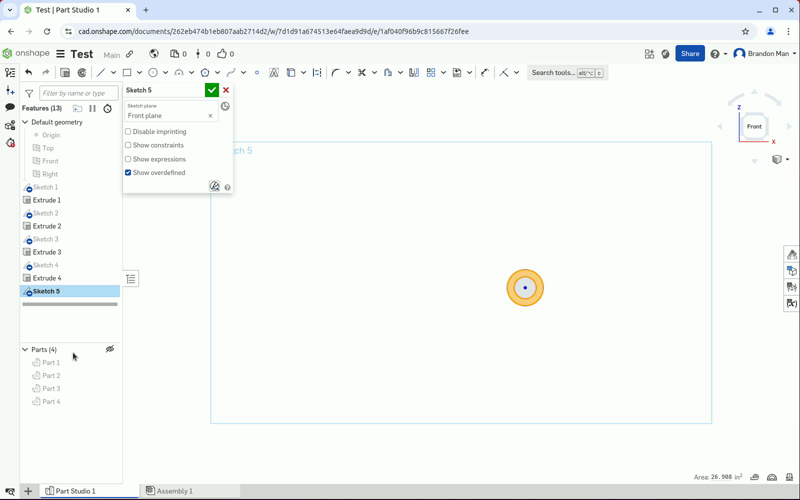
key(shift+e)
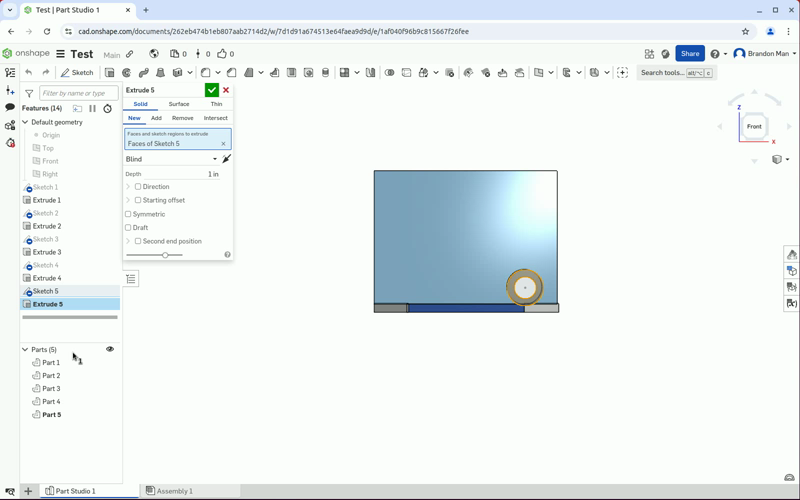
mouse_move(143, 106)
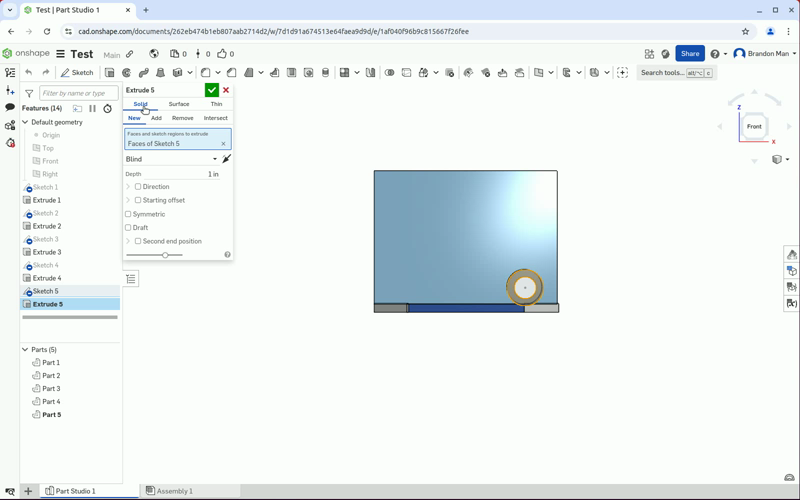
click(143, 106)
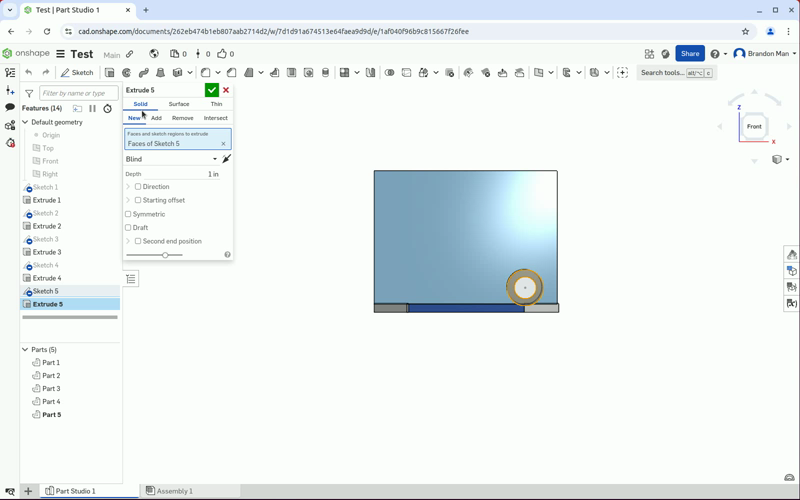
mouse_move(137, 120)
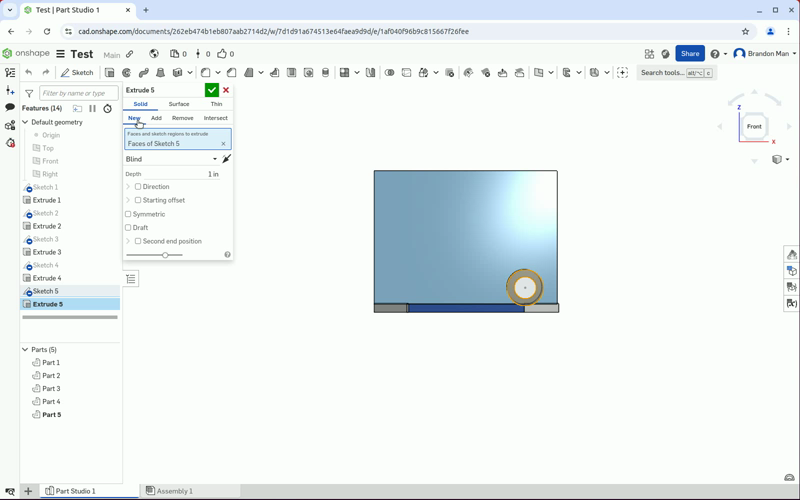
click(137, 120)
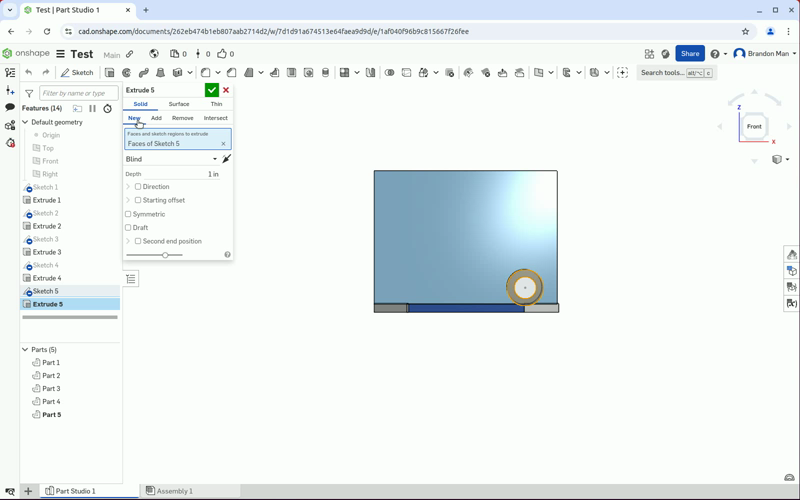
key(tab, 4)
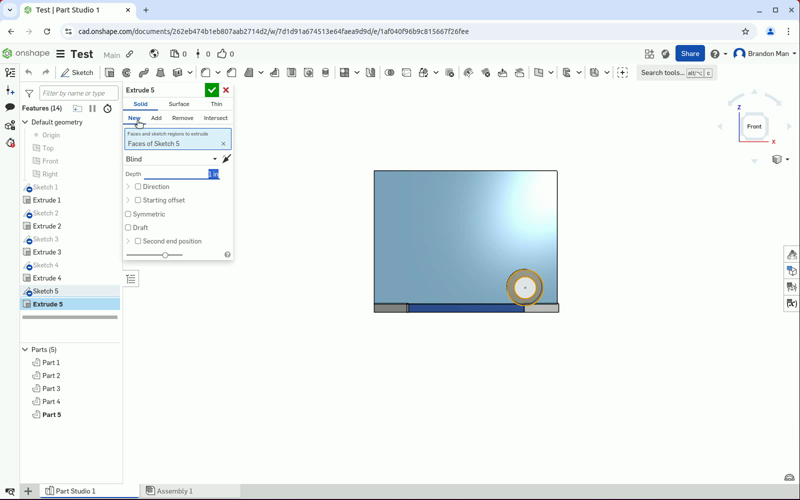
text(6.981)
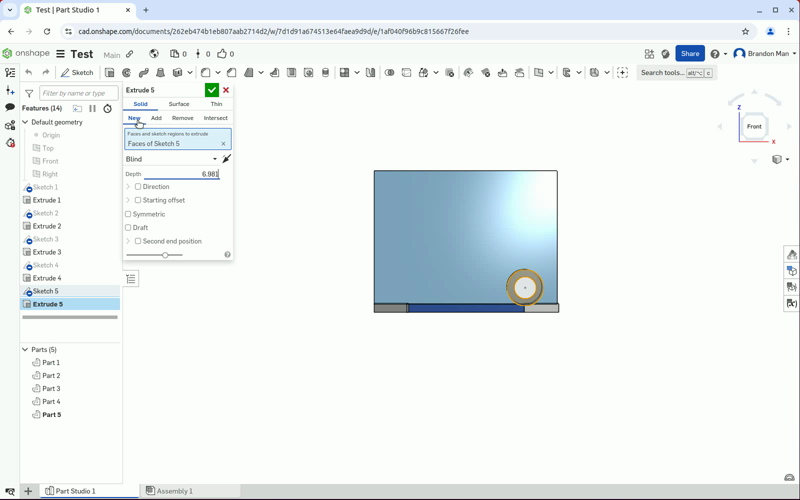
key(enter)
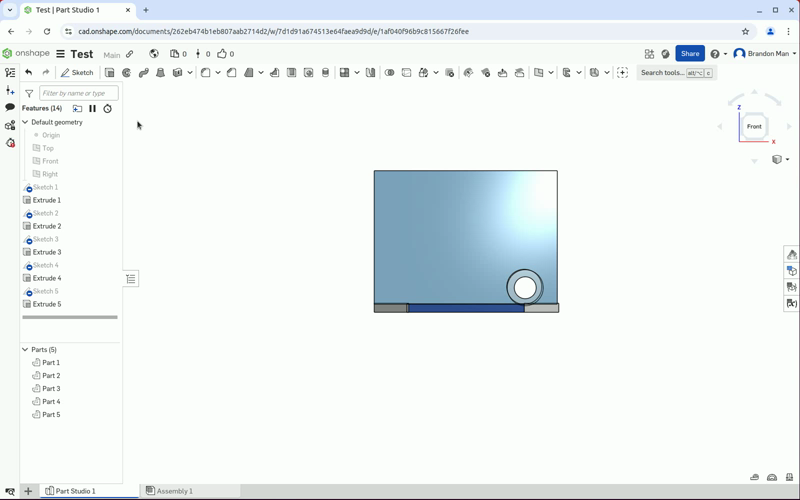
key(shift+h)
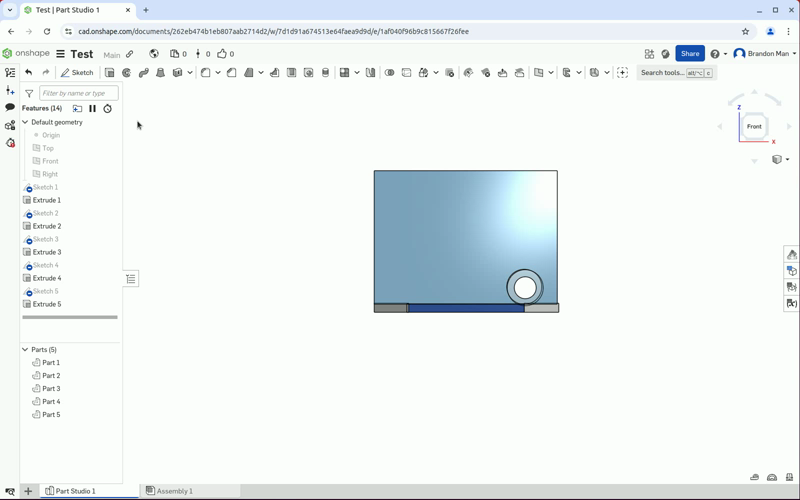
key(shift+h)
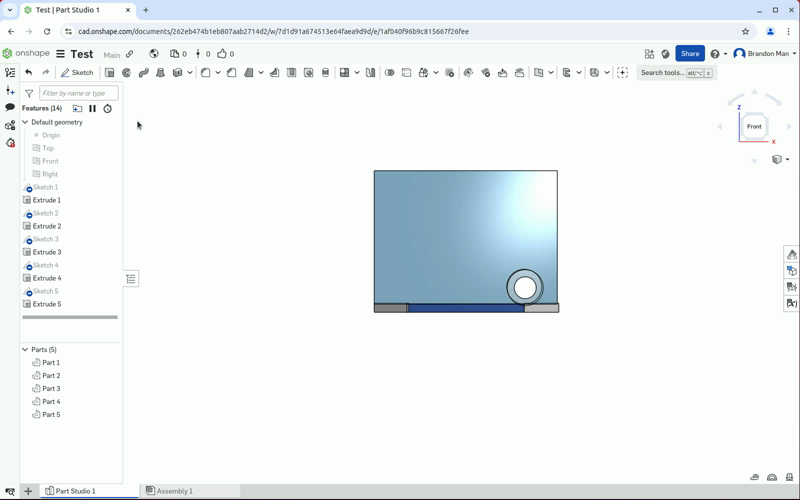
mouse_move(73, 189)
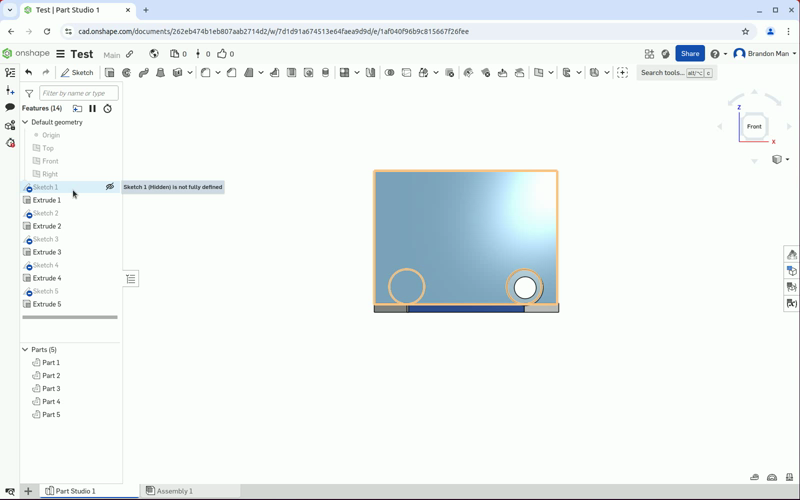
click(73, 189)
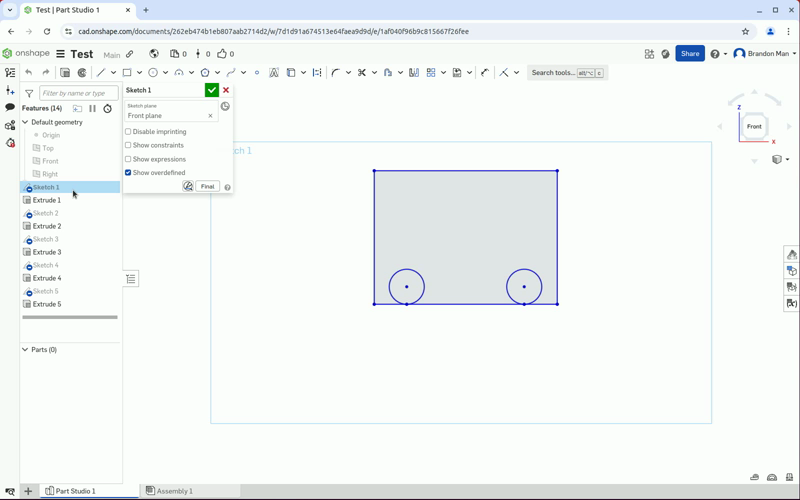
mouse_move(229, 92)
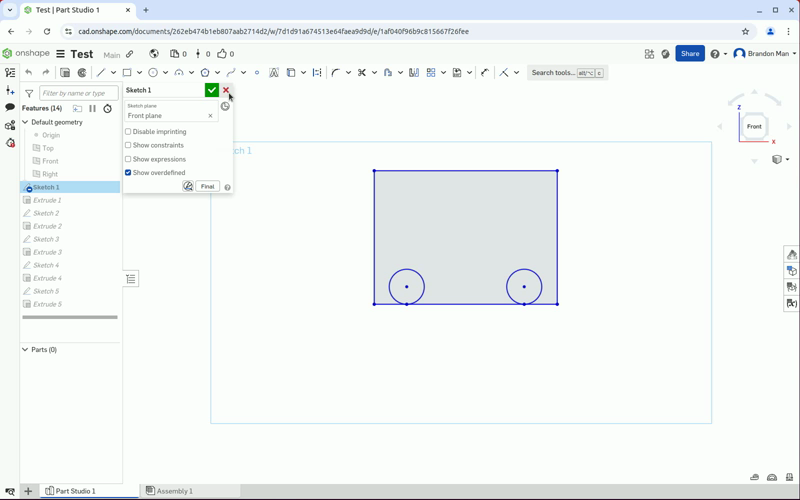
click(229, 92)
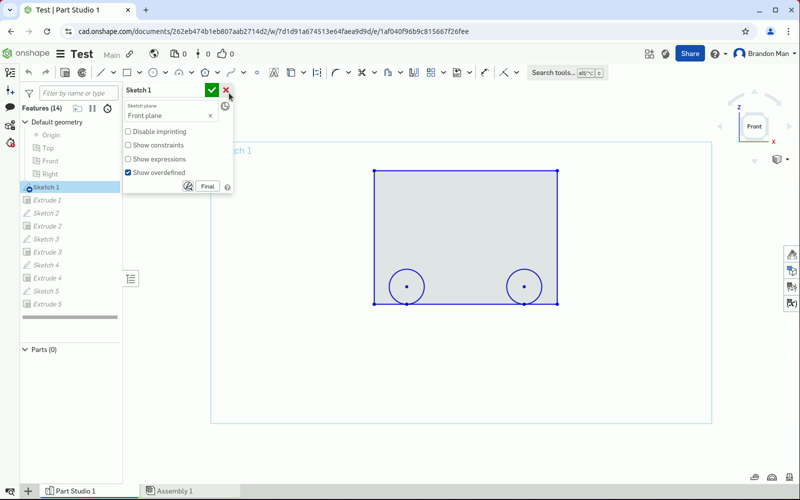
key(shift+s)
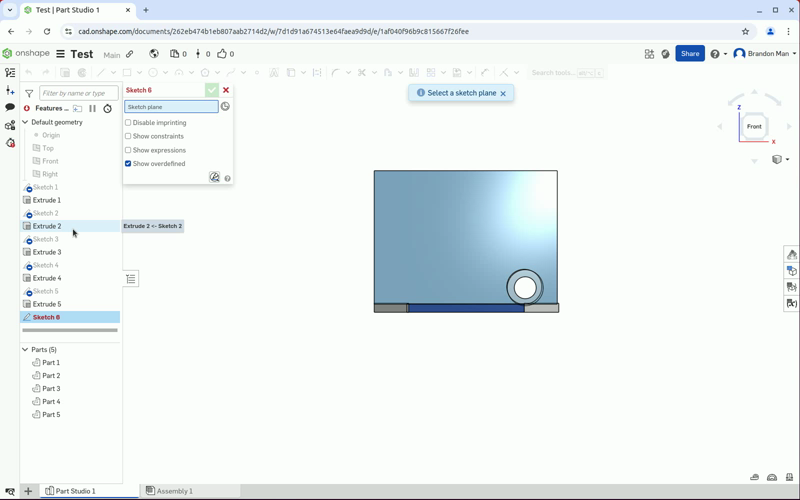
scroll(3)
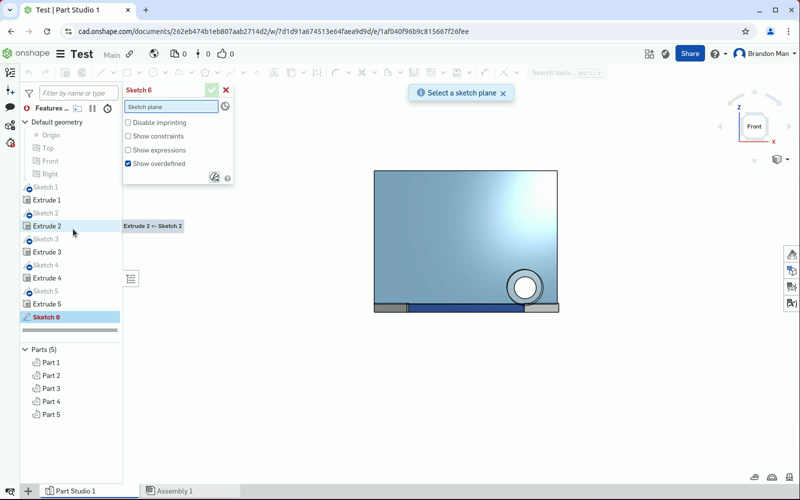
mouse_move(73, 163)
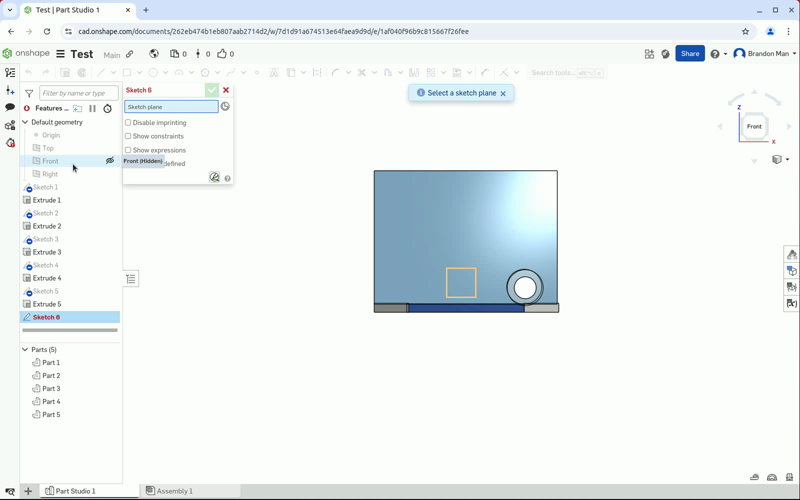
click(73, 163)
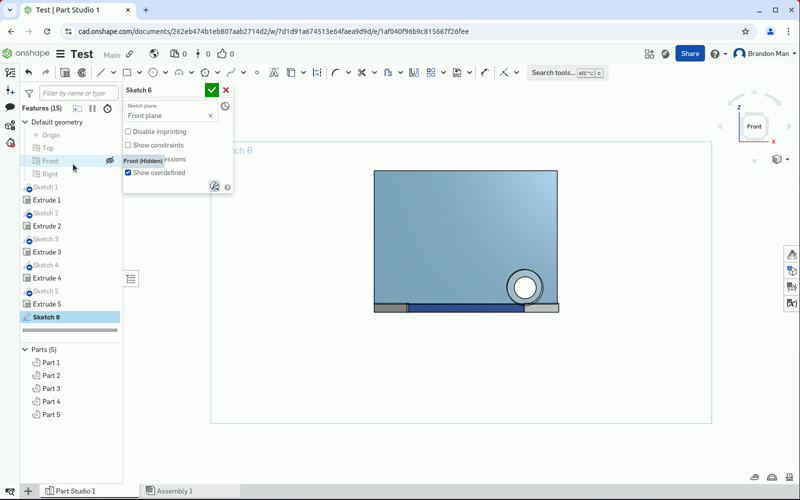
mouse_move(73, 352)
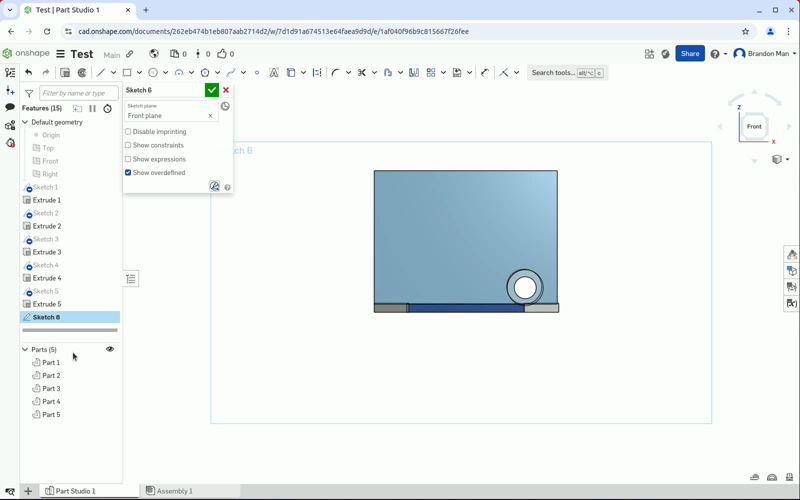
key(y)
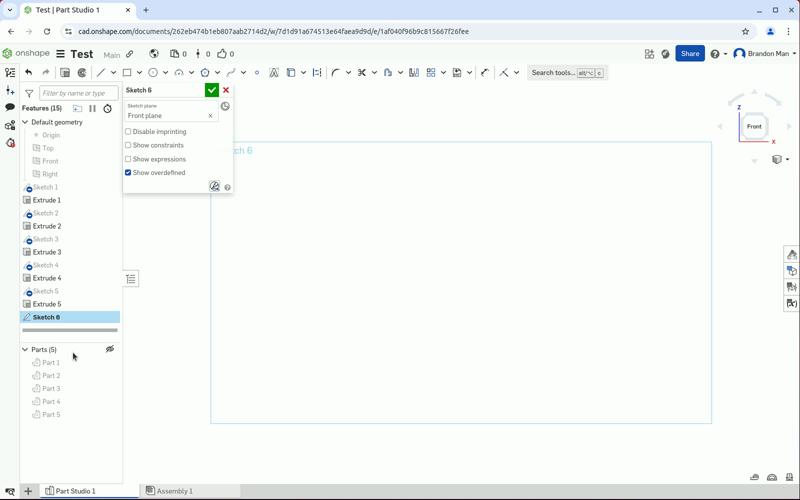
key(c)
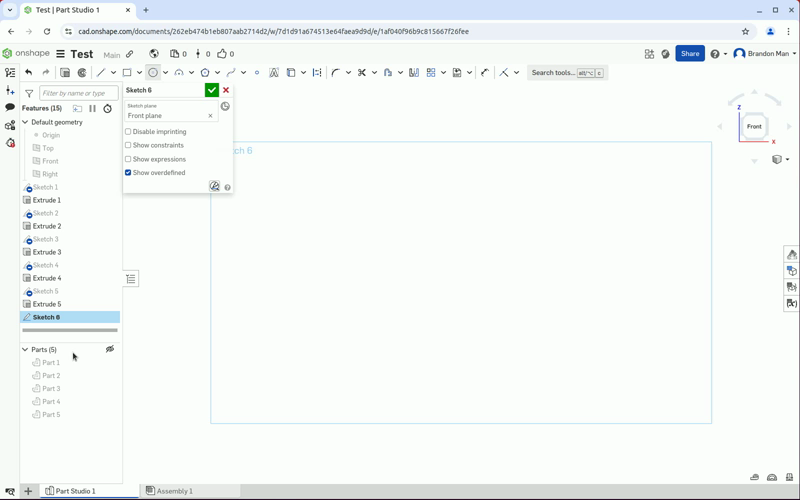
key_down(shift)
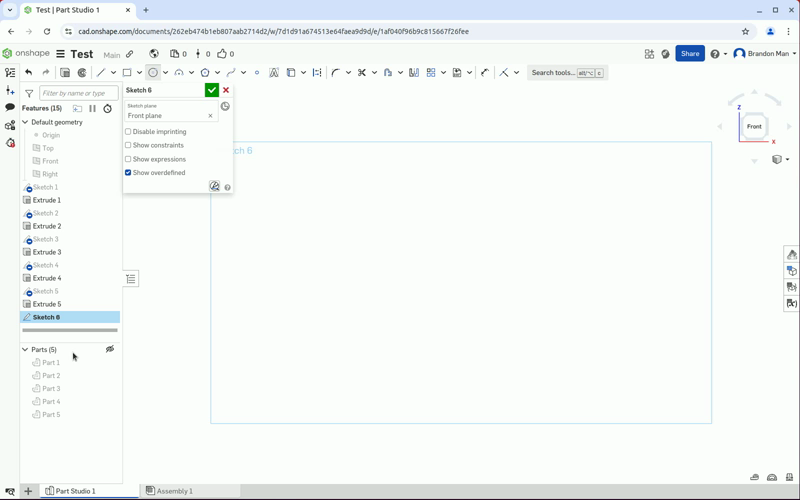
mouse_move(407, 287)
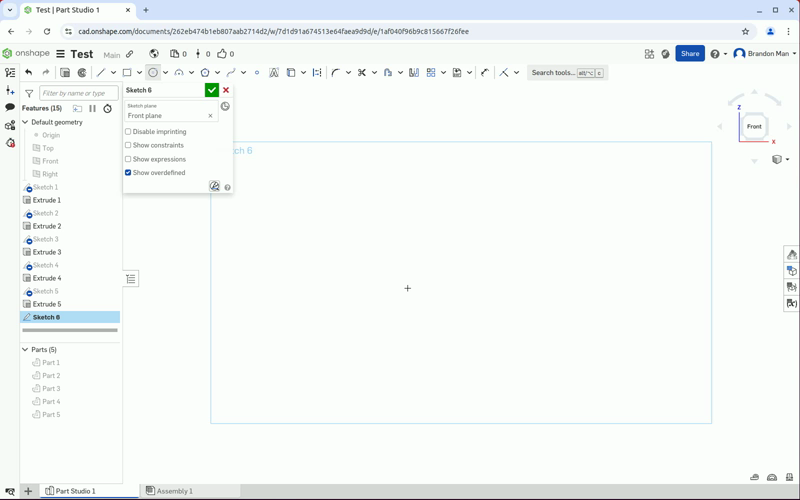
click(407, 287)
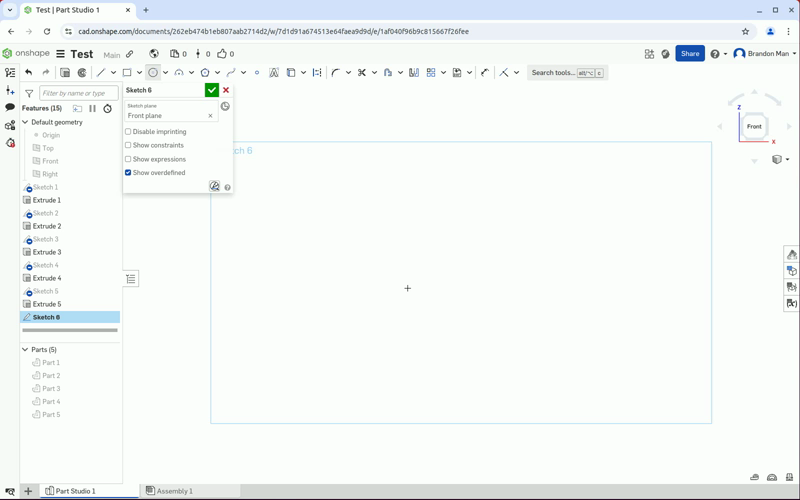
key_up(shift)
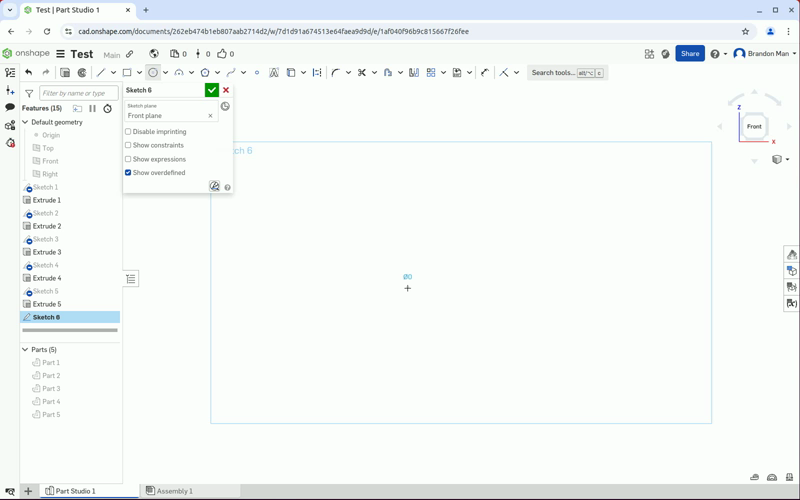
mouse_move(425, 287)
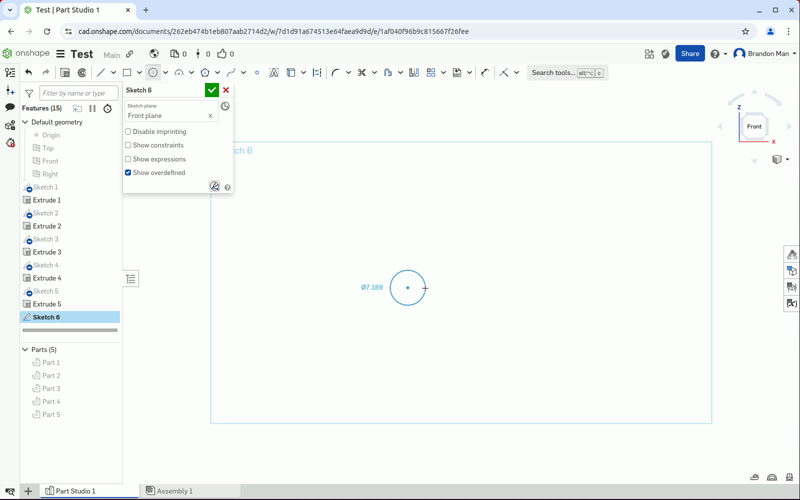
click(425, 287)
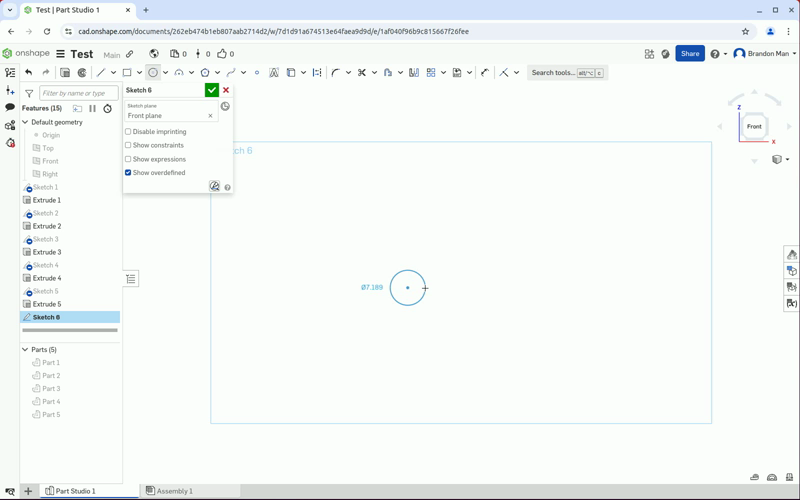
key(esc)
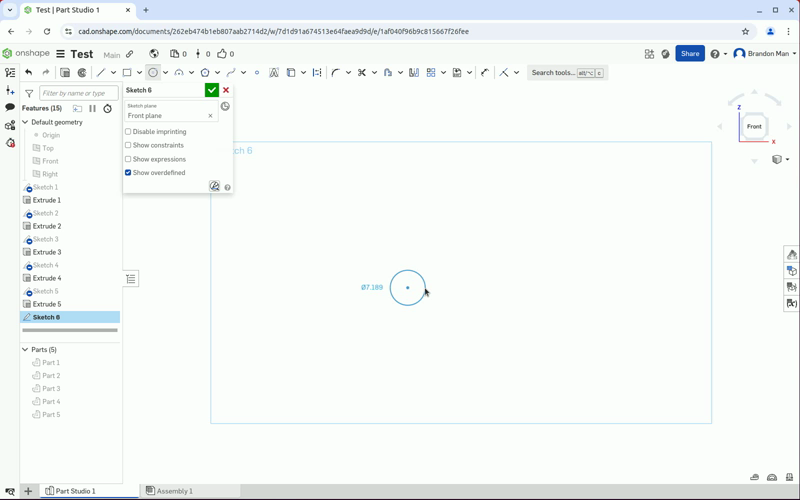
key(c)
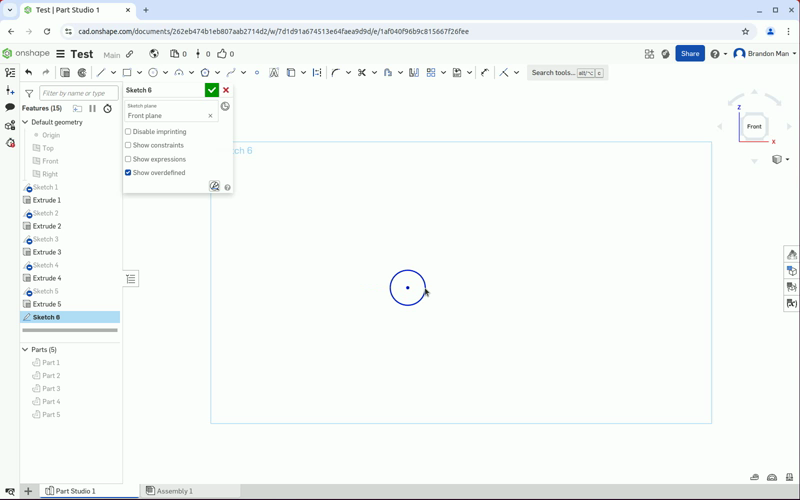
key_down(shift)
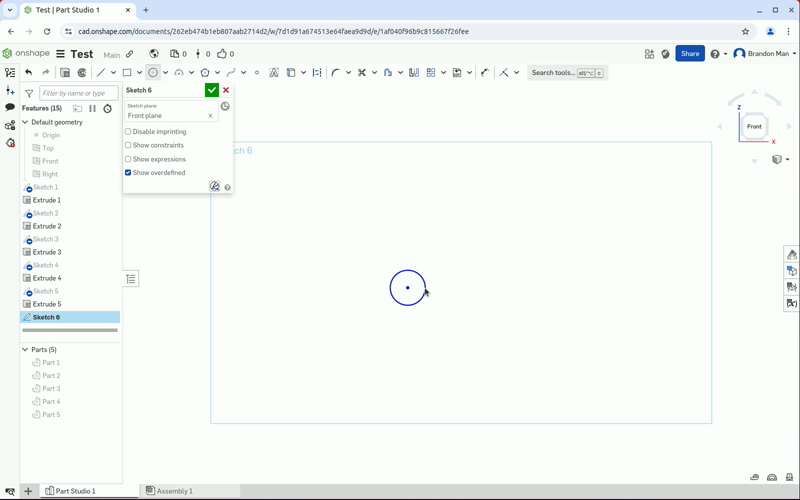
mouse_move(407, 287)
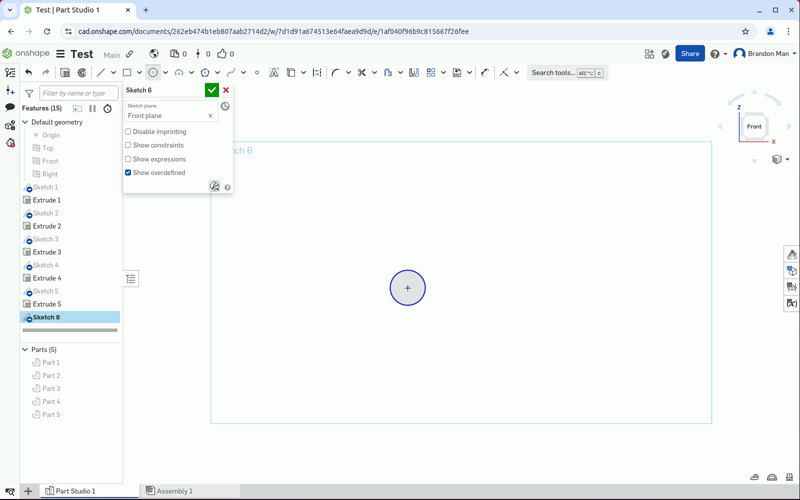
click(407, 287)
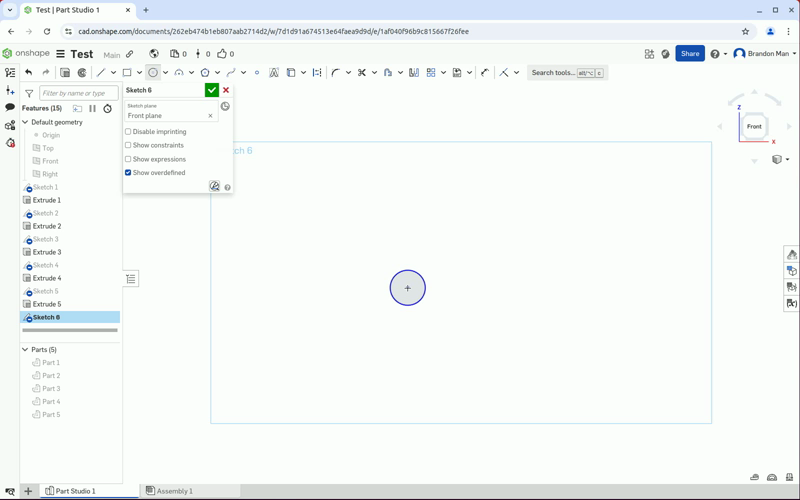
key_up(shift)
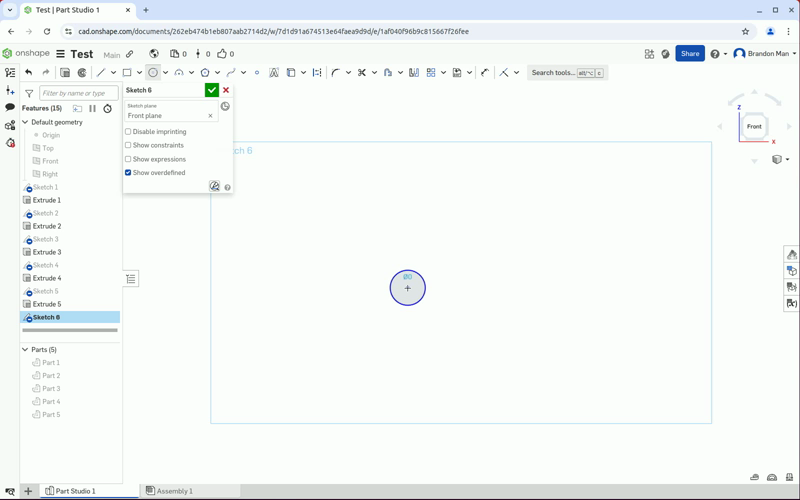
mouse_move(419, 287)
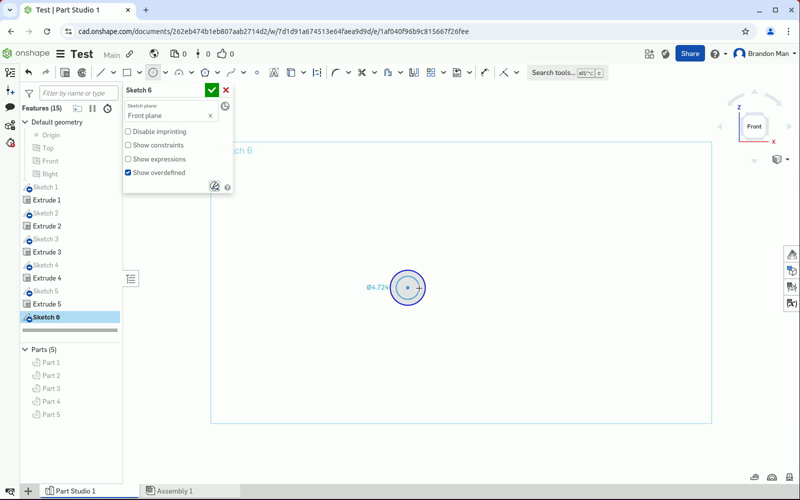
click(419, 287)
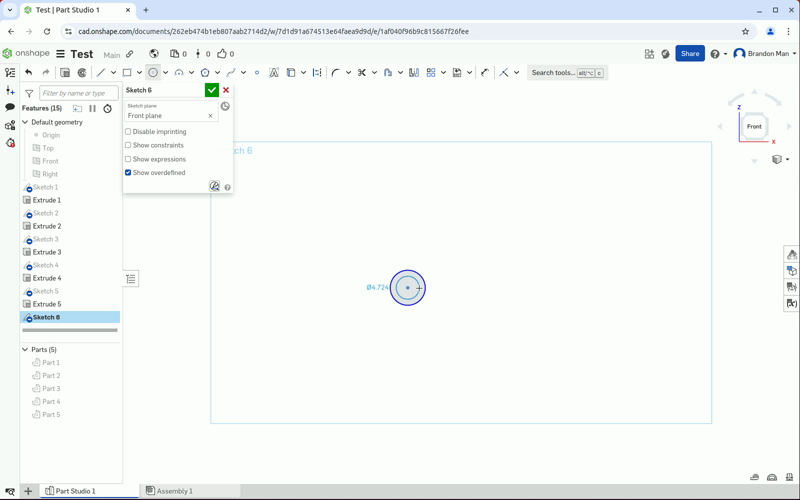
key(esc)
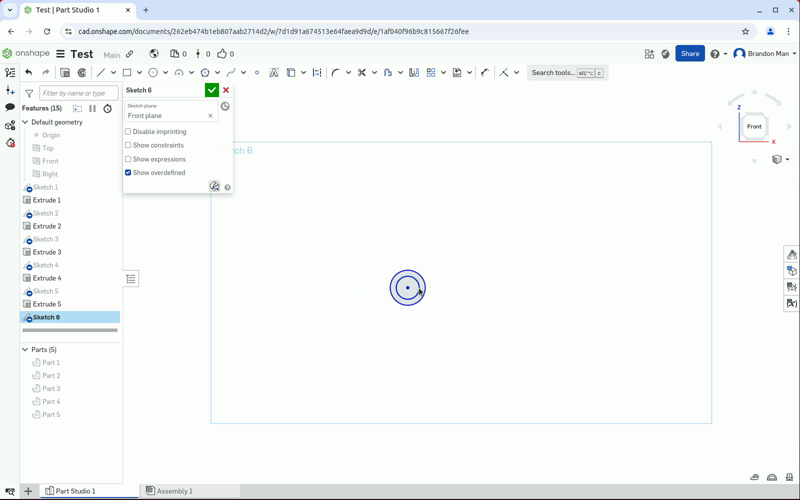
mouse_move(419, 283)
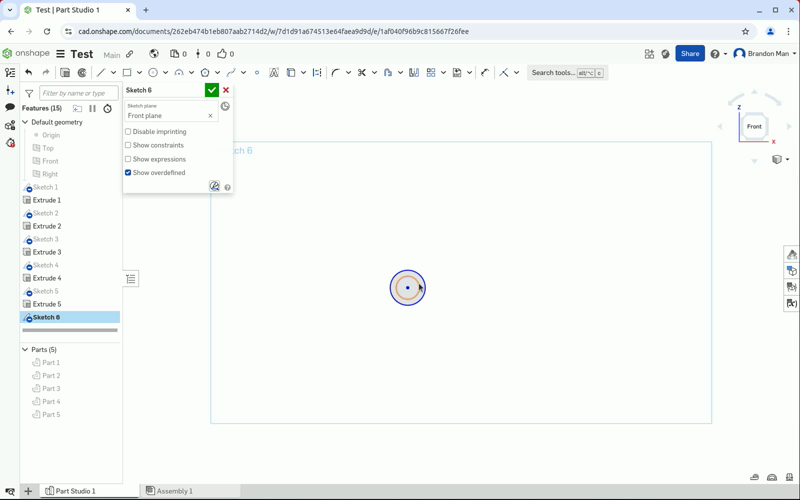
scroll(6)
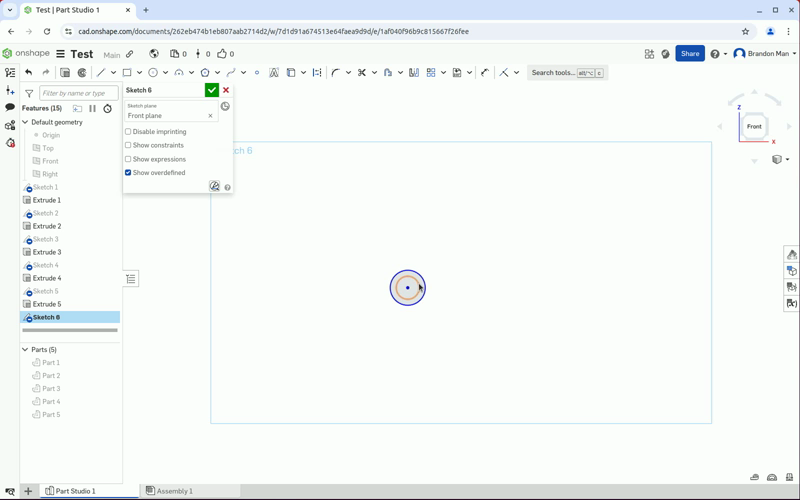
scroll(6)
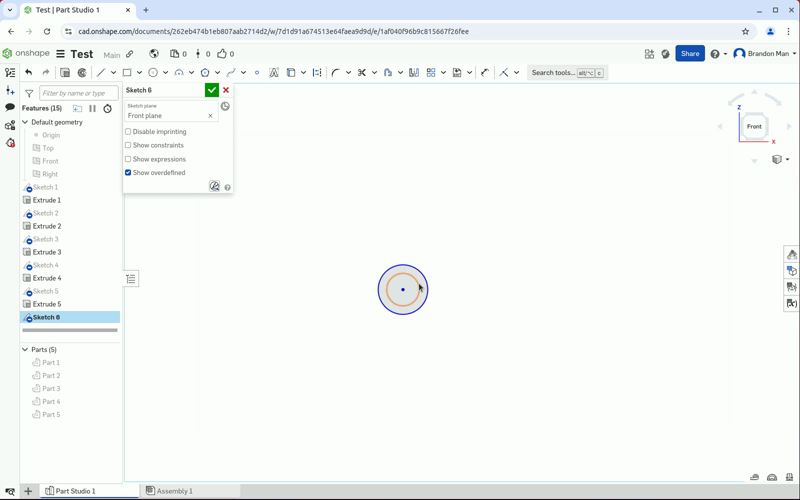
scroll(6)
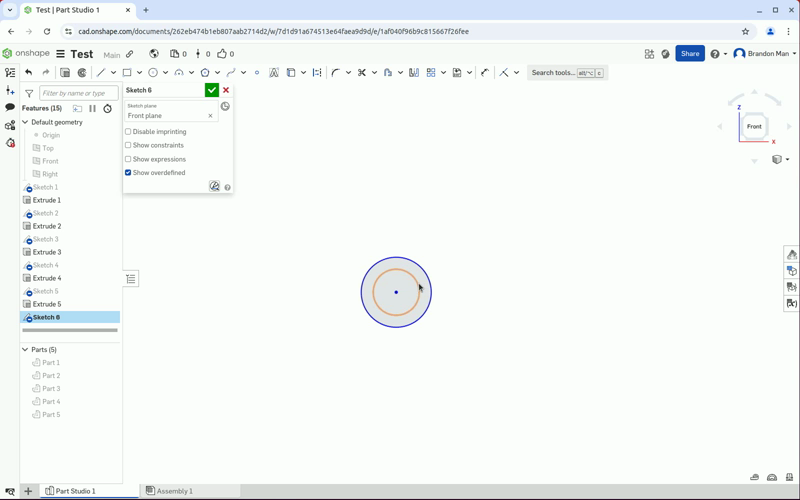
scroll(6)
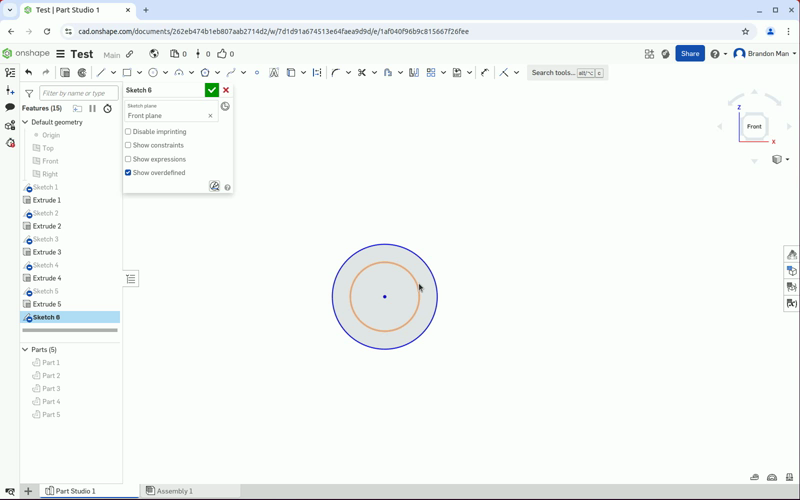
scroll(6)
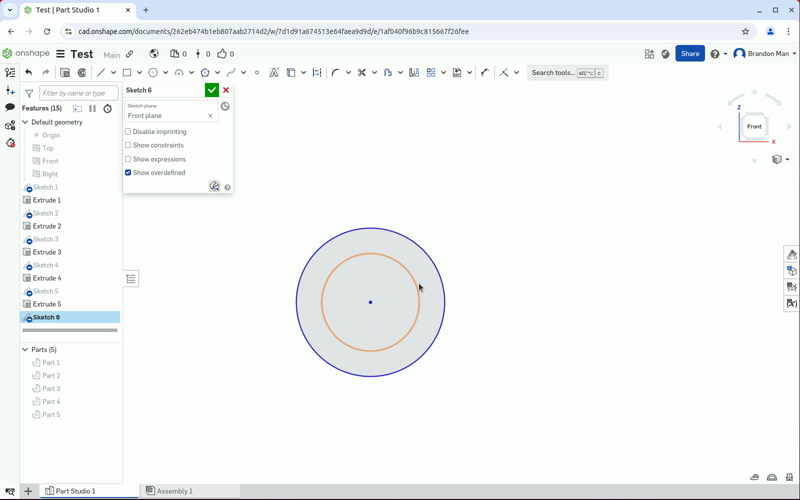
scroll(6)
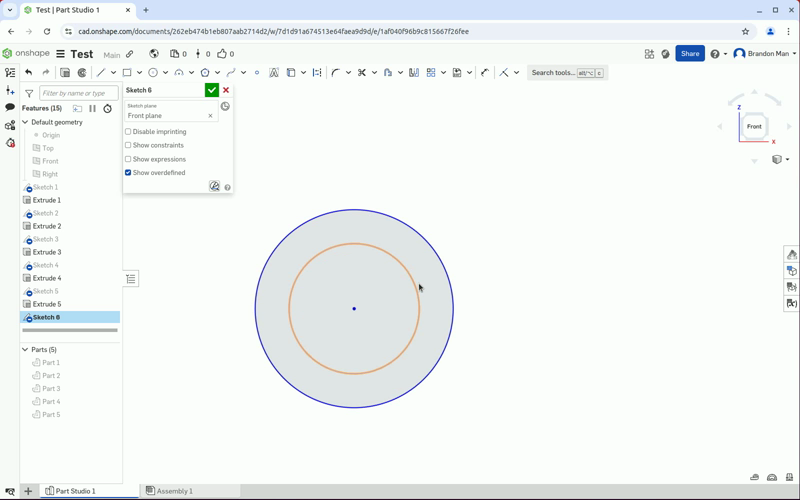
scroll(6)
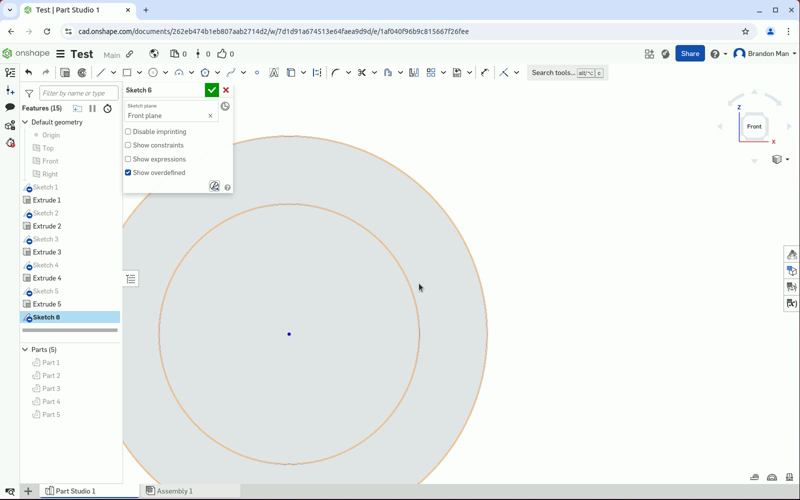
click(419, 283)
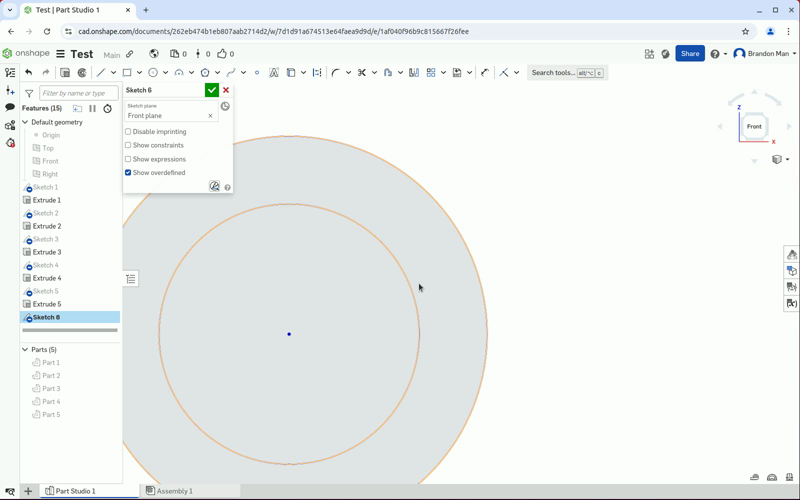
scroll(-6)
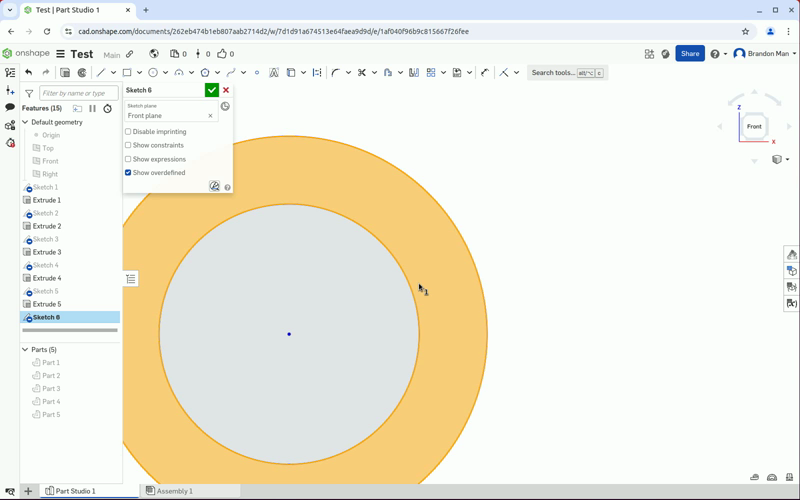
scroll(-6)
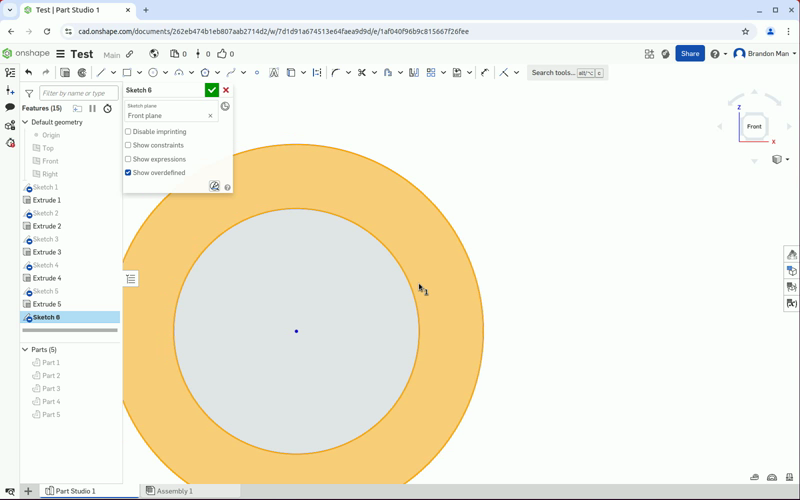
scroll(-6)
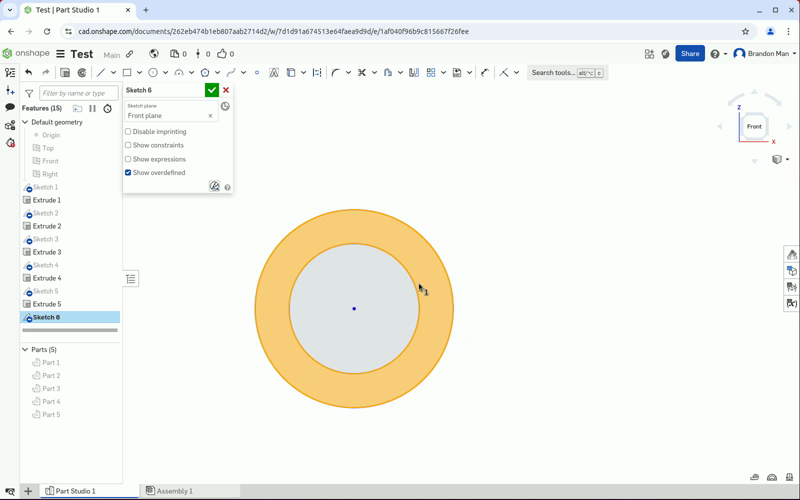
scroll(-6)
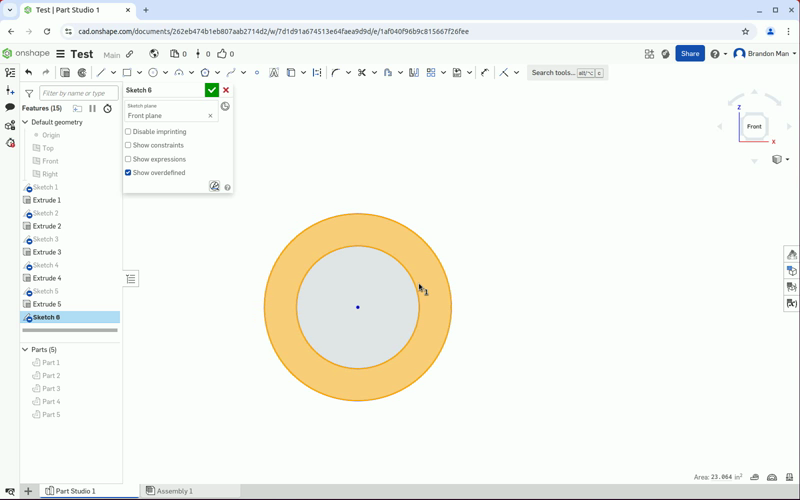
scroll(-6)
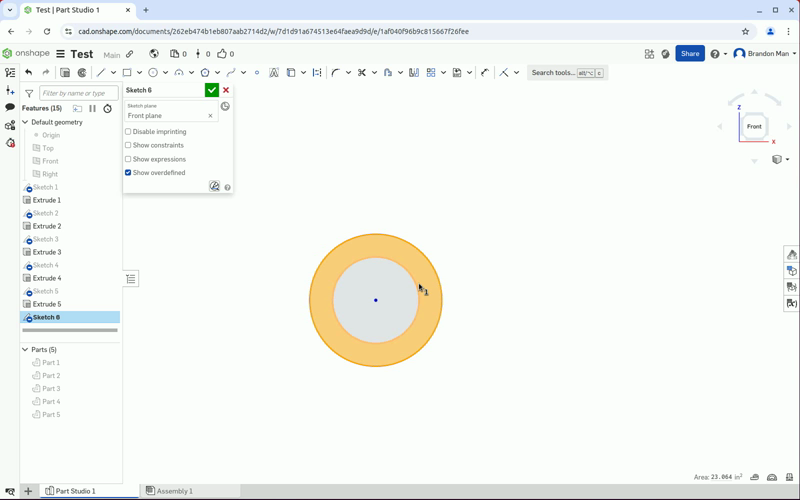
scroll(-6)
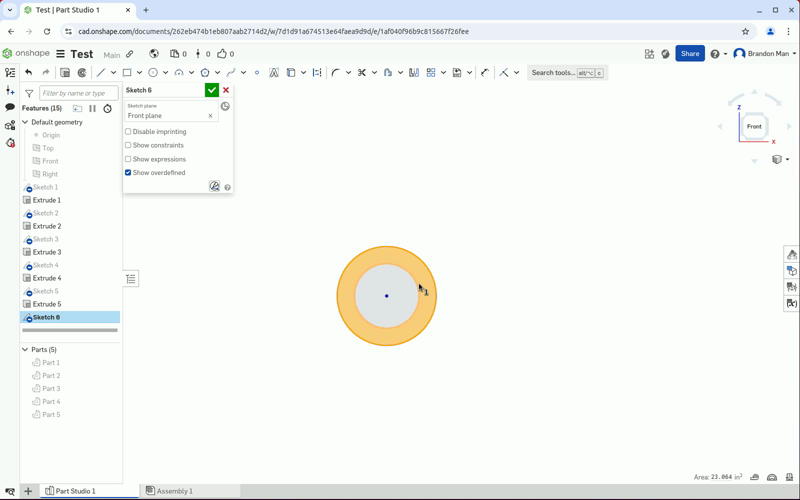
scroll(-6)
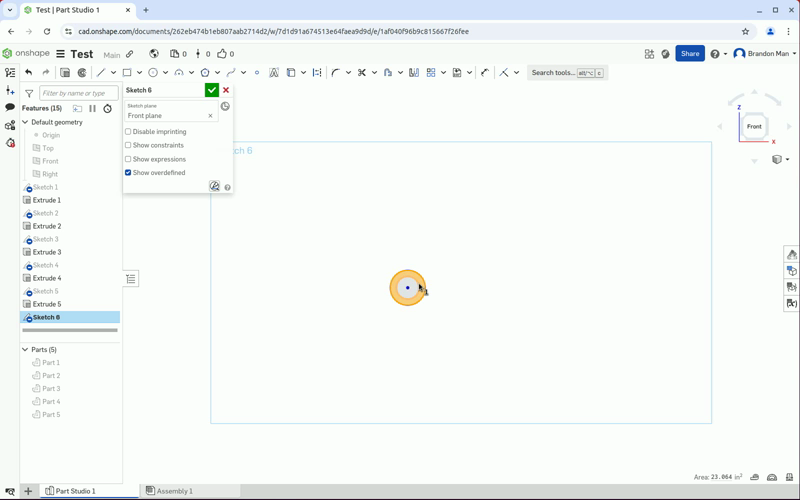
mouse_move(73, 352)
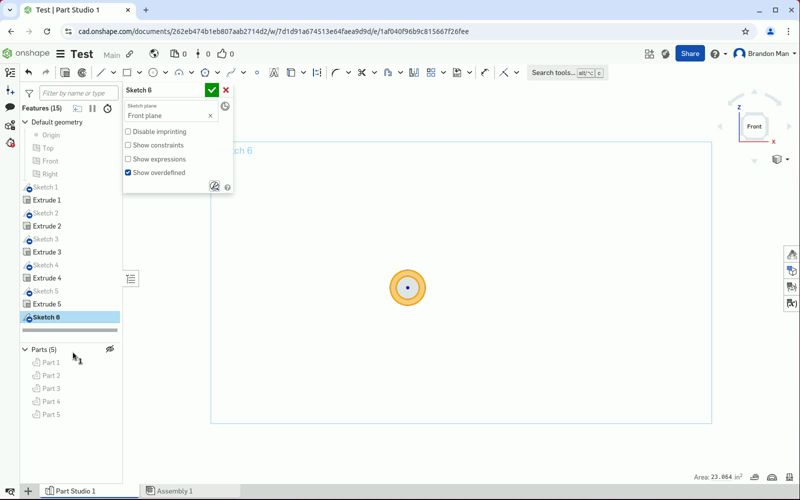
key(shift+y)
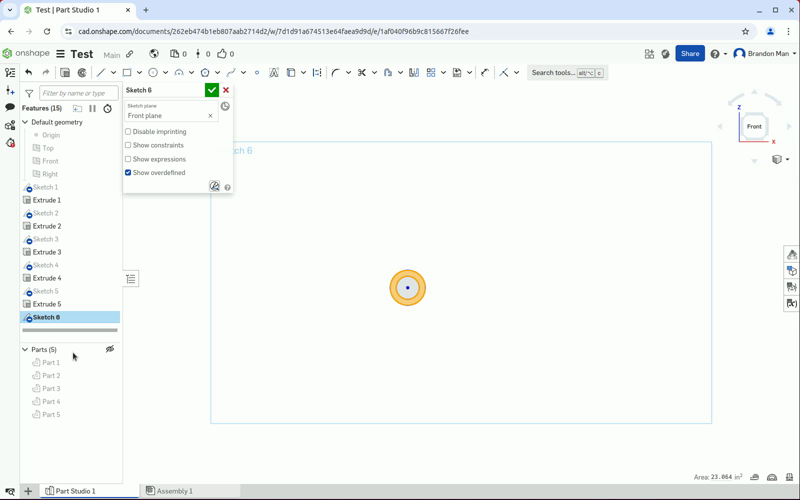
key(shift+e)
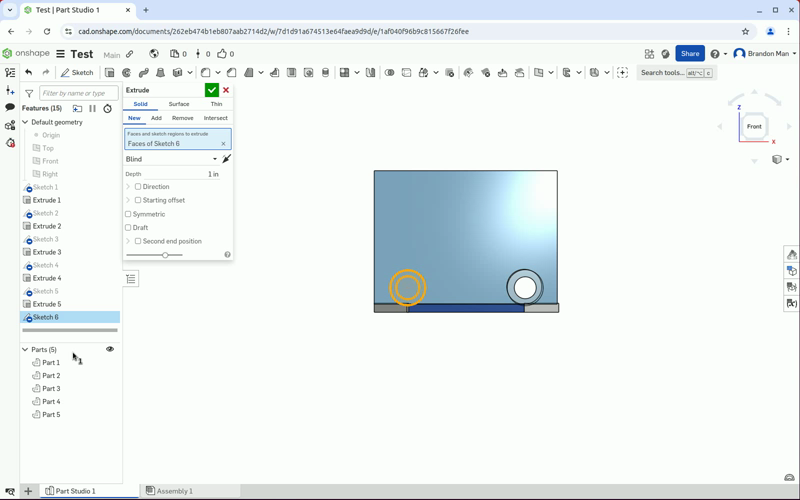
mouse_move(143, 106)
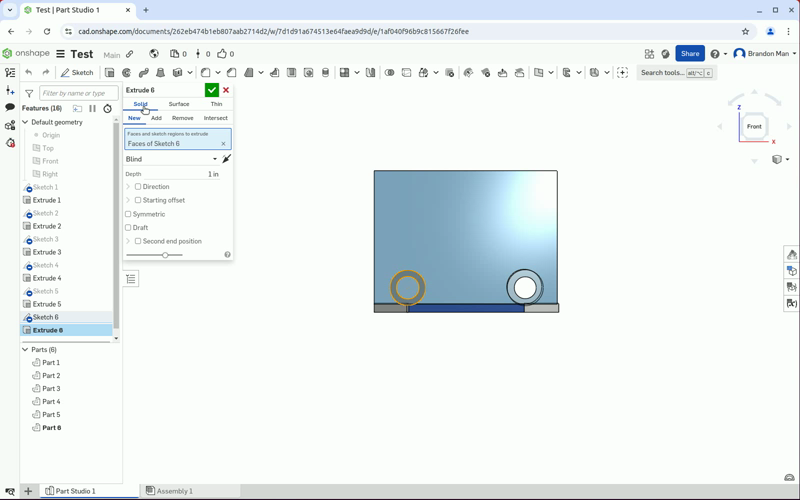
click(143, 106)
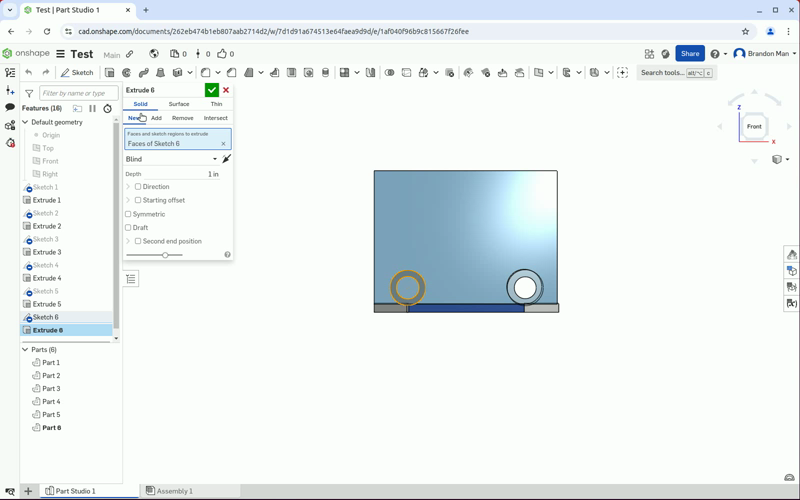
mouse_move(137, 120)
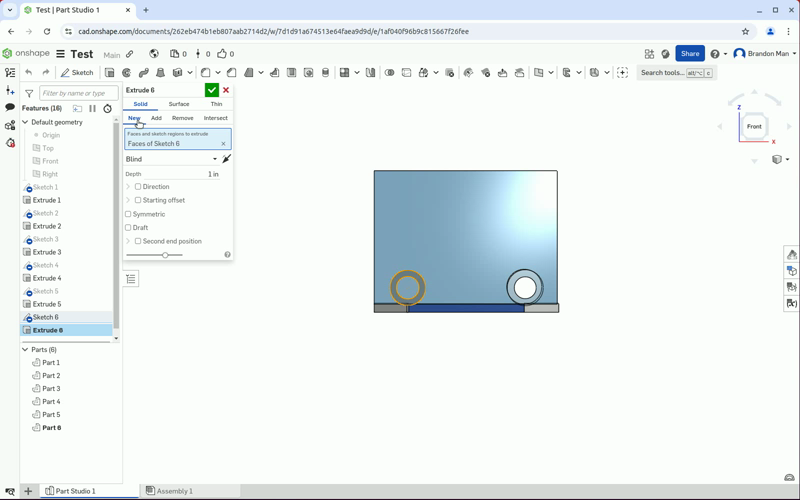
click(137, 120)
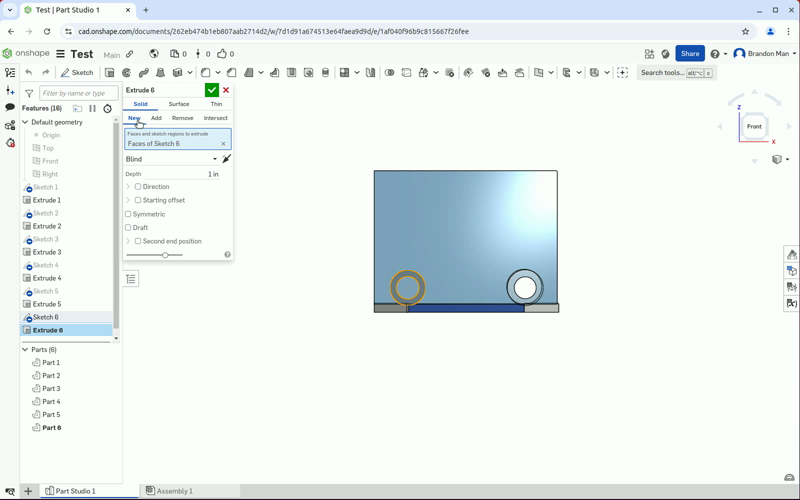
key(tab, 4)
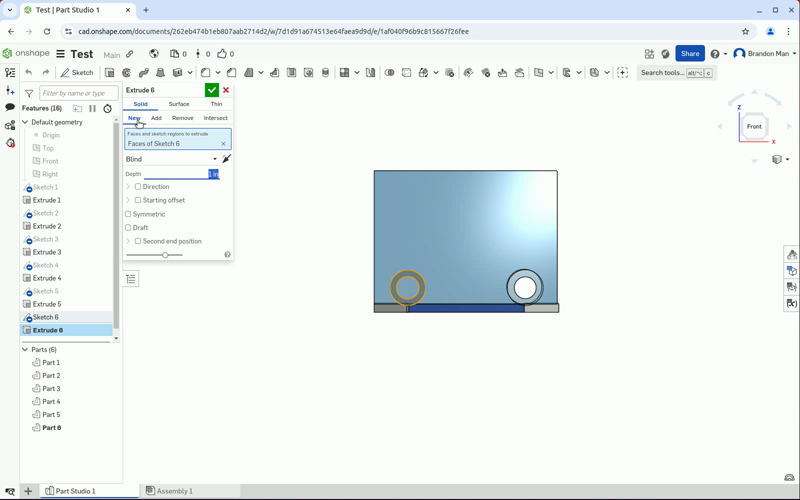
text(6.981)
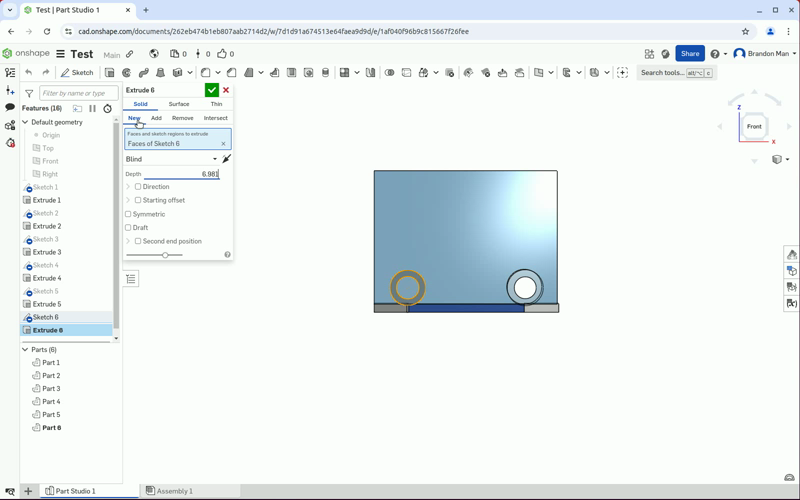
key(enter)
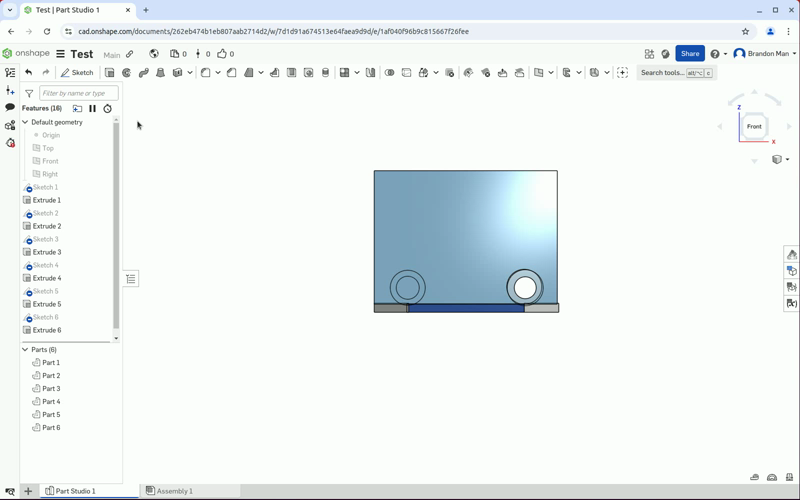
key(shift+h)
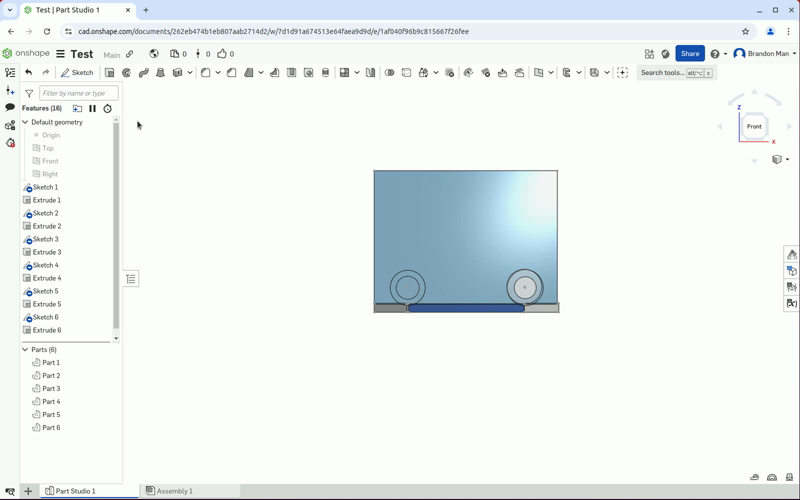
key(shift+h)
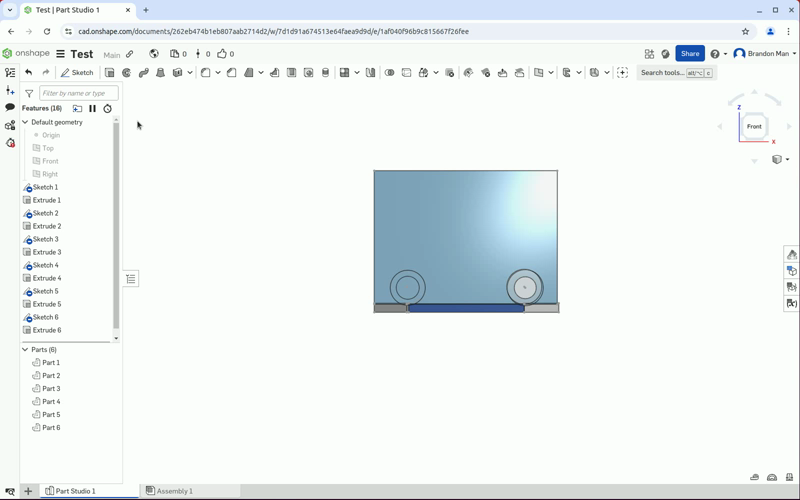
key(shift+7)
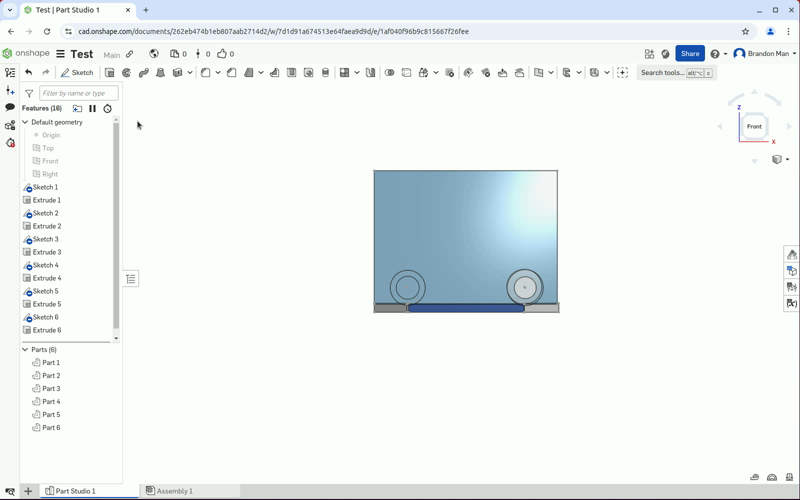
key(left, 2)
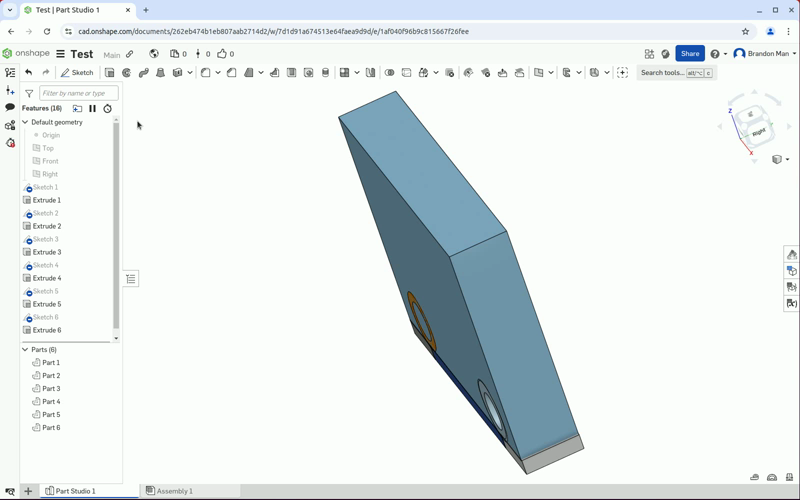
key(down, 2)
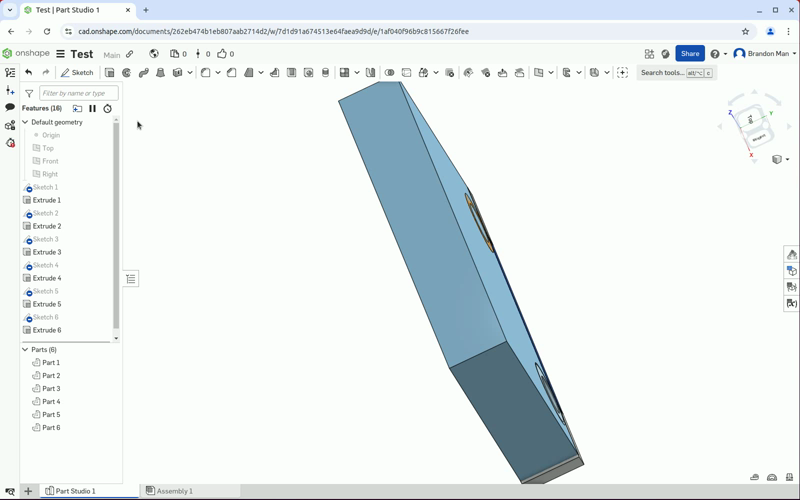
key(up, 2)
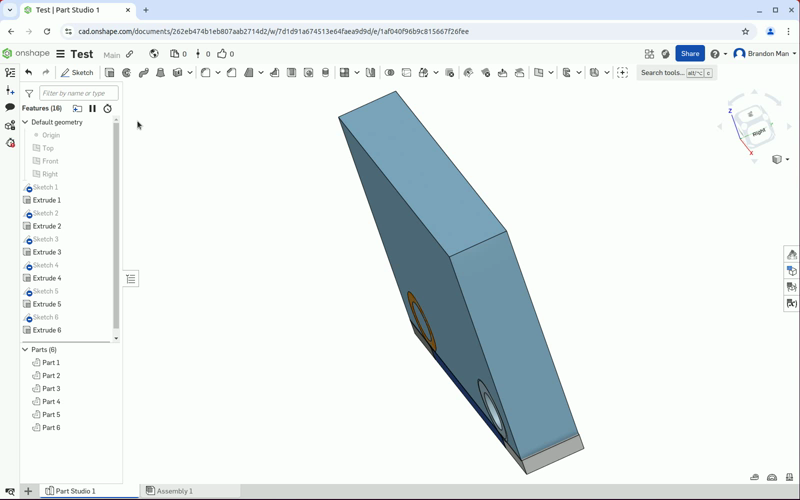
key(right, 2)
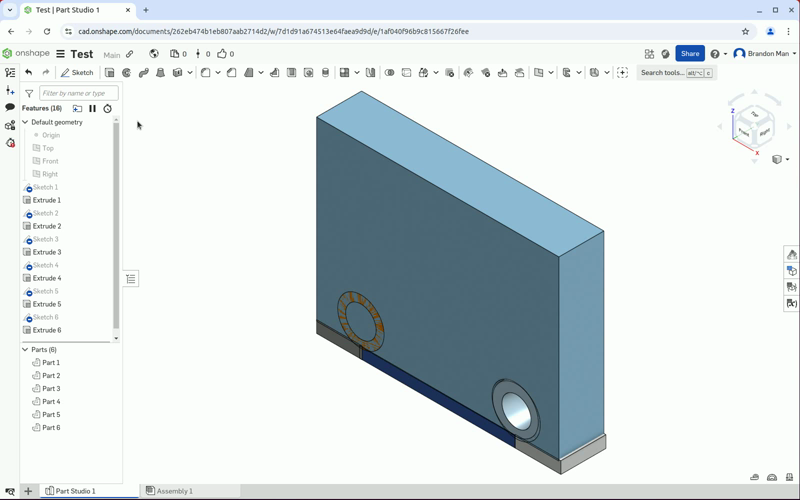
mouse_move(69, 189)
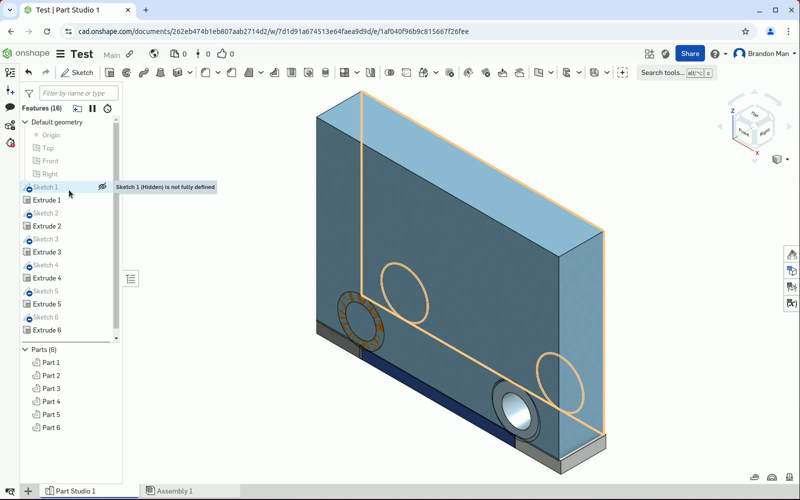
click(69, 189)